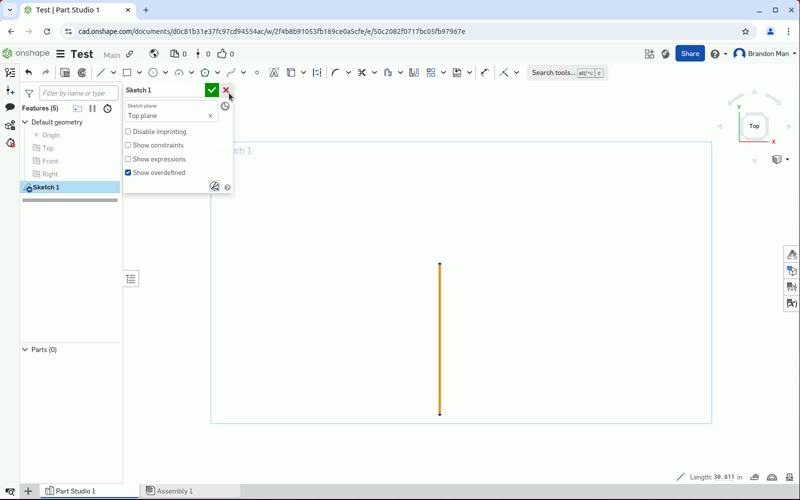
key(shift+h)
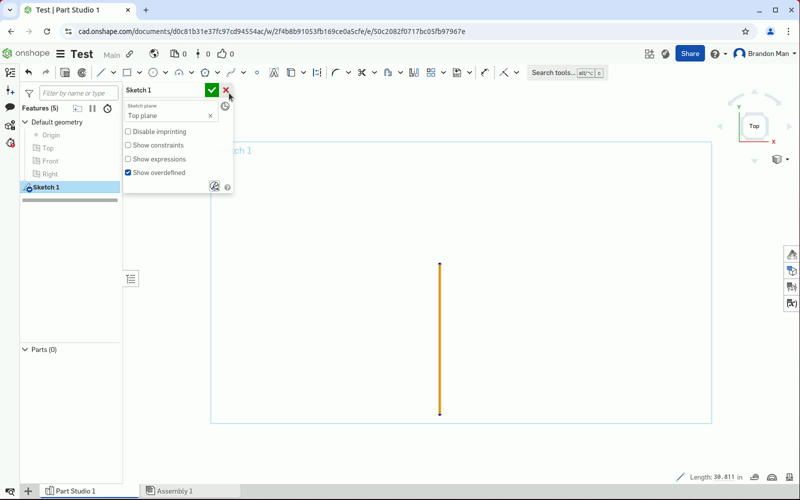
key(shift+s)
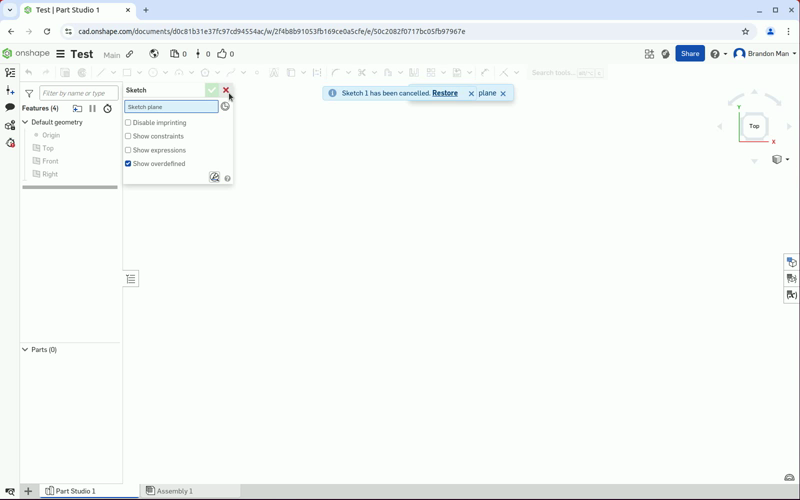
mouse_move(73, 150)
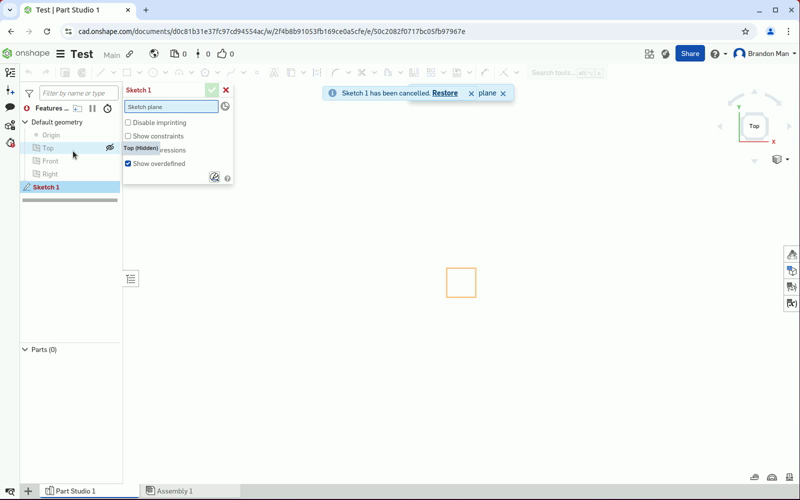
click(73, 150)
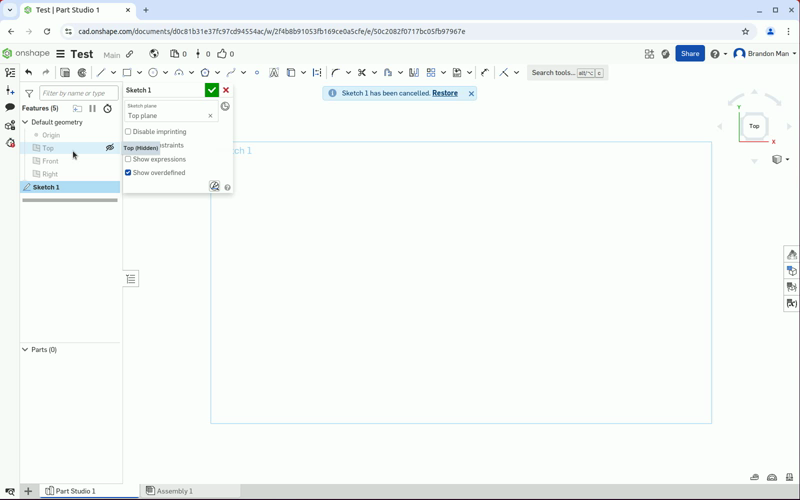
mouse_move(73, 352)
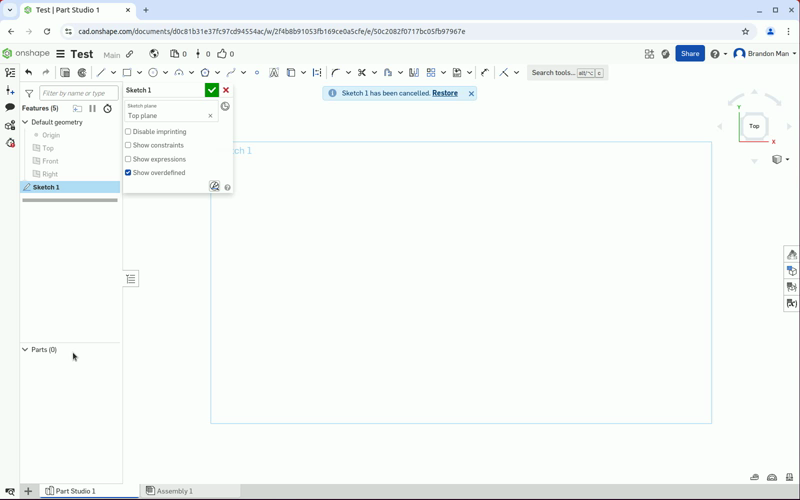
key(y)
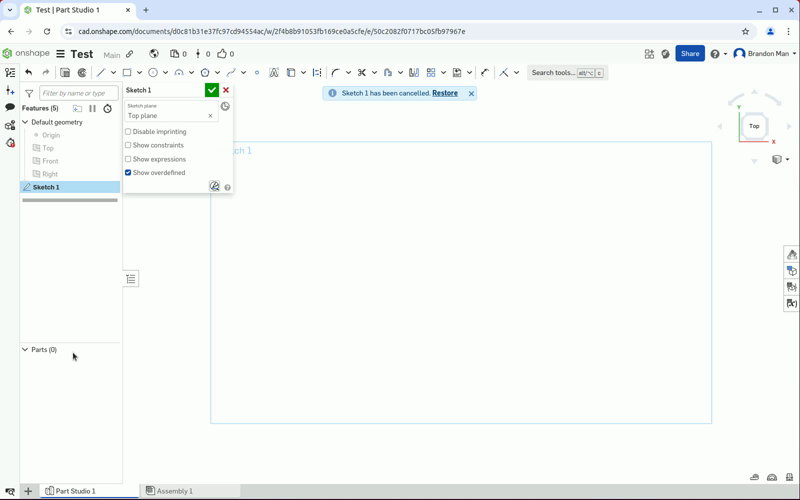
key(l)
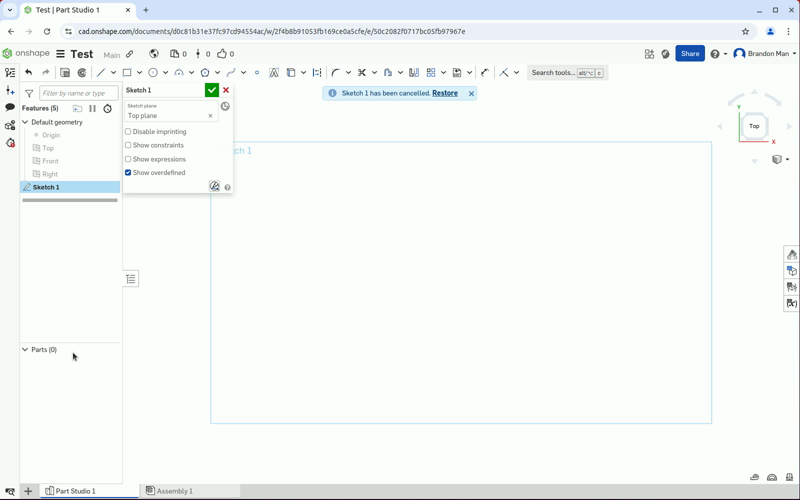
key_down(shift)
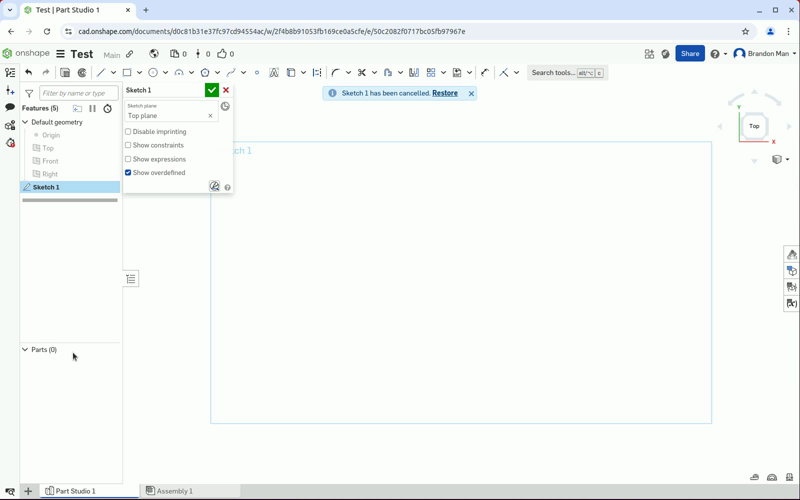
mouse_move(432, 395)
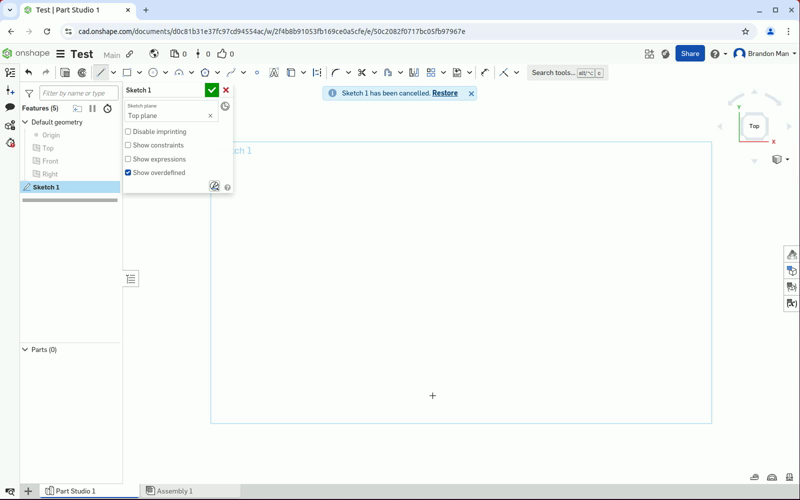
click(432, 395)
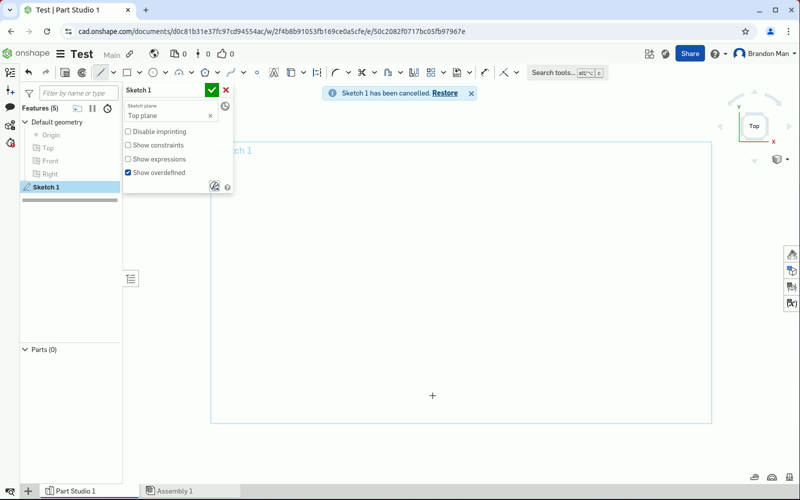
key_up(shift)
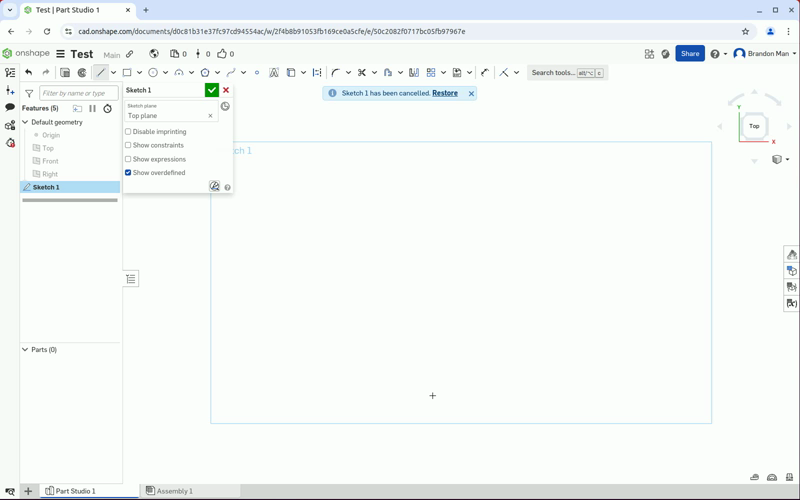
key_down(shift)
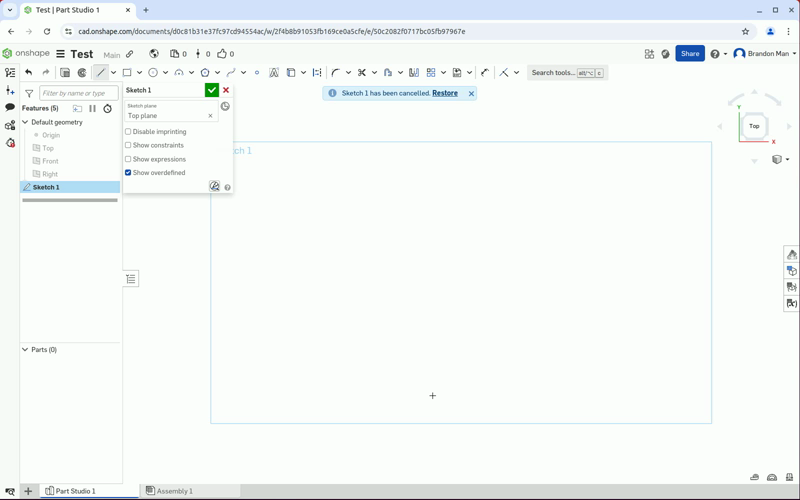
mouse_move(462, 395)
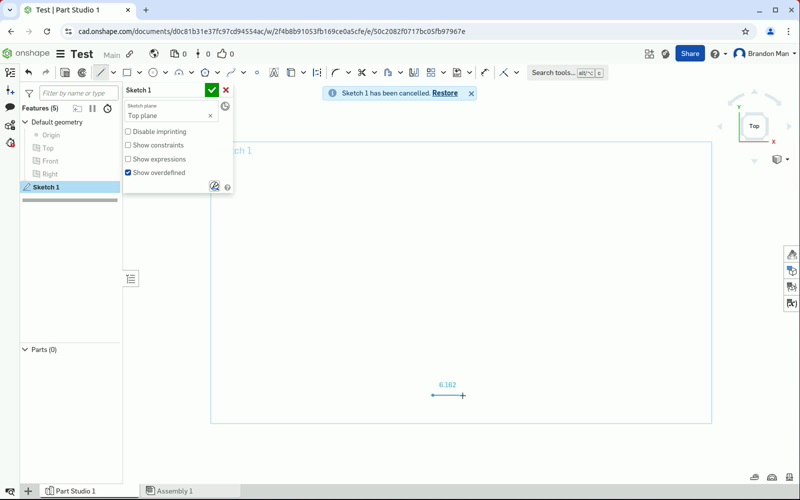
mouse_move(489, 395)
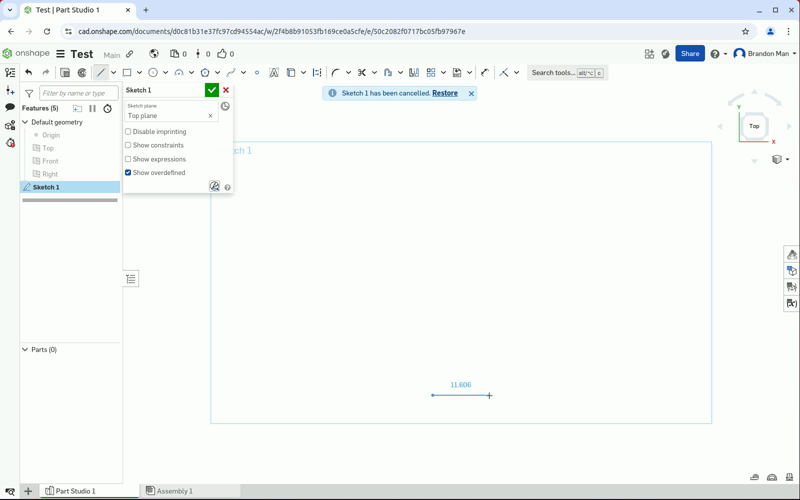
click(489, 395)
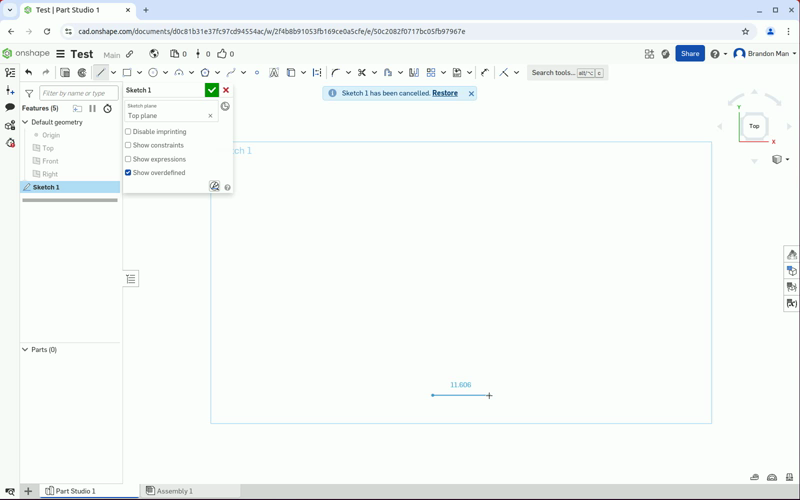
key_up(shift)
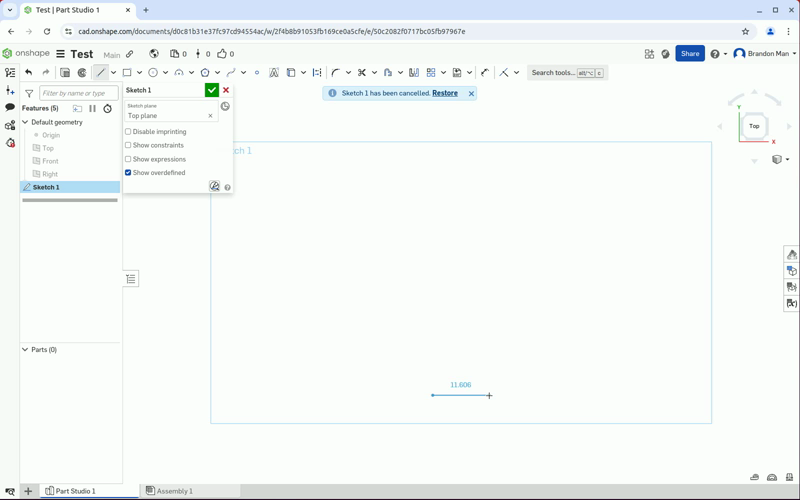
key_down(shift)
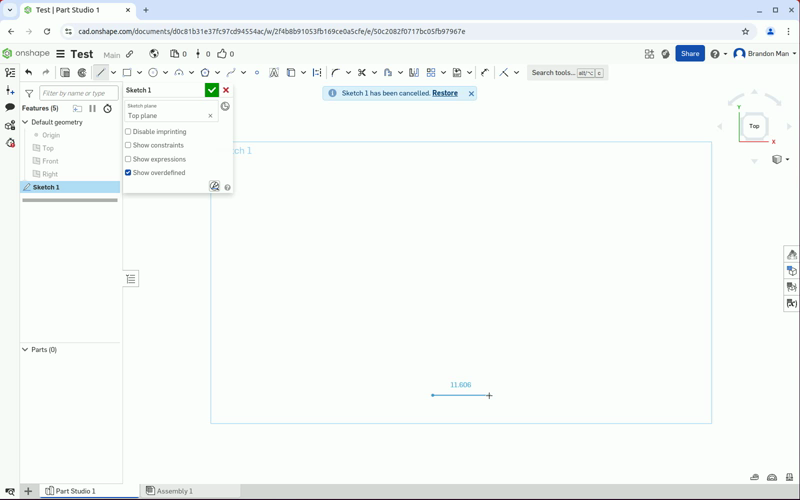
mouse_move(489, 171)
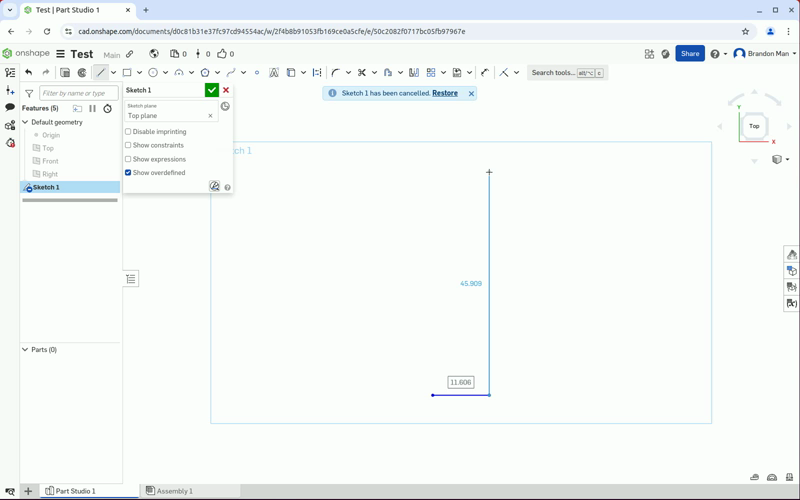
click(489, 171)
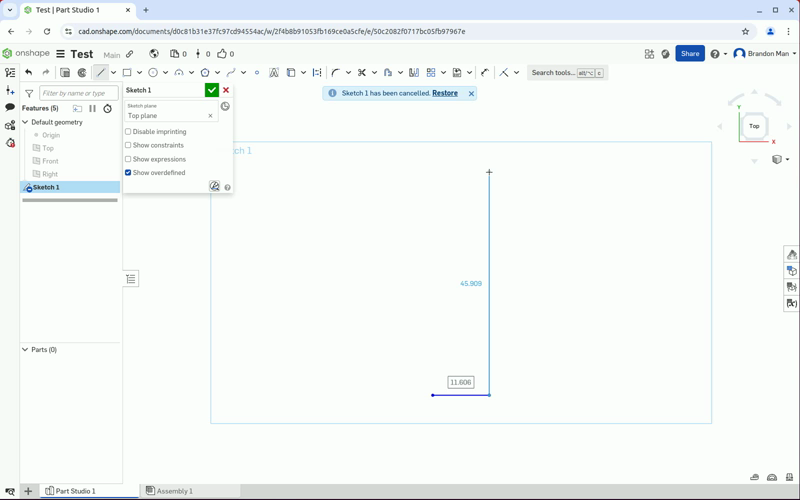
key_up(shift)
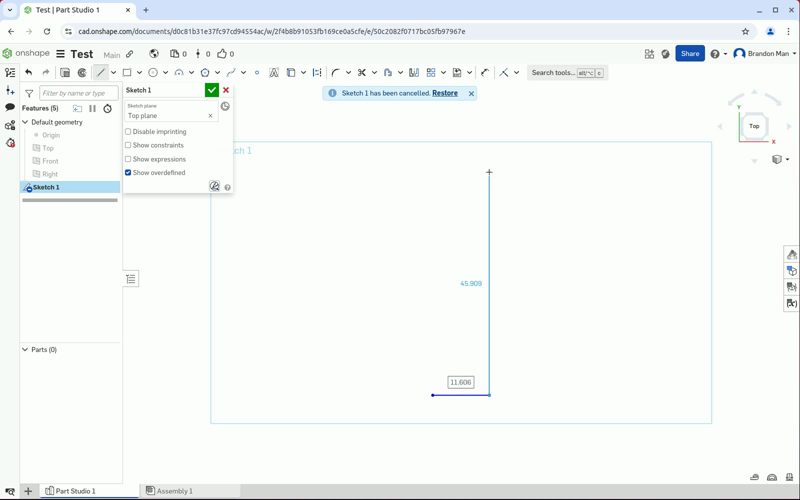
key_down(shift)
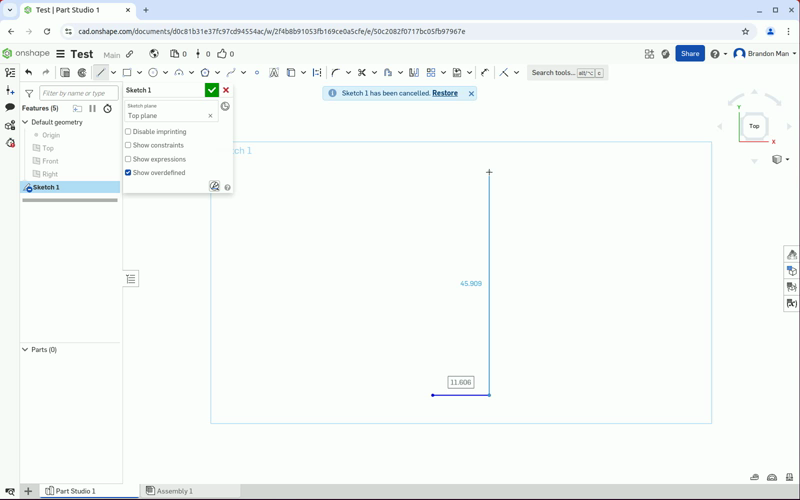
mouse_move(519, 171)
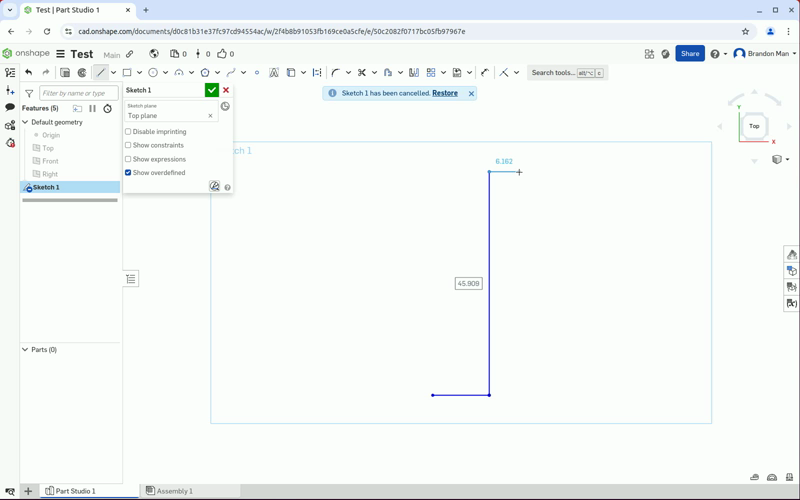
mouse_move(432, 171)
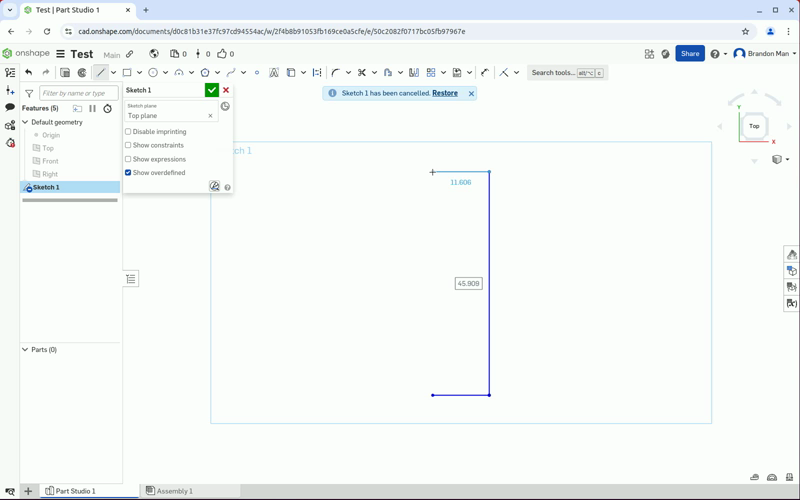
click(432, 171)
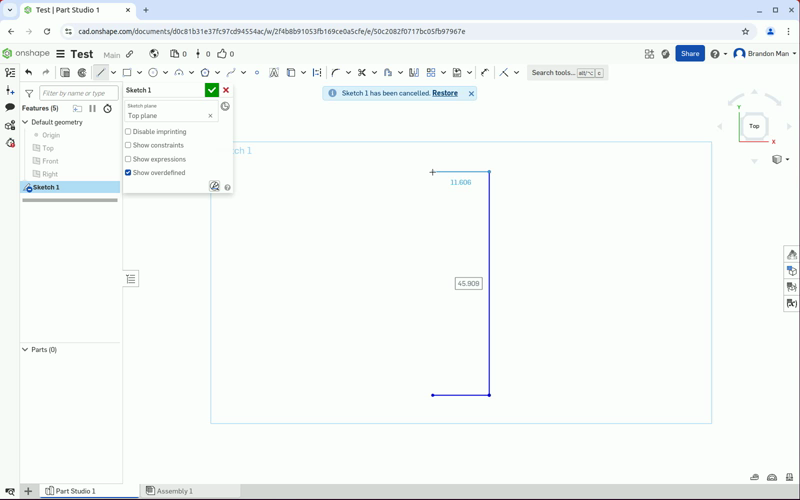
key_up(shift)
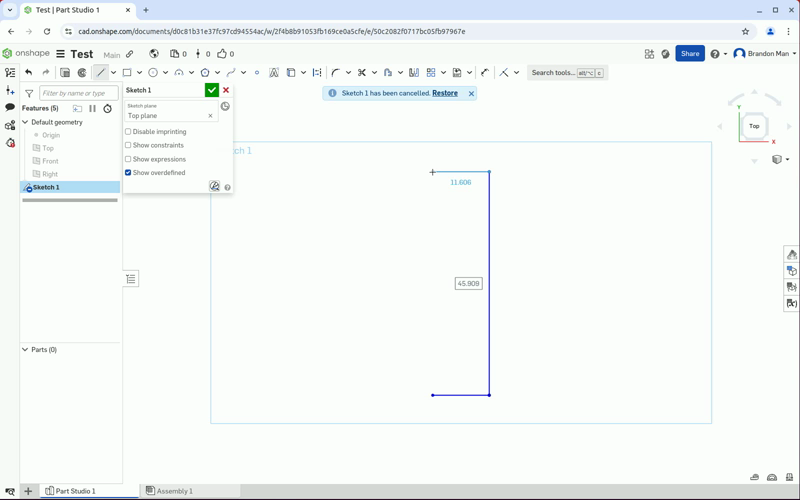
key_down(shift)
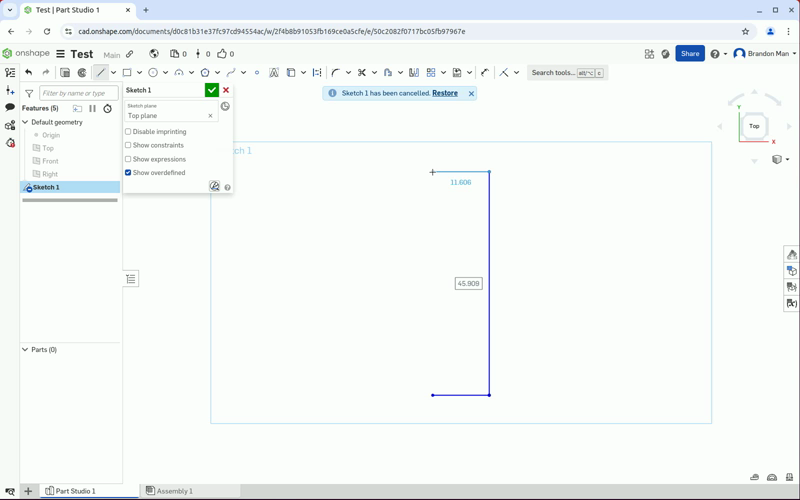
mouse_move(432, 395)
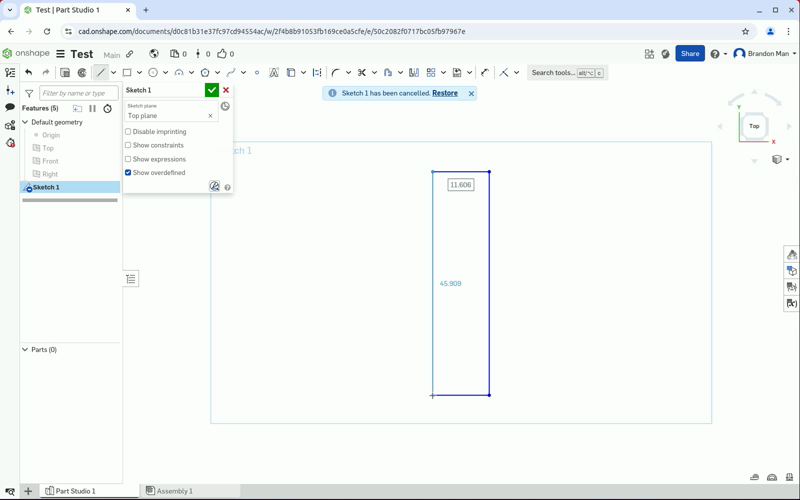
key_up(shift)
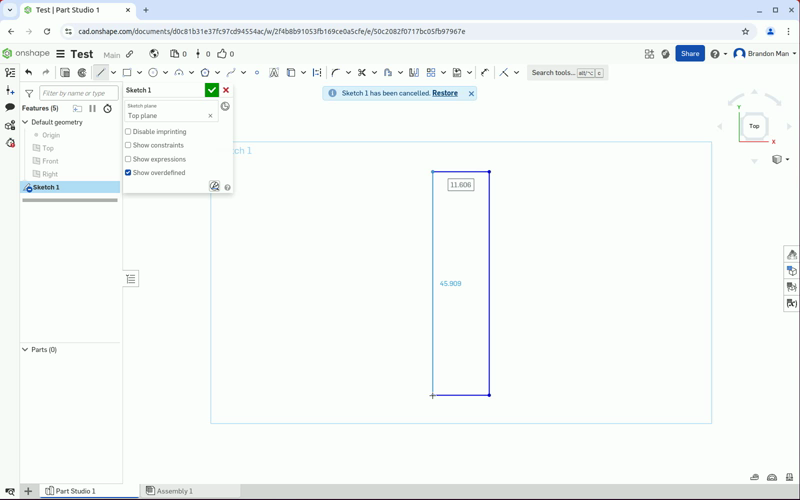
click(432, 395)
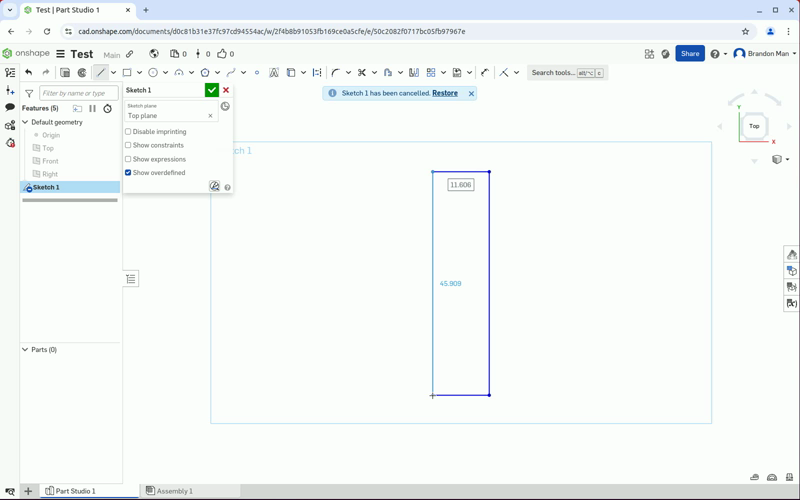
key(esc)
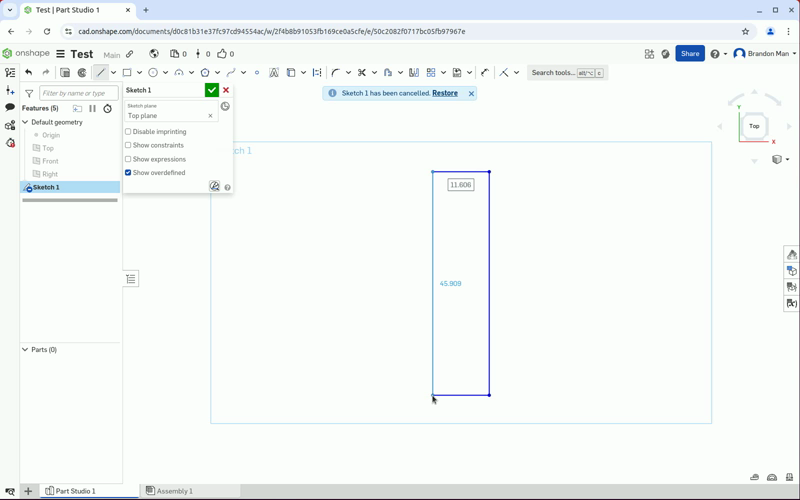
mouse_move(469, 304)
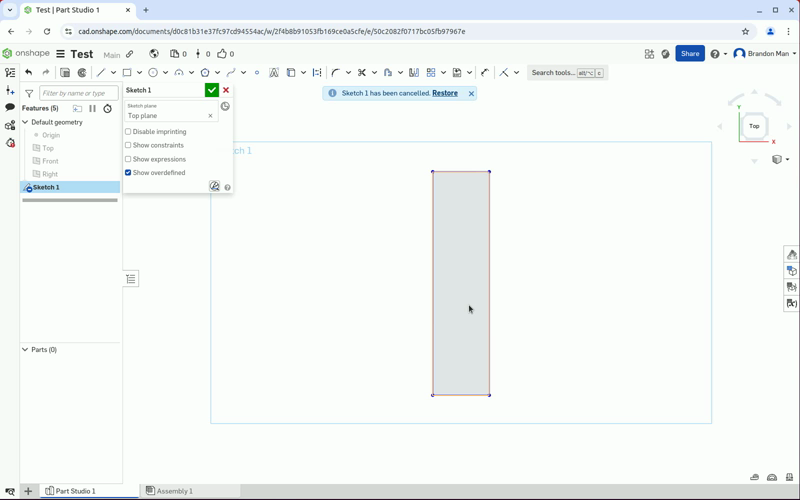
click(469, 304)
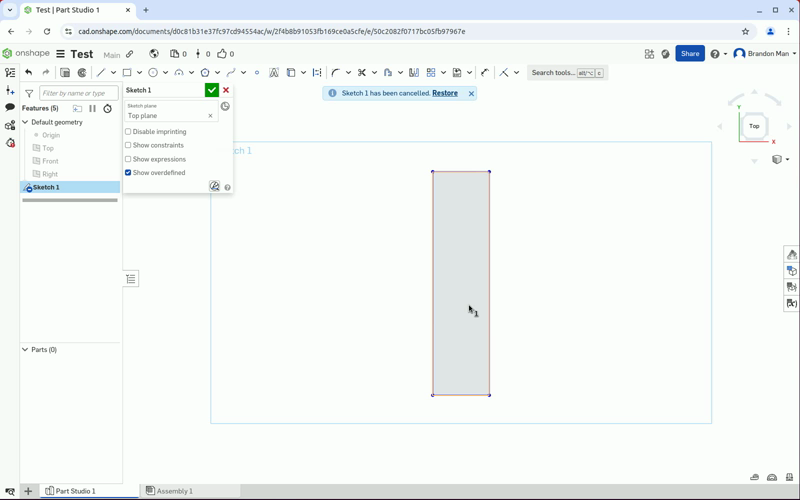
mouse_move(73, 352)
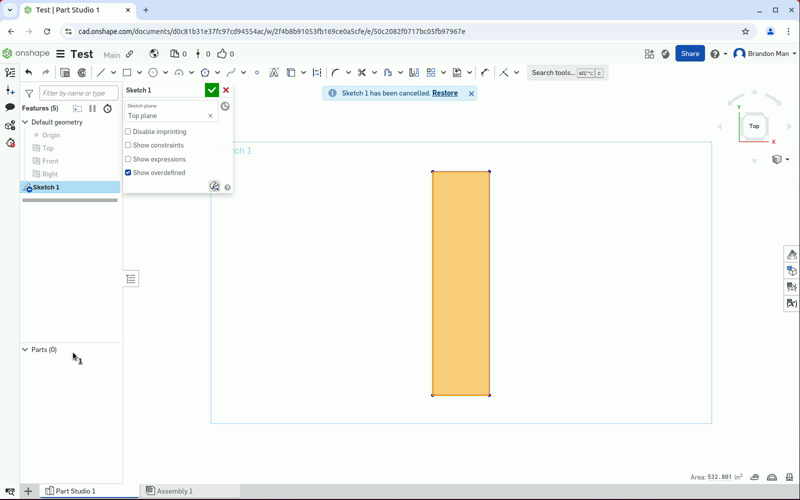
key(shift+y)
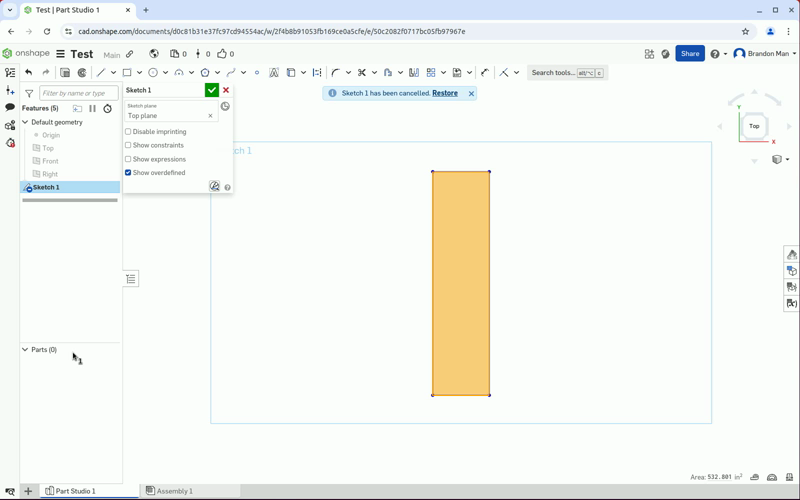
key(shift+e)
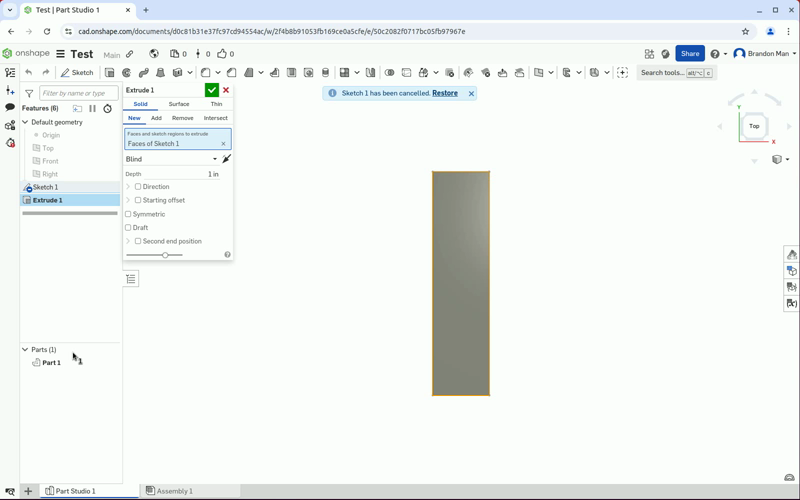
mouse_move(143, 106)
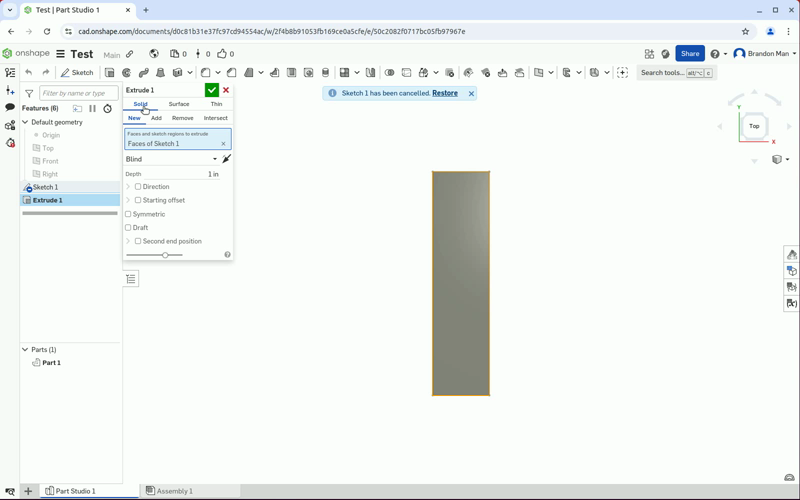
click(143, 106)
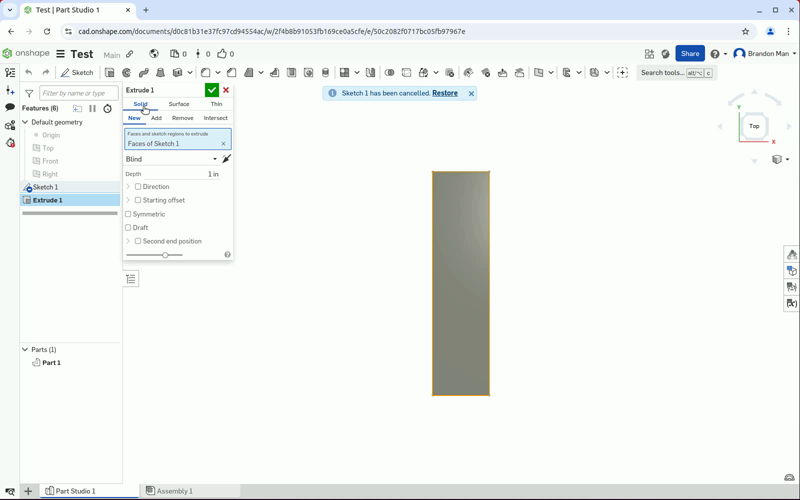
mouse_move(137, 120)
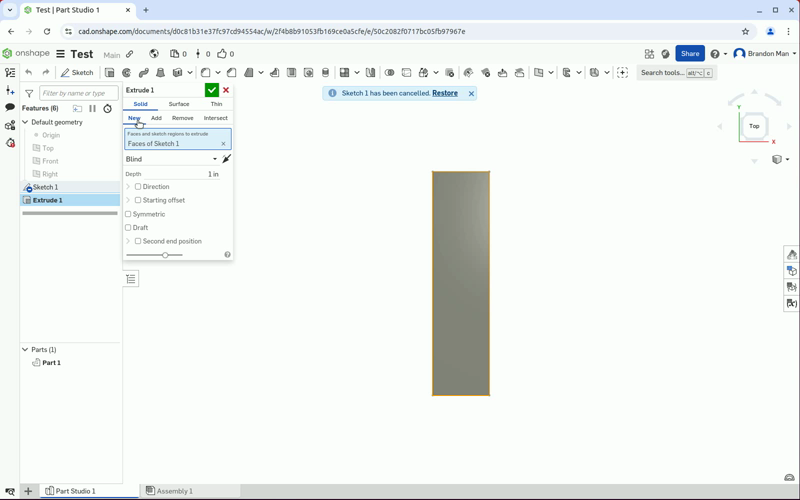
click(137, 120)
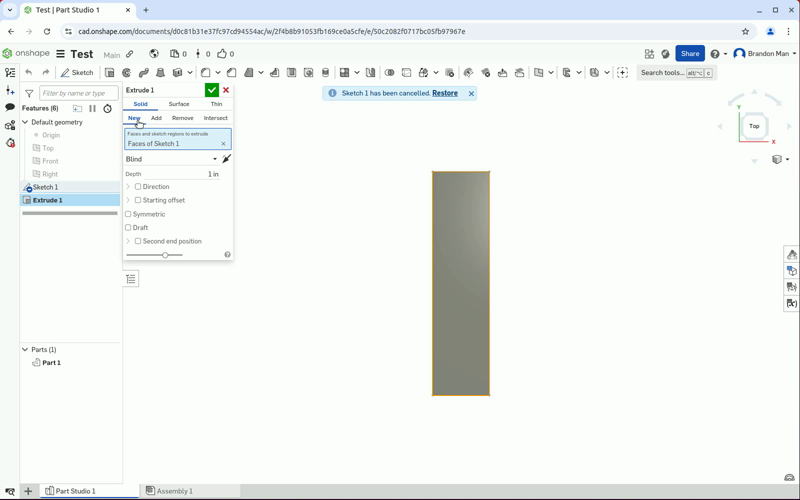
key(tab, 4)
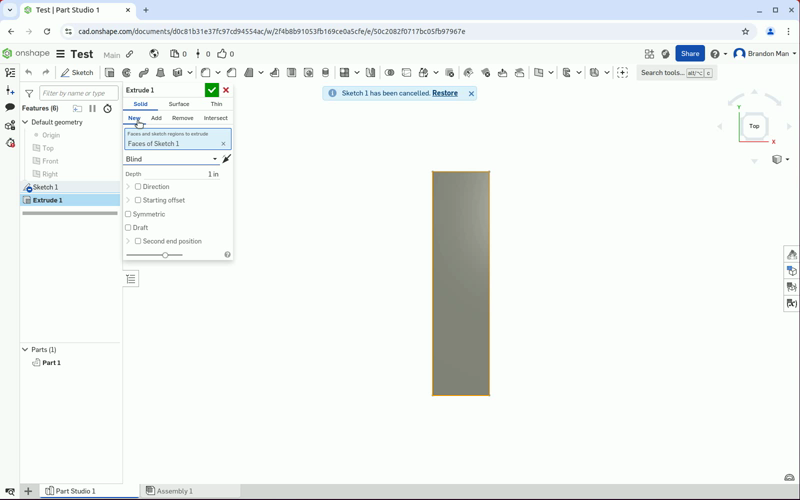
text(0.241)
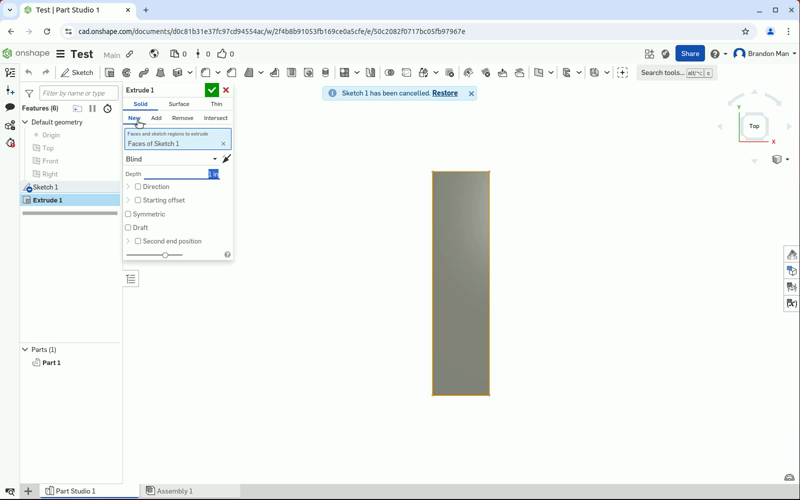
key(enter)
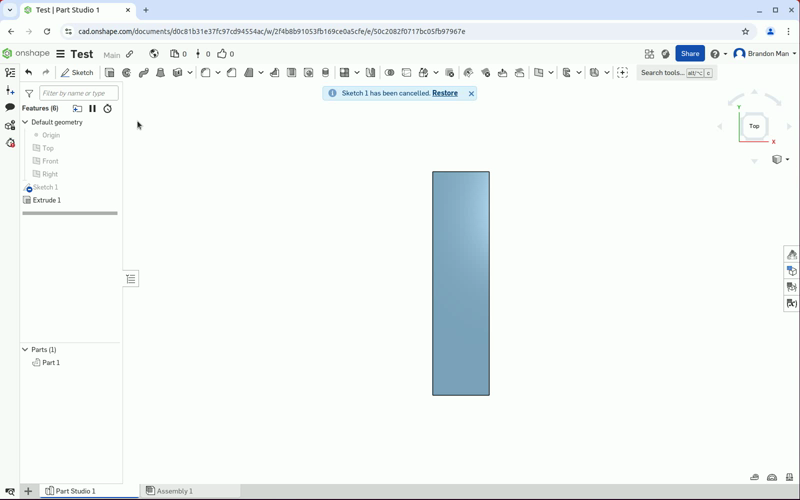
key(shift+h)
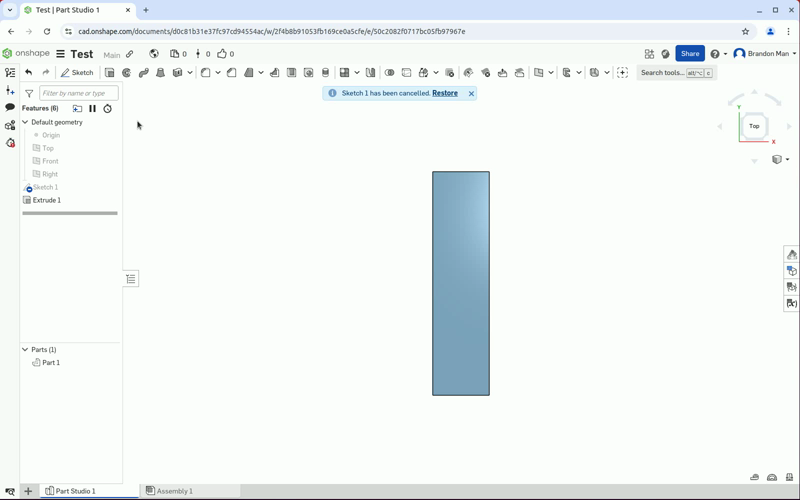
key(shift+h)
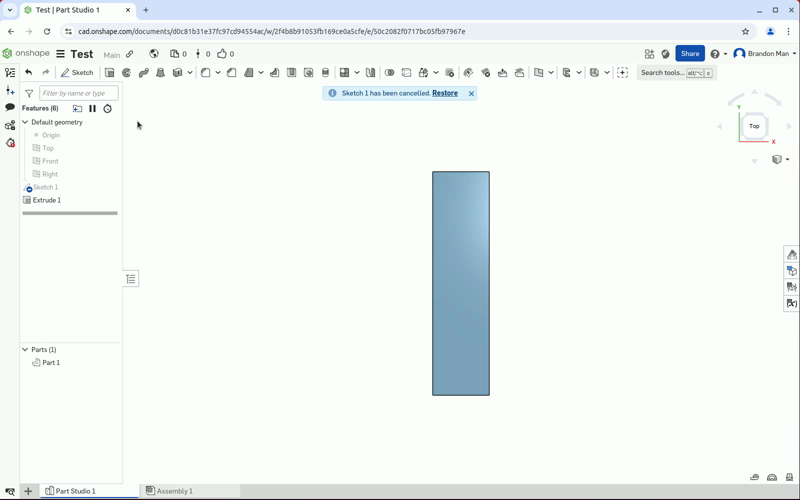
mouse_move(73, 189)
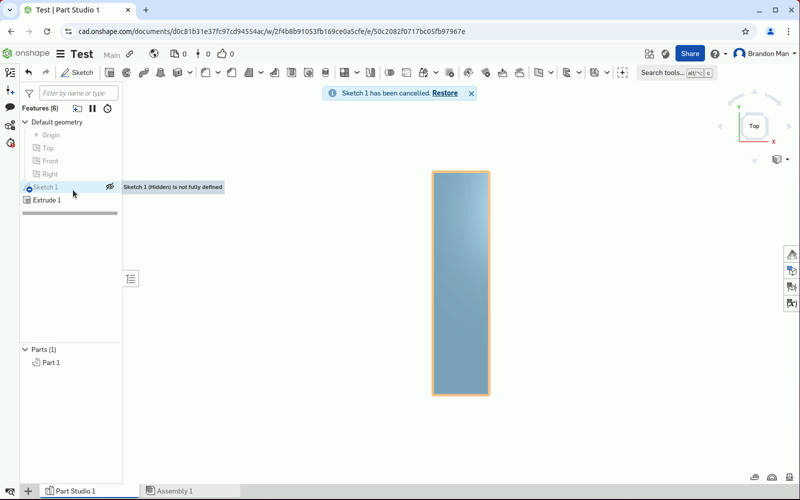
click(73, 189)
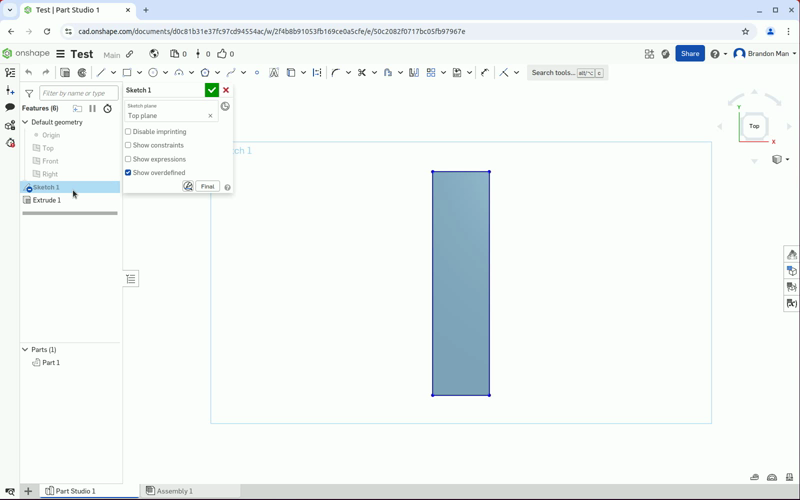
mouse_move(229, 92)
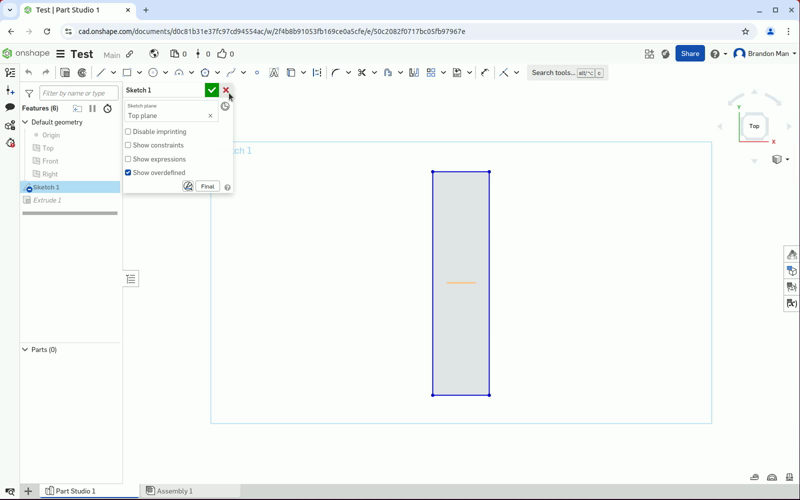
click(229, 92)
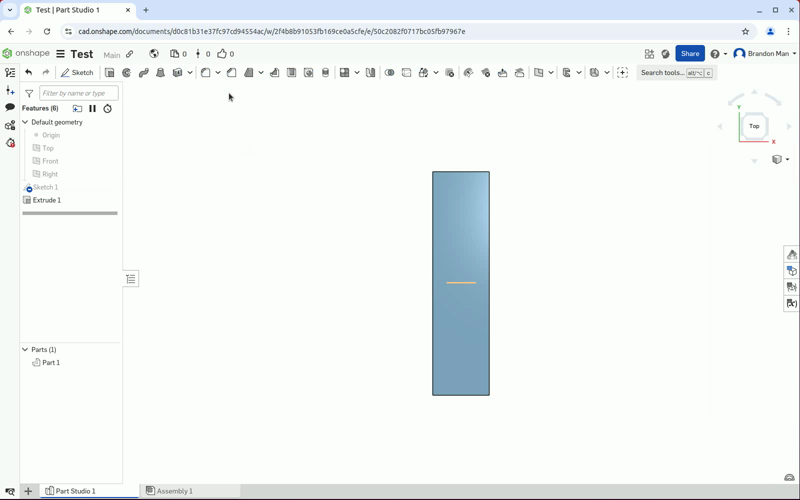
mouse_move(541, 75)
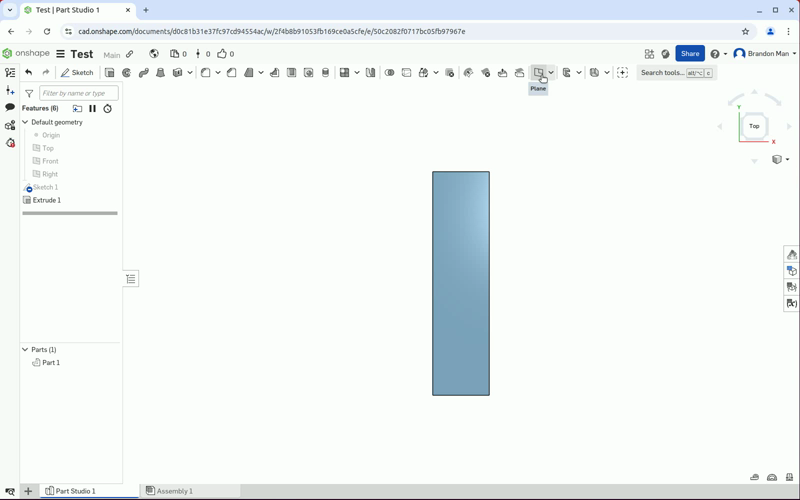
click(541, 75)
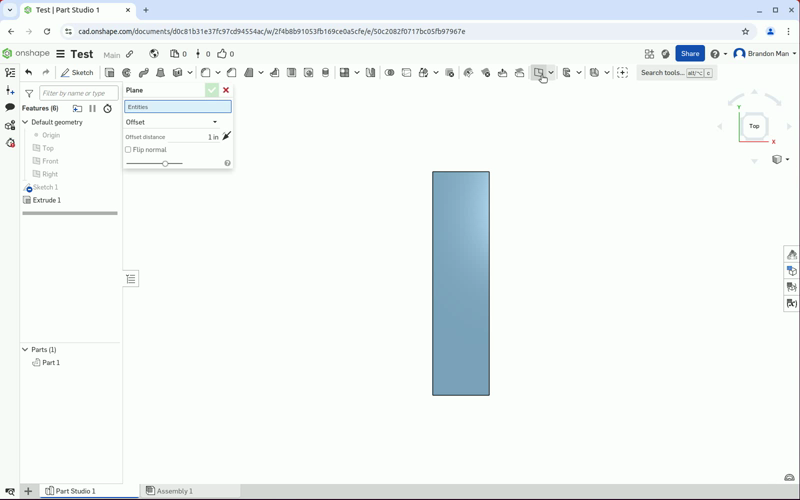
mouse_move(73, 150)
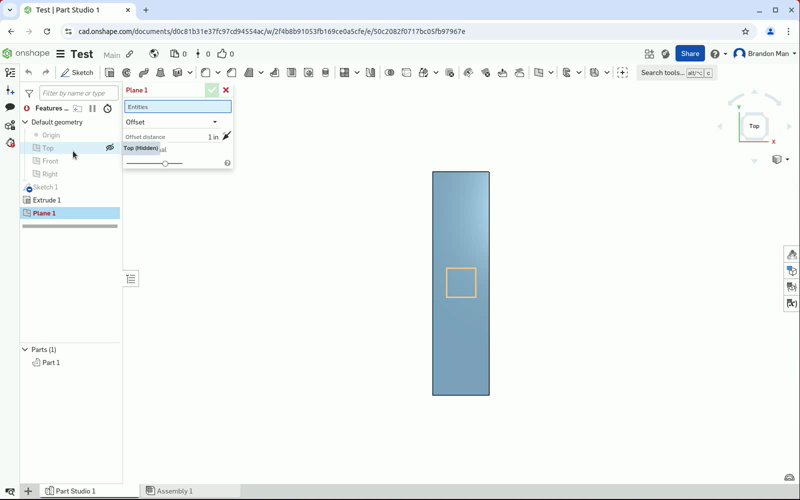
click(73, 150)
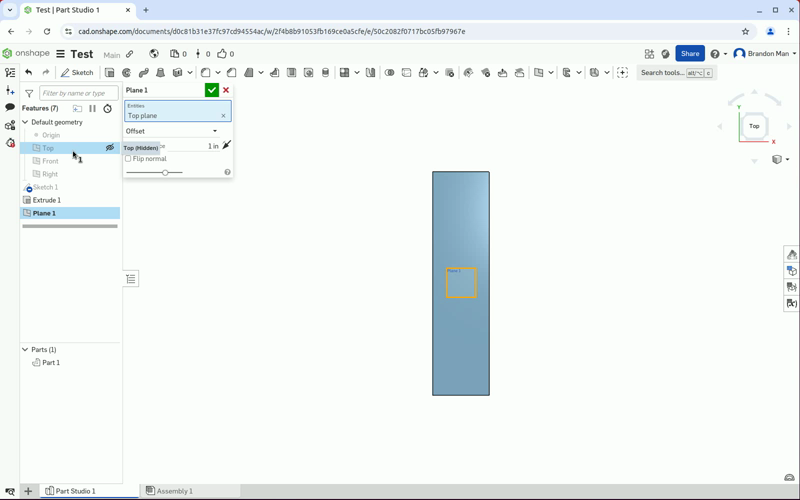
key(tab, 2)
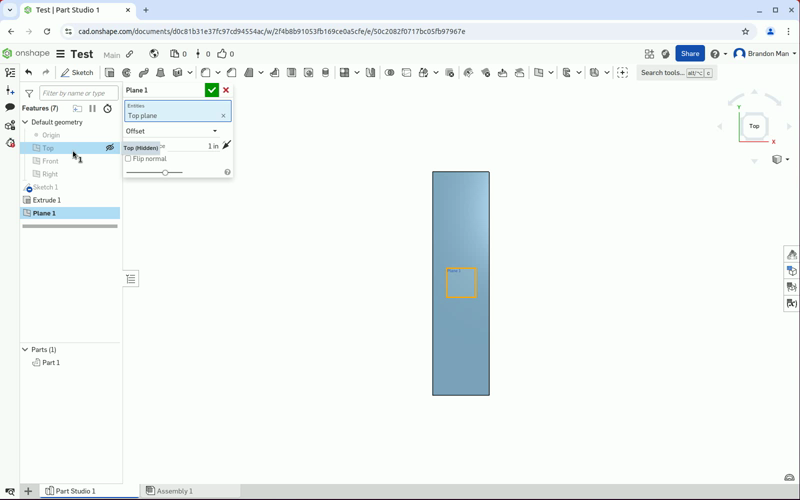
text(0.246)
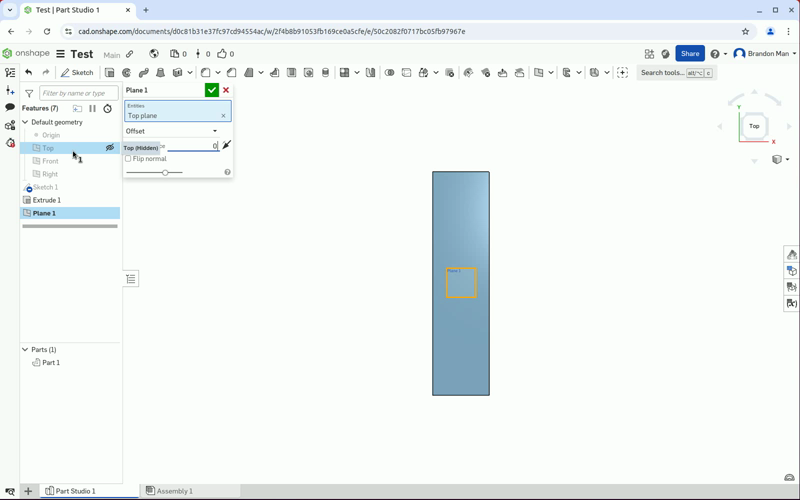
key(enter, 2)
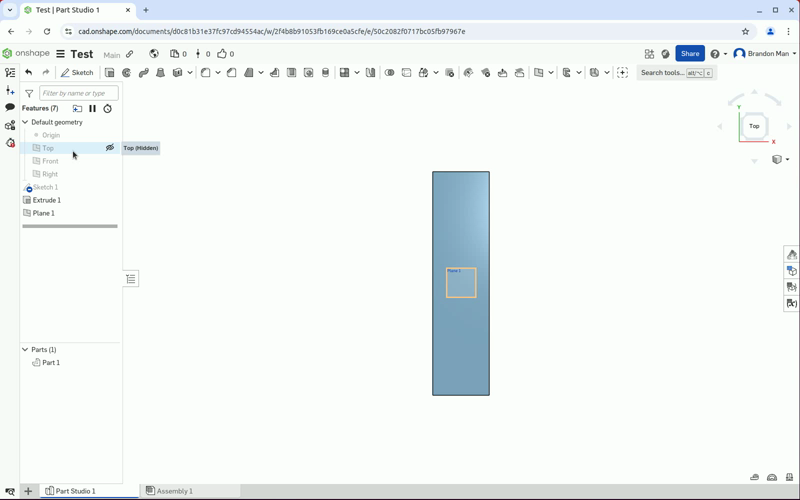
key(shift+s)
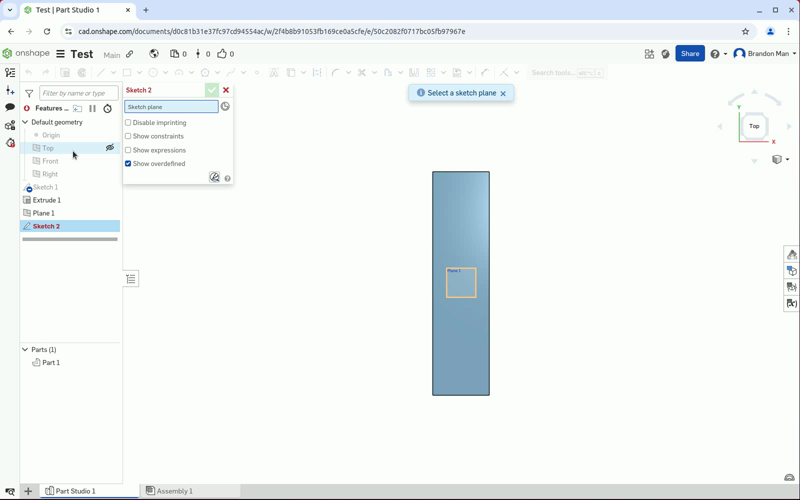
mouse_move(73, 215)
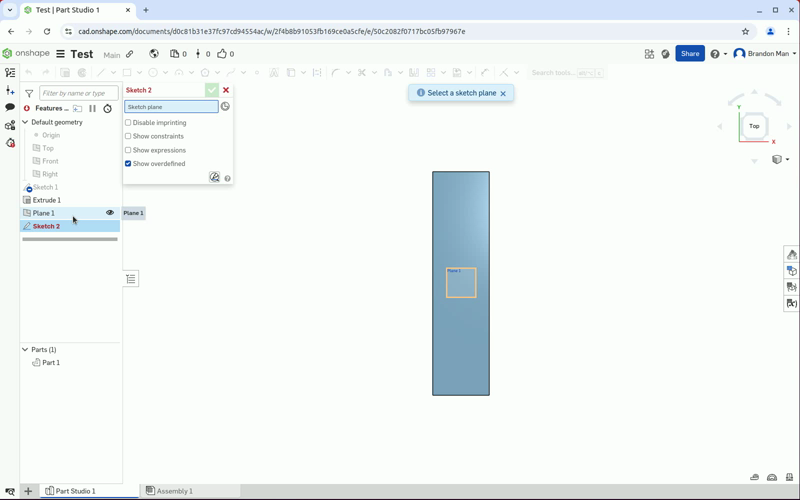
click(73, 215)
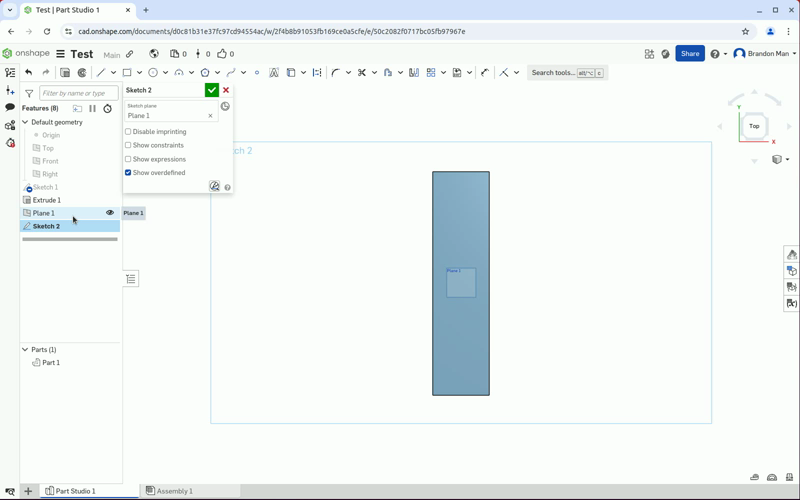
mouse_move(73, 352)
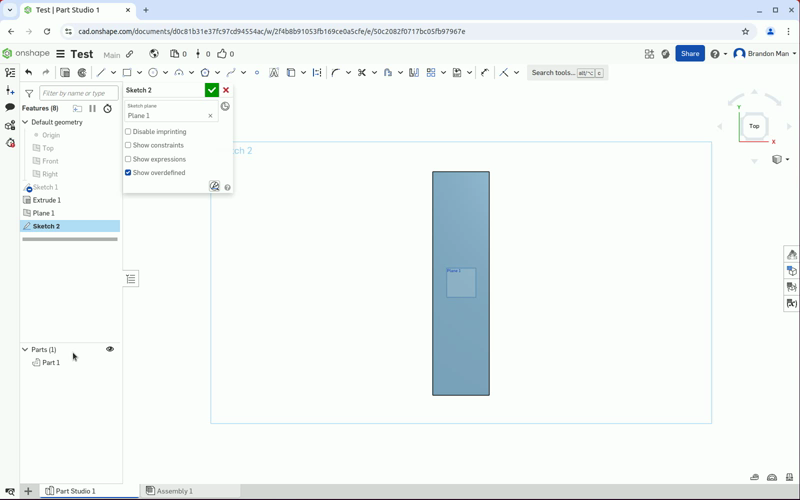
key(y)
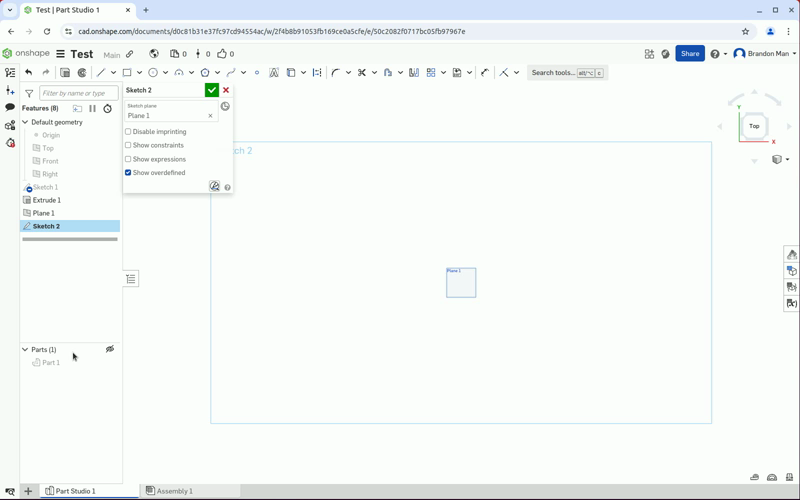
key(c)
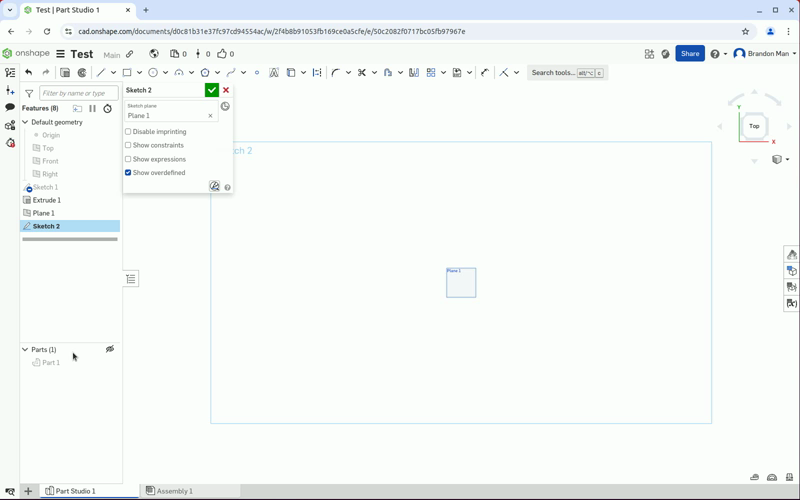
key_down(shift)
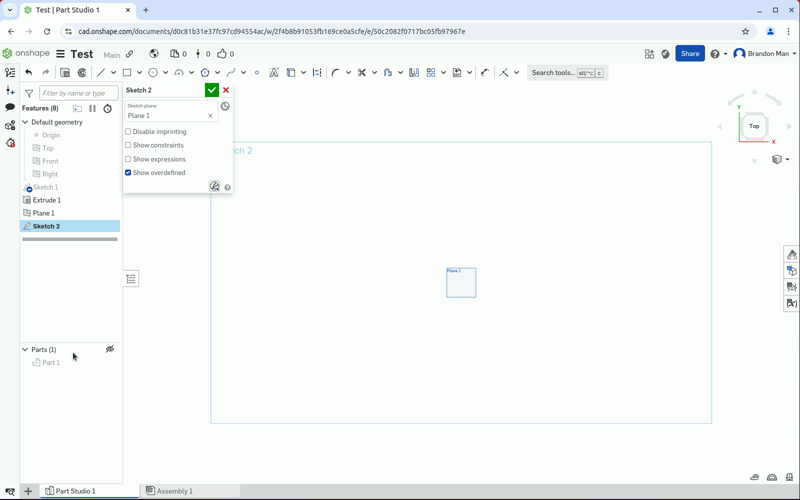
mouse_move(436, 264)
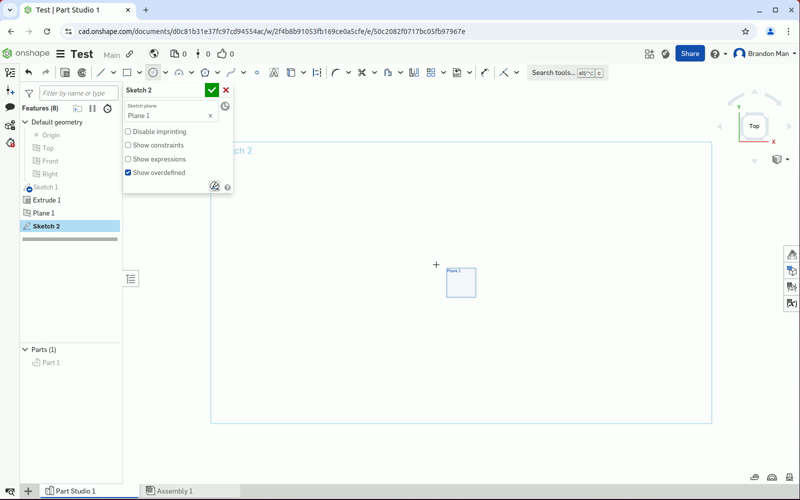
click(436, 264)
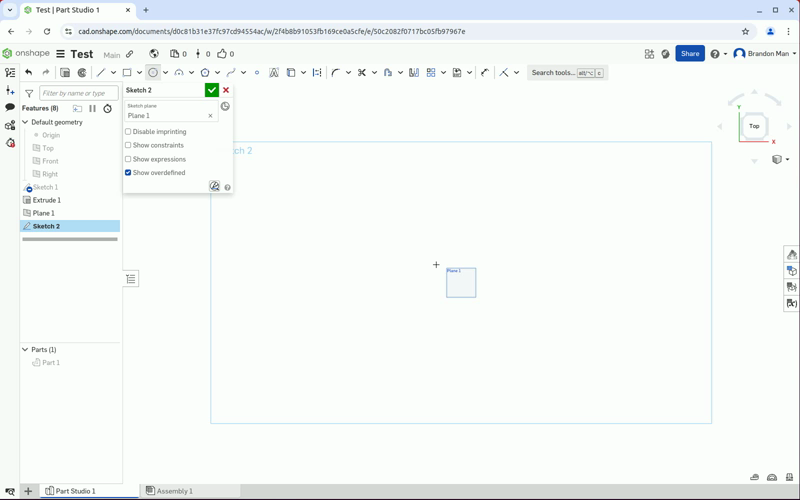
key_up(shift)
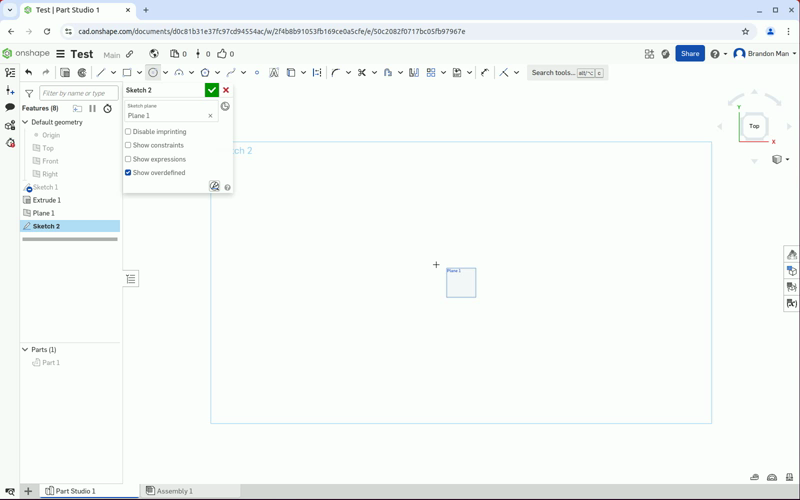
mouse_move(437, 264)
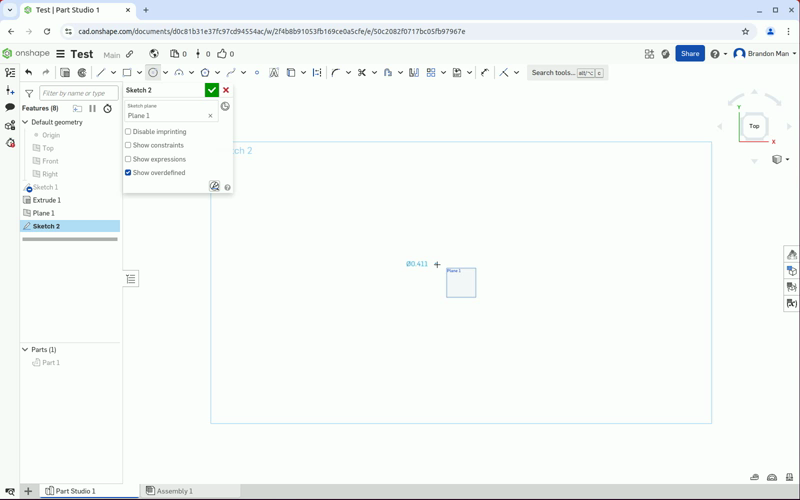
scroll(6)
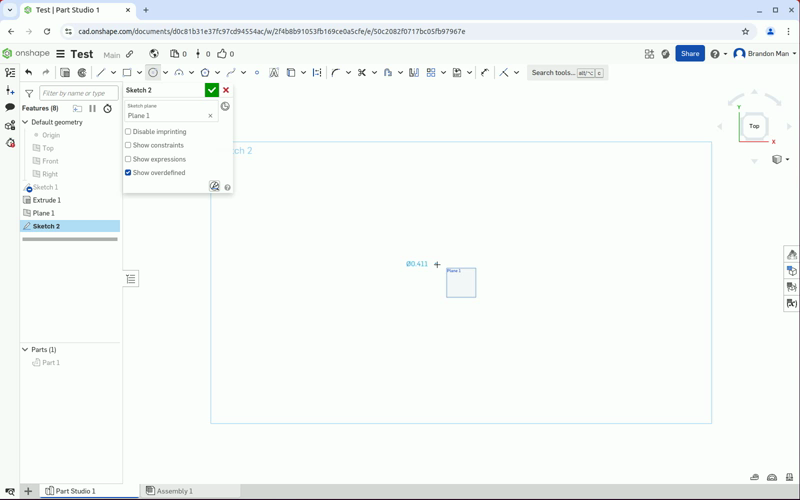
scroll(6)
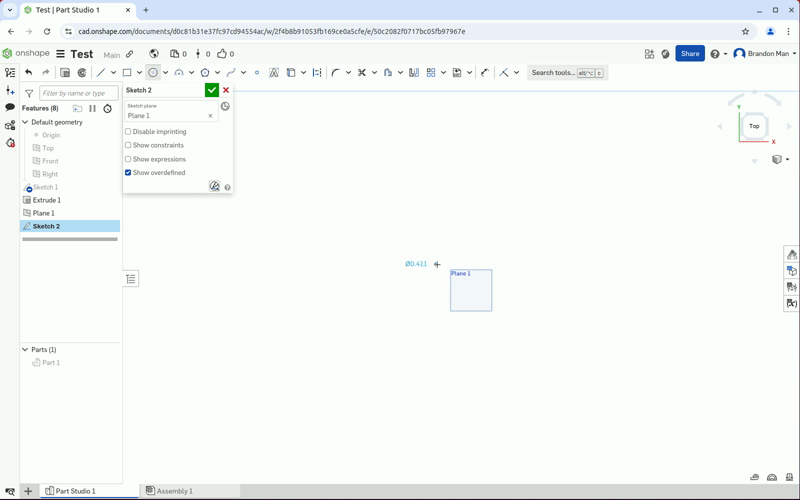
scroll(6)
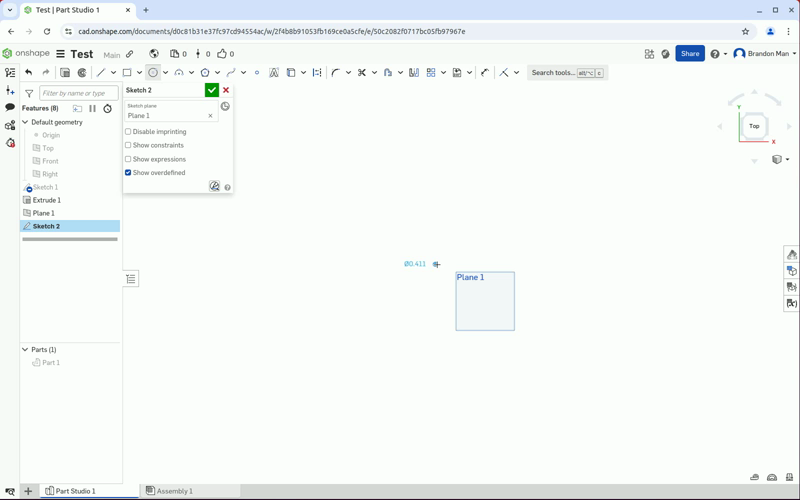
scroll(6)
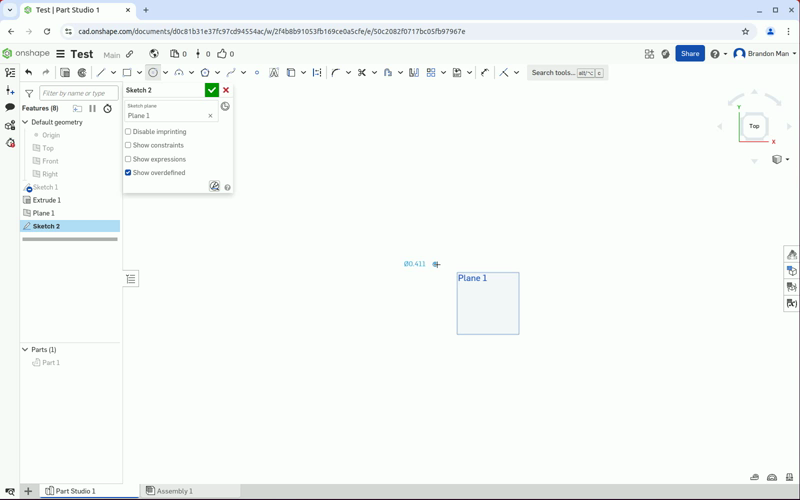
scroll(6)
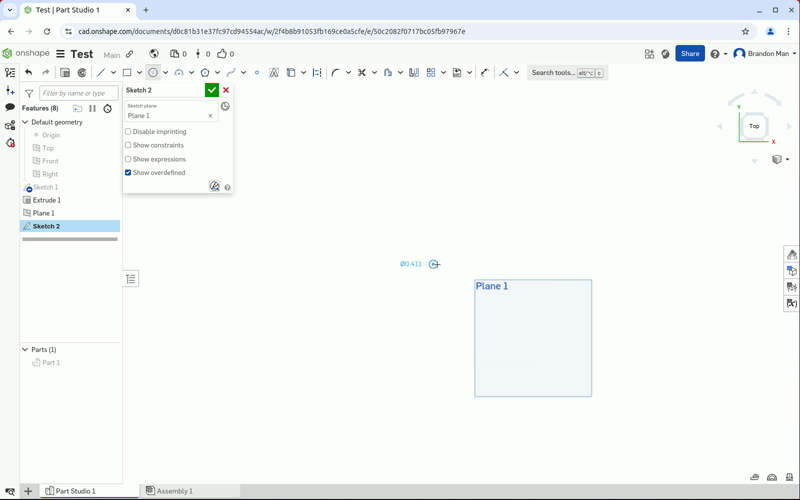
scroll(6)
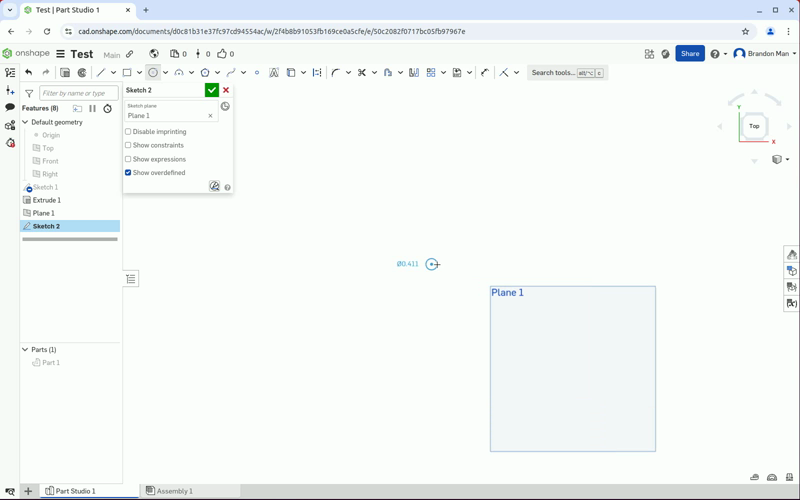
scroll(6)
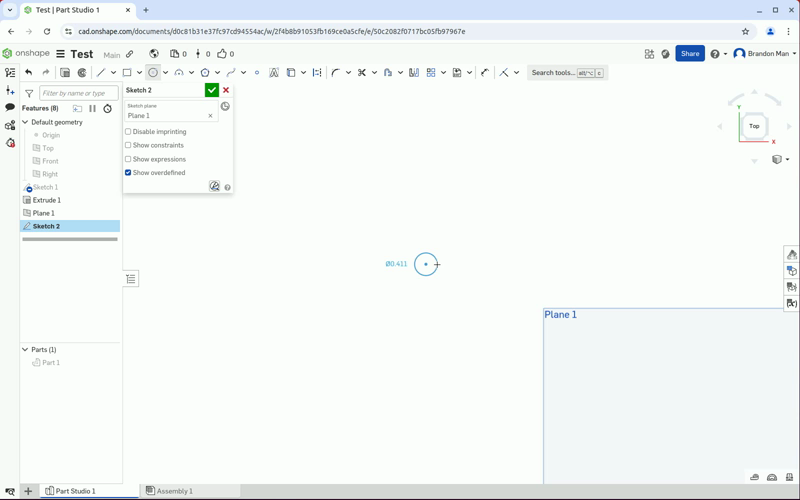
click(437, 264)
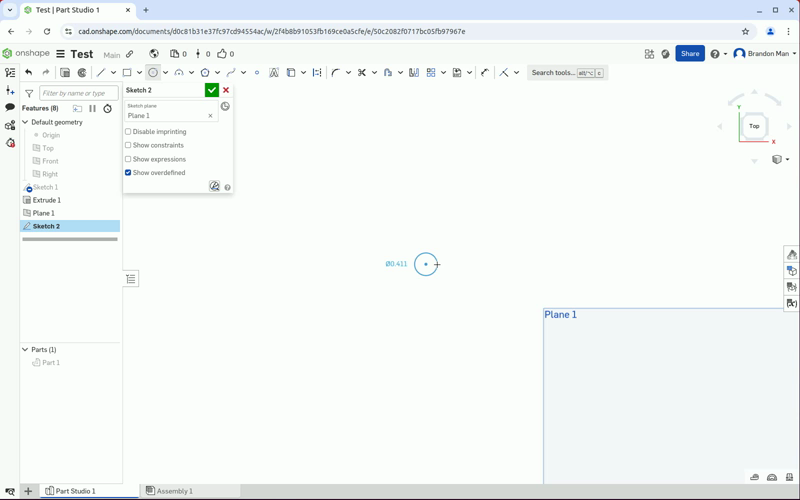
scroll(-6)
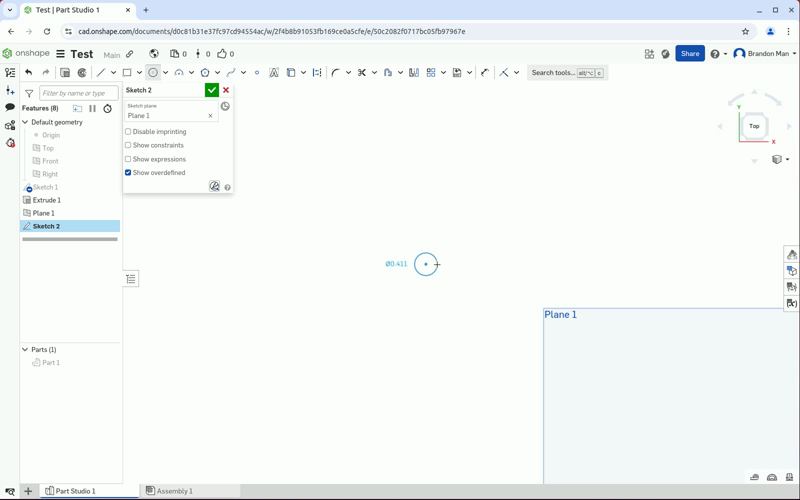
scroll(-6)
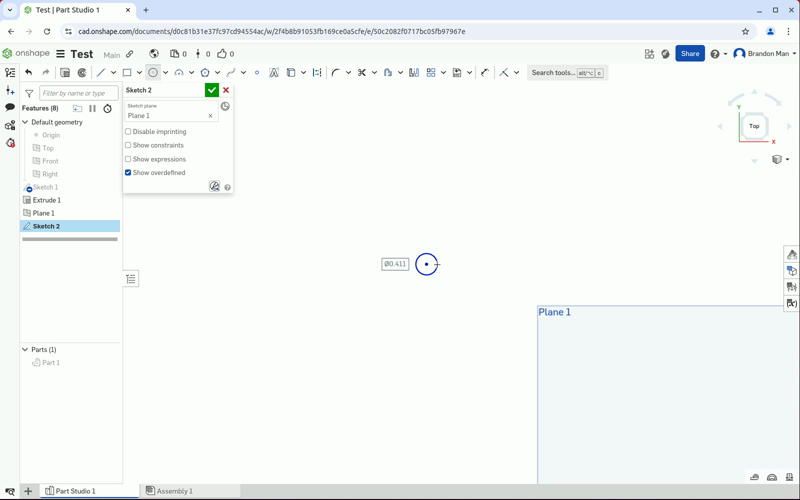
scroll(-6)
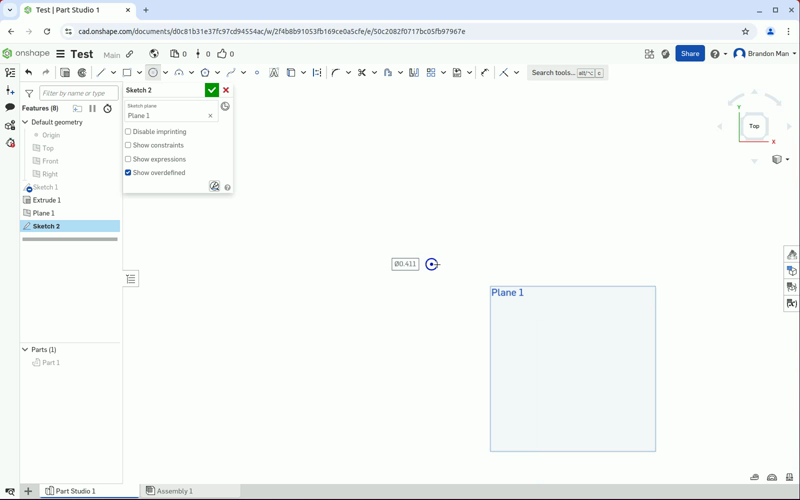
scroll(-6)
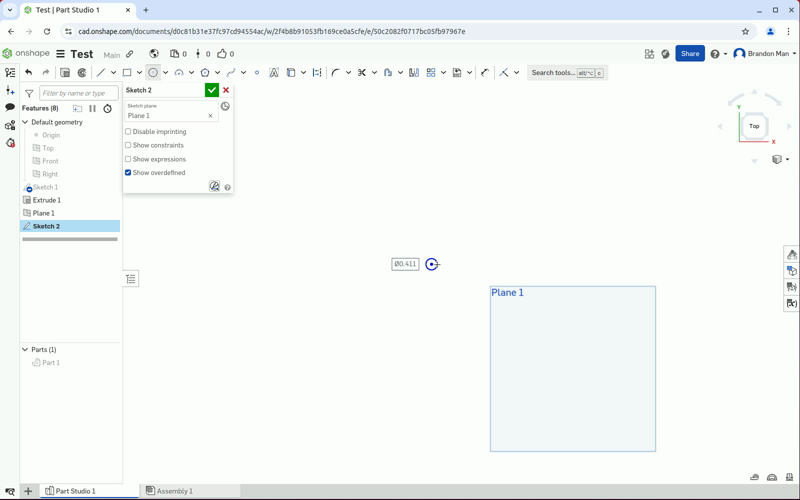
scroll(-6)
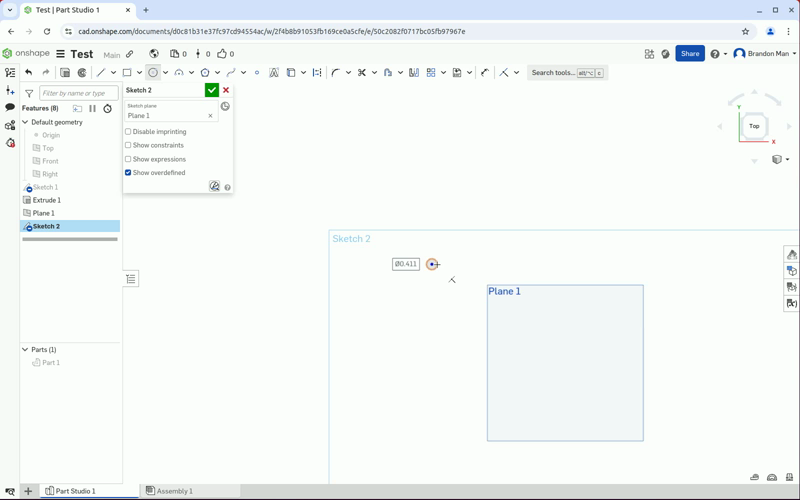
scroll(-6)
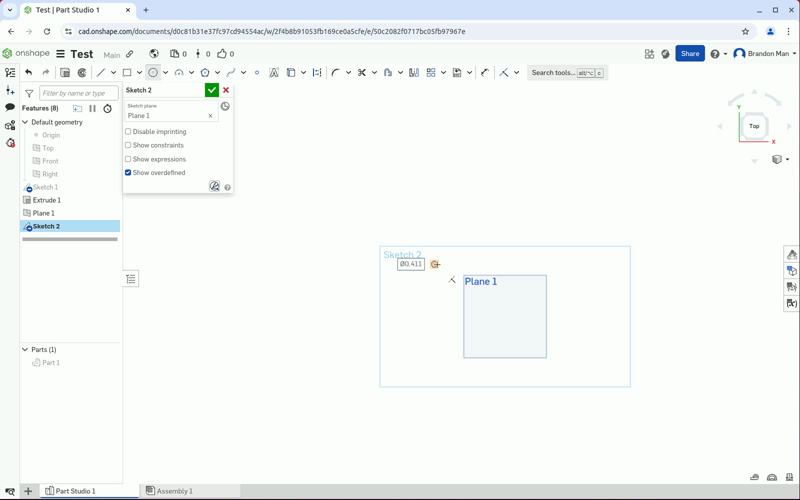
scroll(-6)
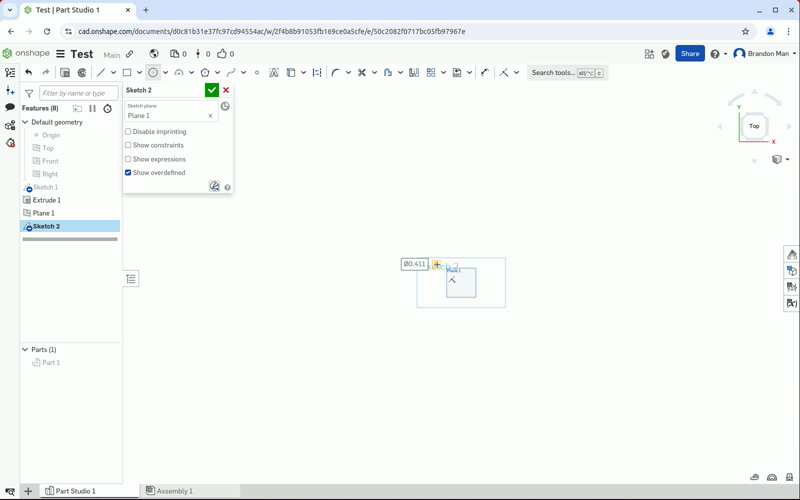
key(esc)
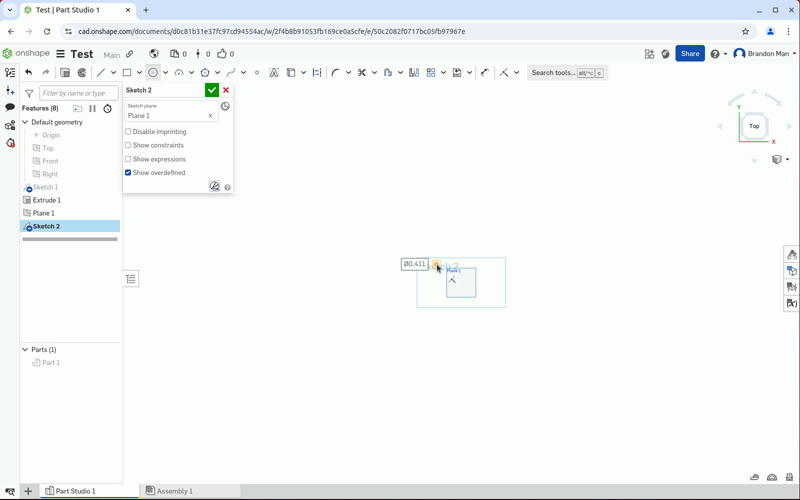
mouse_move(436, 264)
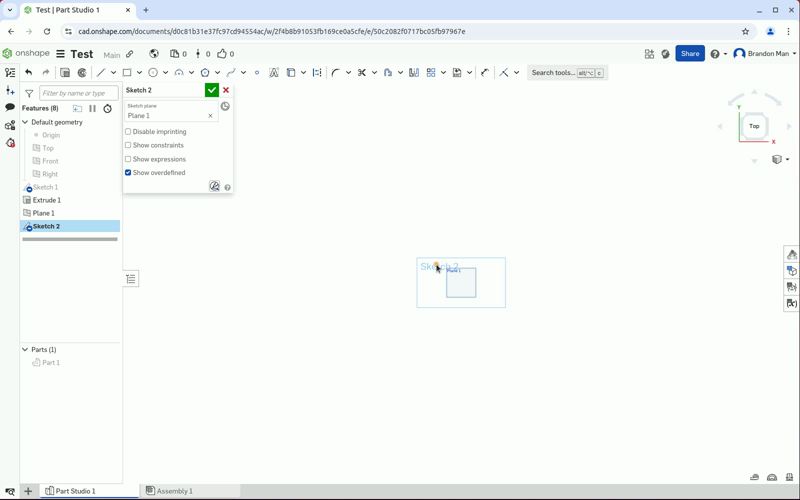
scroll(6)
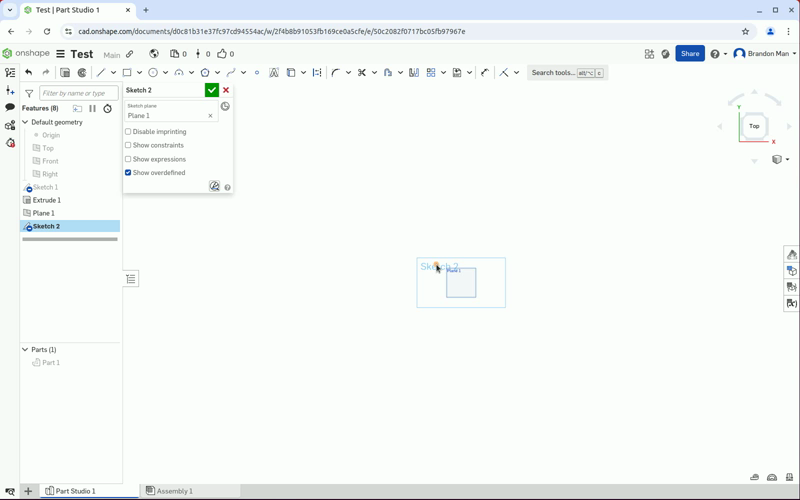
scroll(6)
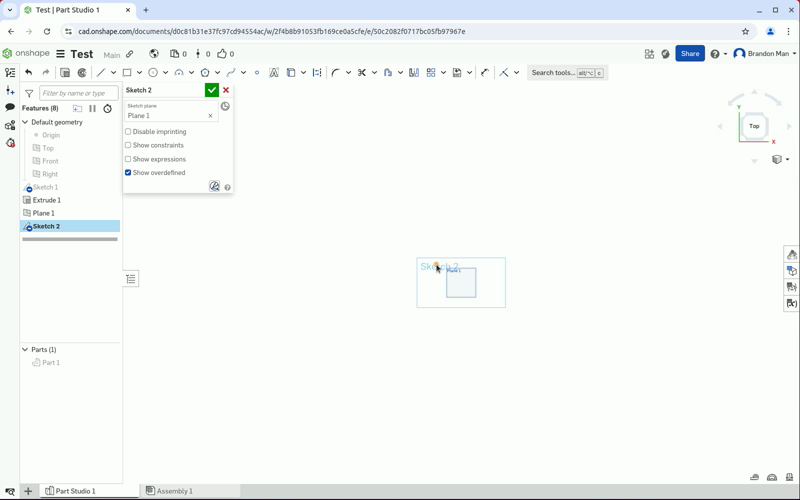
scroll(6)
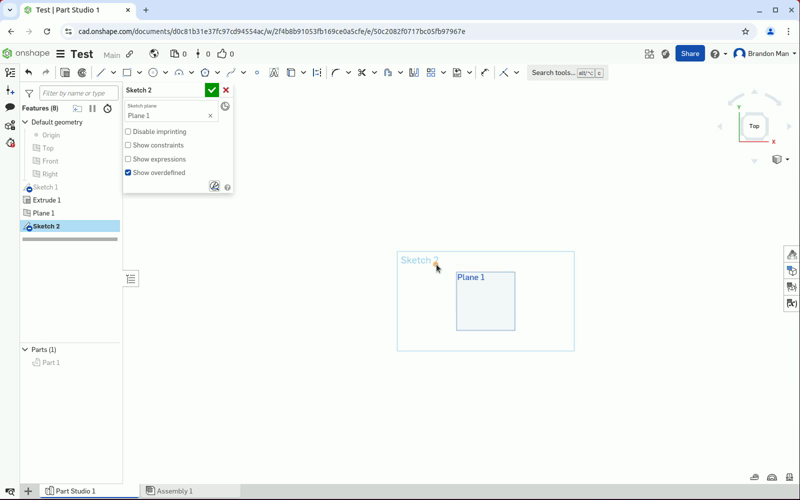
scroll(6)
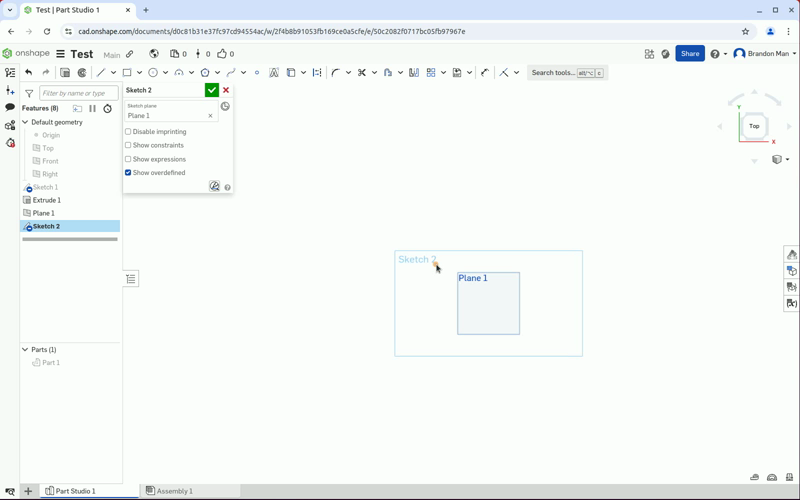
scroll(6)
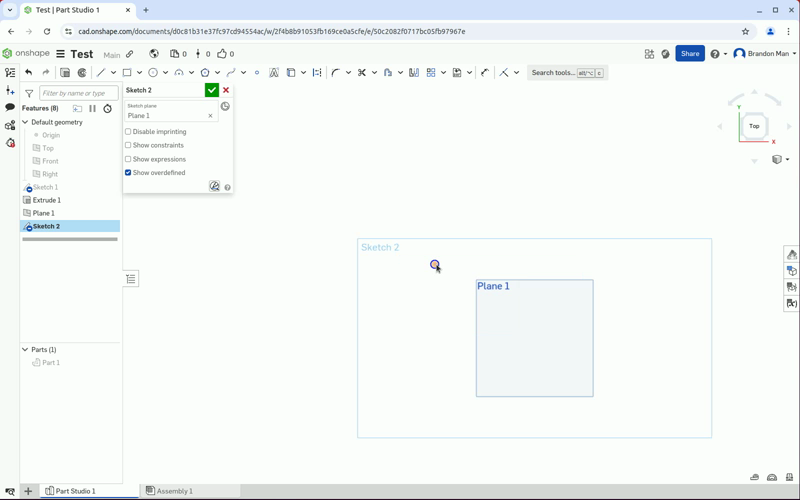
scroll(6)
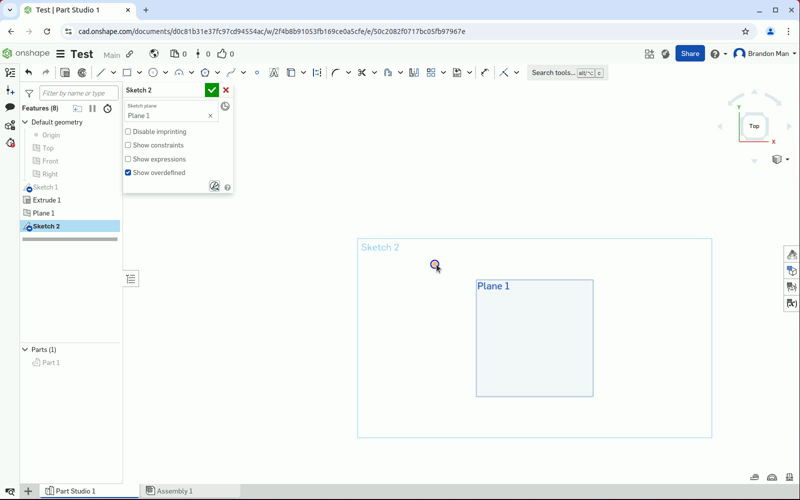
scroll(6)
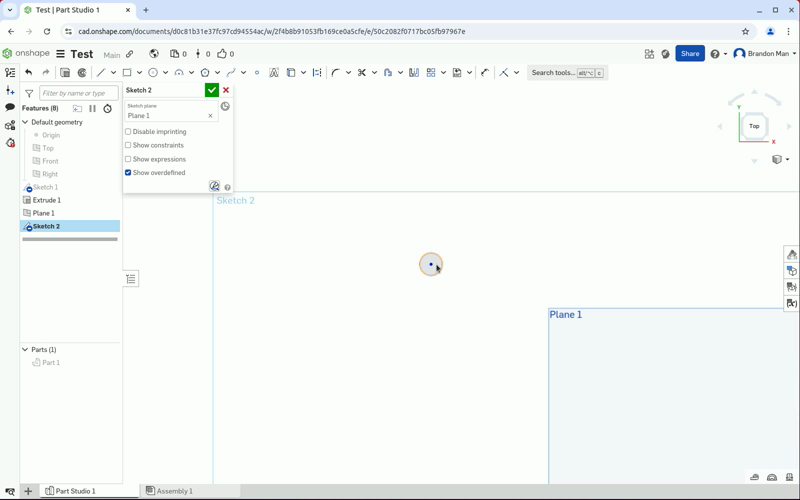
click(436, 264)
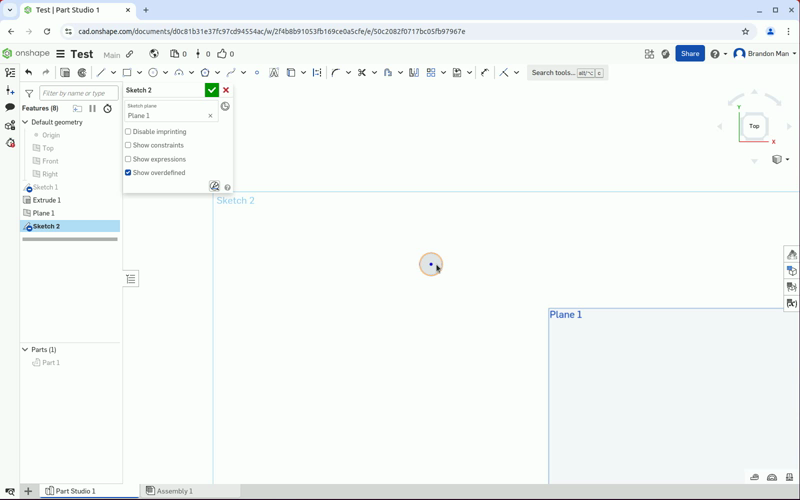
scroll(-6)
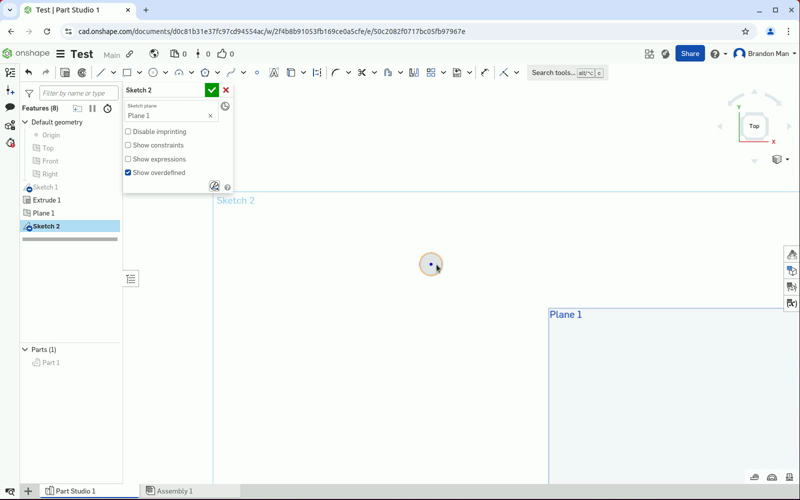
scroll(-6)
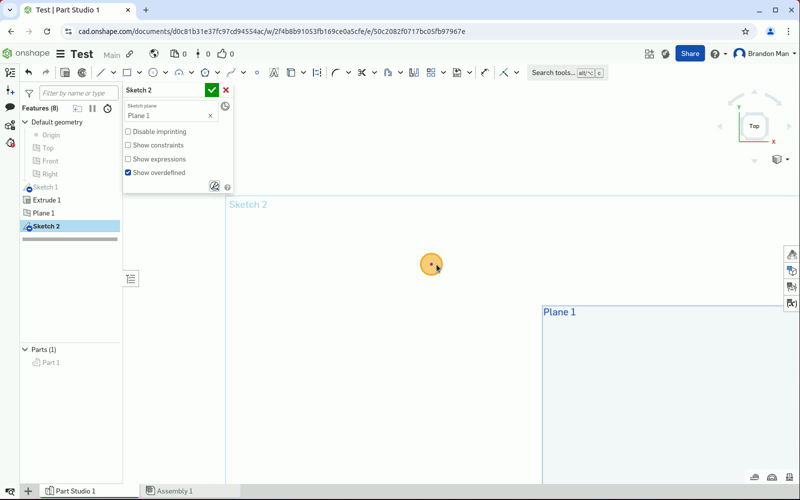
scroll(-6)
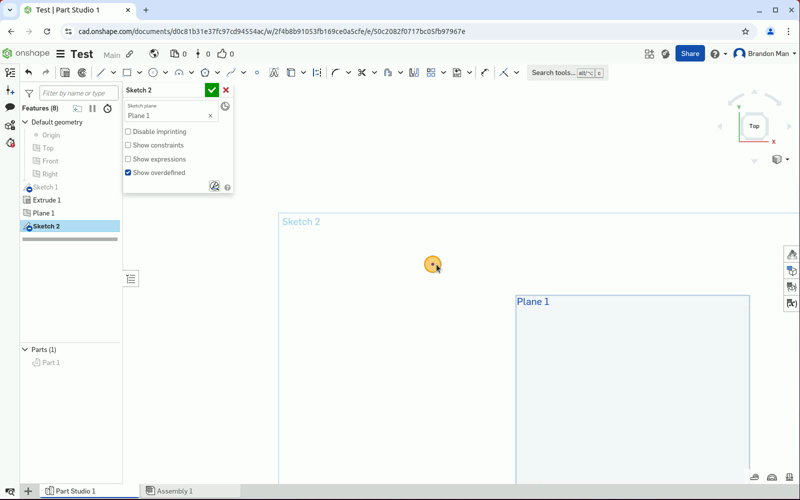
scroll(-6)
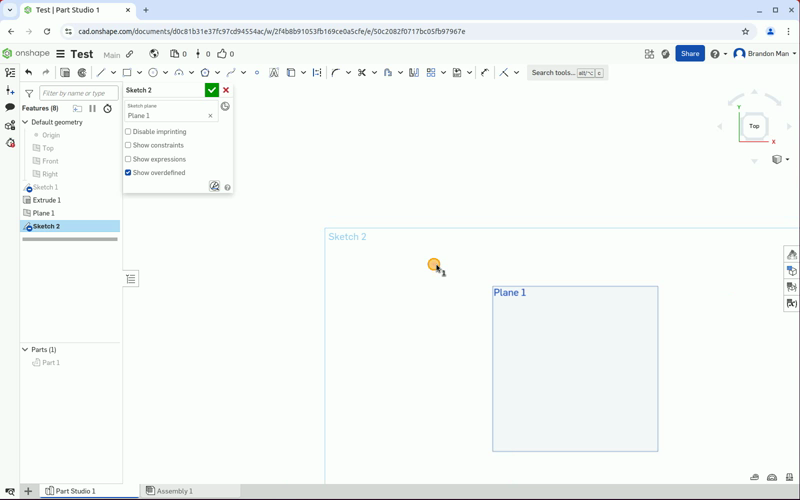
scroll(-6)
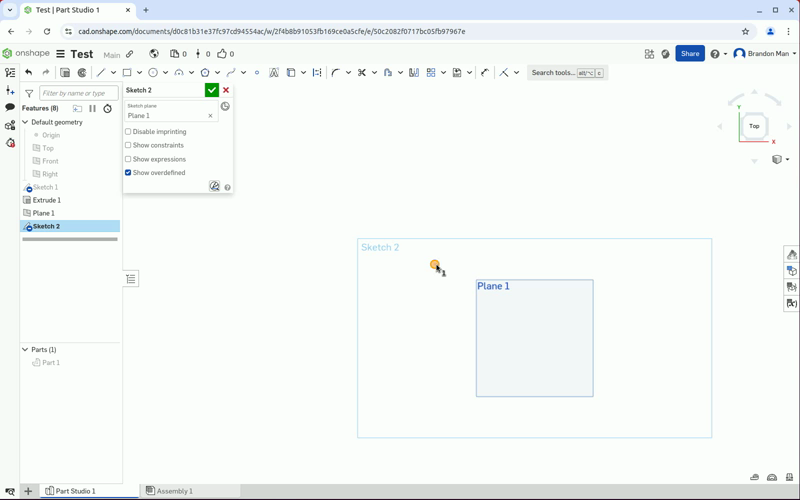
scroll(-6)
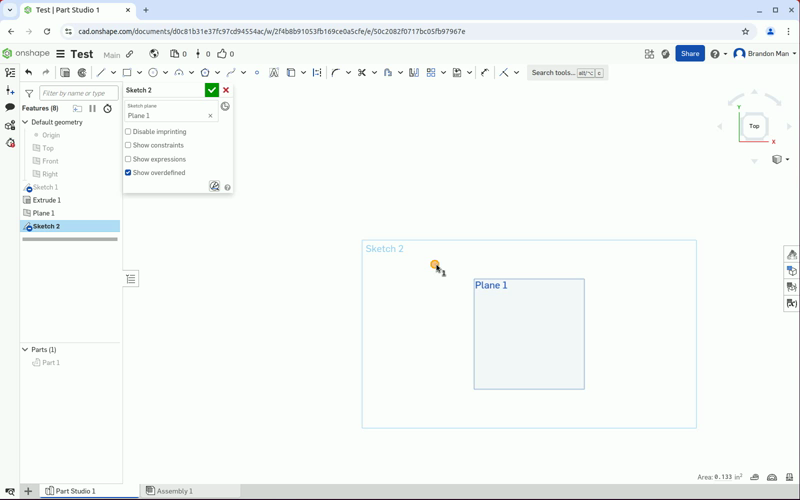
scroll(-6)
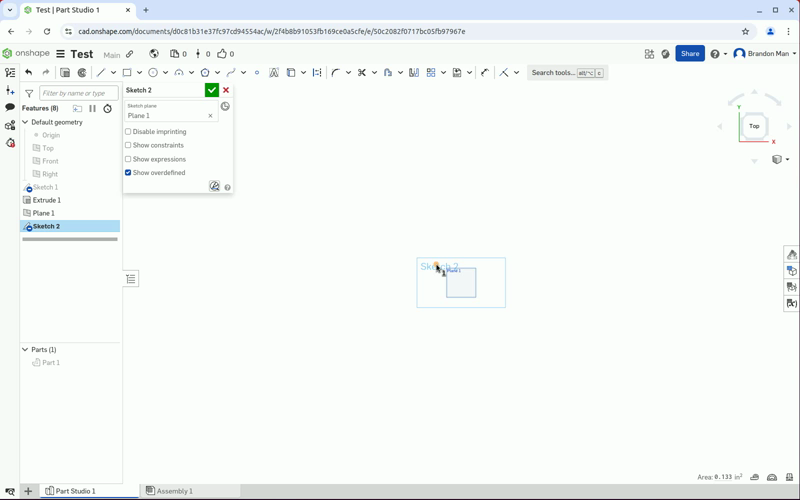
mouse_move(73, 352)
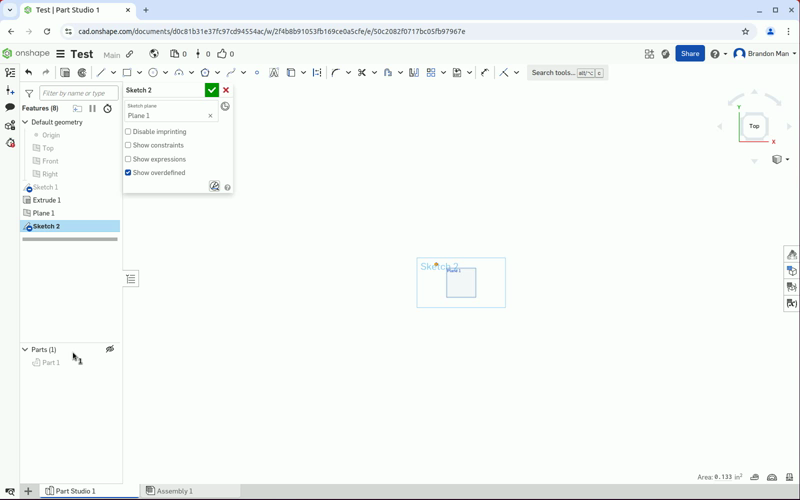
key(shift+y)
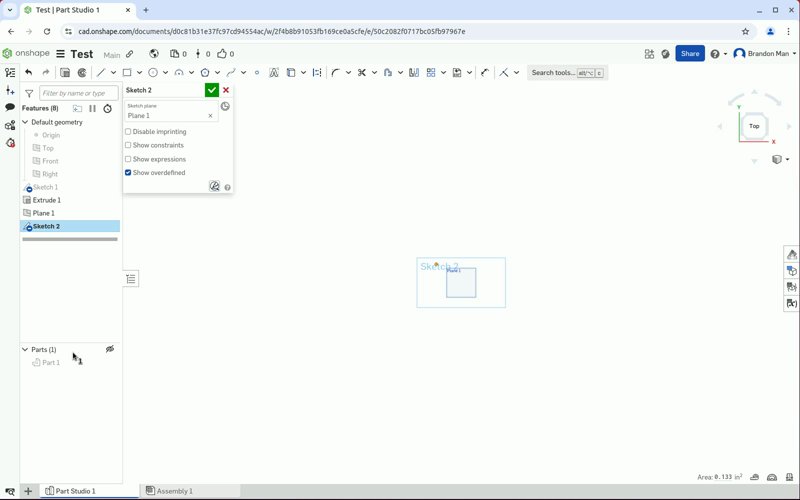
key(shift+e)
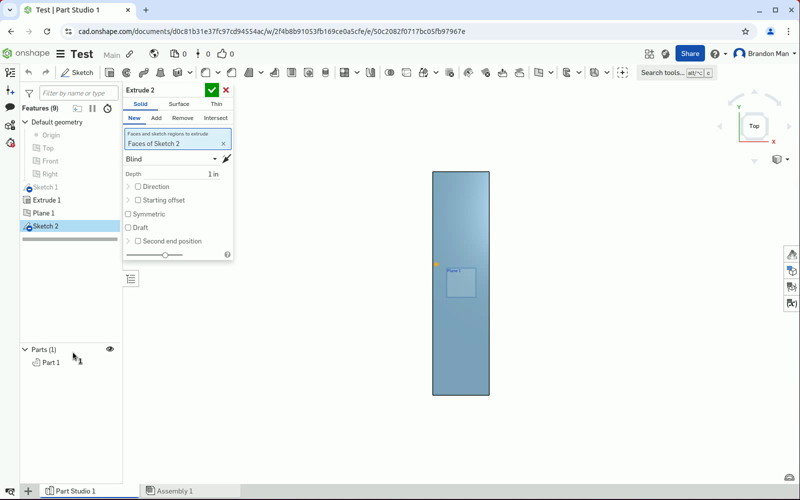
mouse_move(143, 106)
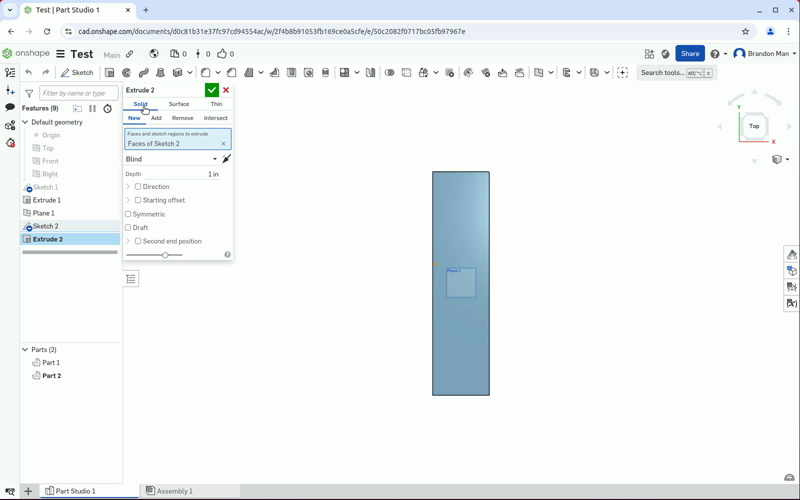
click(143, 106)
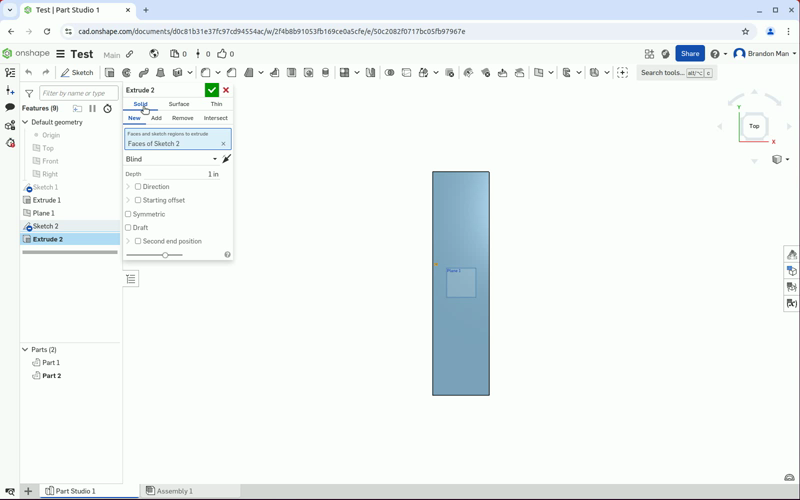
mouse_move(186, 120)
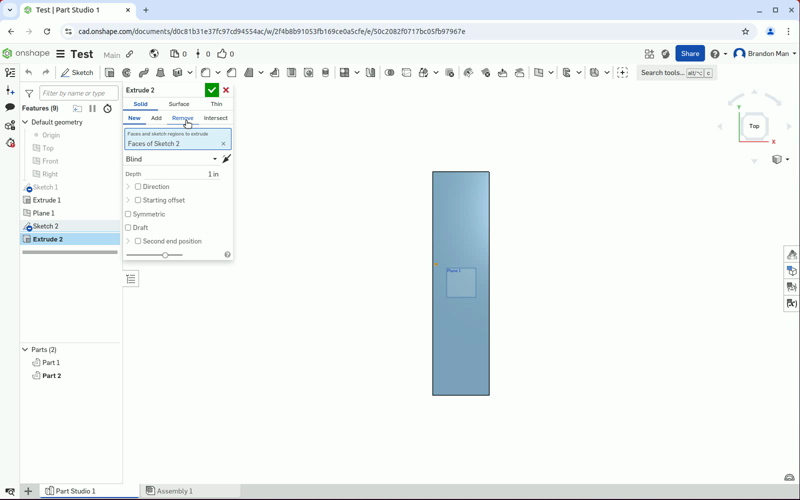
click(186, 120)
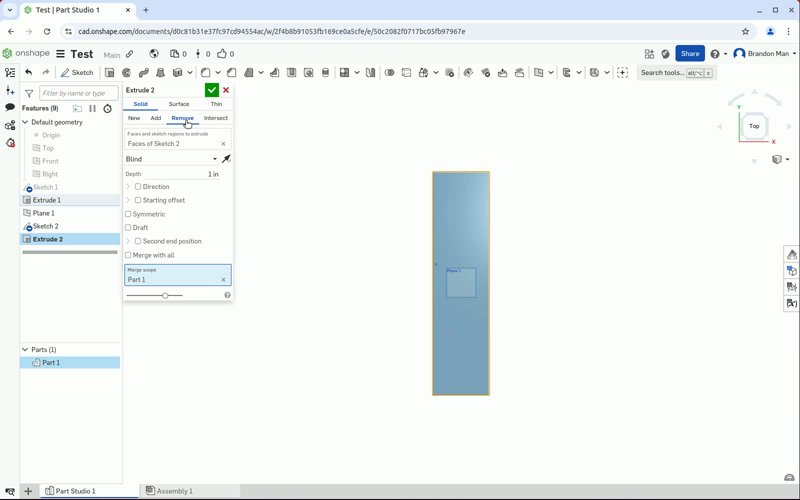
key(tab, 4)
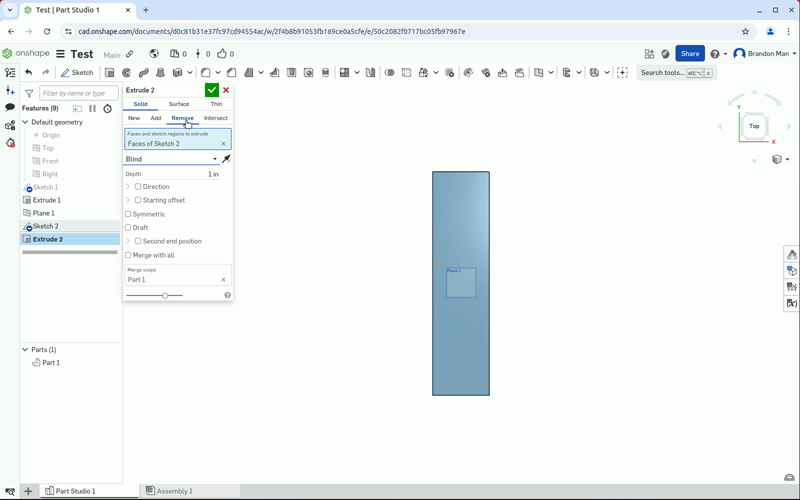
text(0.722)
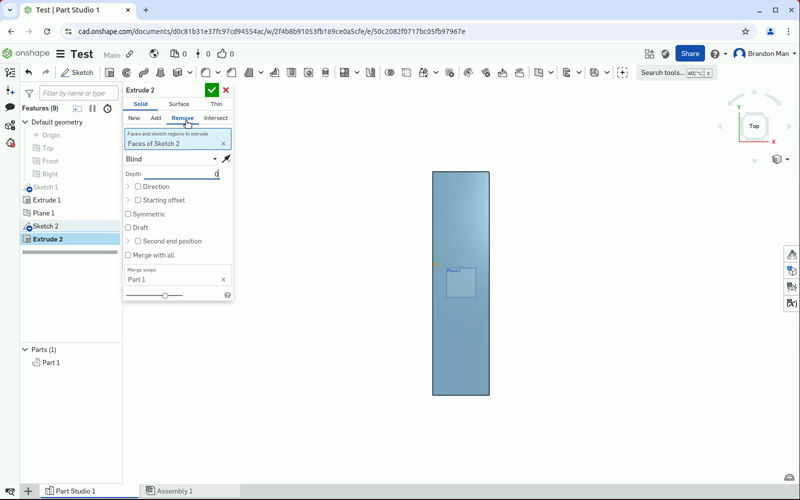
key(tab, 6)
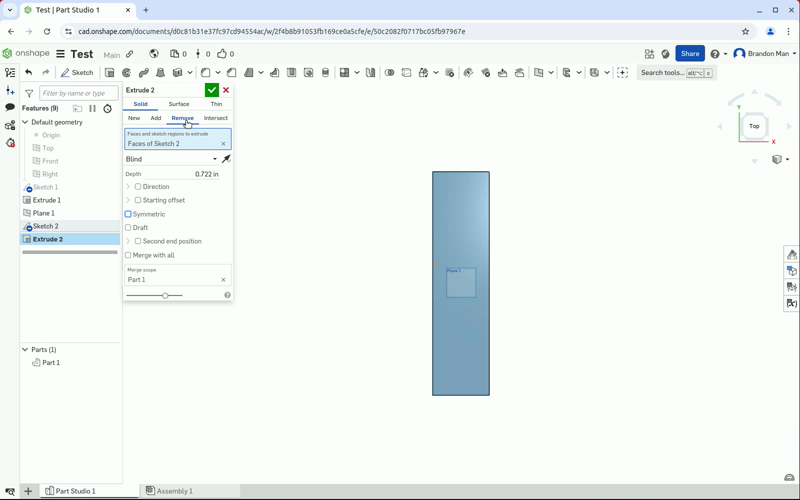
key(space)
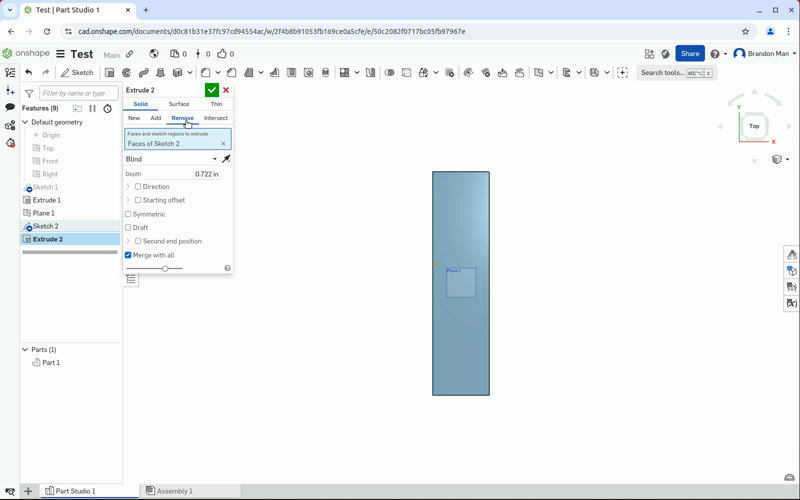
key(enter)
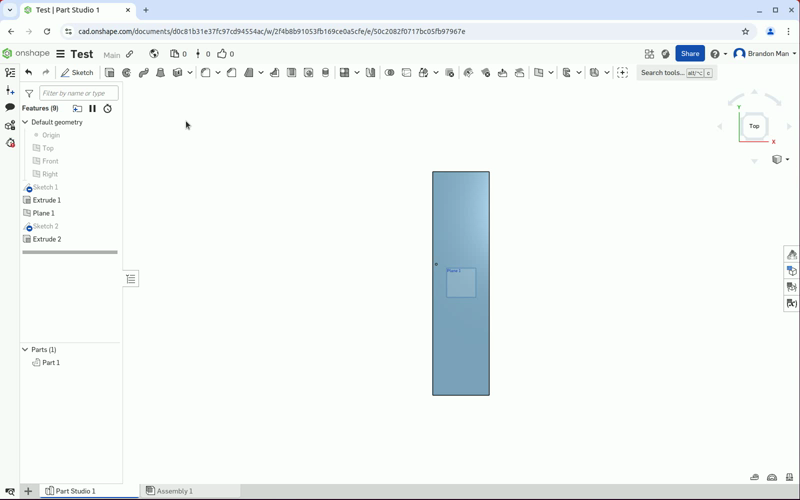
key(shift+h)
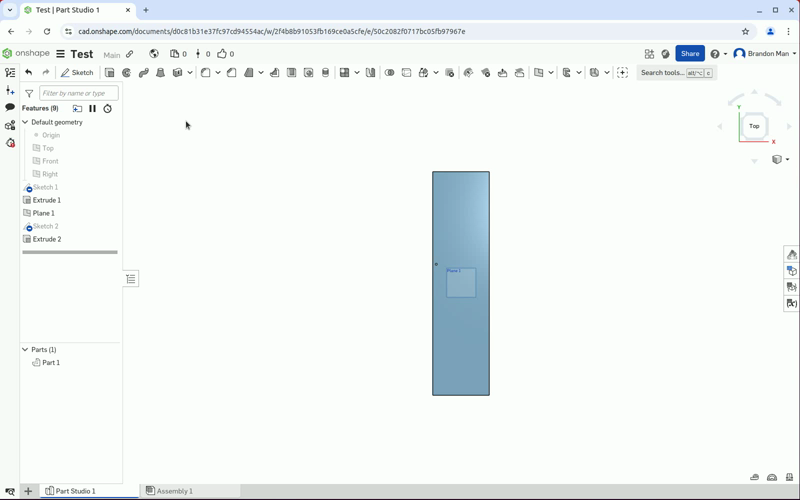
key(shift+h)
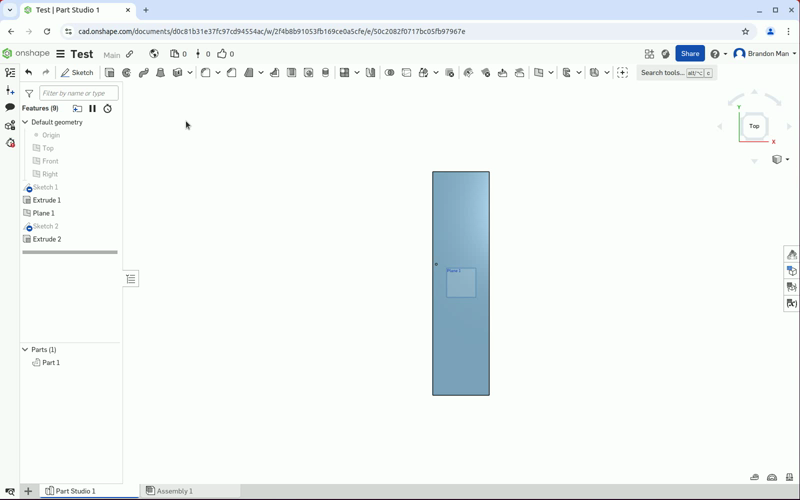
mouse_move(73, 189)
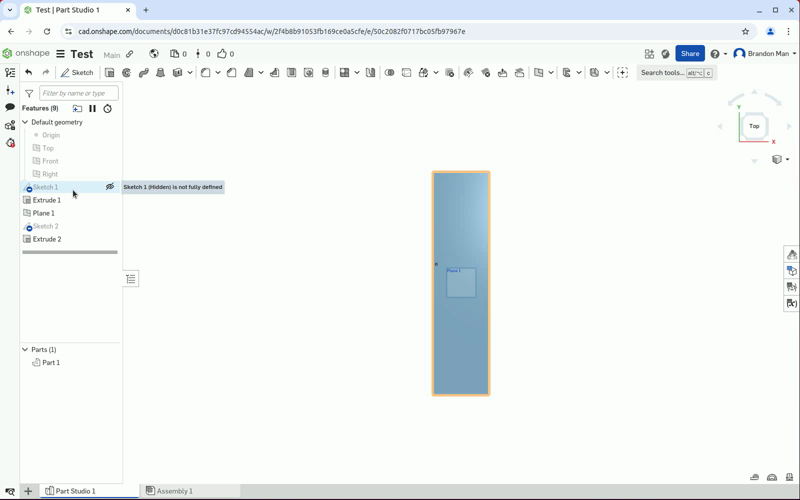
click(73, 189)
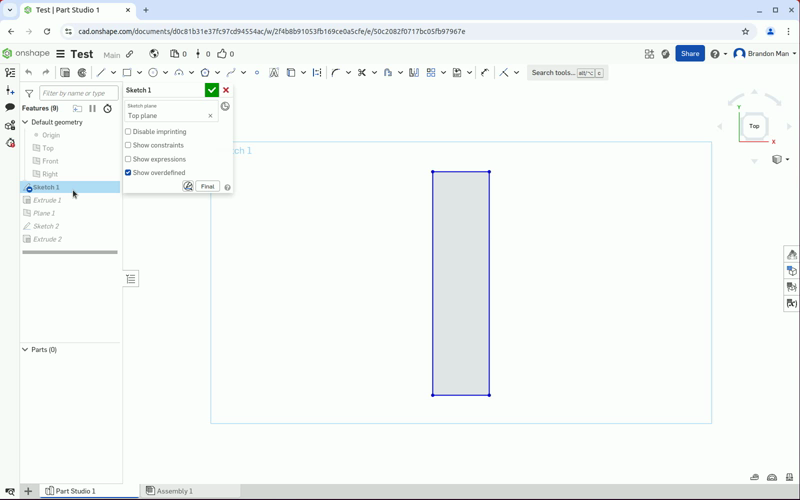
mouse_move(229, 92)
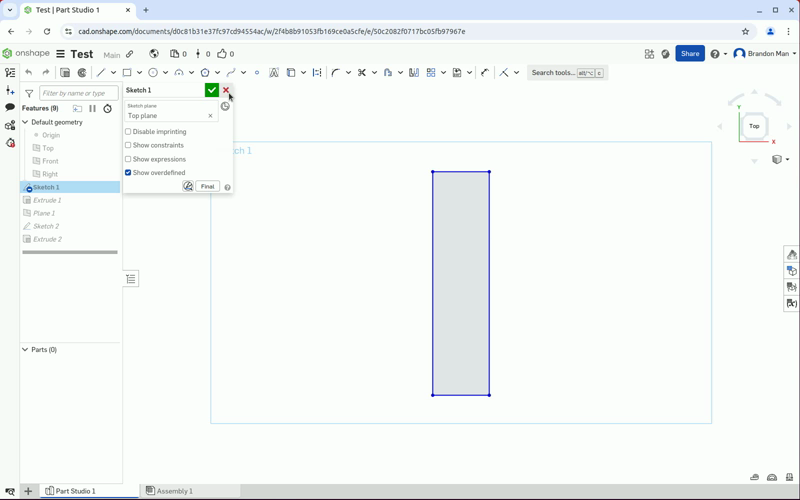
click(229, 92)
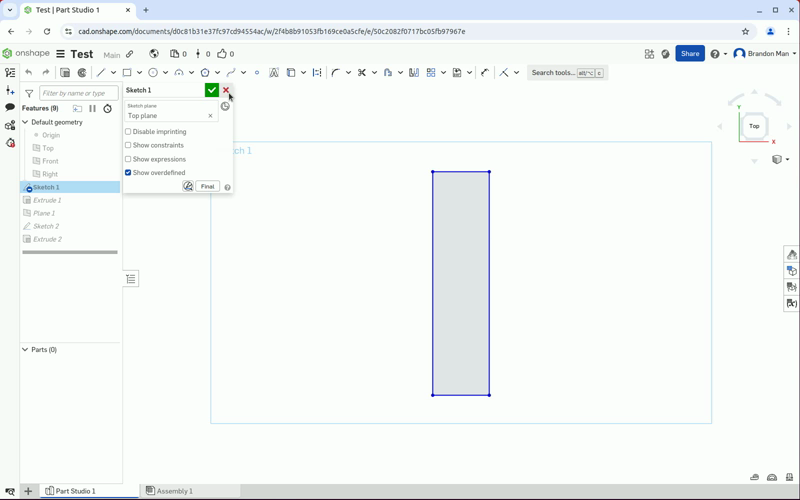
key(shift+s)
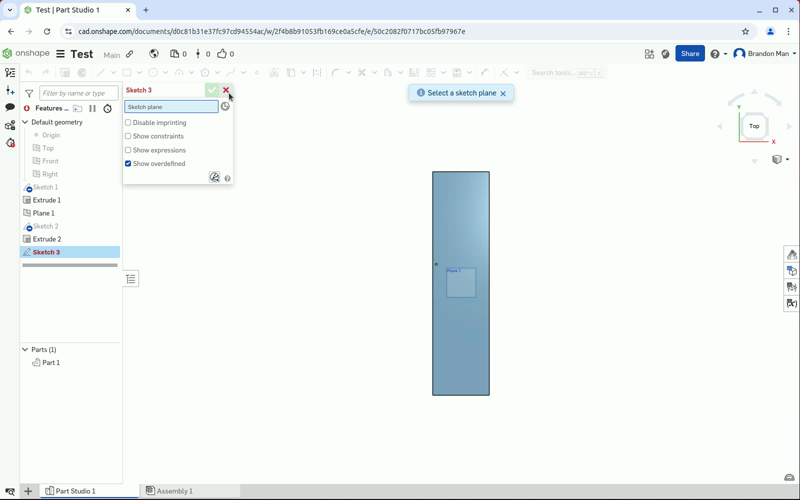
mouse_move(73, 215)
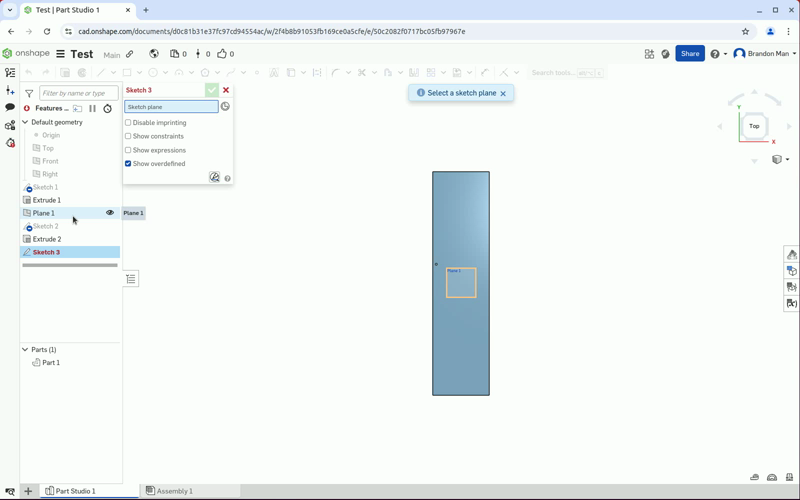
click(73, 215)
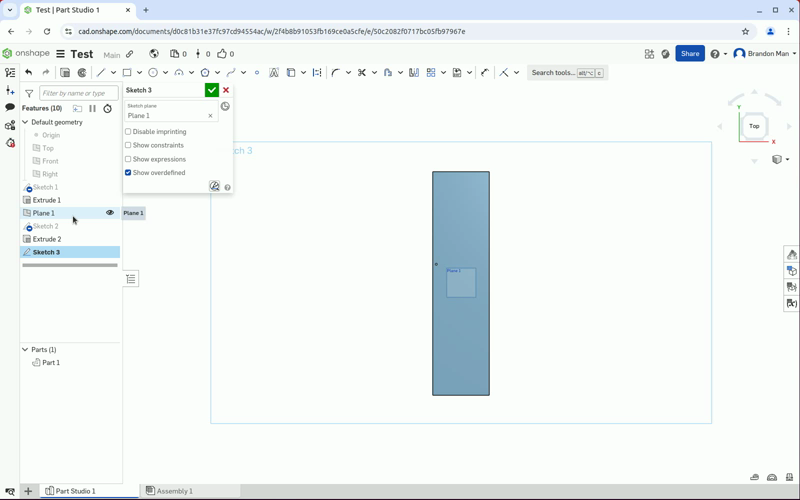
mouse_move(73, 352)
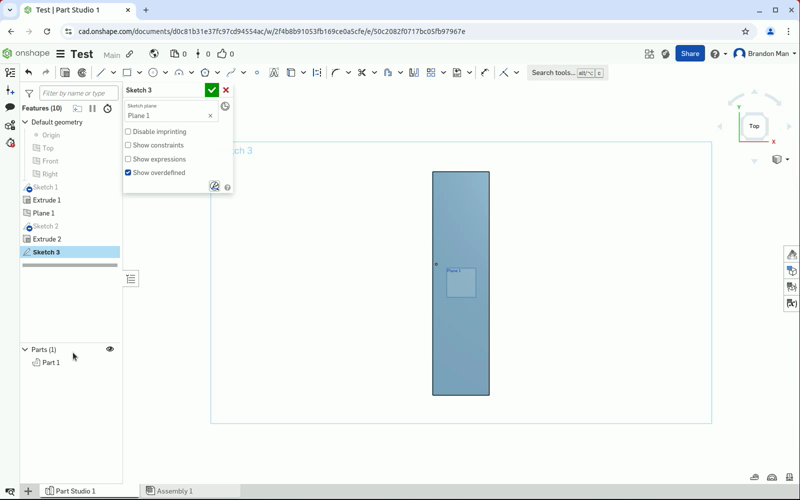
key(y)
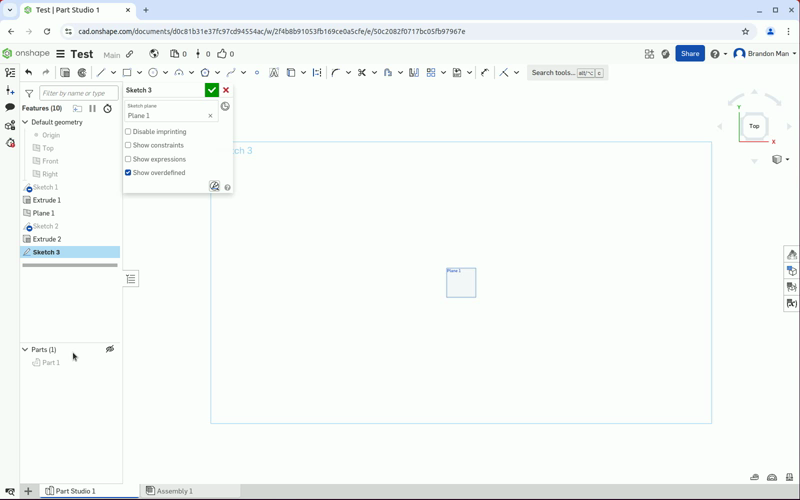
key(c)
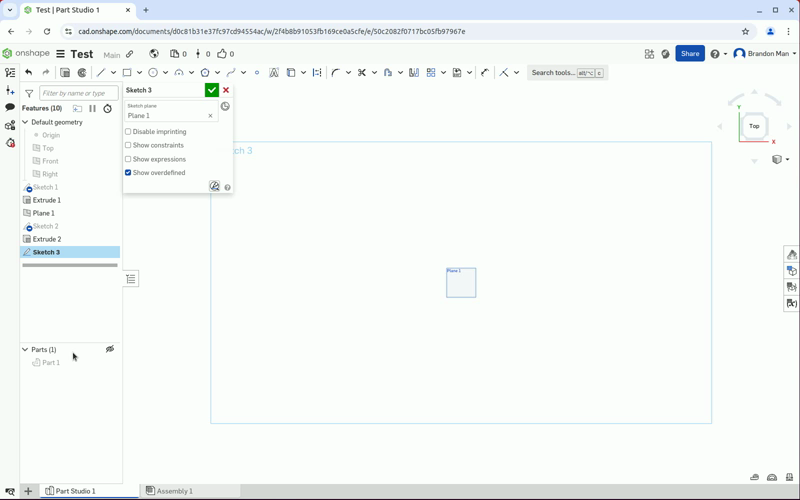
key_down(shift)
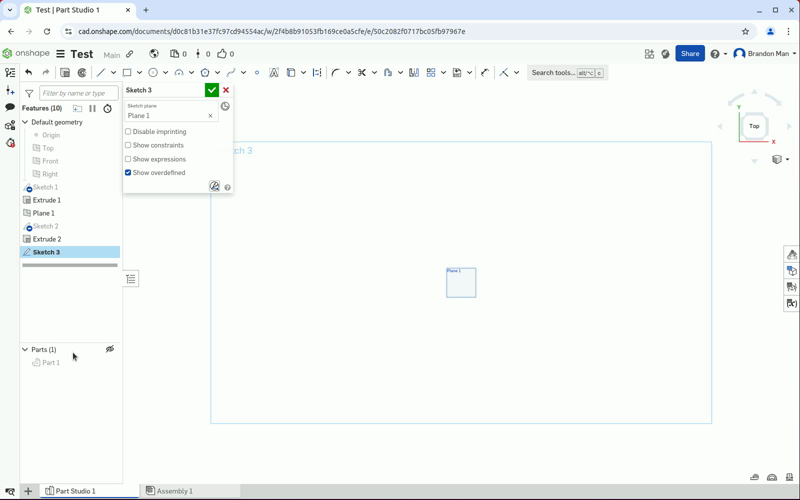
mouse_move(436, 301)
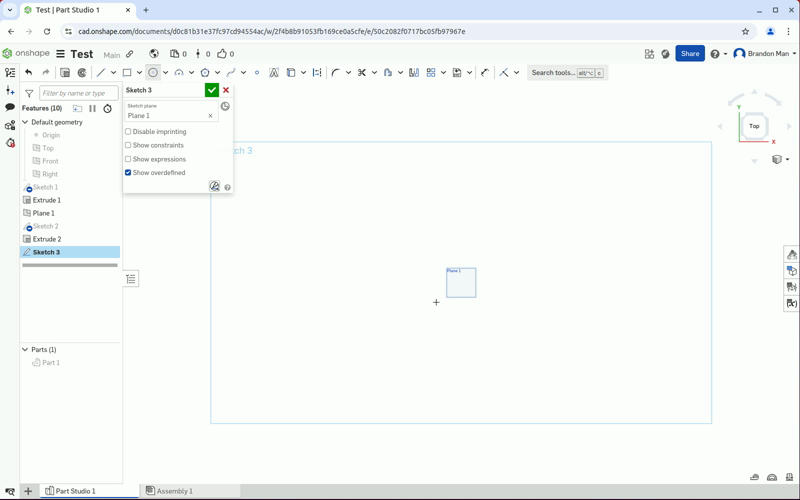
click(436, 301)
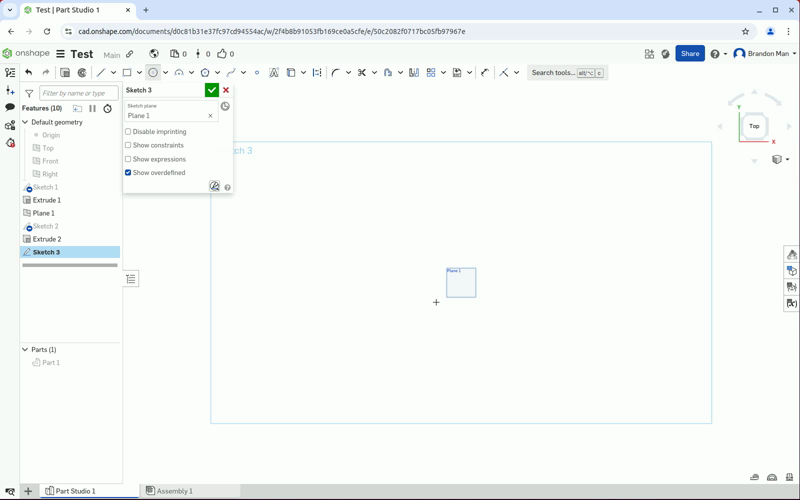
key_up(shift)
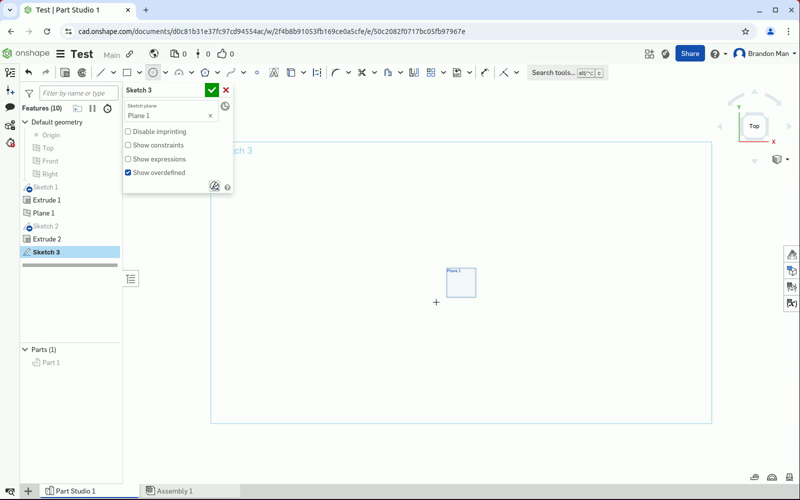
mouse_move(437, 301)
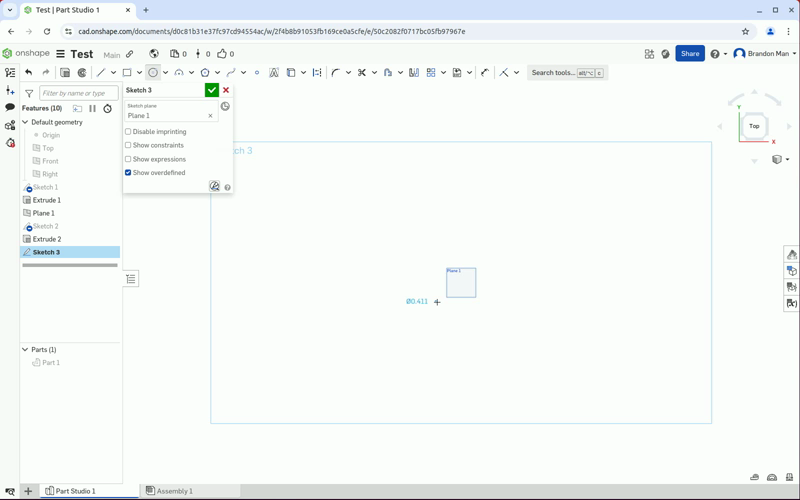
scroll(6)
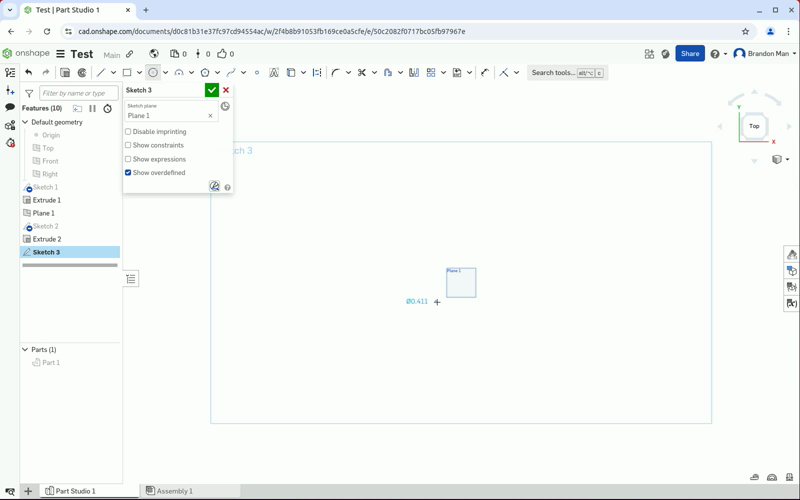
scroll(6)
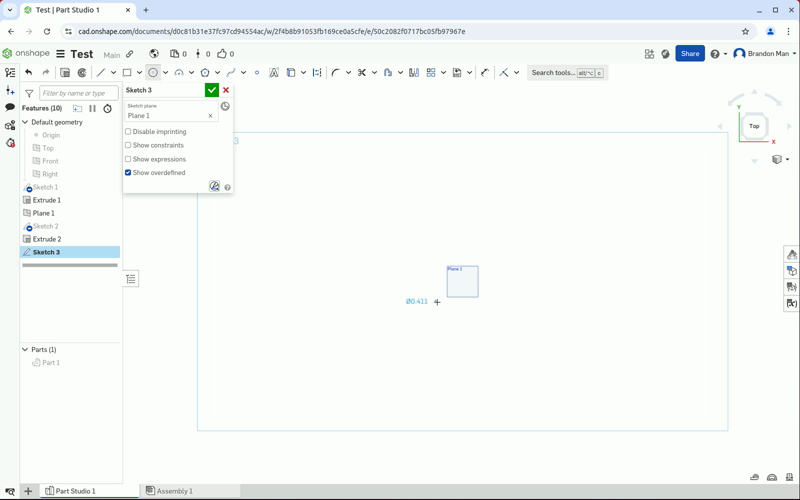
scroll(6)
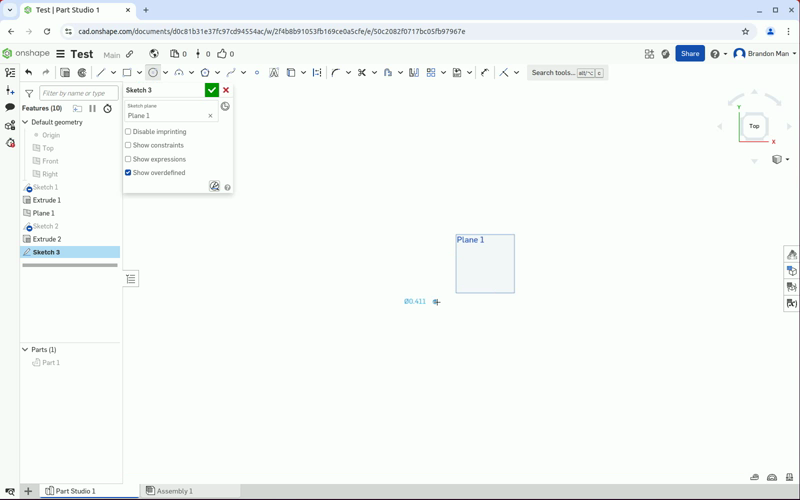
scroll(6)
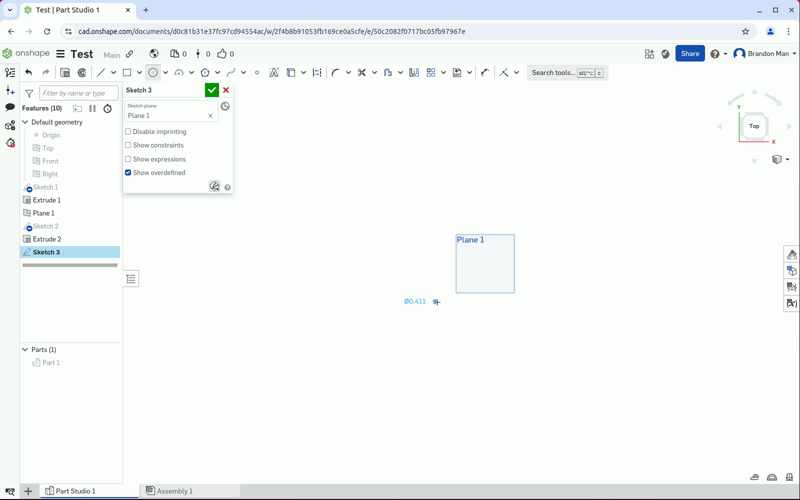
scroll(6)
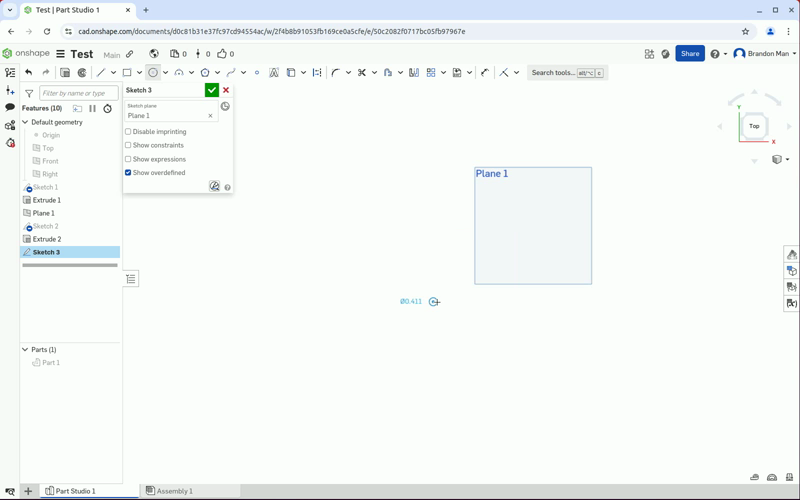
scroll(6)
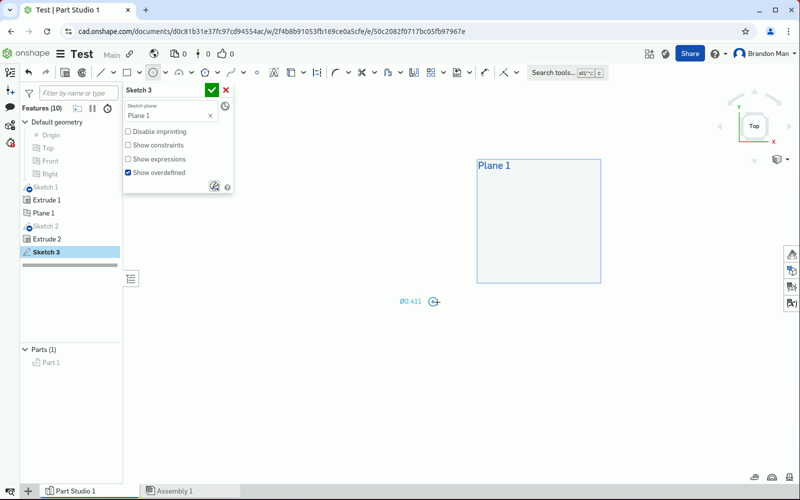
scroll(6)
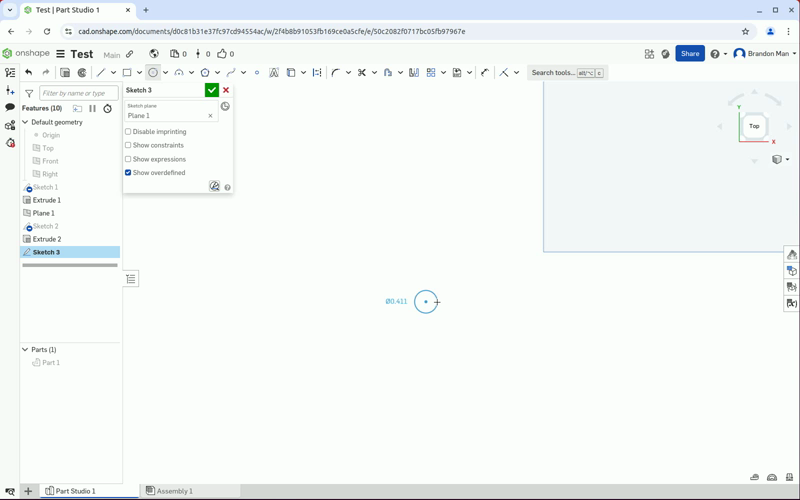
click(437, 301)
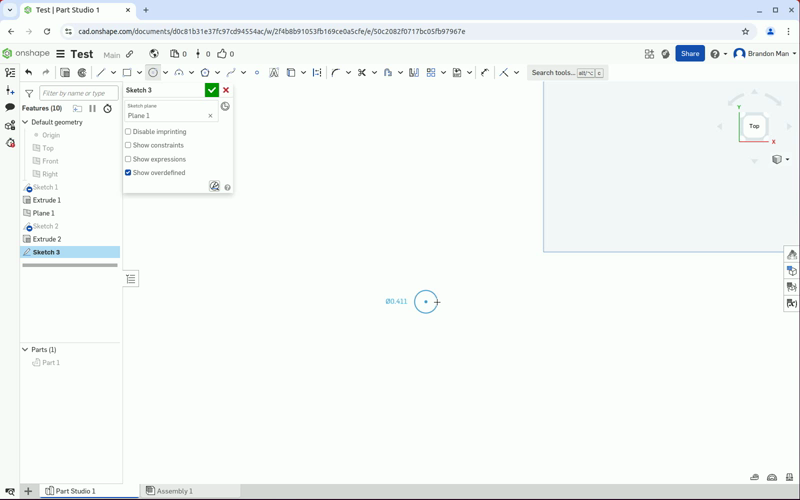
scroll(-6)
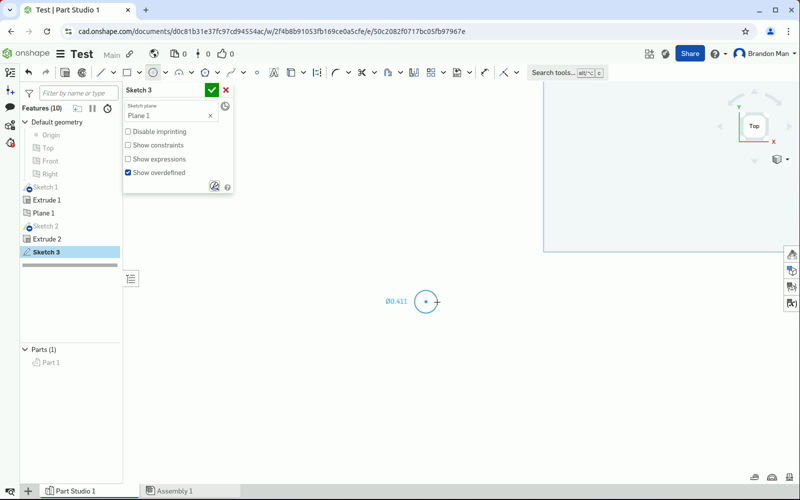
scroll(-6)
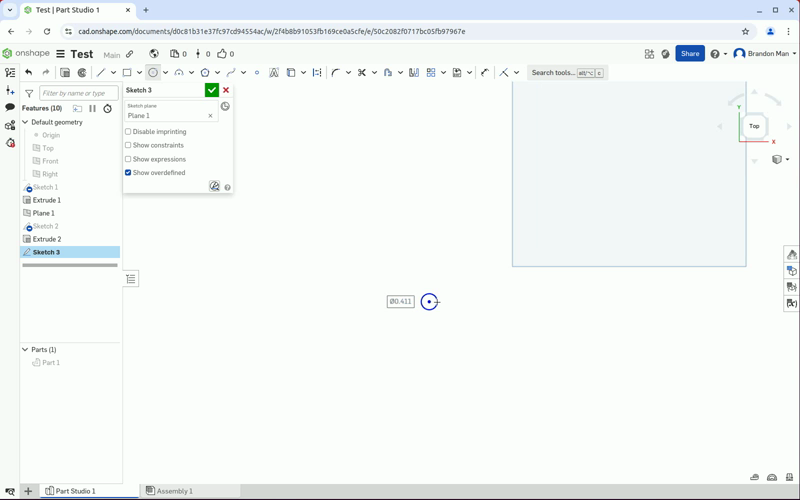
scroll(-6)
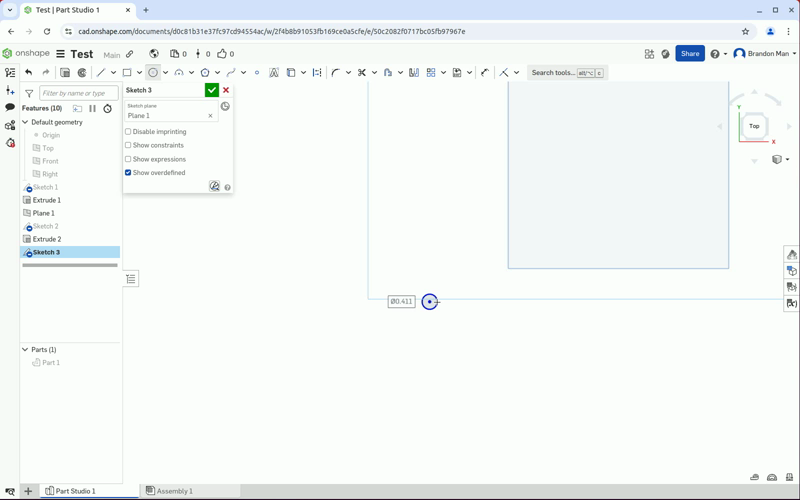
scroll(-6)
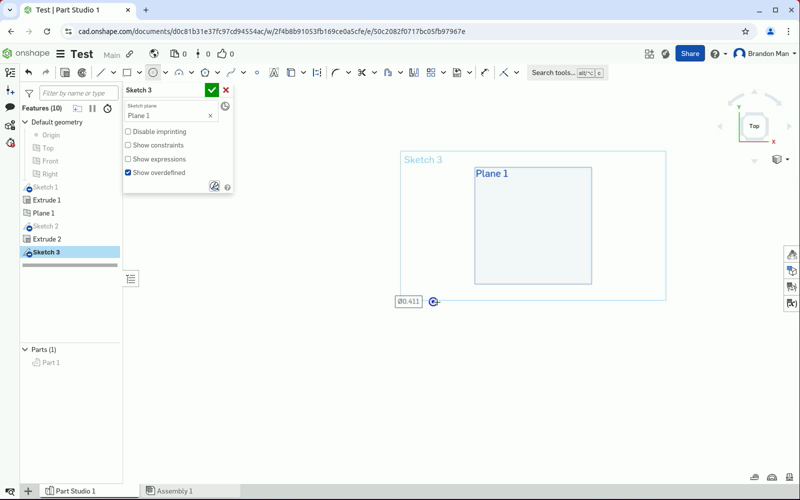
scroll(-6)
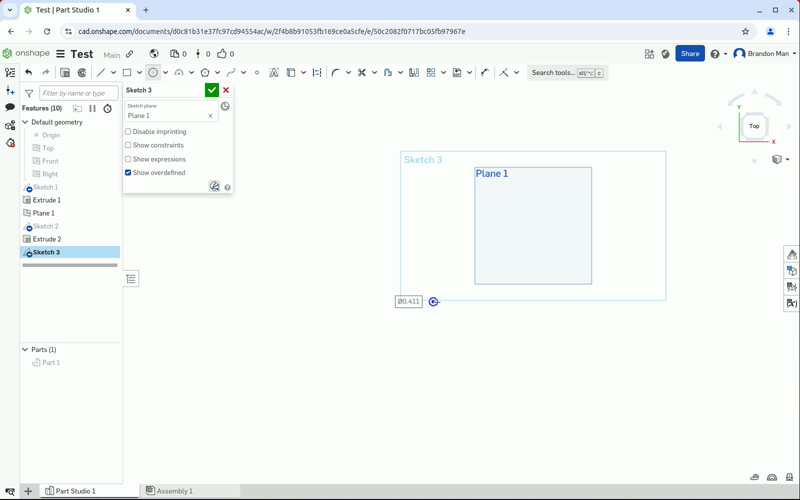
scroll(-6)
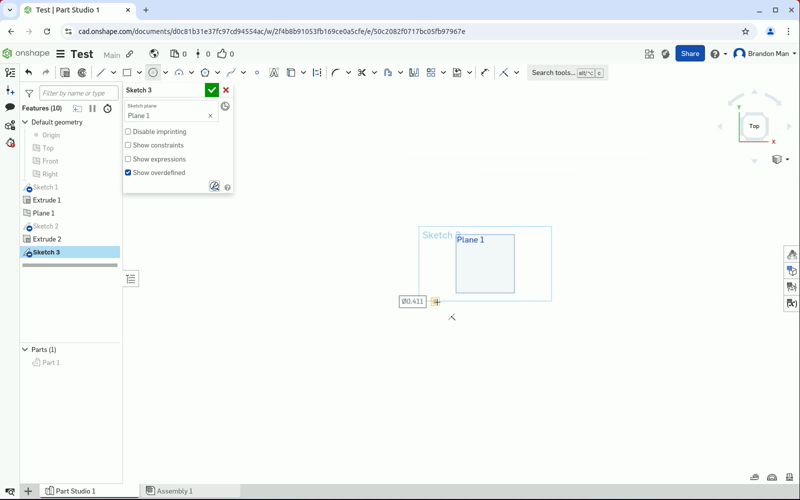
scroll(-6)
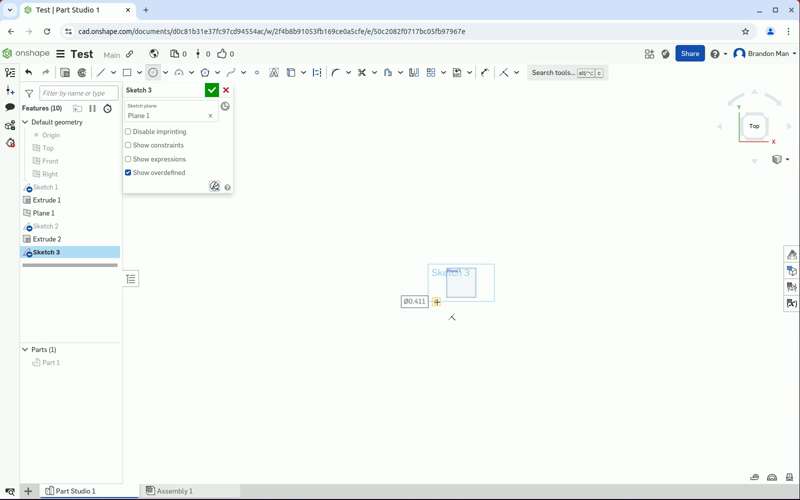
key(esc)
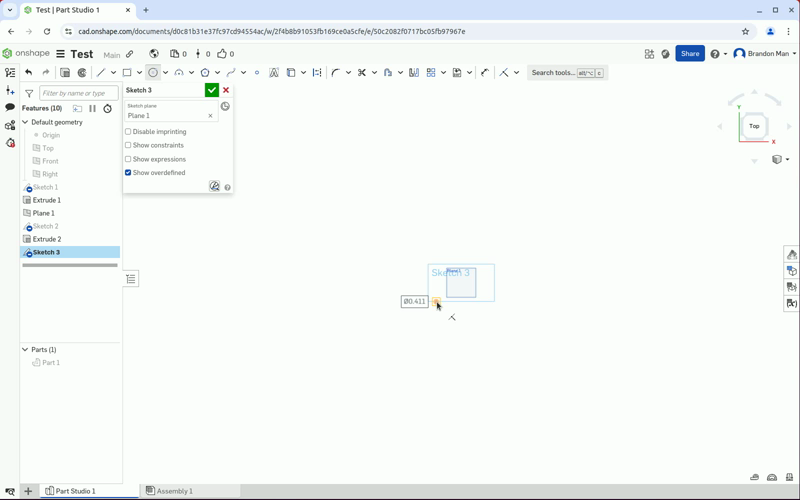
mouse_move(436, 302)
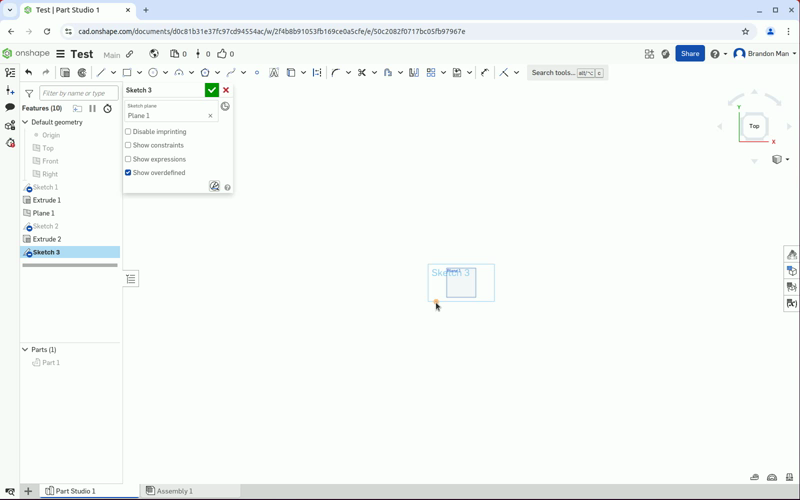
scroll(6)
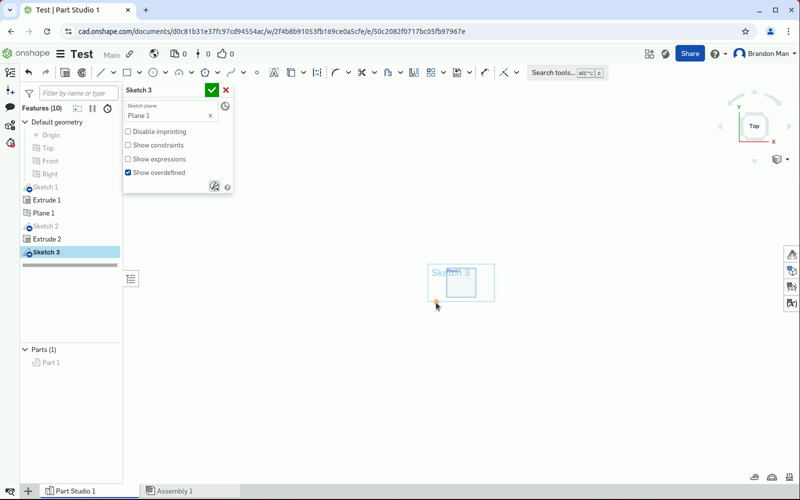
scroll(6)
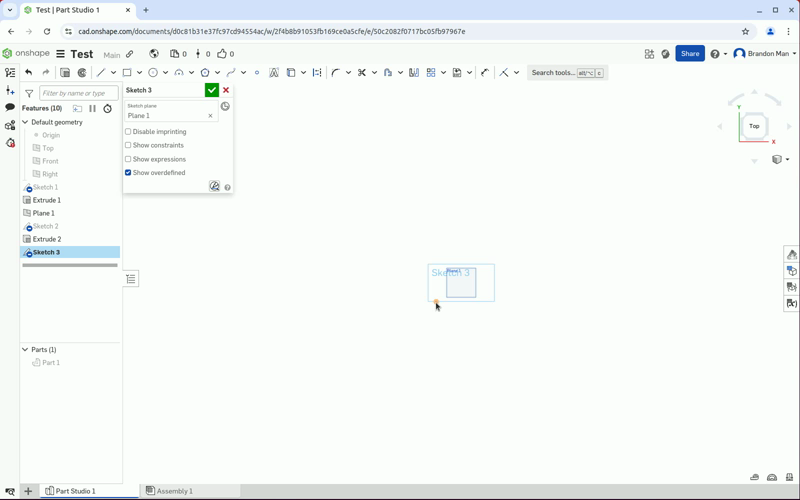
scroll(6)
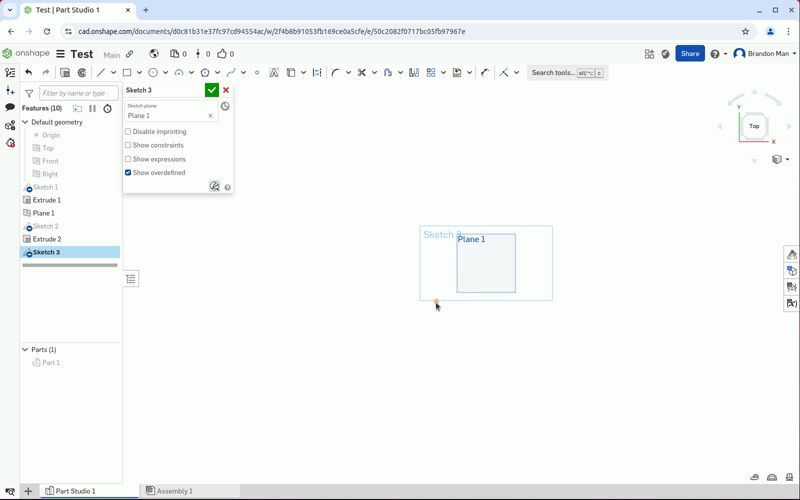
scroll(6)
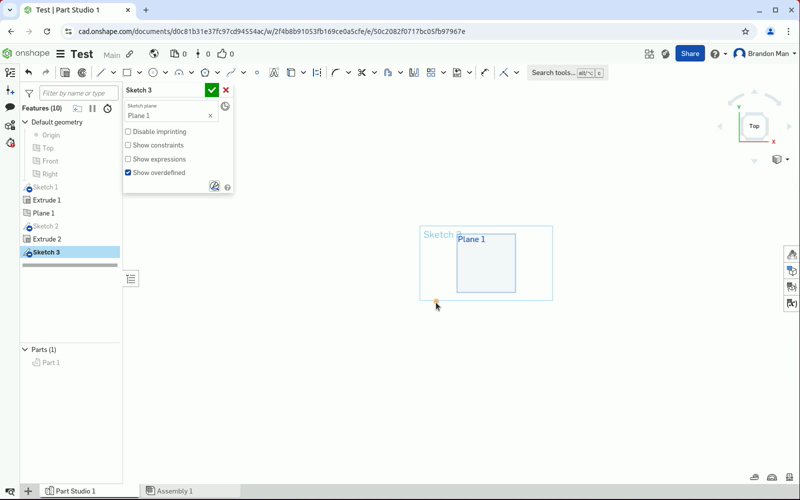
scroll(6)
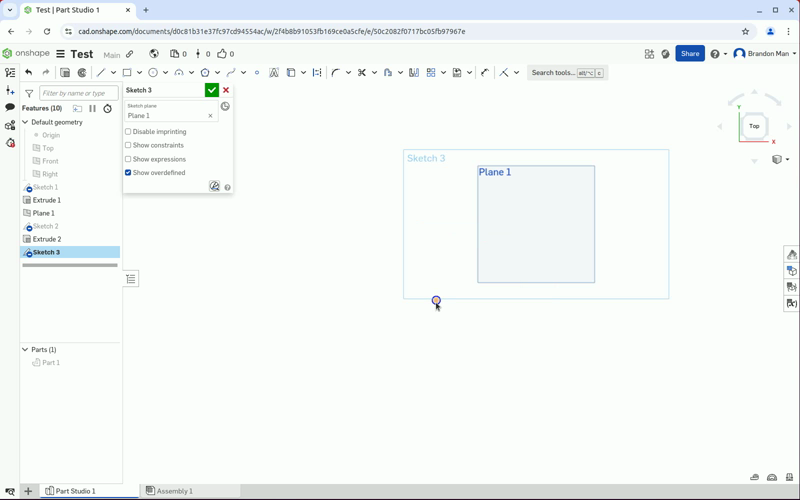
scroll(6)
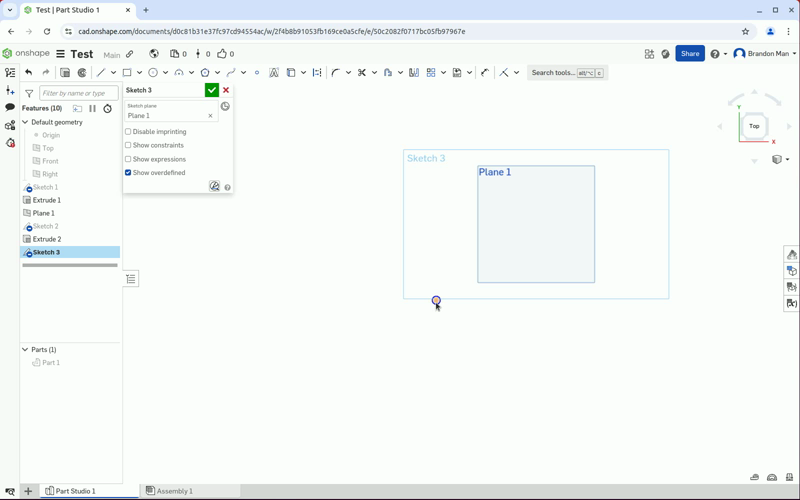
scroll(6)
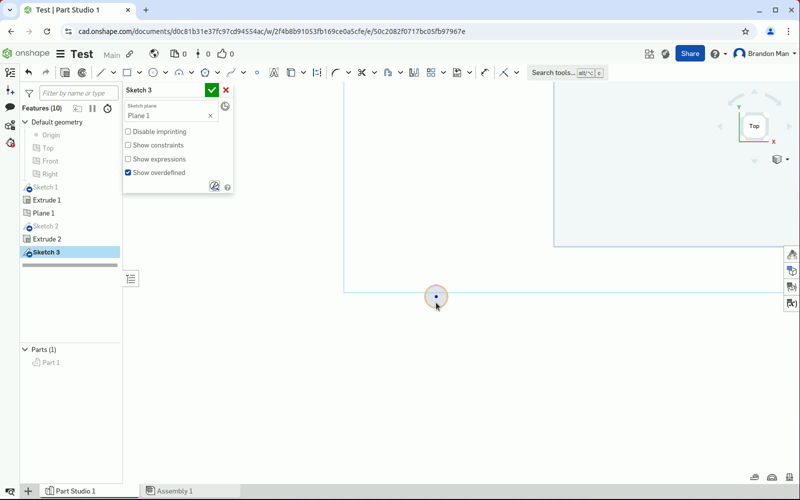
click(436, 302)
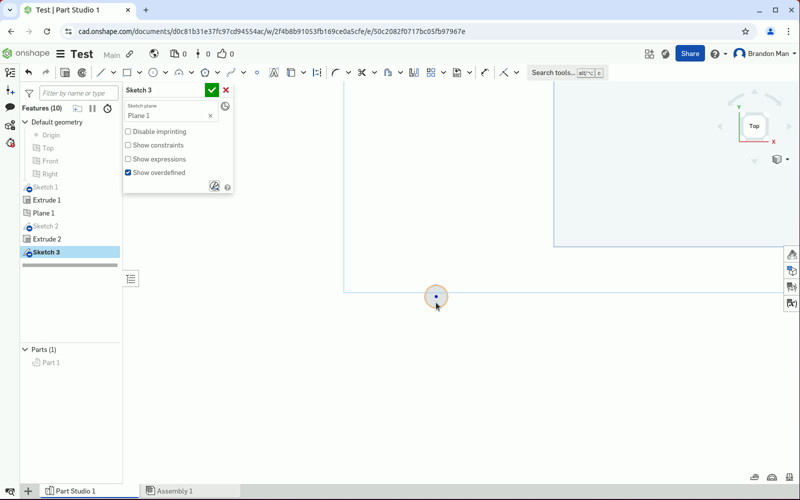
scroll(-6)
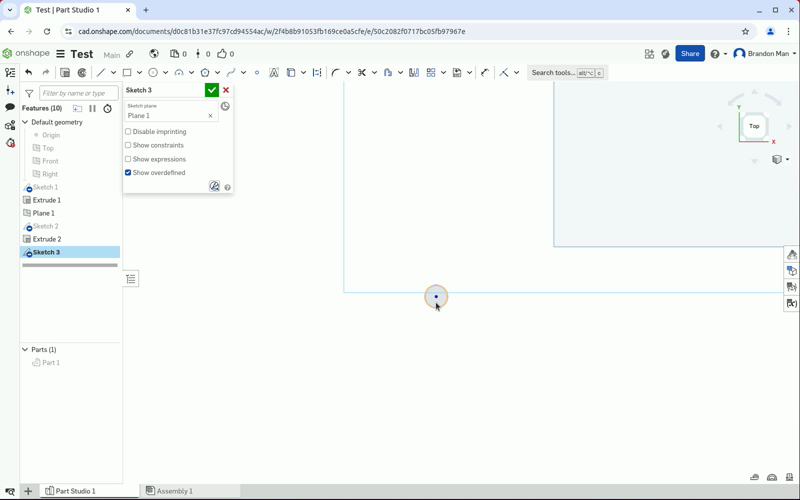
scroll(-6)
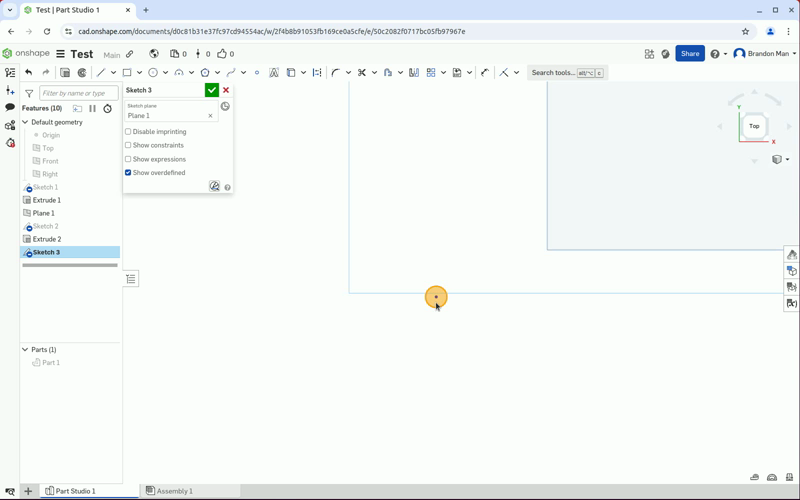
scroll(-6)
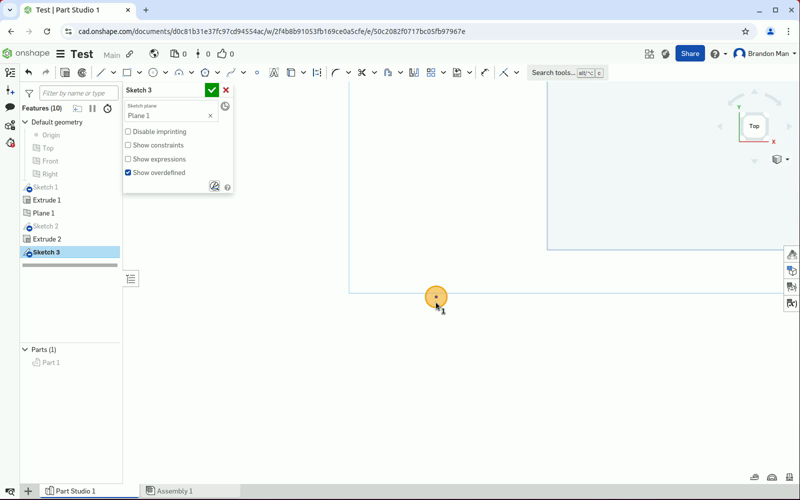
scroll(-6)
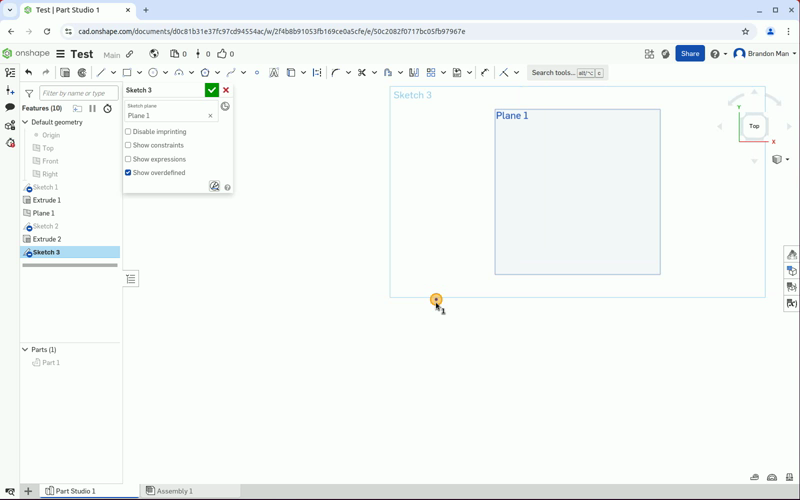
scroll(-6)
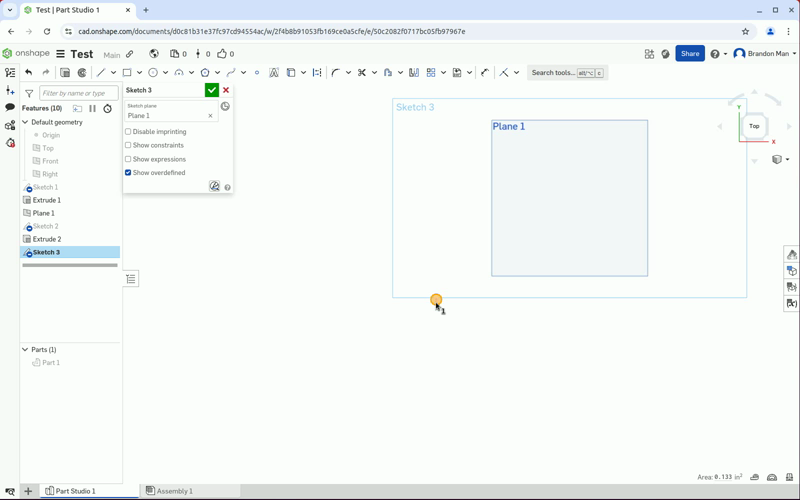
scroll(-6)
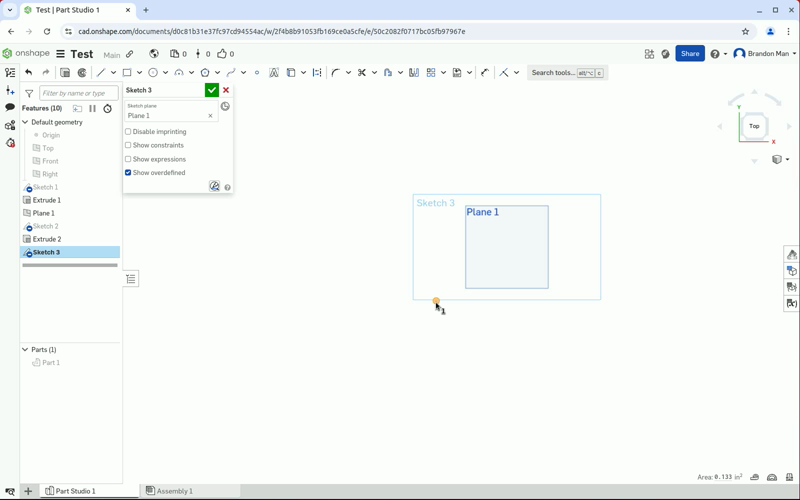
scroll(-6)
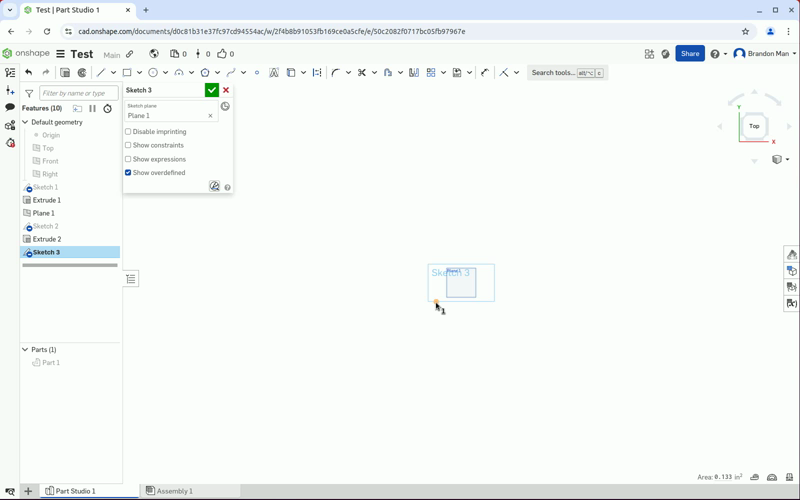
mouse_move(73, 352)
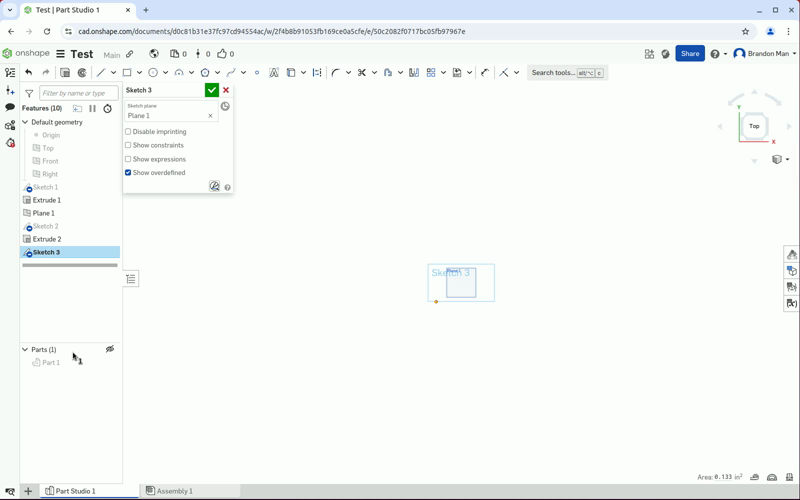
key(shift+y)
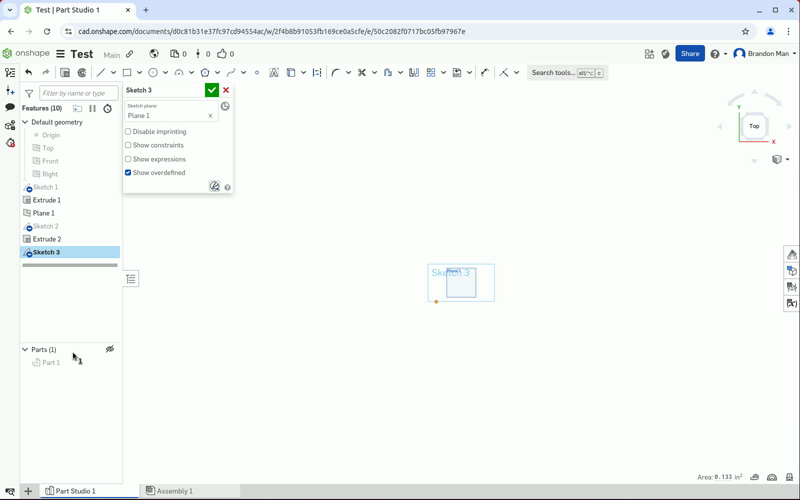
key(shift+e)
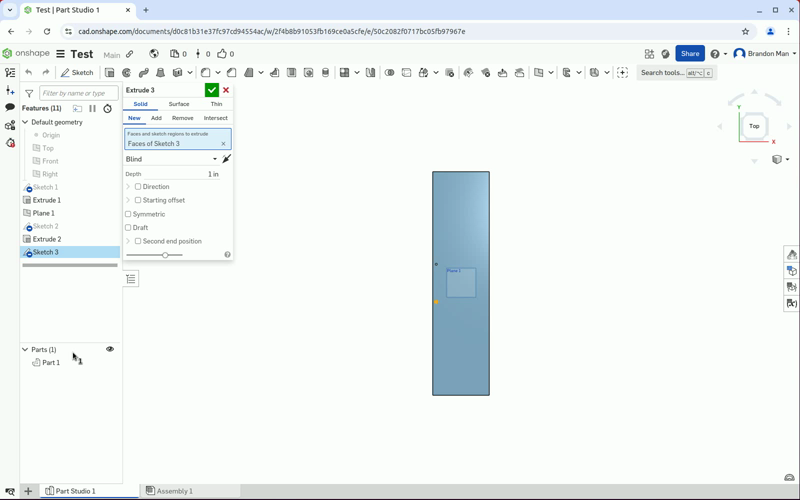
mouse_move(143, 106)
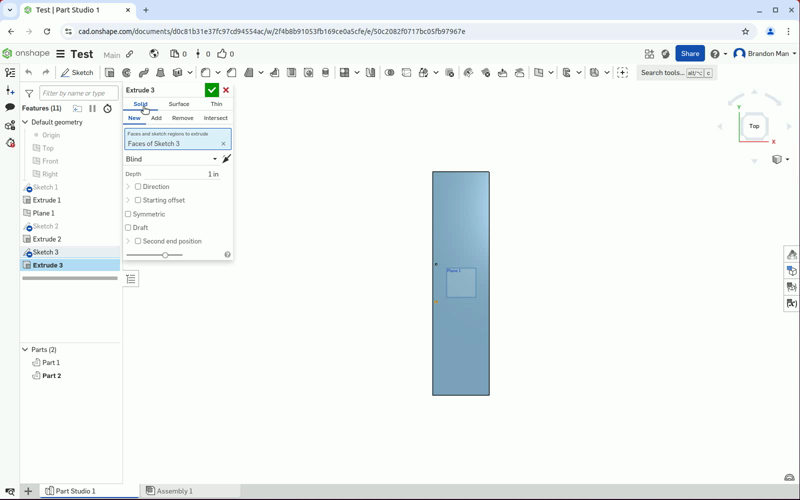
click(143, 106)
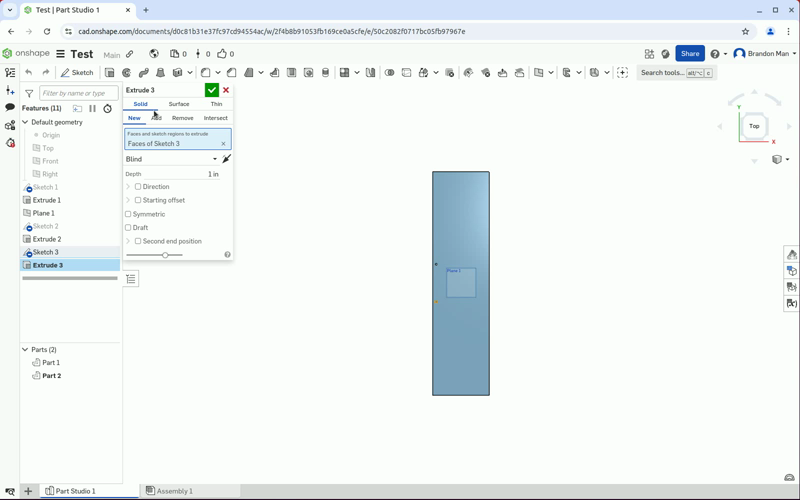
mouse_move(186, 120)
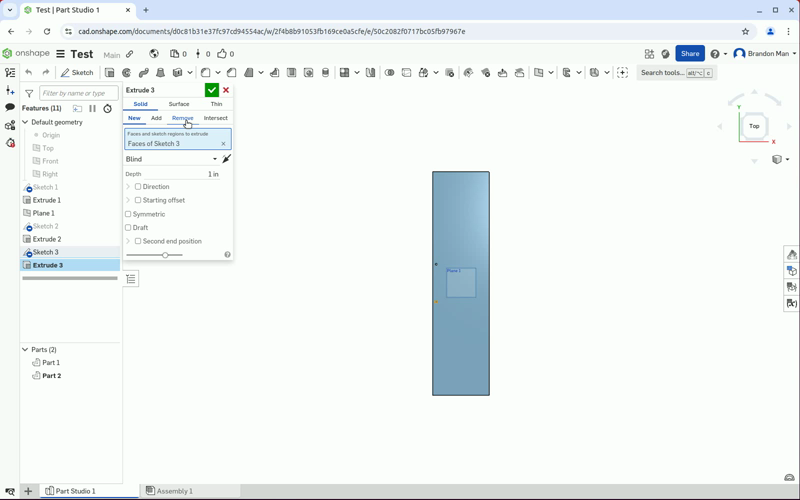
click(186, 120)
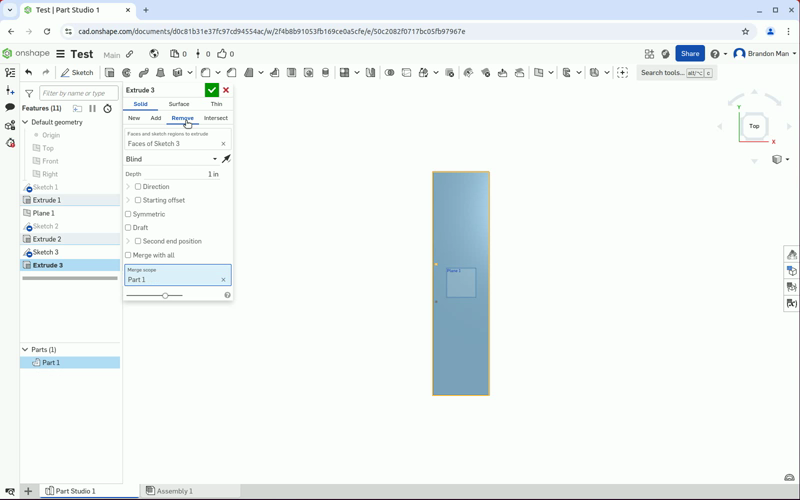
key(tab, 4)
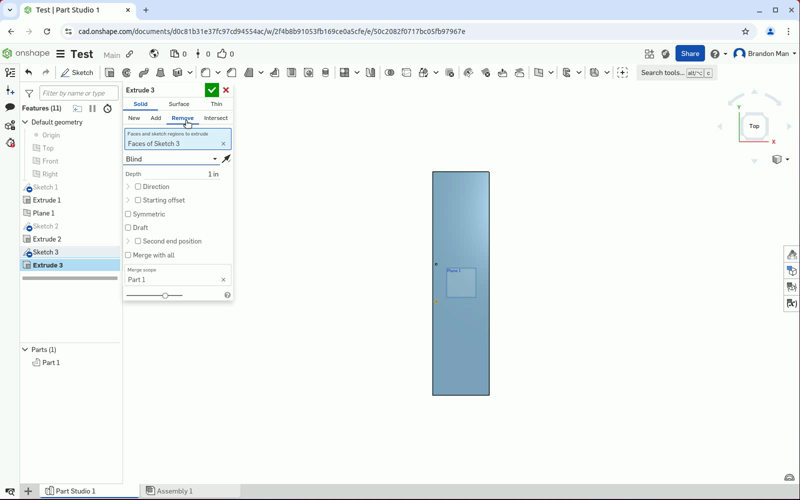
text(0.722)
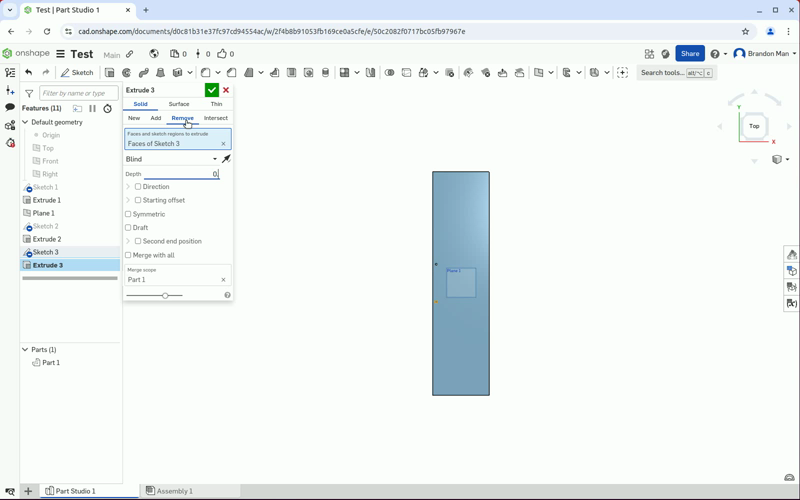
key(tab, 6)
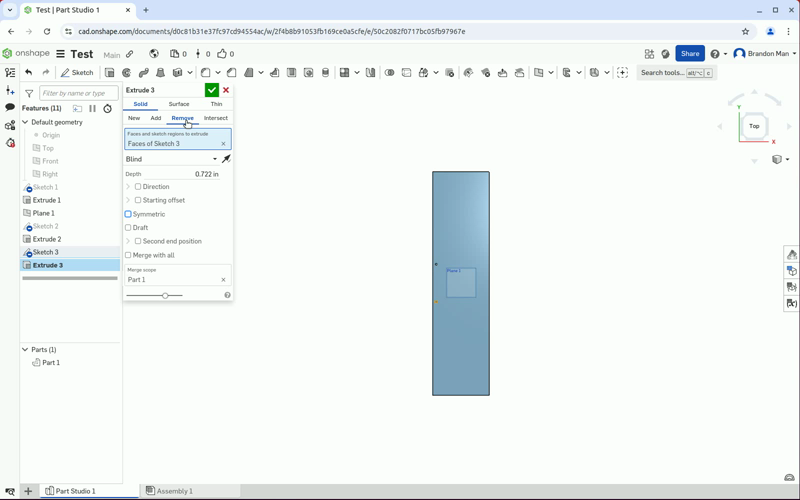
key(space)
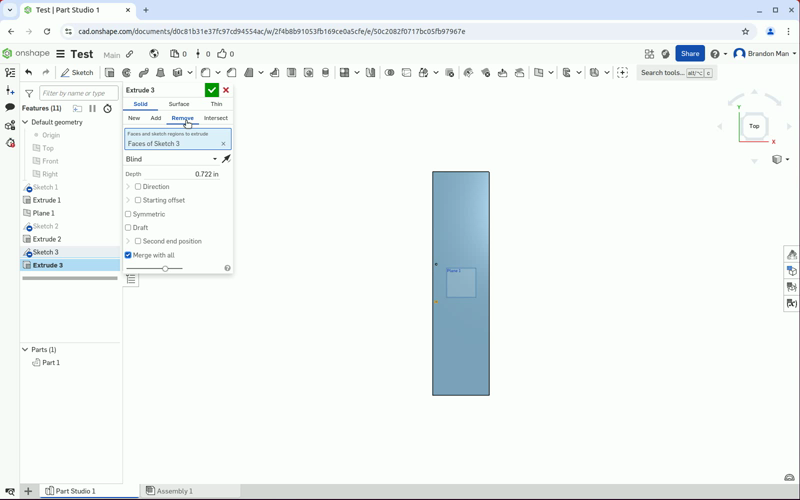
key(enter)
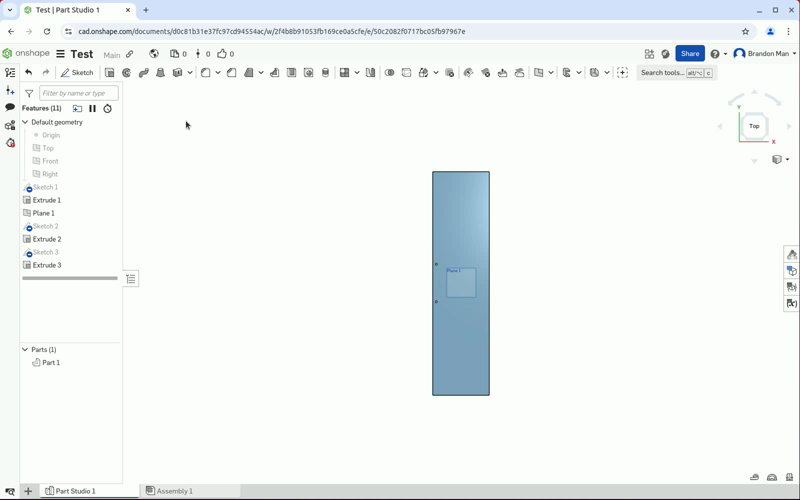
key(shift+h)
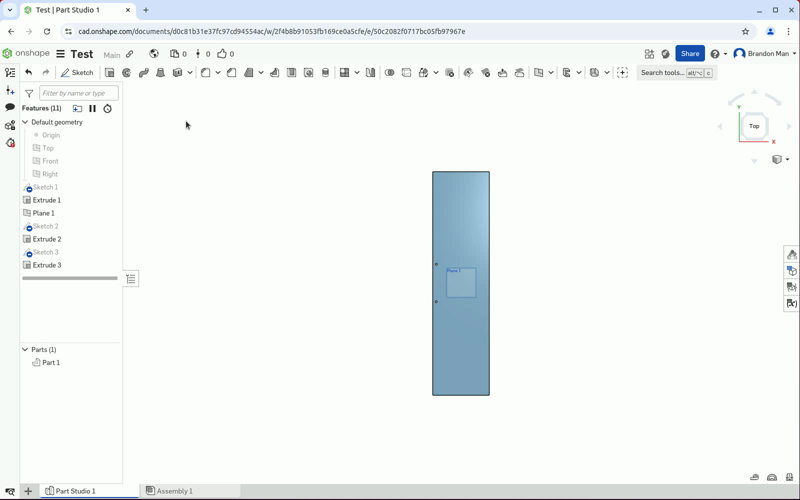
key(shift+h)
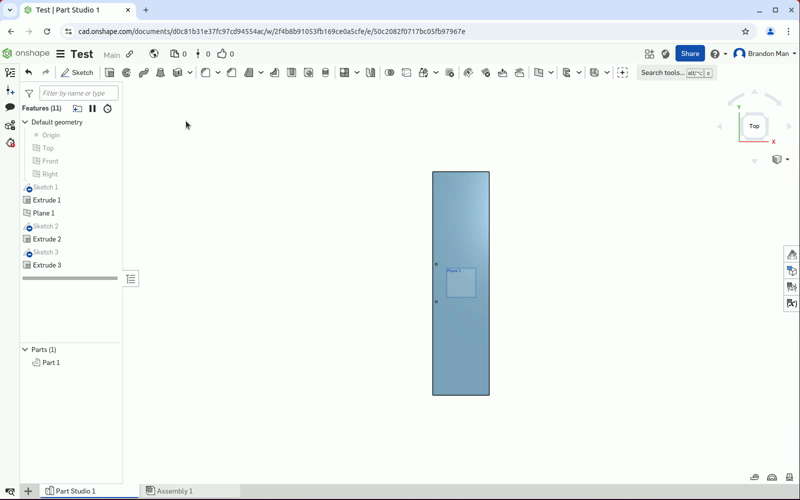
mouse_move(73, 189)
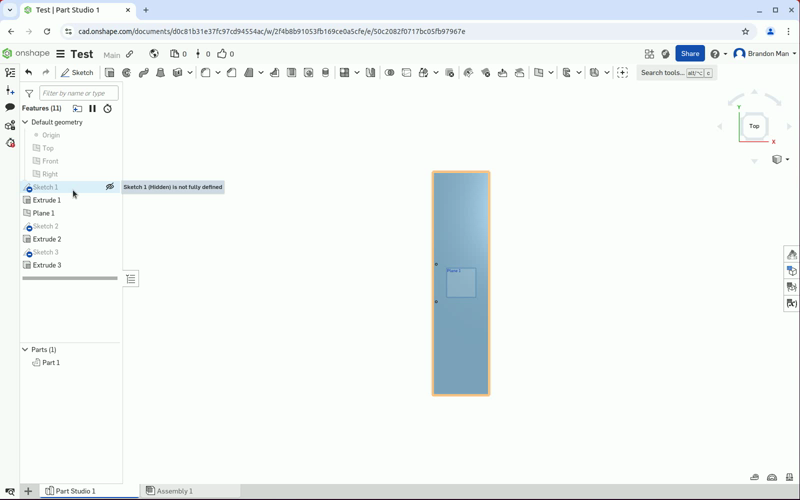
click(73, 189)
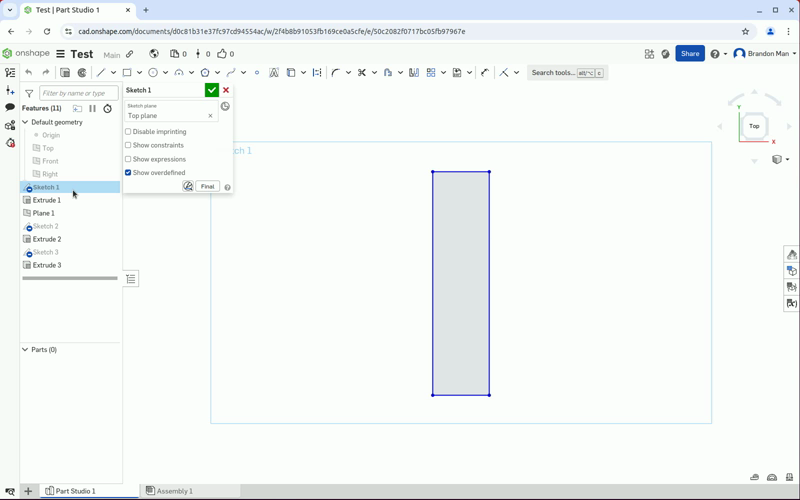
mouse_move(229, 92)
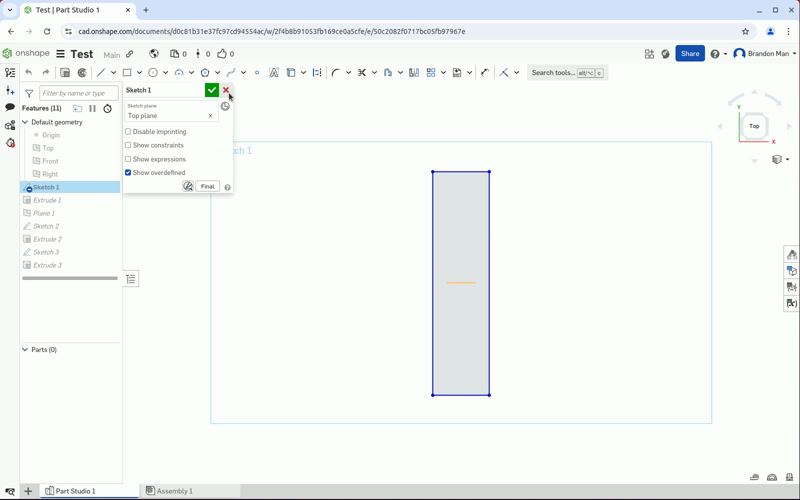
click(229, 92)
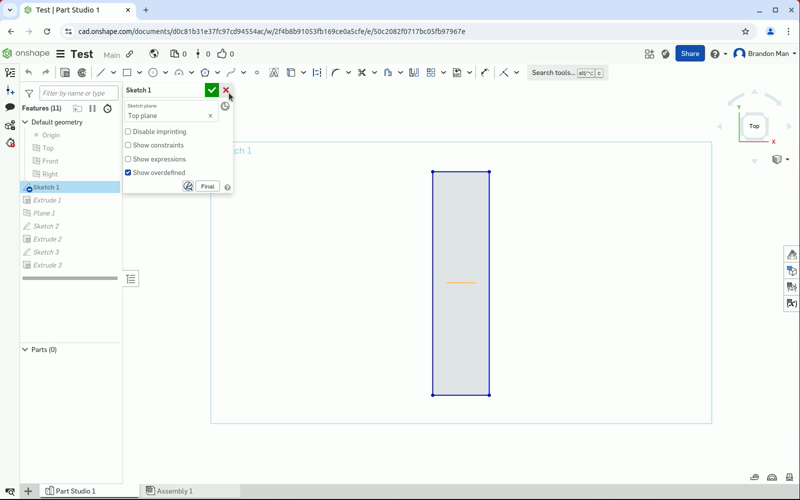
key(shift+s)
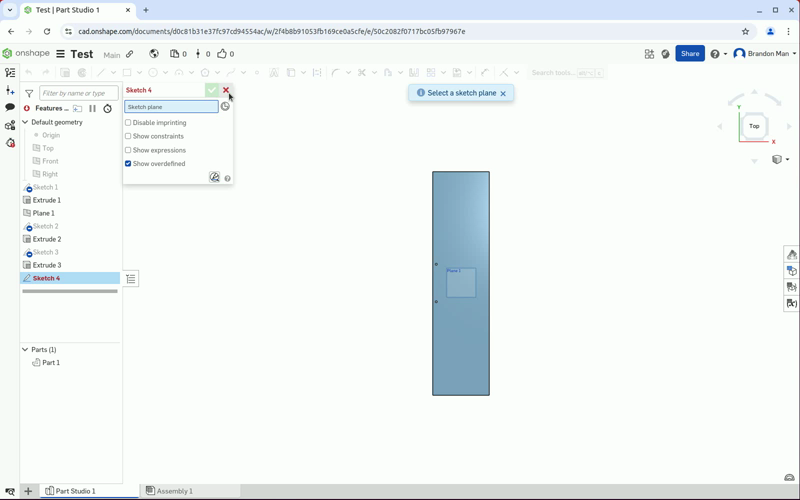
mouse_move(73, 215)
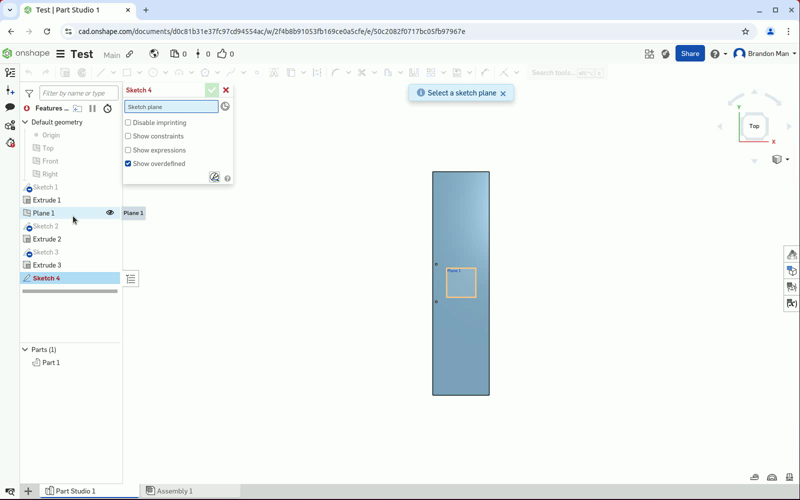
click(73, 215)
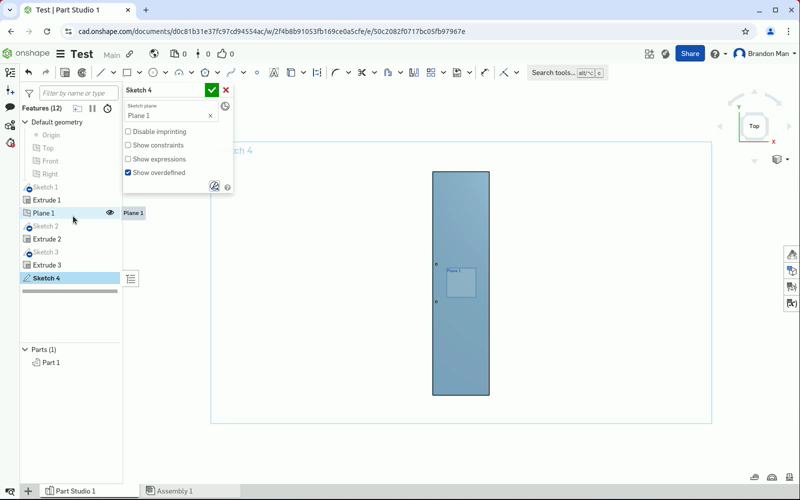
mouse_move(73, 352)
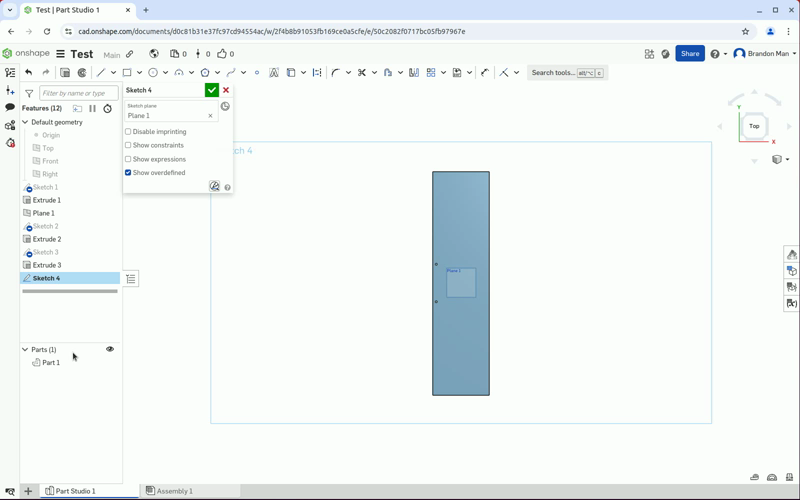
key(y)
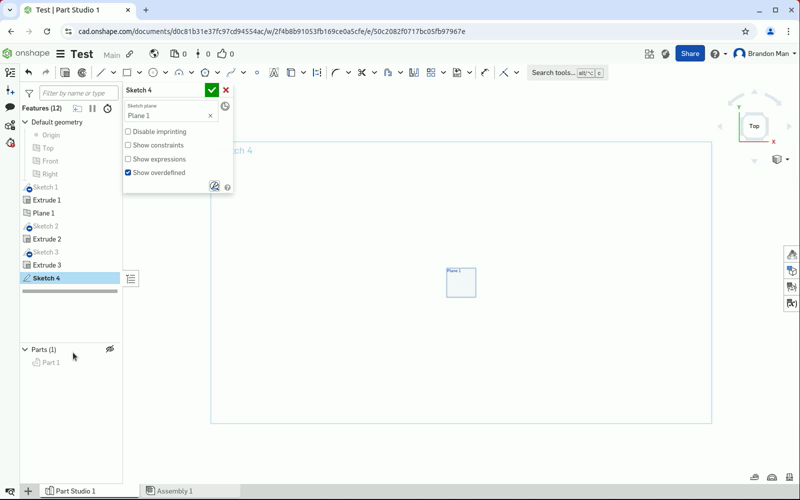
key(c)
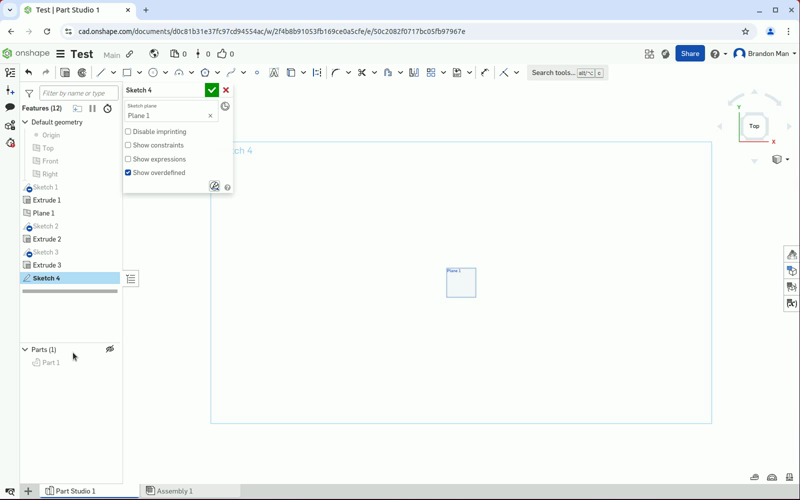
key_down(shift)
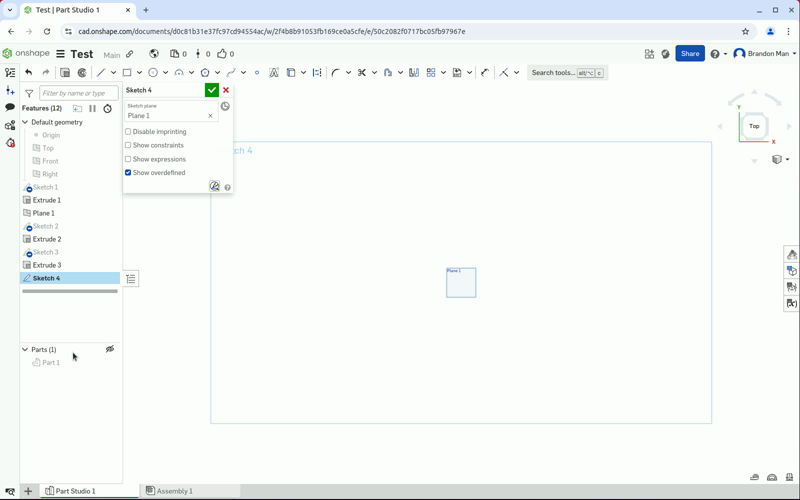
mouse_move(436, 339)
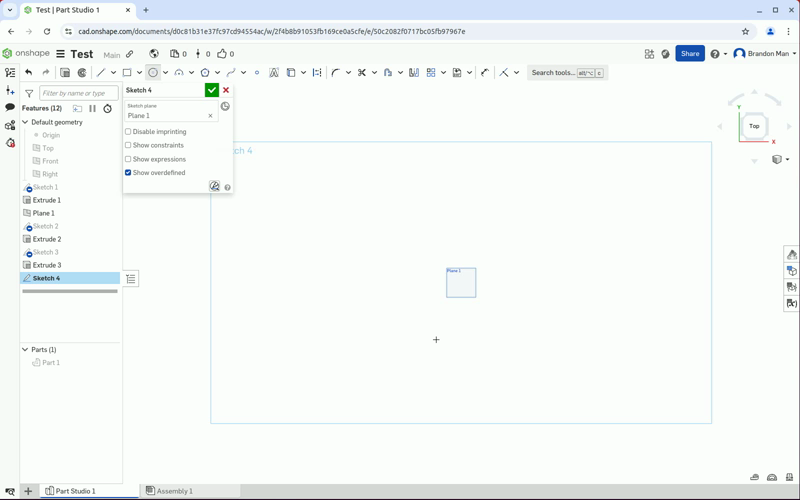
click(436, 339)
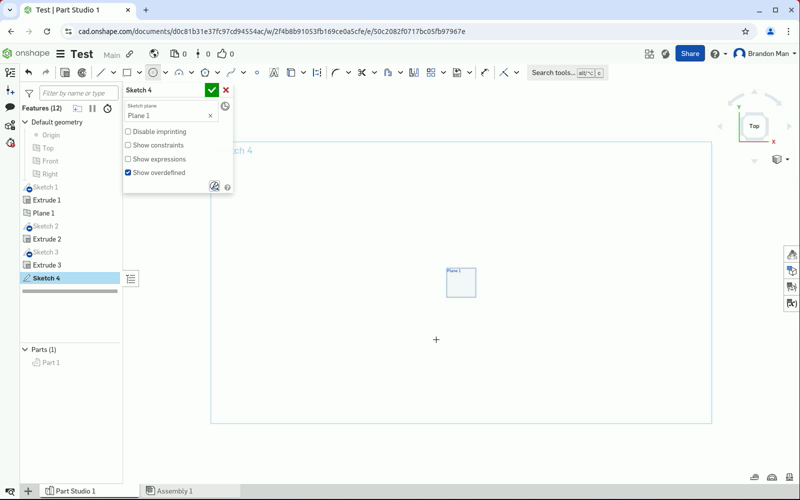
key_up(shift)
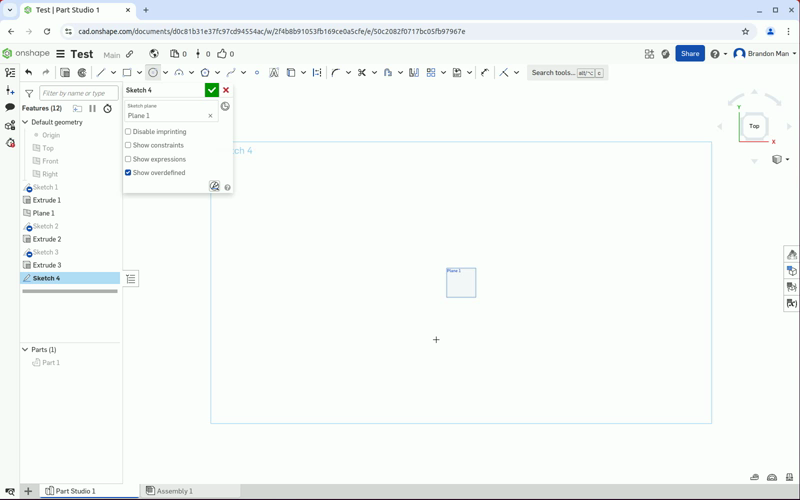
mouse_move(437, 339)
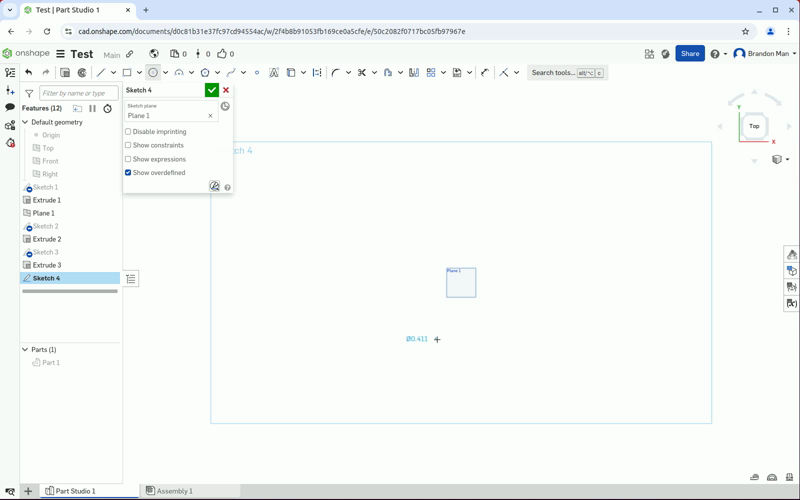
scroll(6)
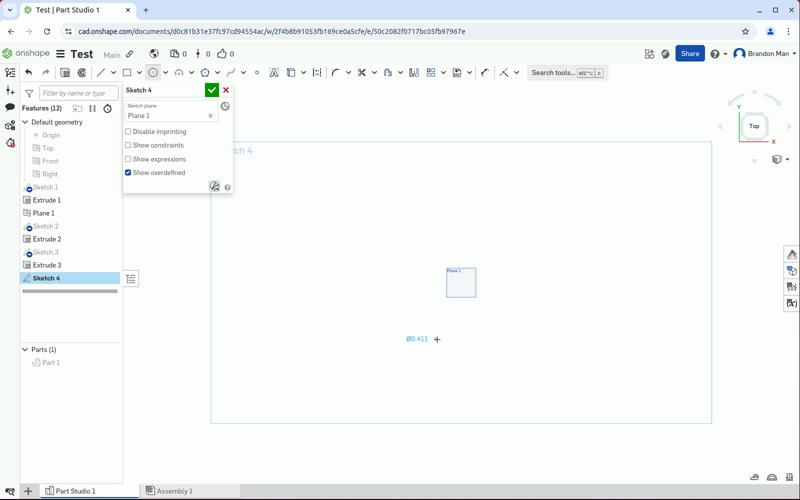
scroll(6)
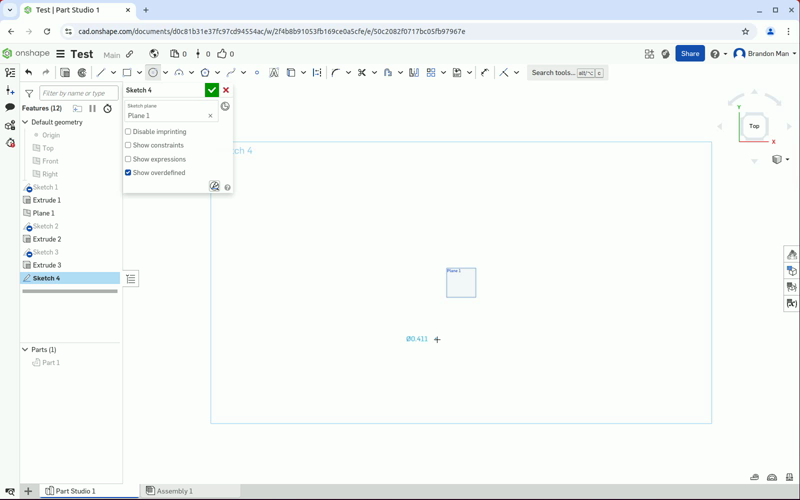
scroll(6)
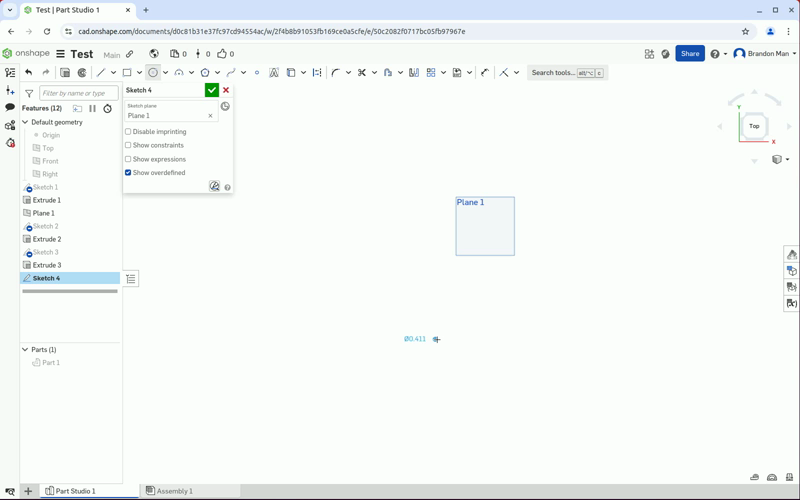
scroll(6)
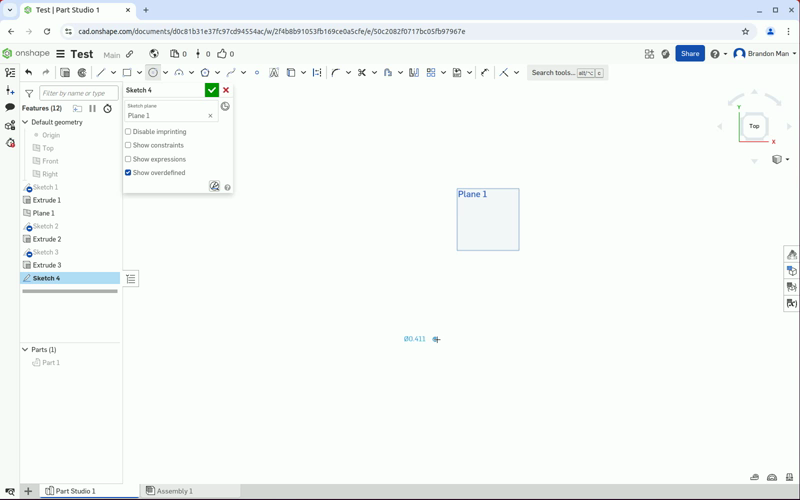
scroll(6)
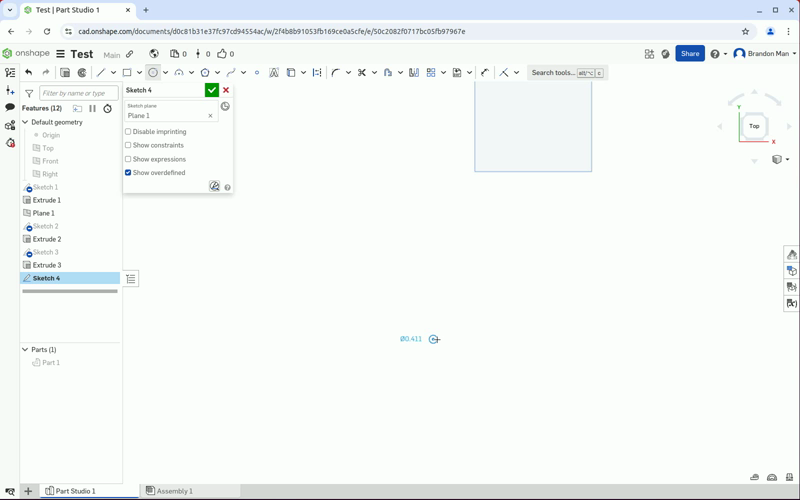
scroll(6)
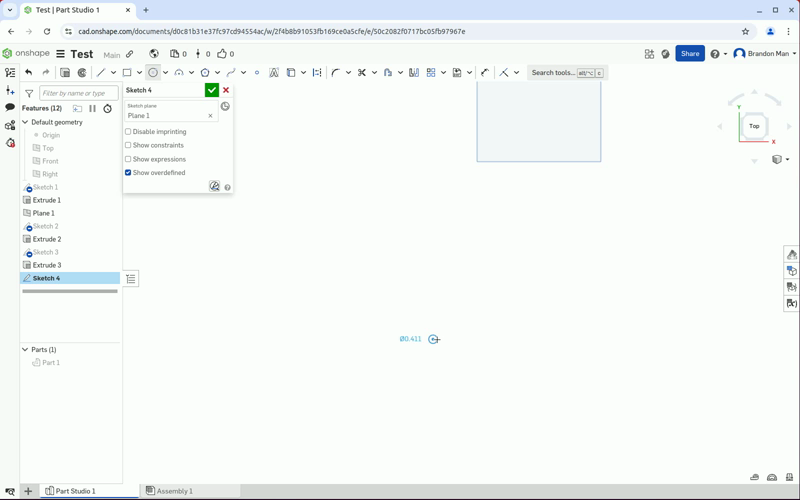
scroll(6)
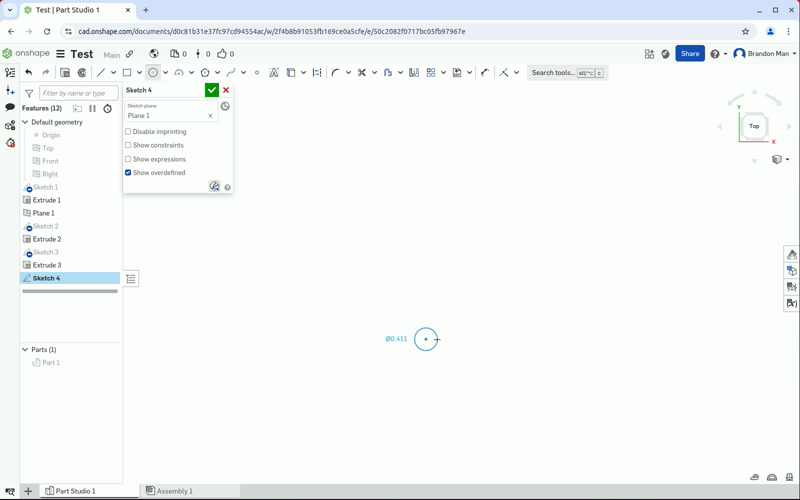
click(437, 339)
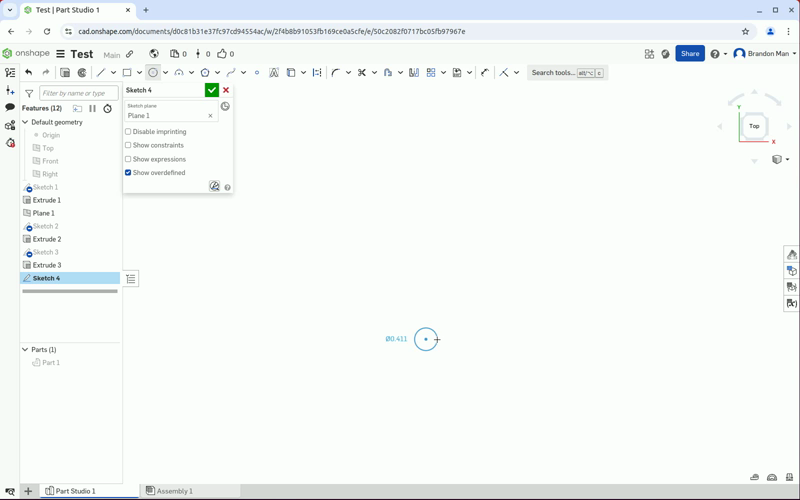
scroll(-6)
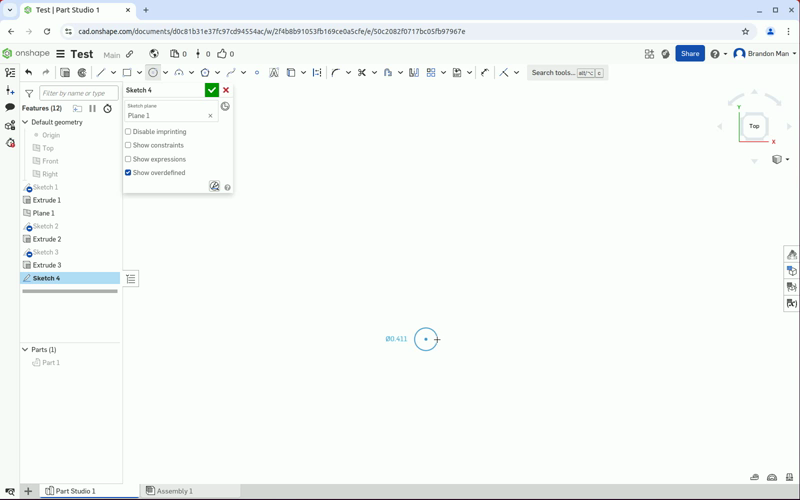
scroll(-6)
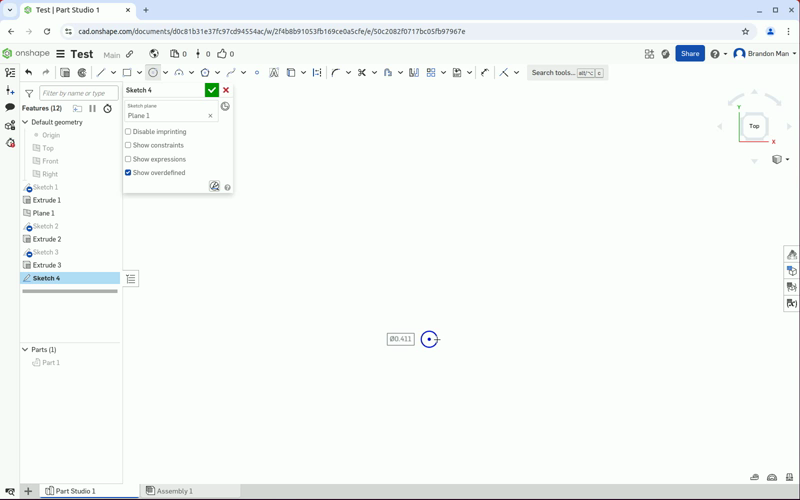
scroll(-6)
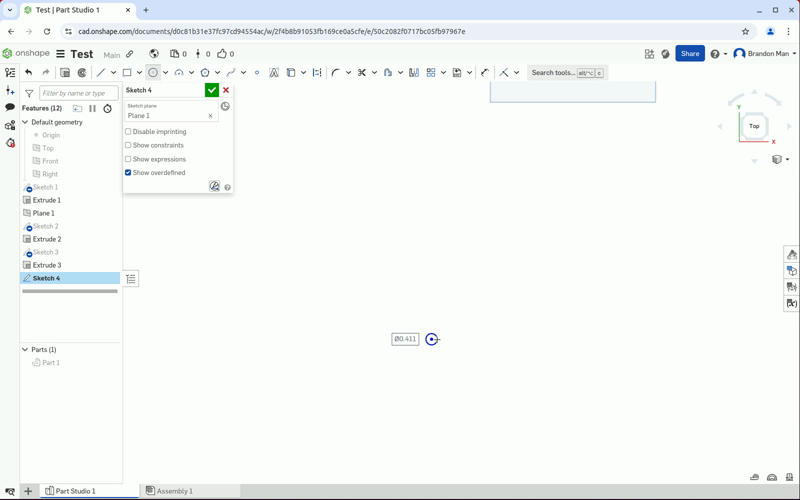
scroll(-6)
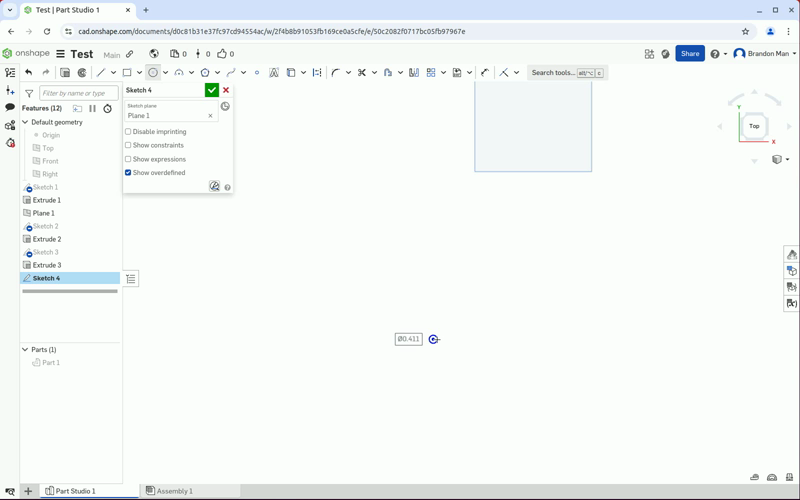
scroll(-6)
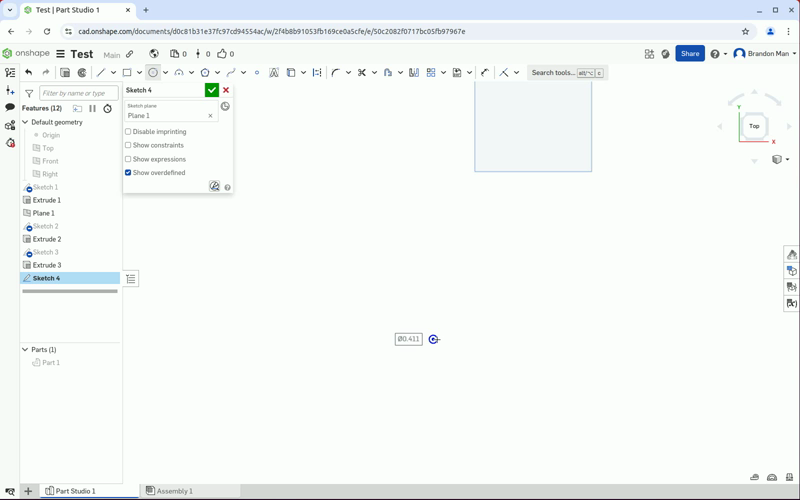
scroll(-6)
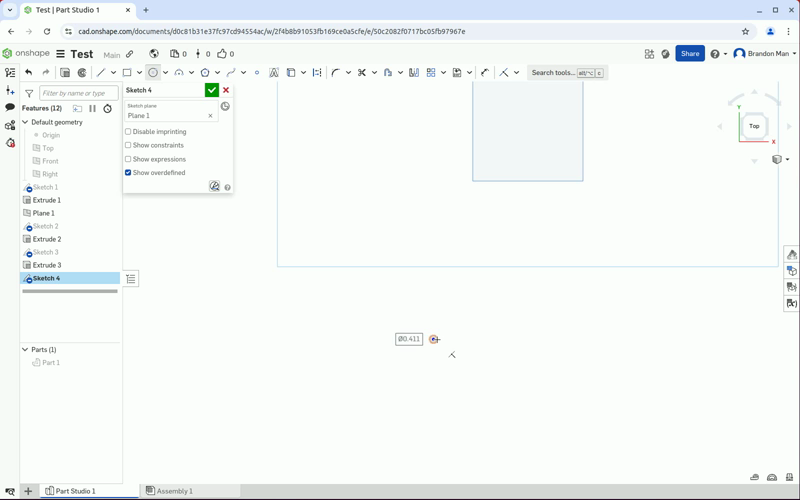
scroll(-6)
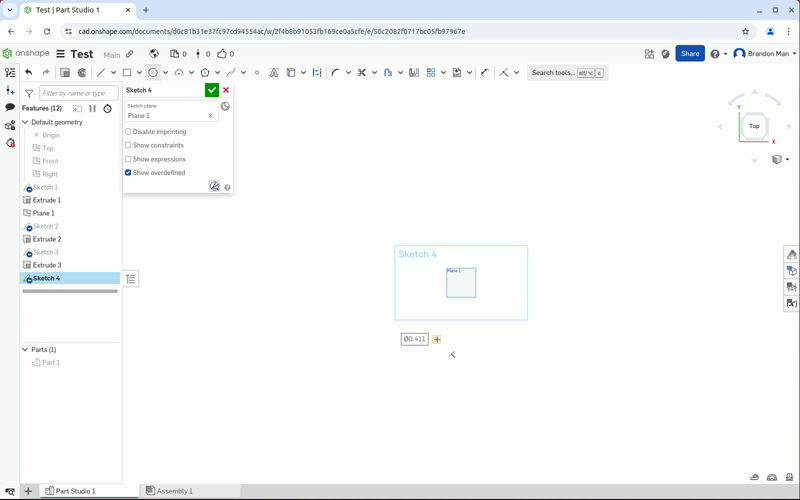
key(esc)
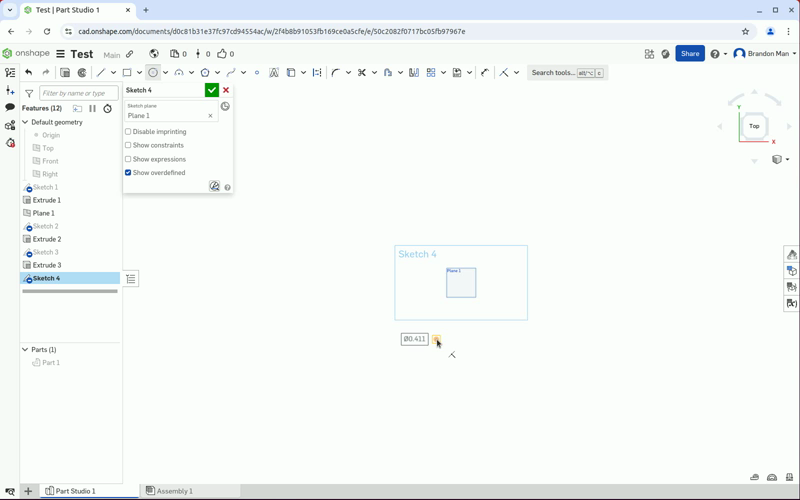
mouse_move(435, 339)
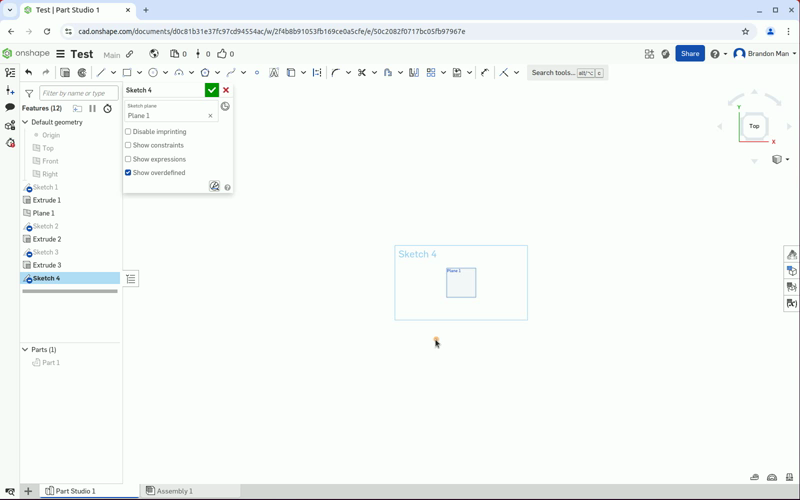
scroll(6)
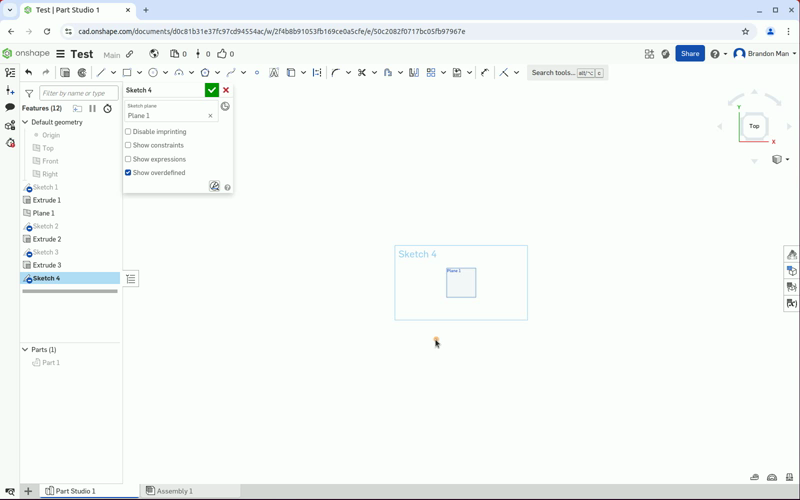
scroll(6)
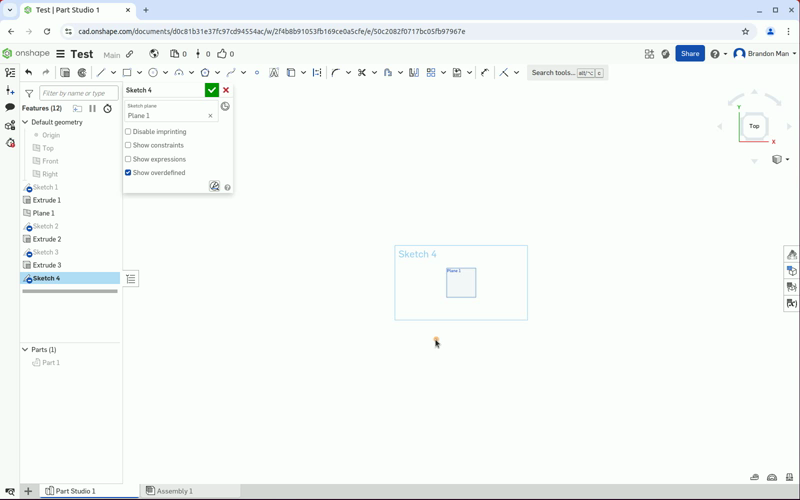
scroll(6)
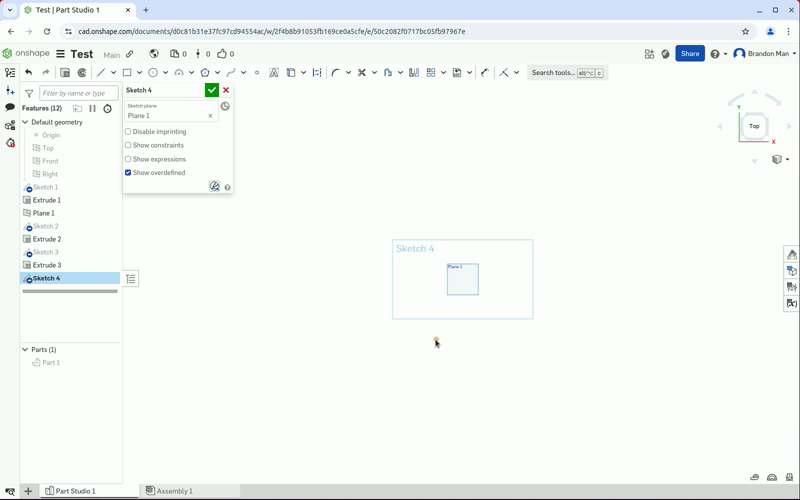
scroll(6)
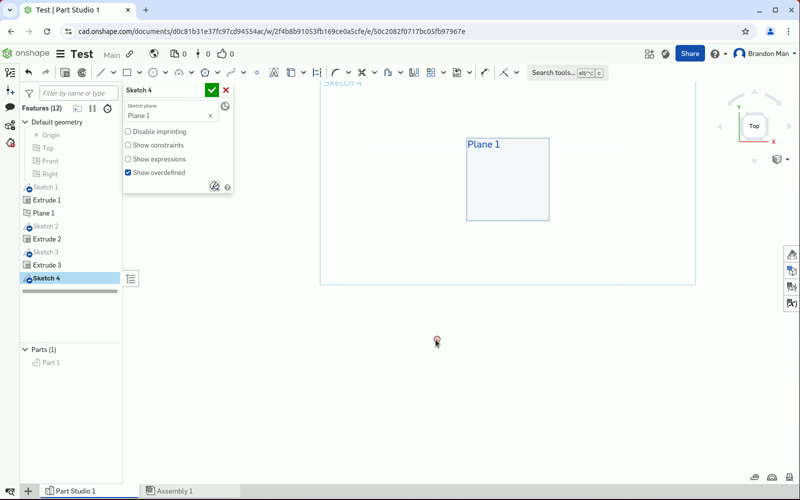
scroll(6)
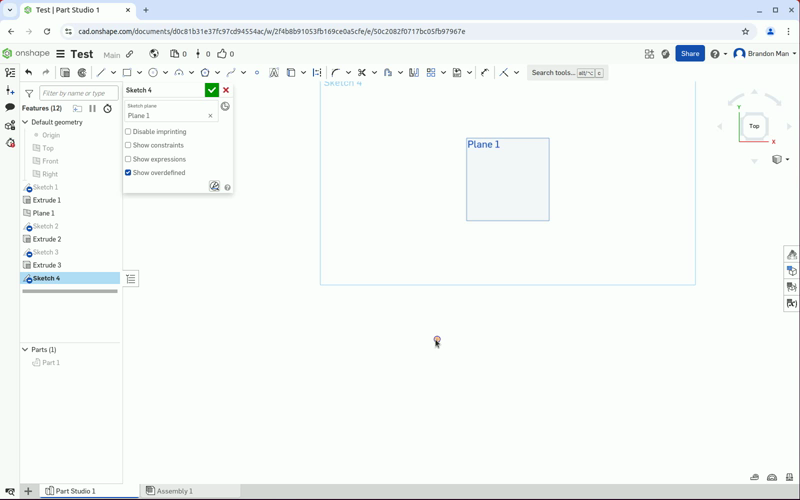
scroll(6)
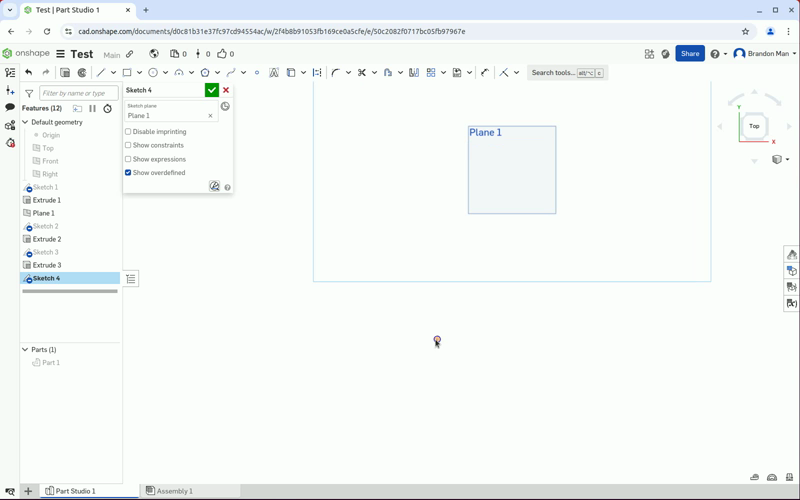
scroll(6)
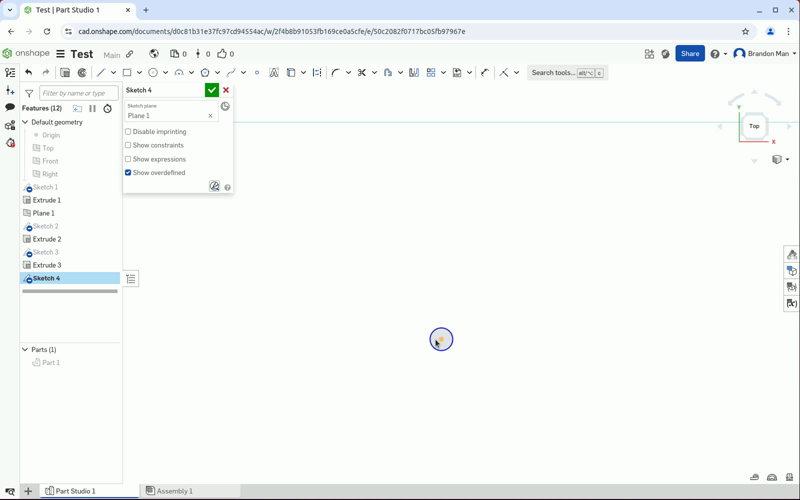
click(435, 339)
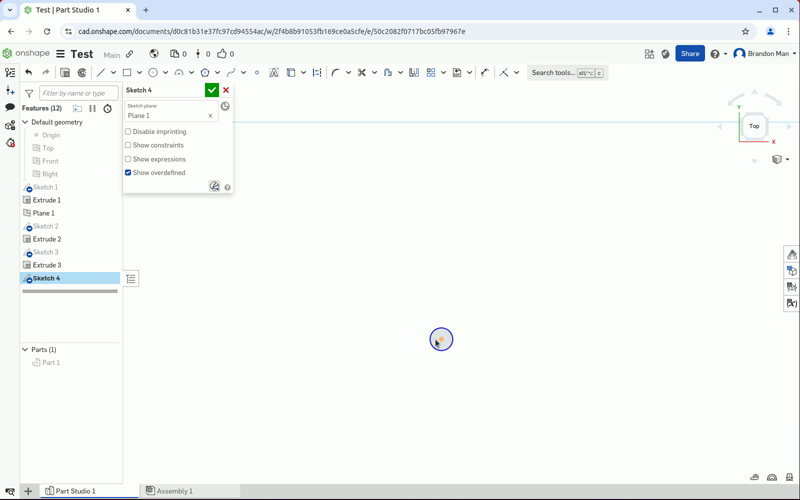
scroll(-6)
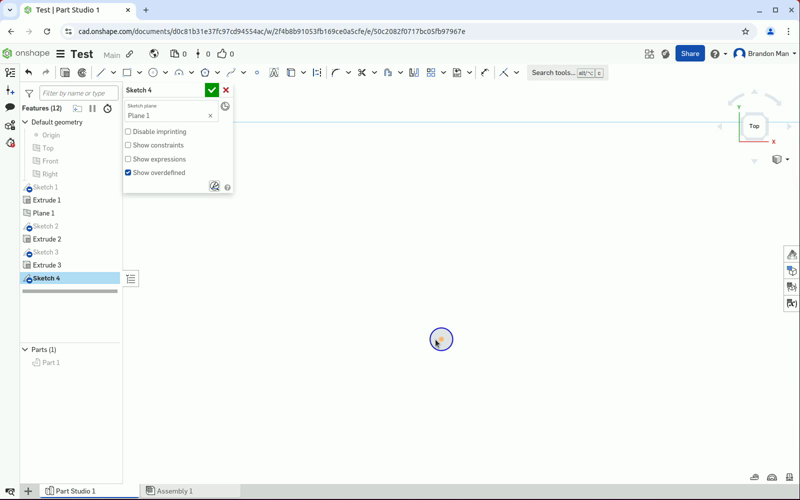
scroll(-6)
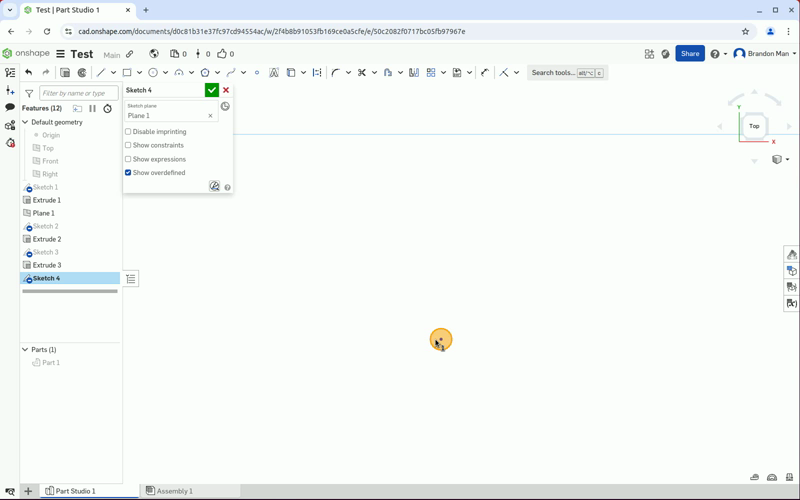
scroll(-6)
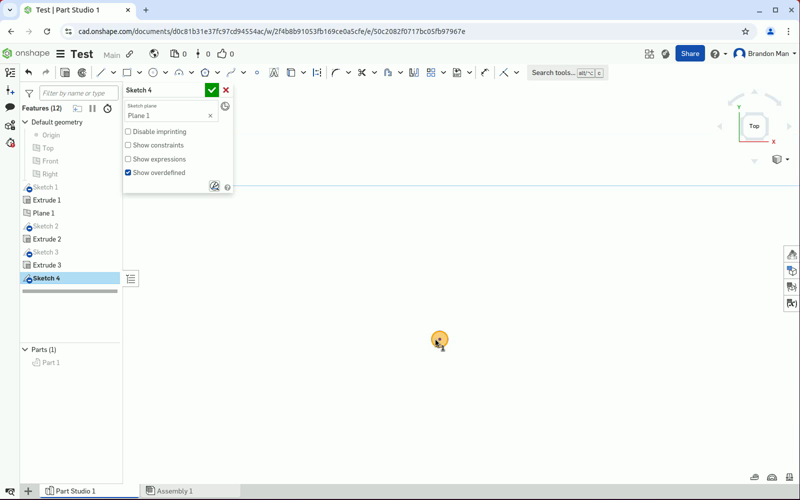
scroll(-6)
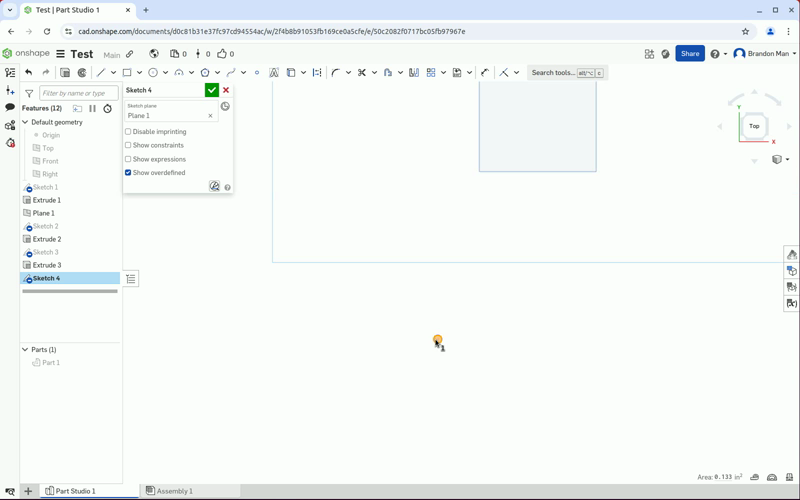
scroll(-6)
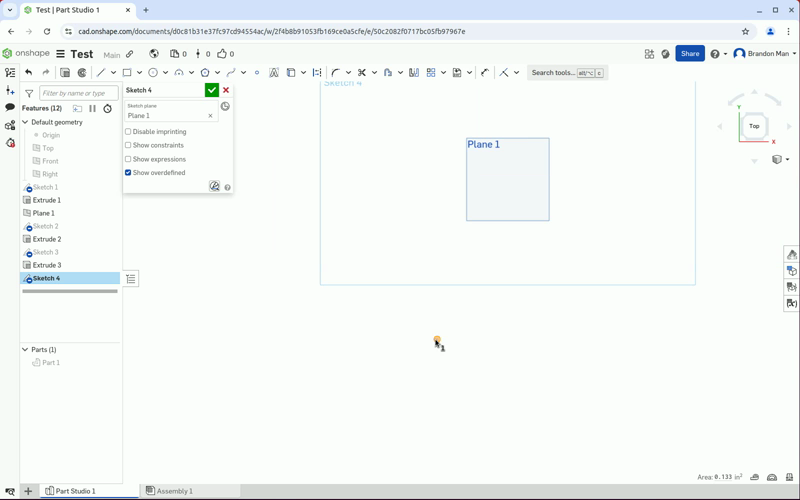
scroll(-6)
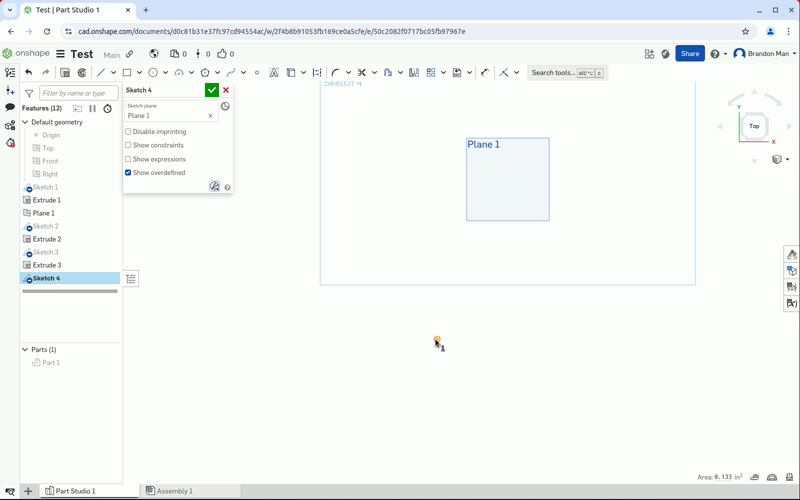
scroll(-6)
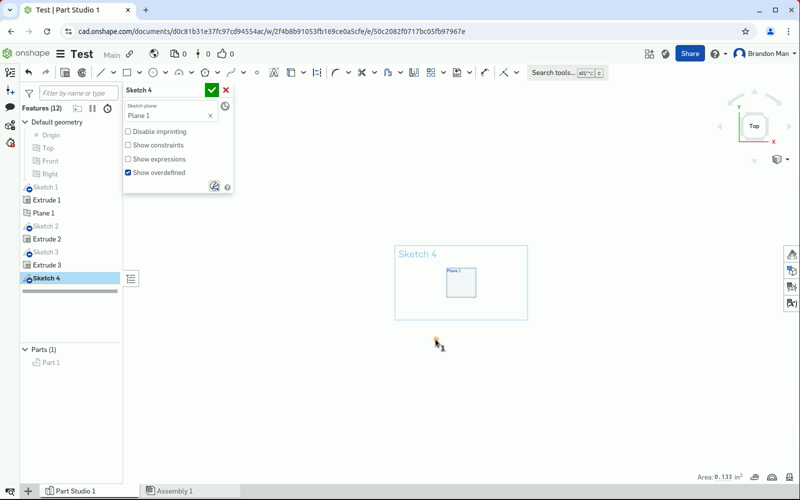
mouse_move(73, 352)
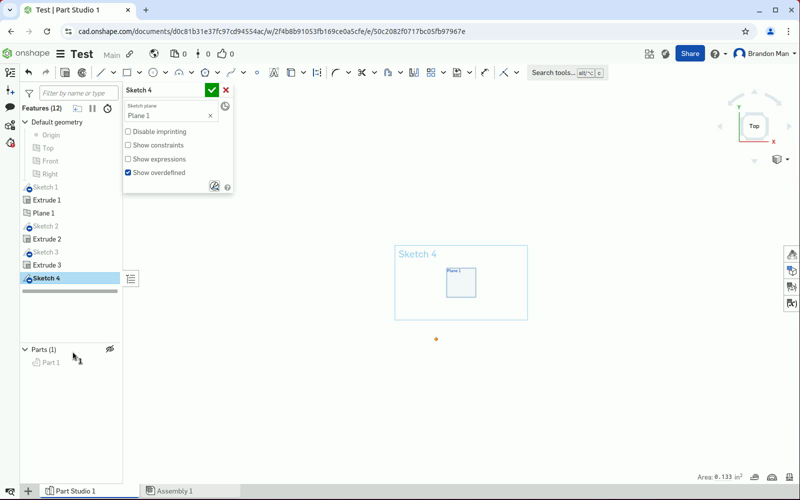
key(shift+y)
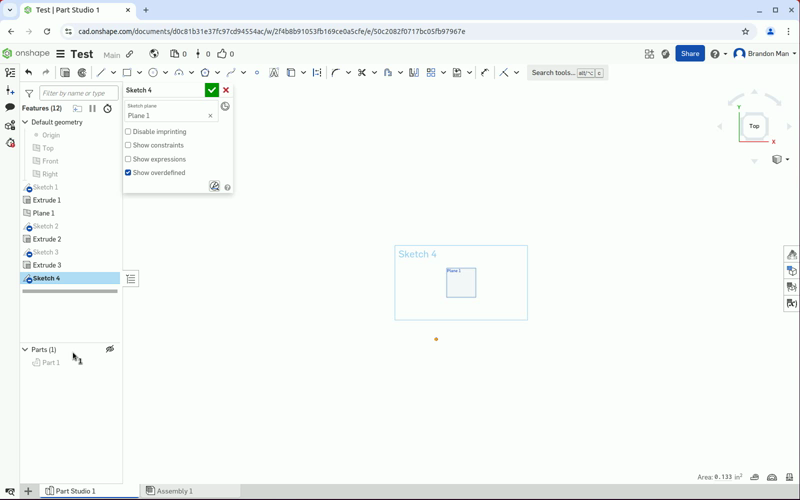
key(shift+e)
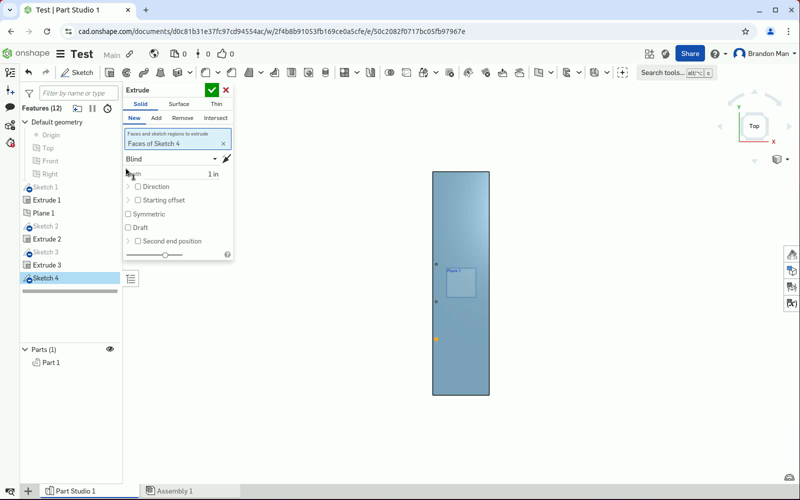
mouse_move(143, 106)
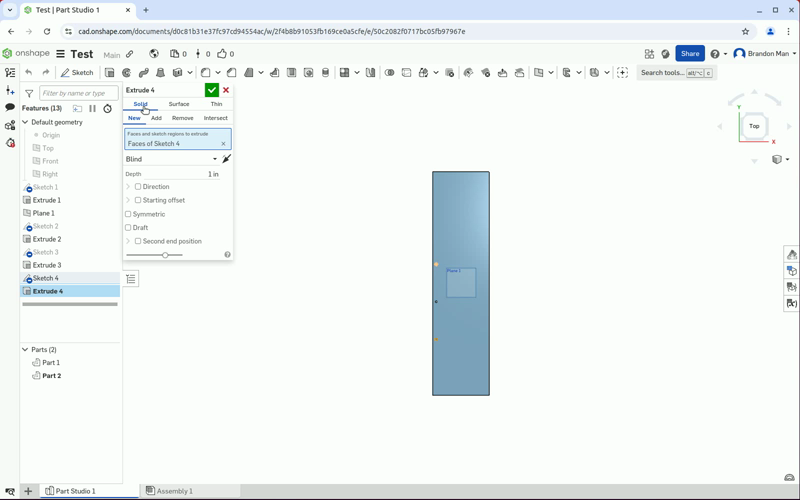
click(143, 106)
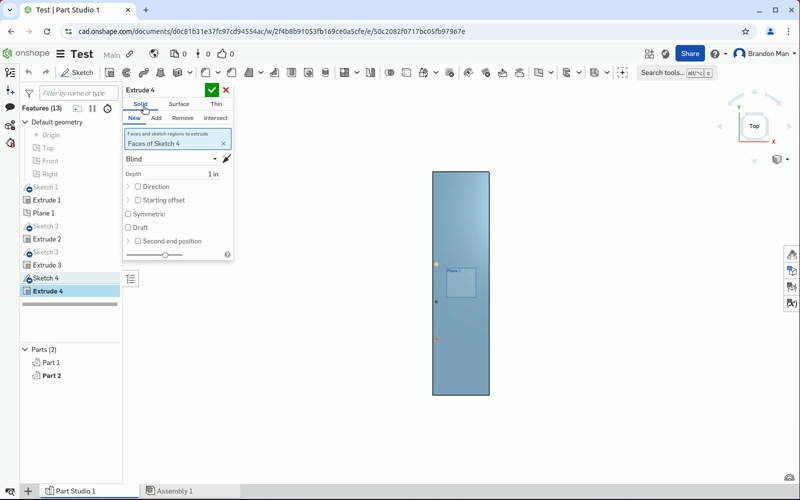
mouse_move(186, 120)
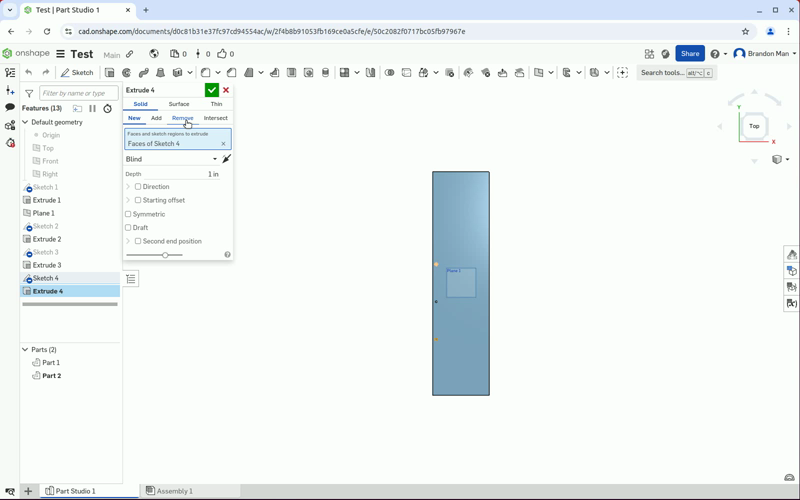
click(186, 120)
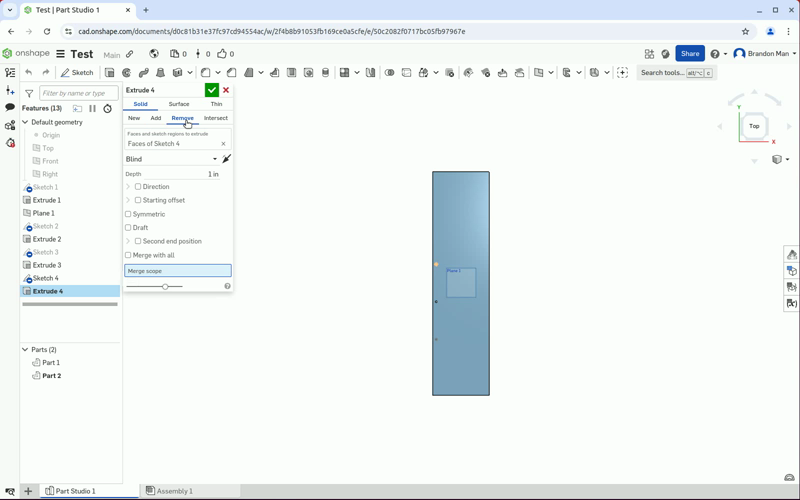
key(tab, 4)
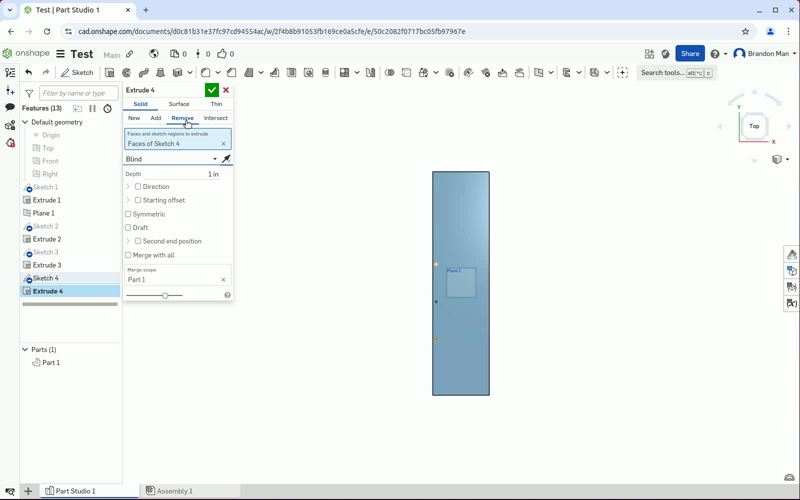
text(0.722)
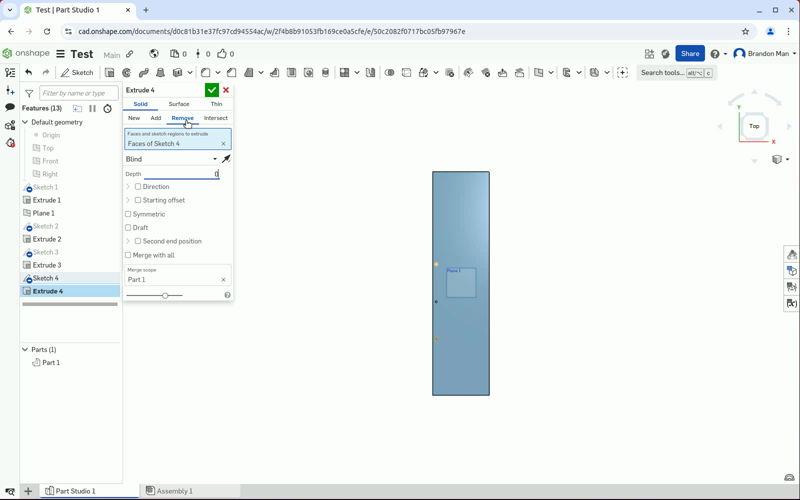
key(tab, 6)
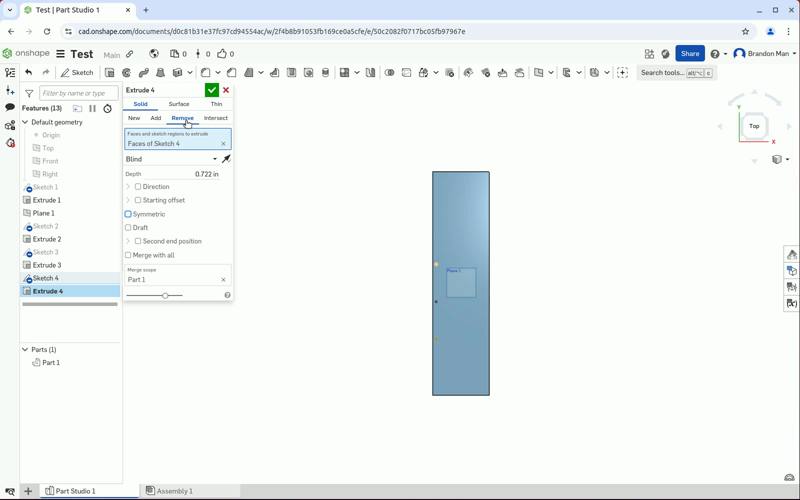
key(space)
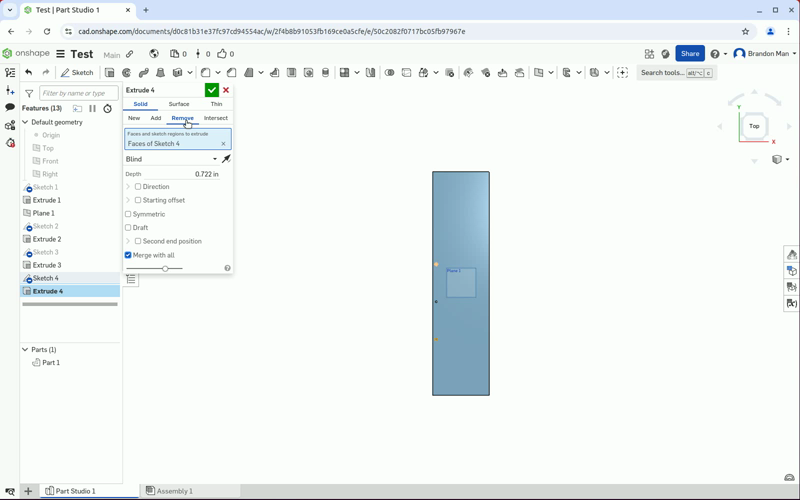
key(enter)
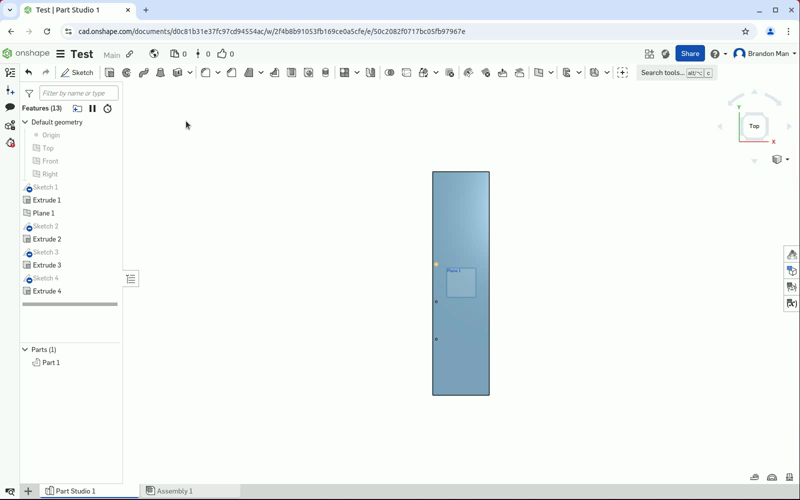
key(shift+h)
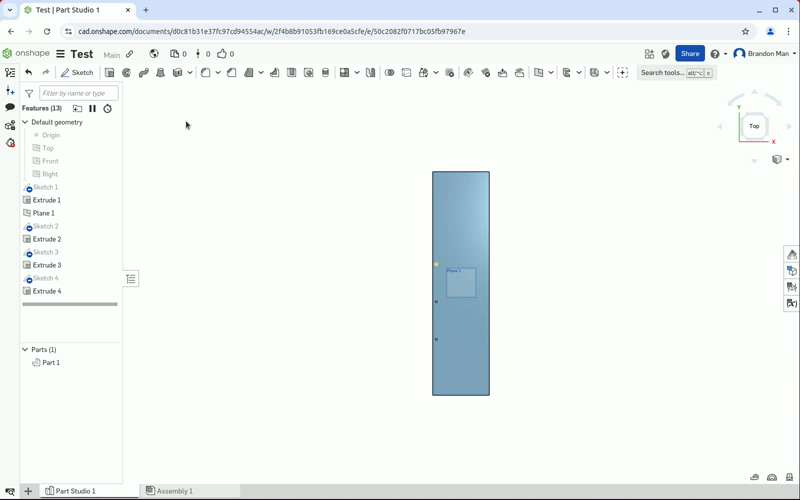
key(shift+h)
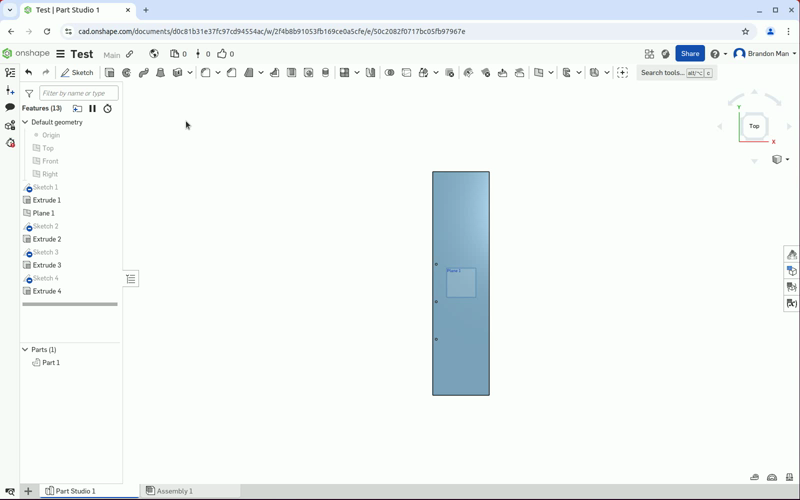
mouse_move(73, 189)
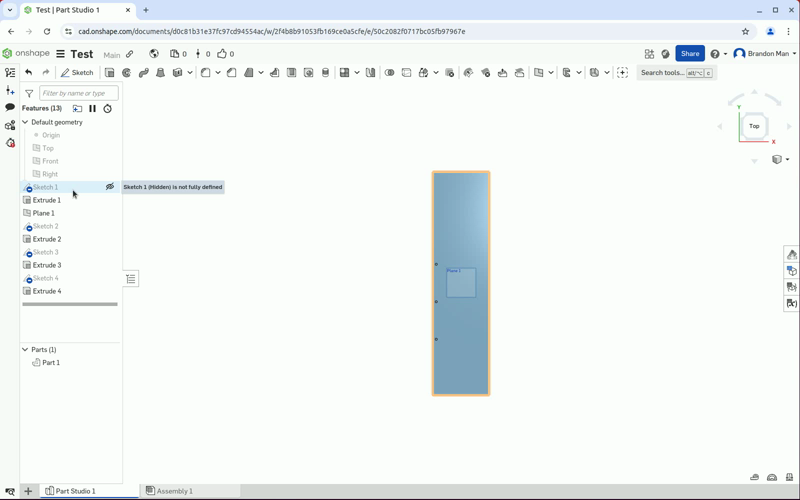
click(73, 189)
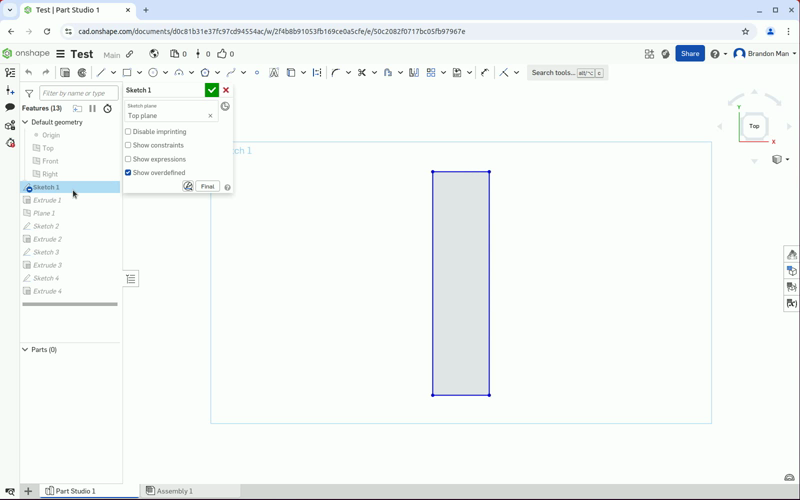
mouse_move(229, 92)
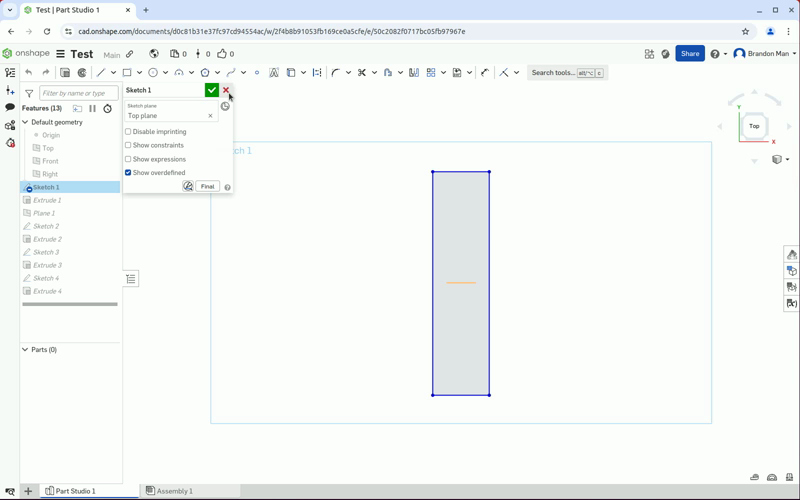
click(229, 92)
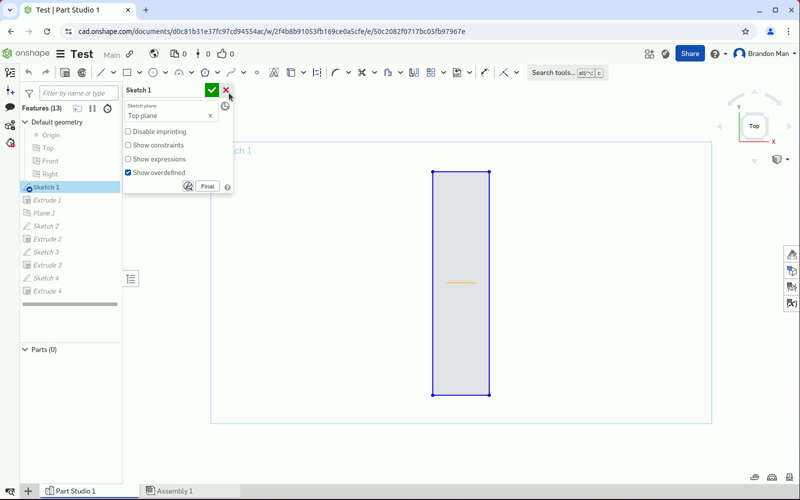
key(shift+s)
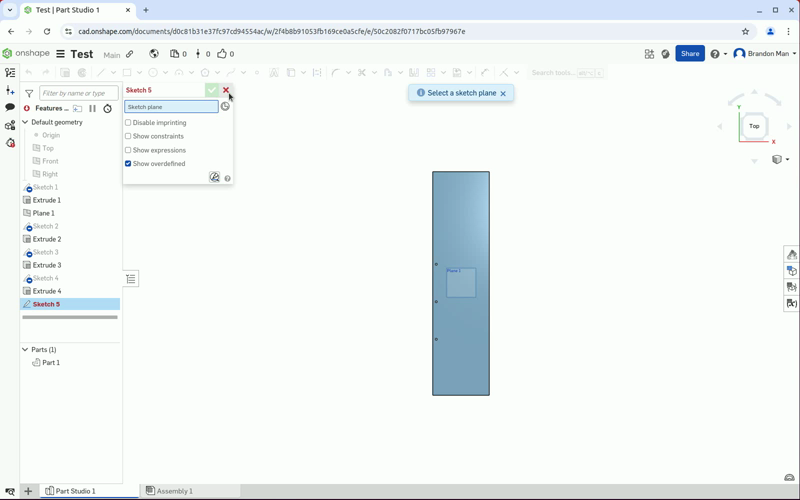
mouse_move(73, 215)
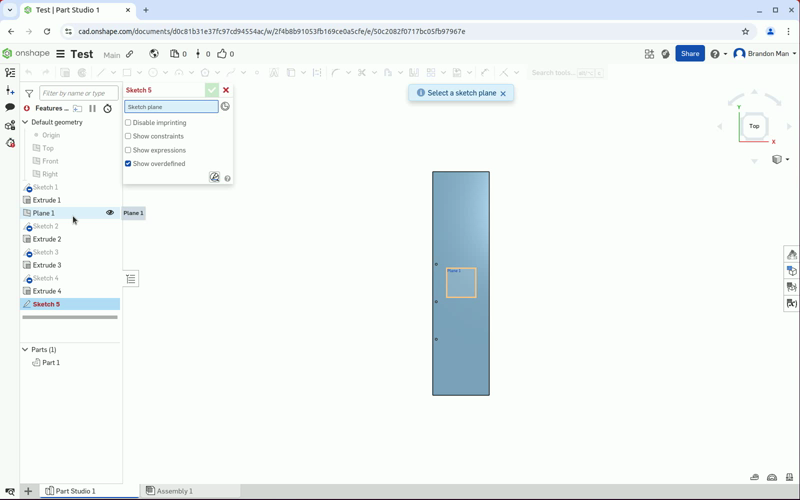
click(73, 215)
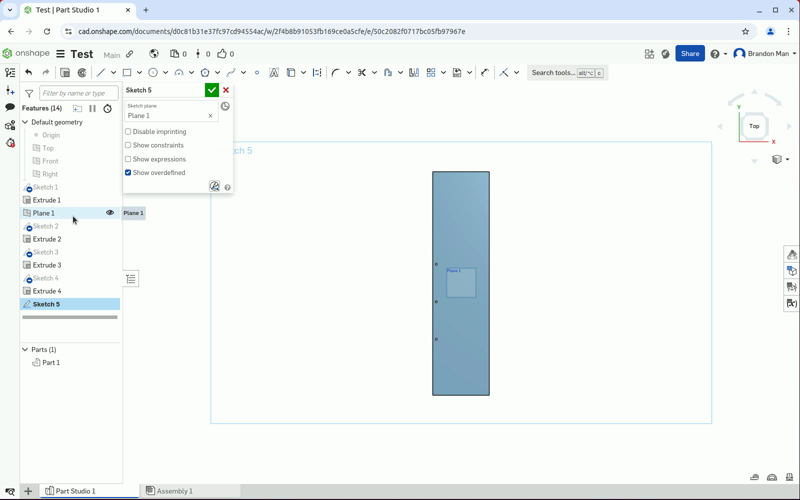
mouse_move(73, 352)
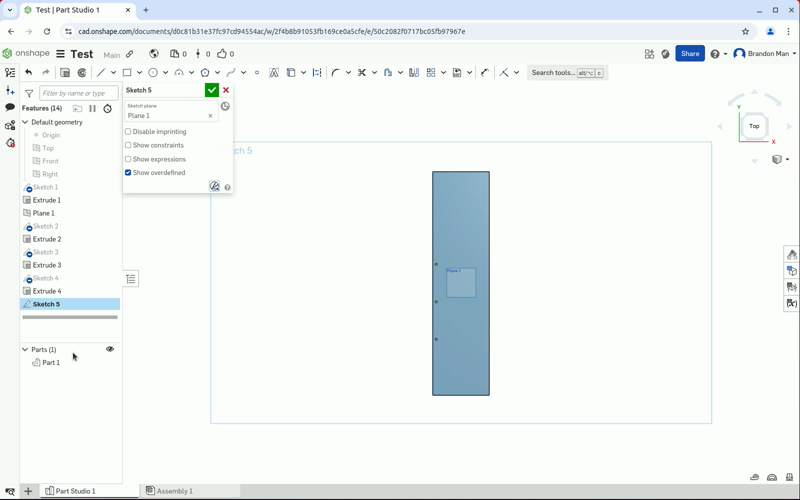
key(y)
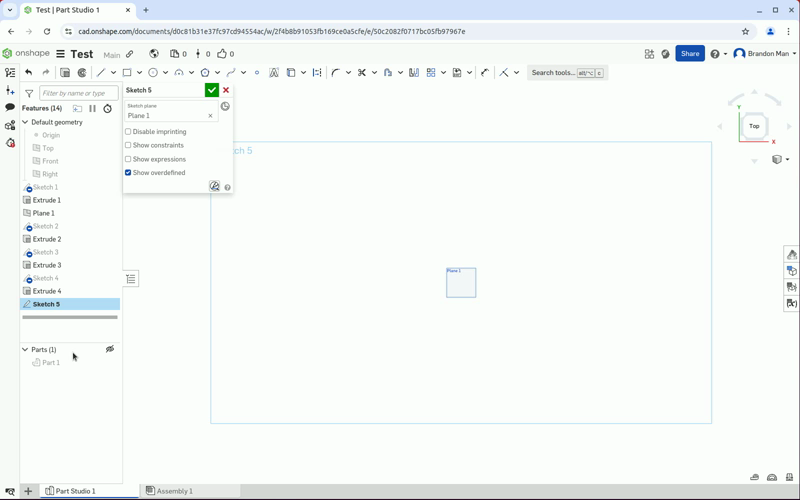
key(c)
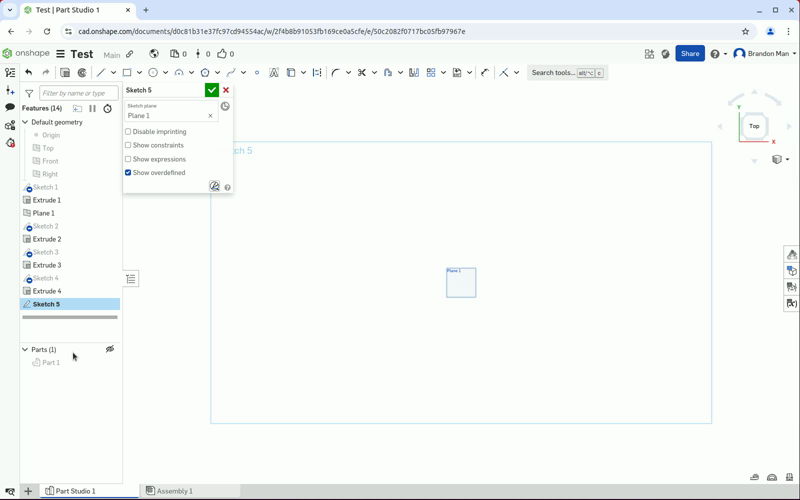
key_down(shift)
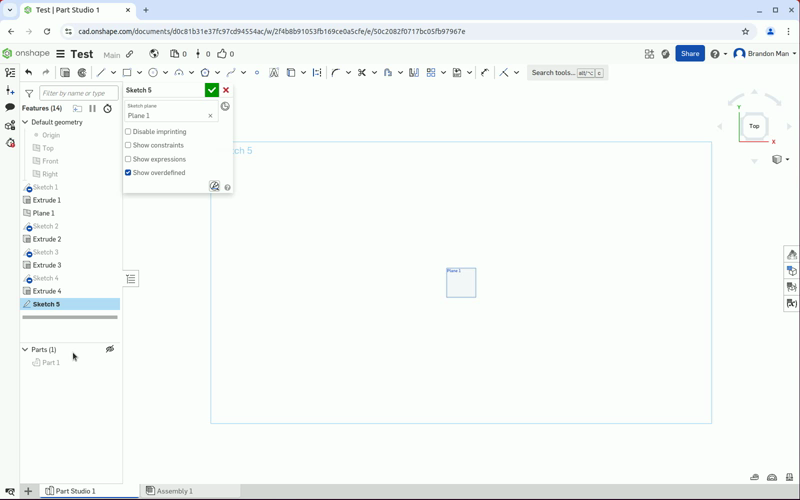
mouse_move(486, 264)
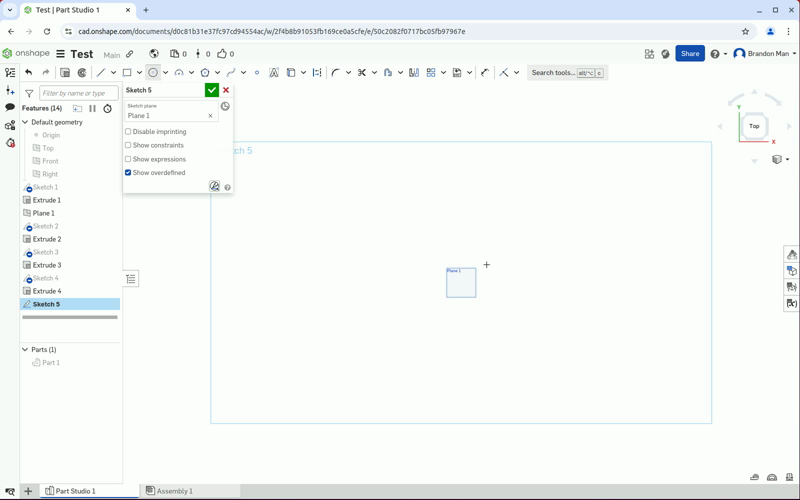
click(486, 264)
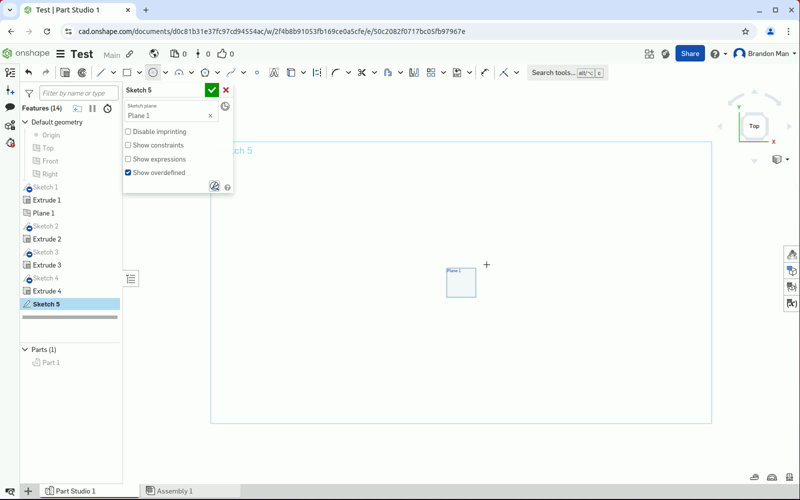
key_up(shift)
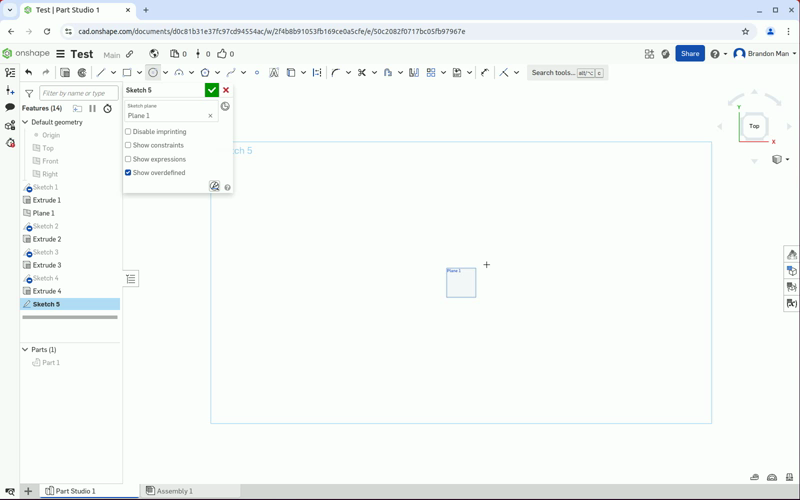
mouse_move(487, 264)
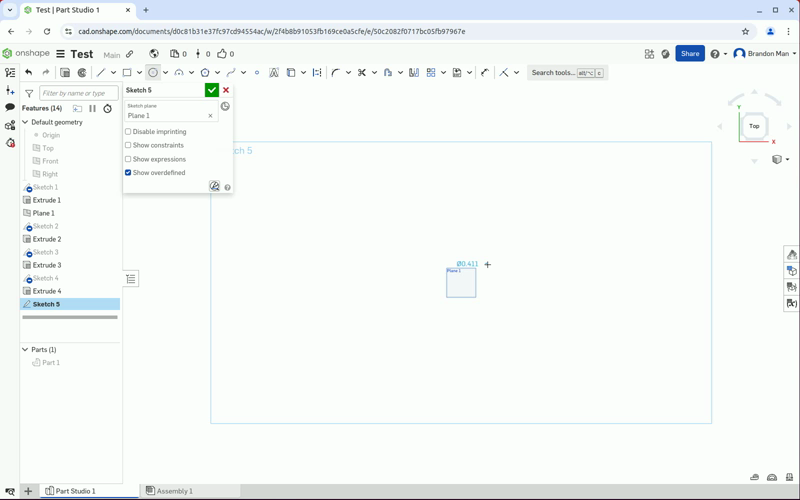
scroll(6)
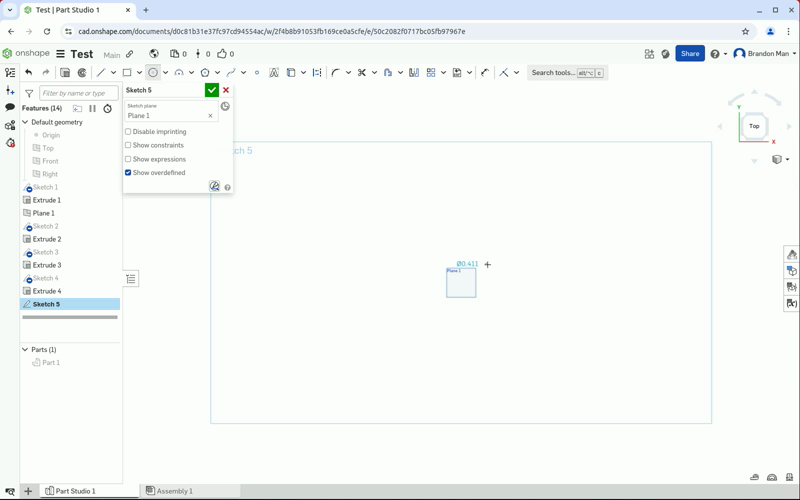
scroll(6)
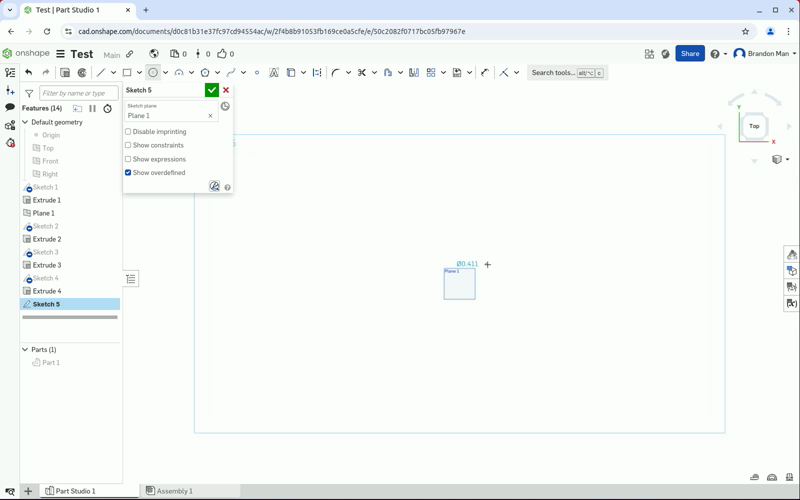
scroll(6)
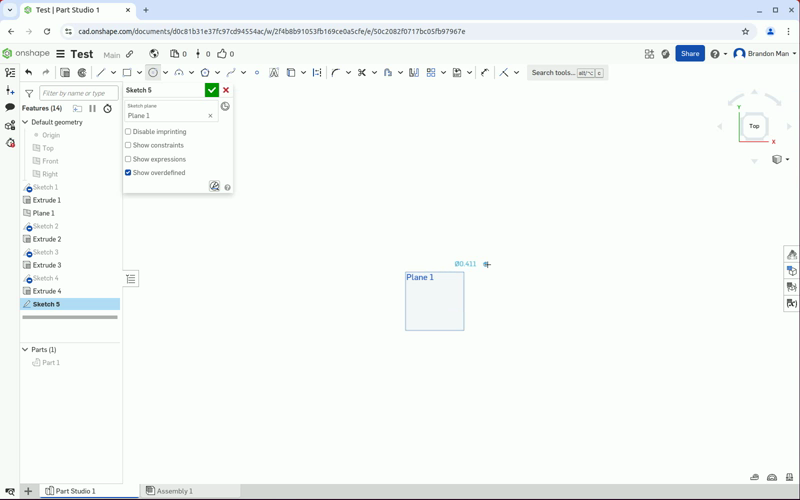
scroll(6)
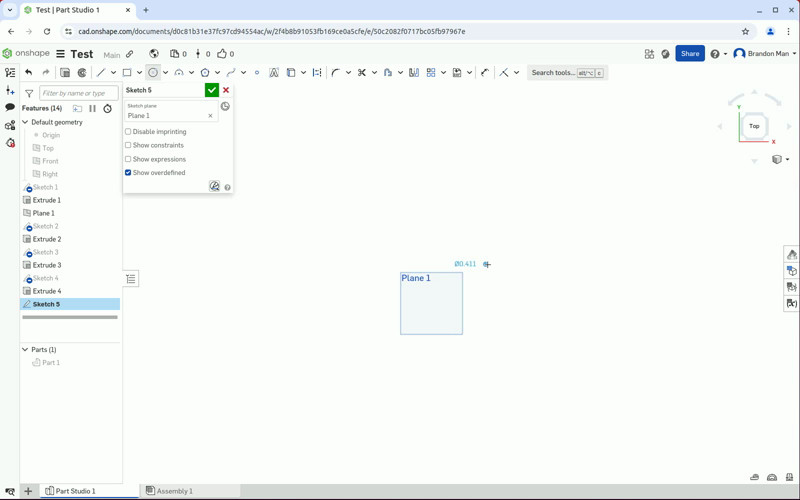
scroll(6)
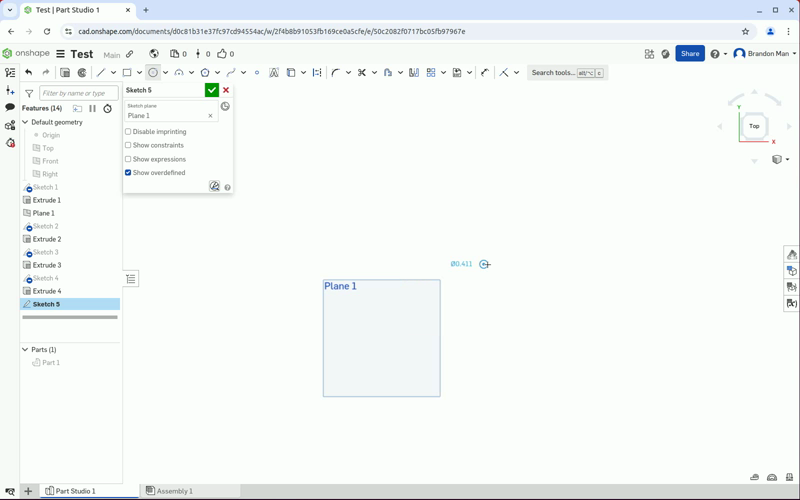
scroll(6)
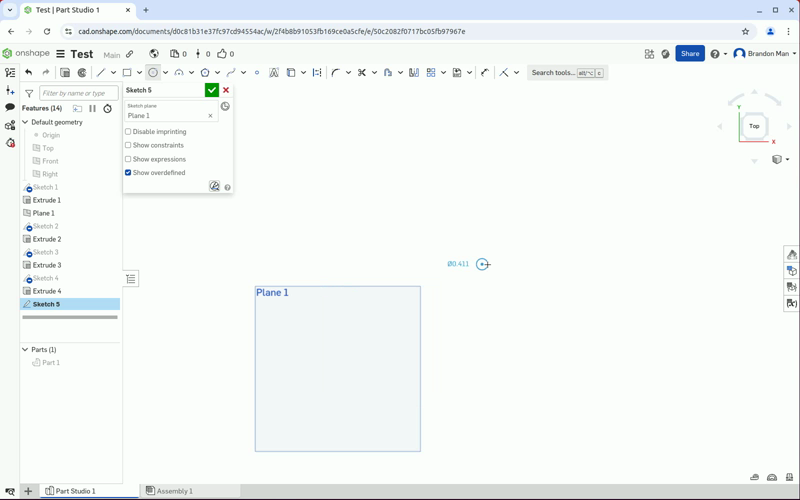
scroll(6)
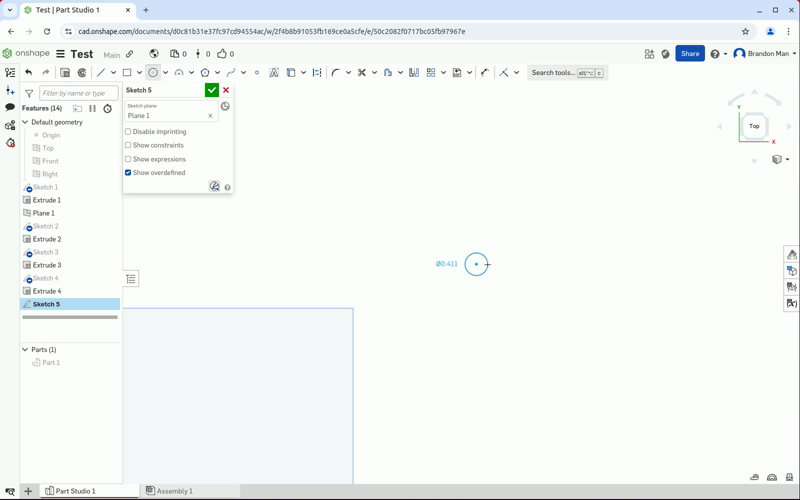
click(487, 264)
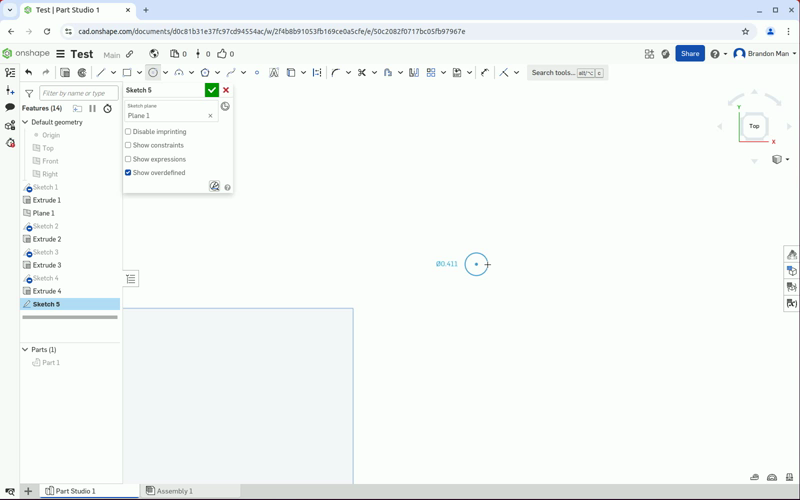
scroll(-6)
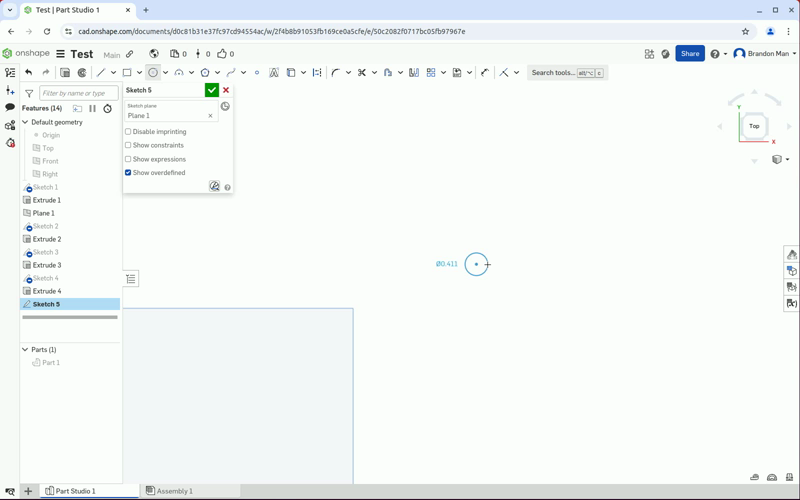
scroll(-6)
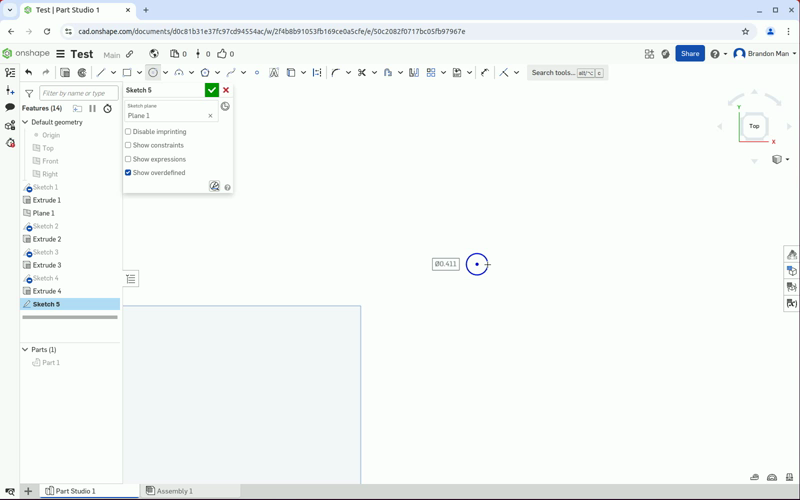
scroll(-6)
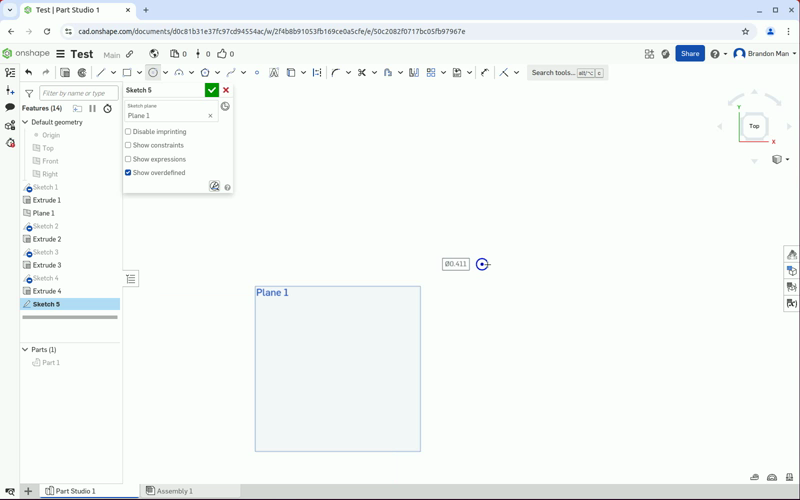
scroll(-6)
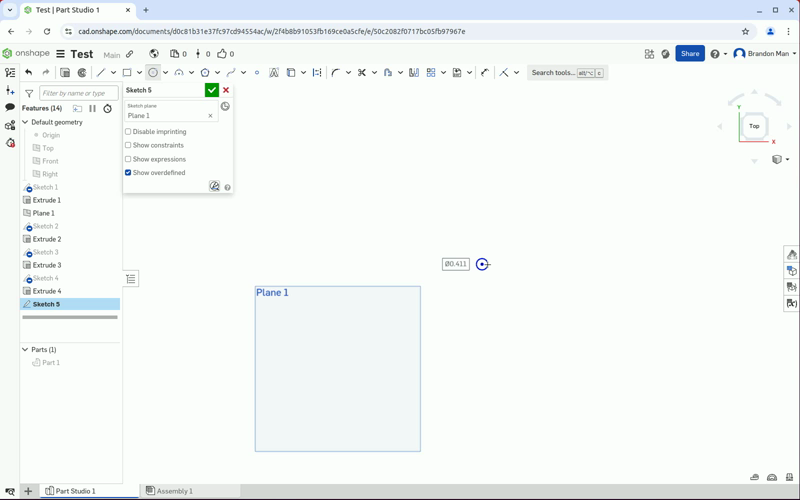
scroll(-6)
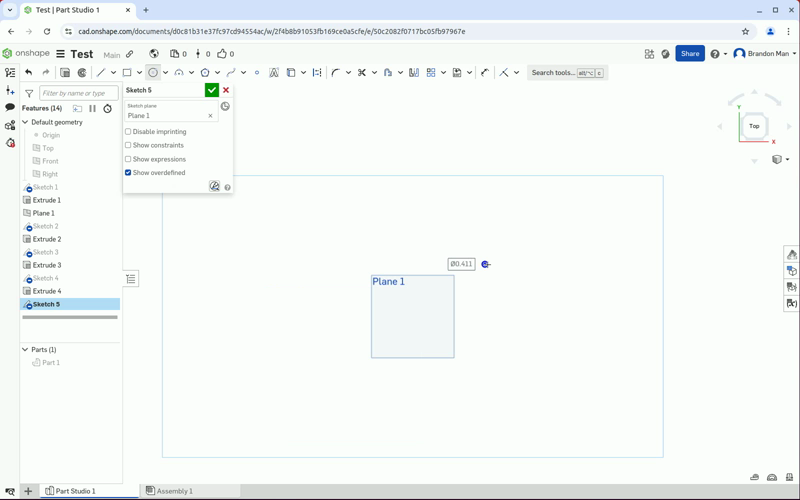
scroll(-6)
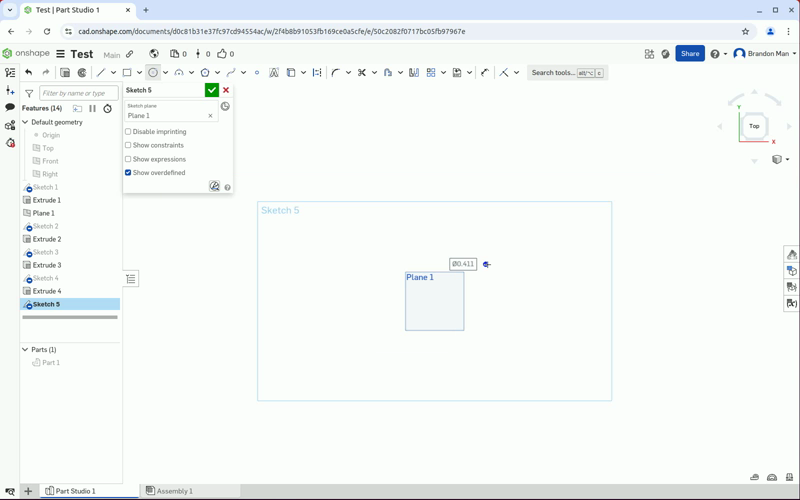
scroll(-6)
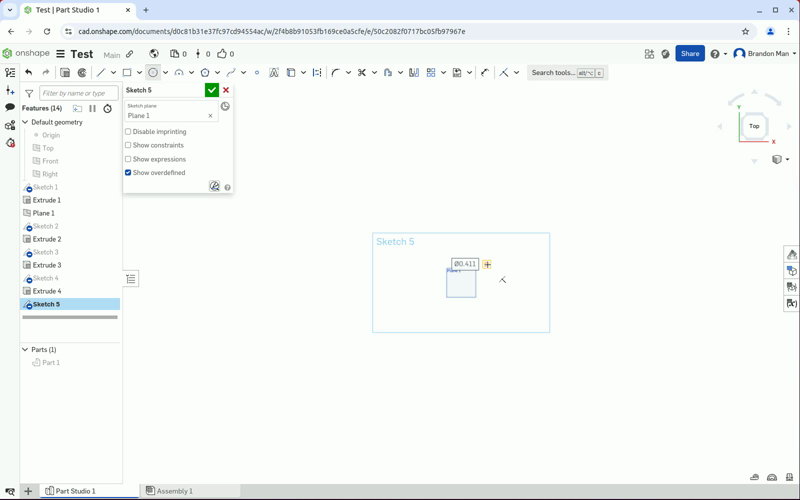
key(esc)
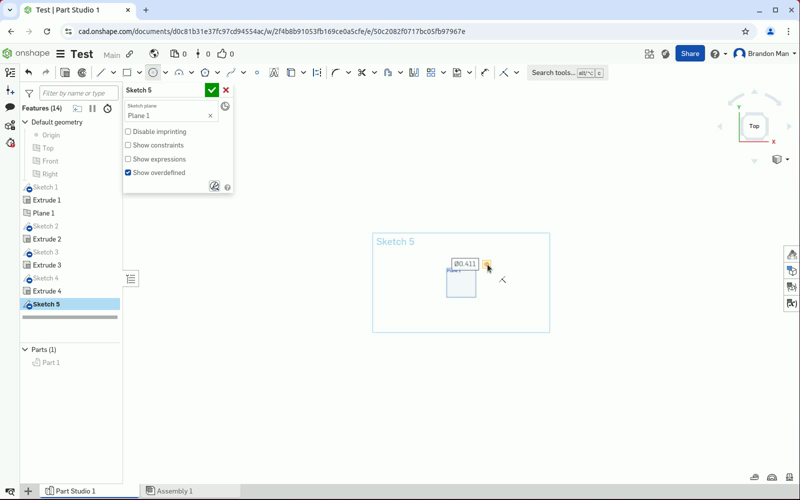
mouse_move(486, 265)
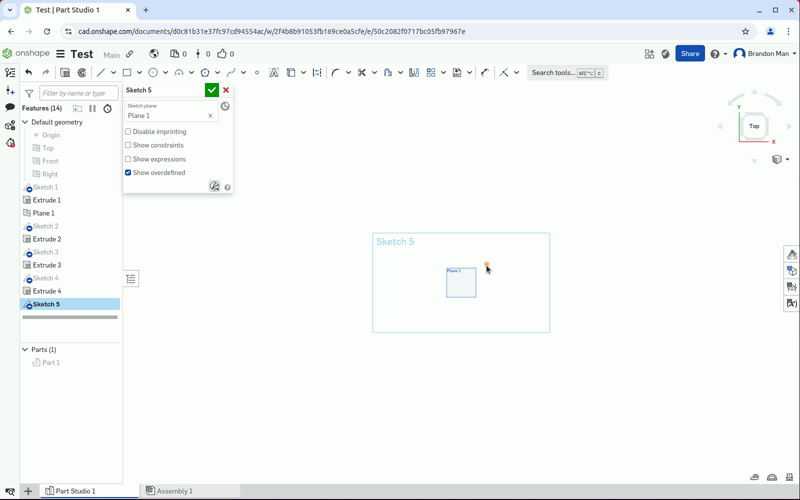
scroll(6)
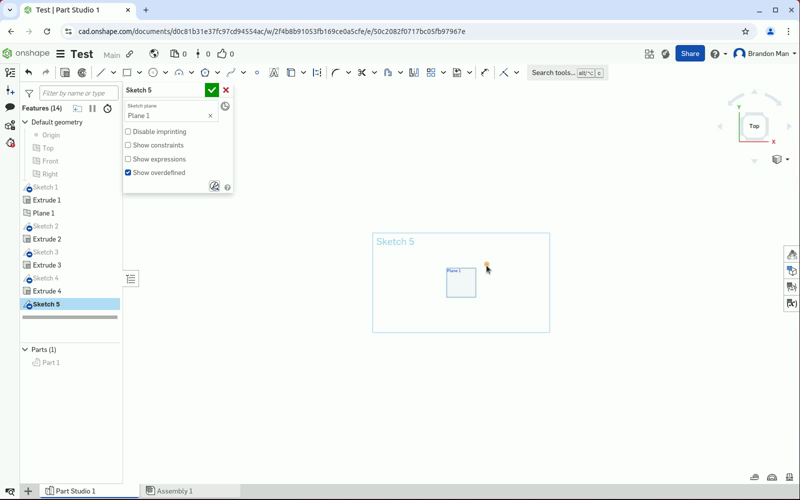
scroll(6)
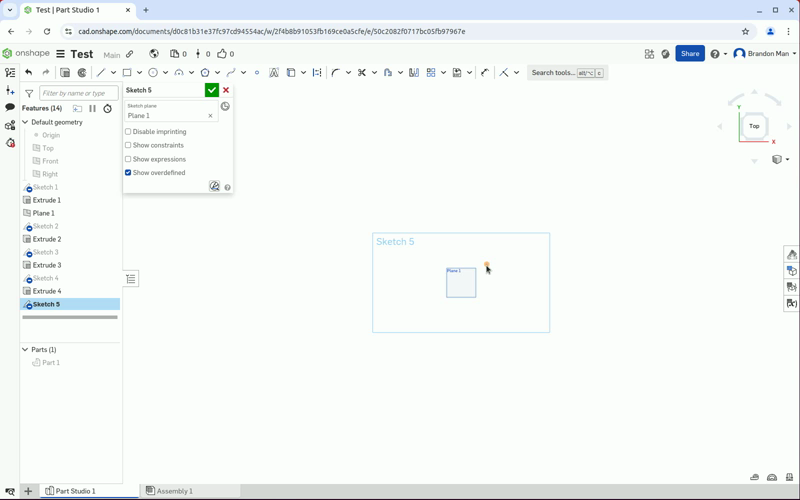
scroll(6)
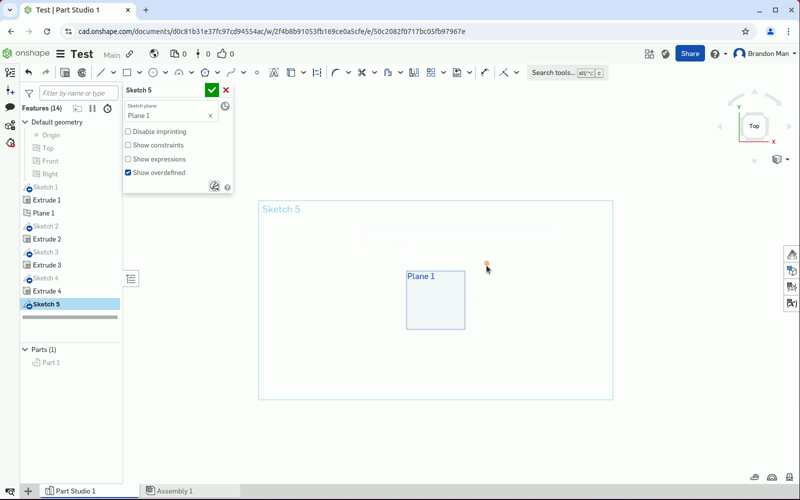
scroll(6)
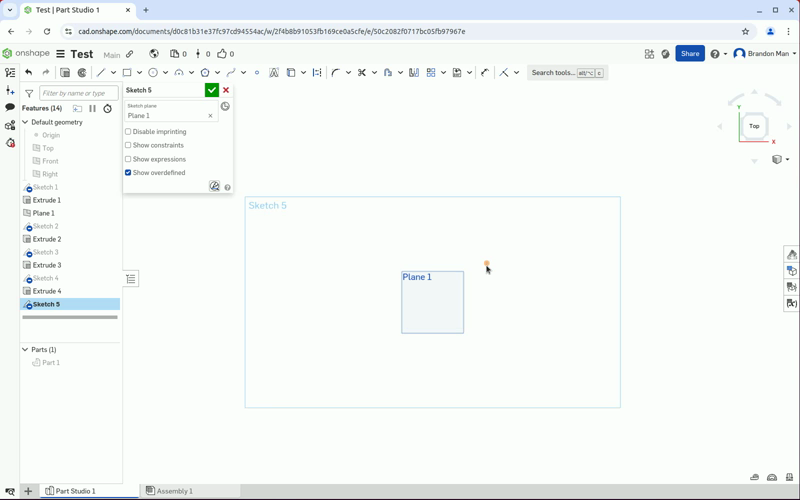
scroll(6)
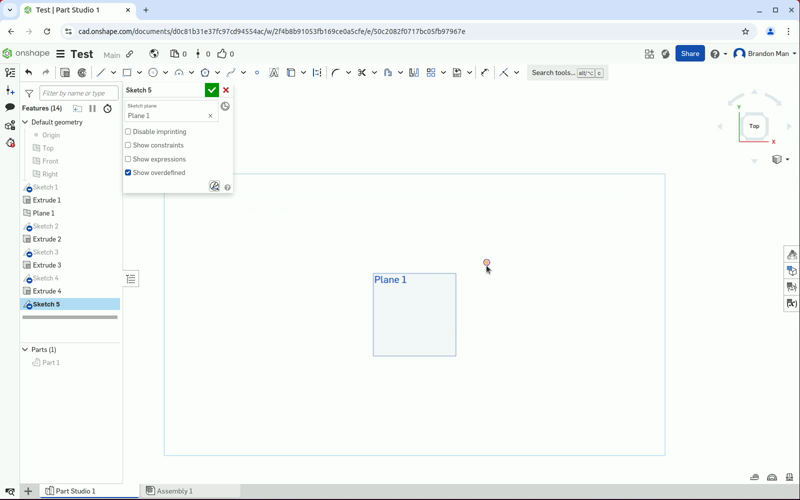
scroll(6)
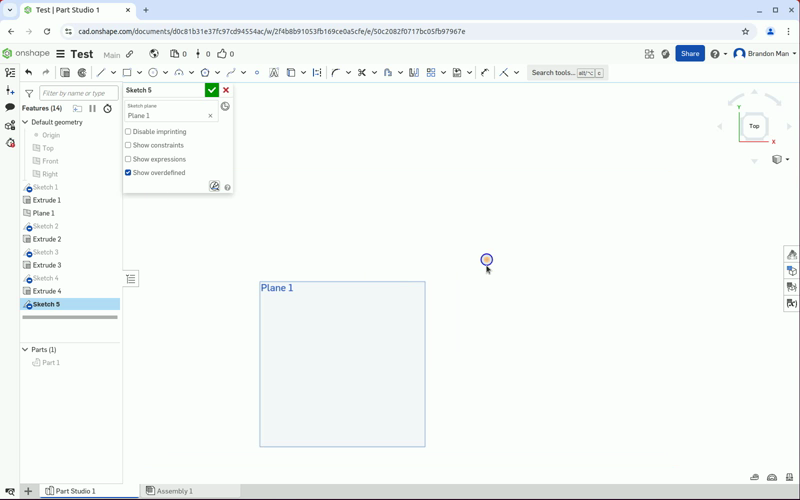
scroll(6)
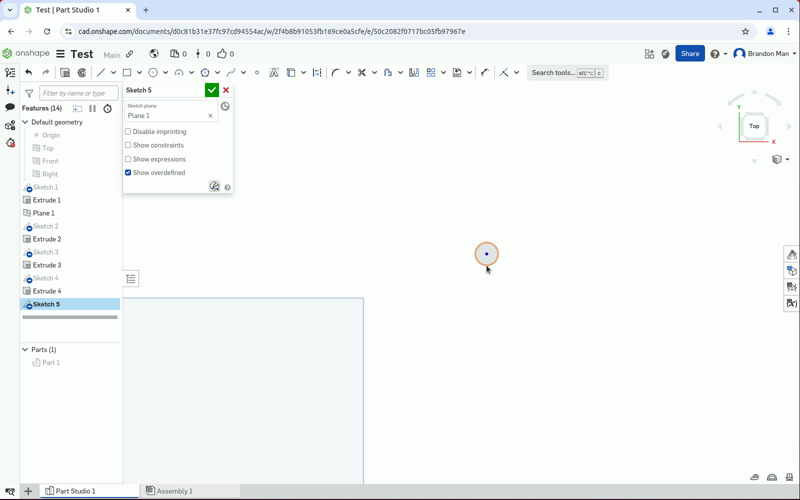
click(486, 265)
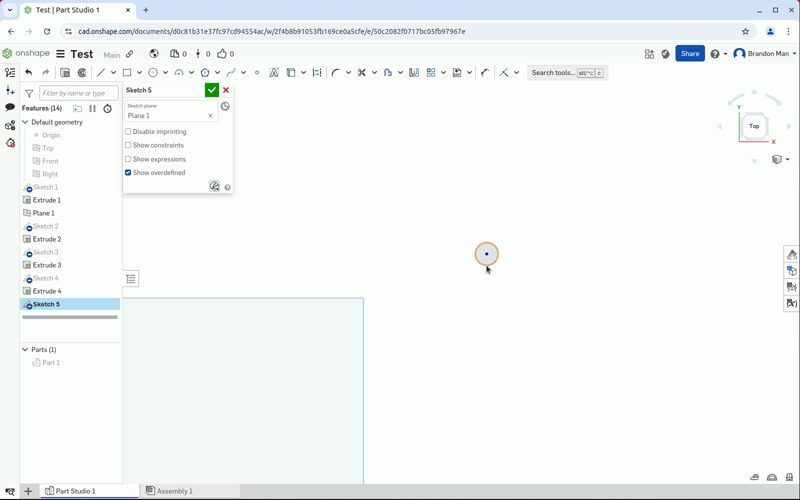
scroll(-6)
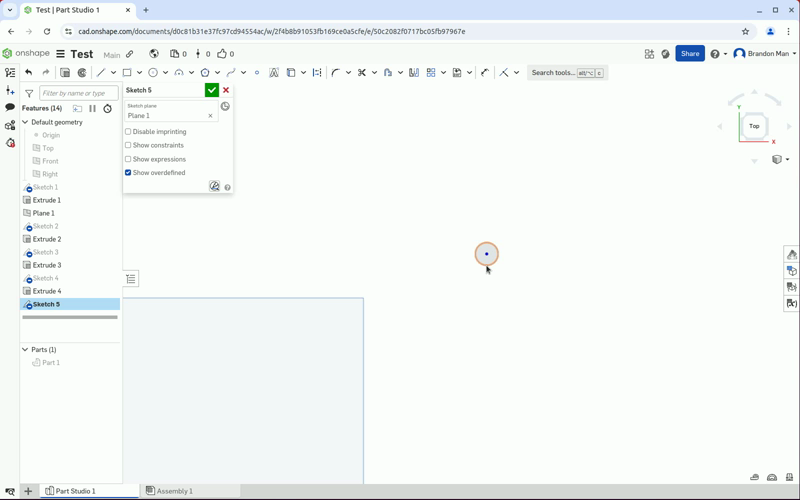
scroll(-6)
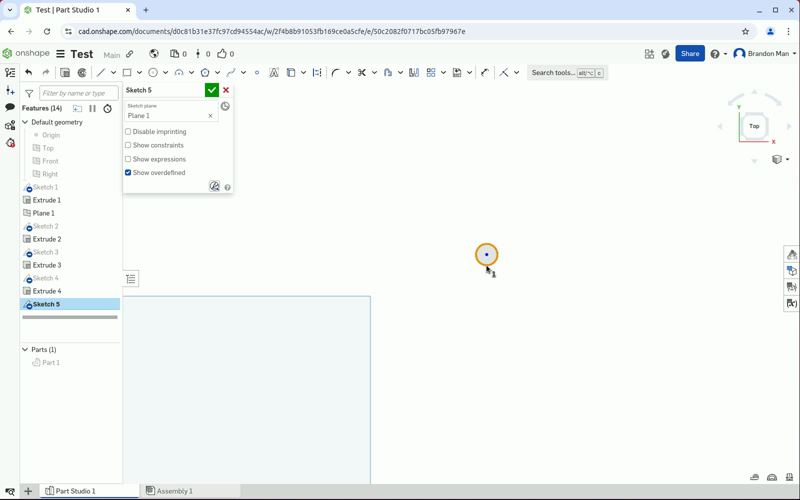
scroll(-6)
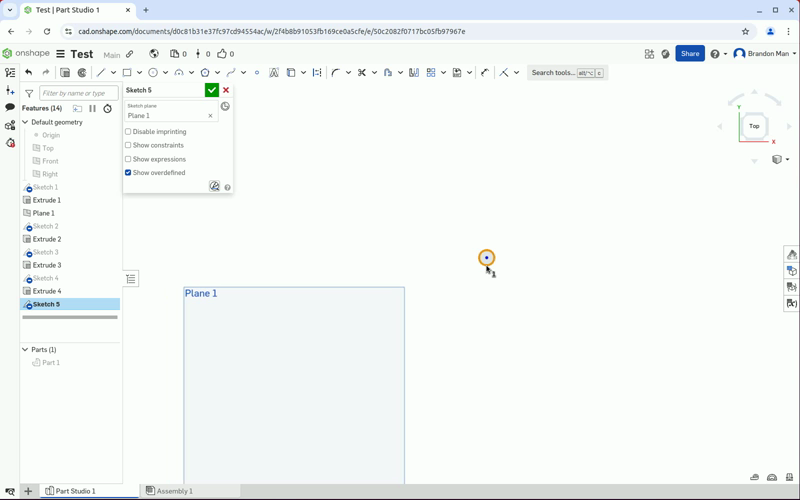
scroll(-6)
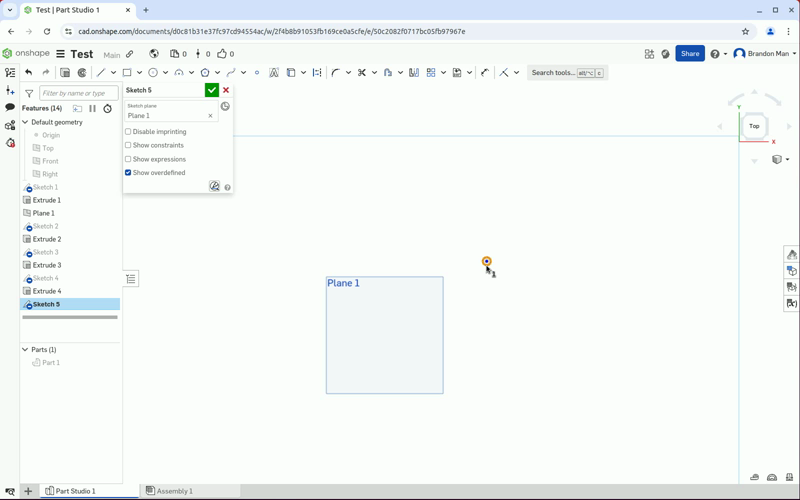
scroll(-6)
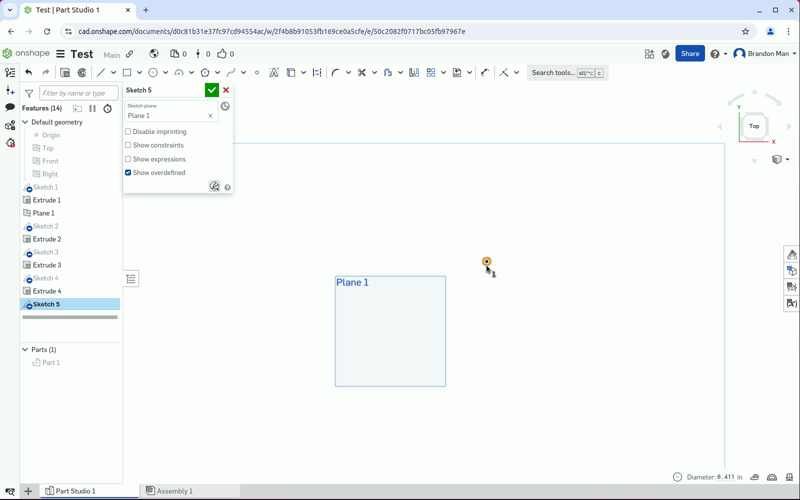
scroll(-6)
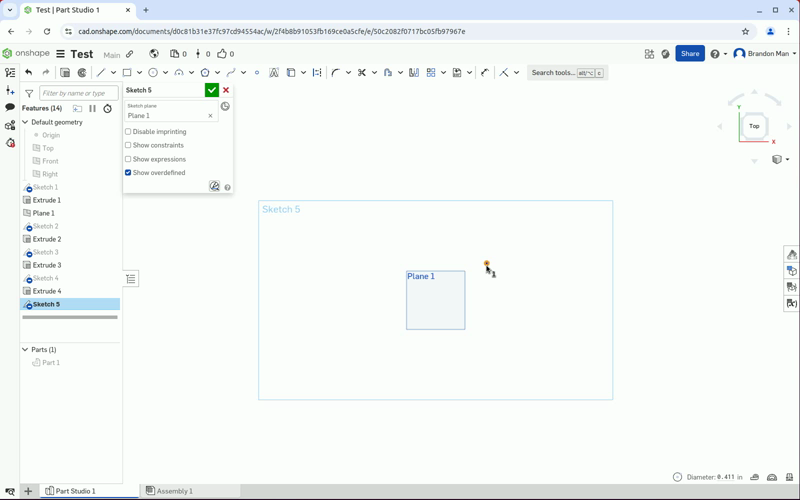
scroll(-6)
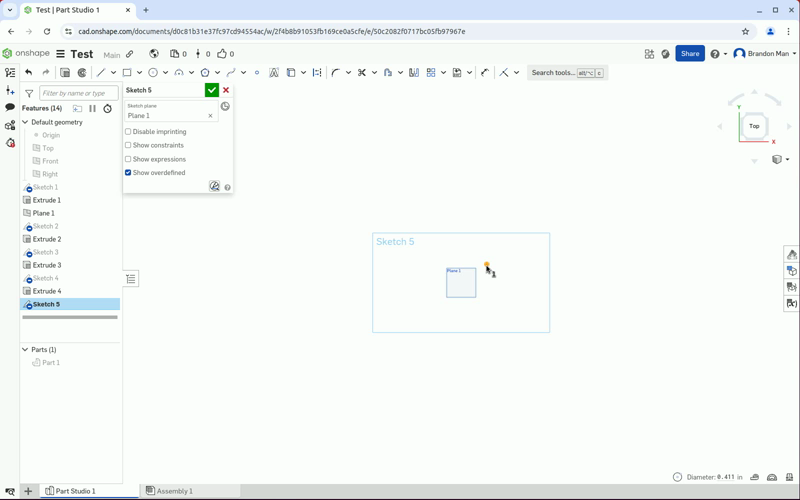
mouse_move(73, 352)
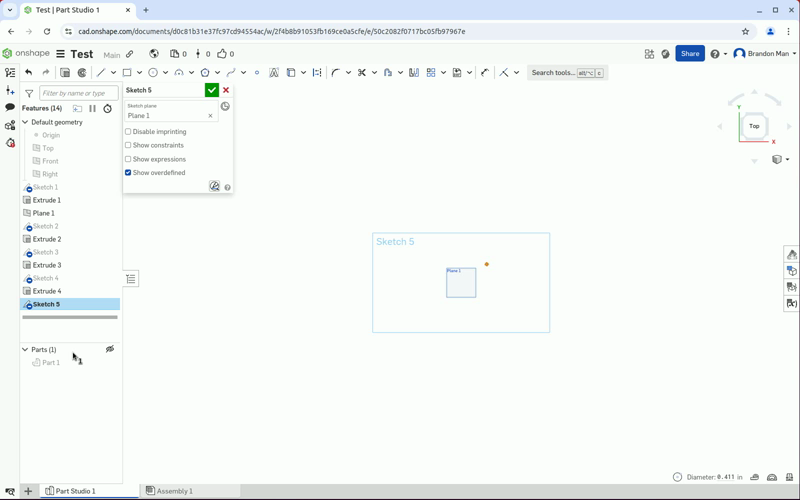
key(shift+y)
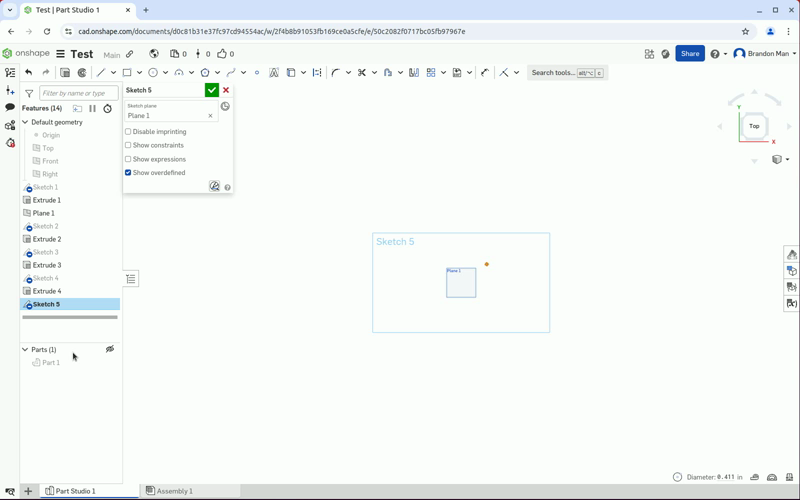
key(shift+e)
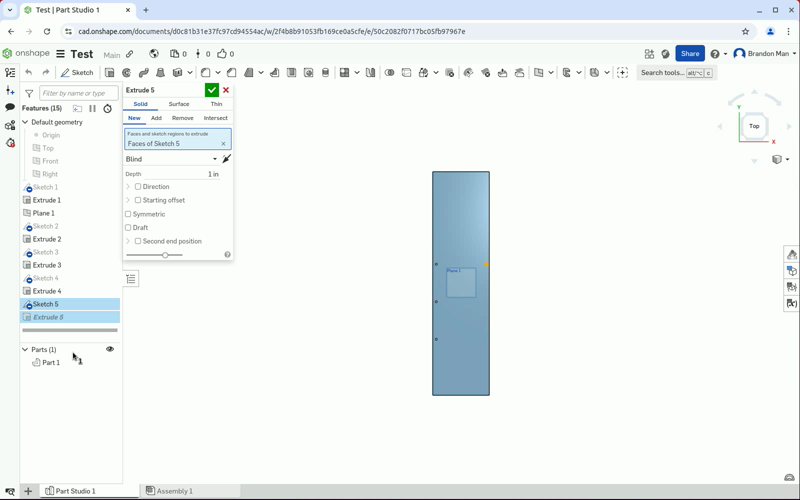
mouse_move(143, 106)
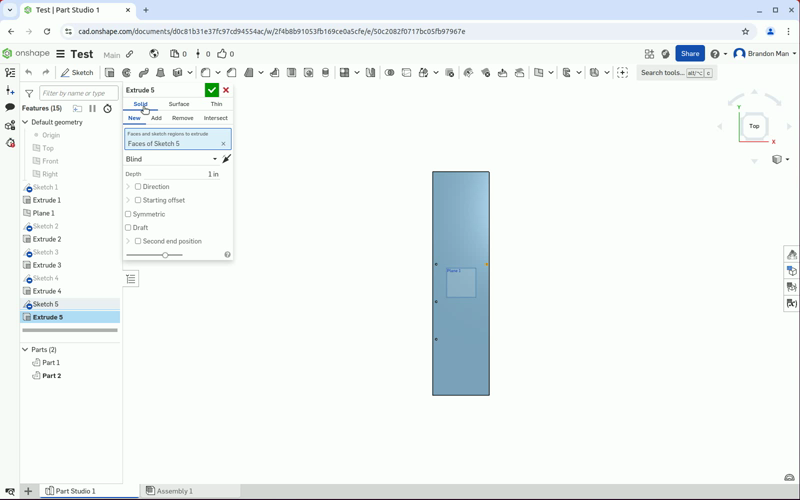
click(143, 106)
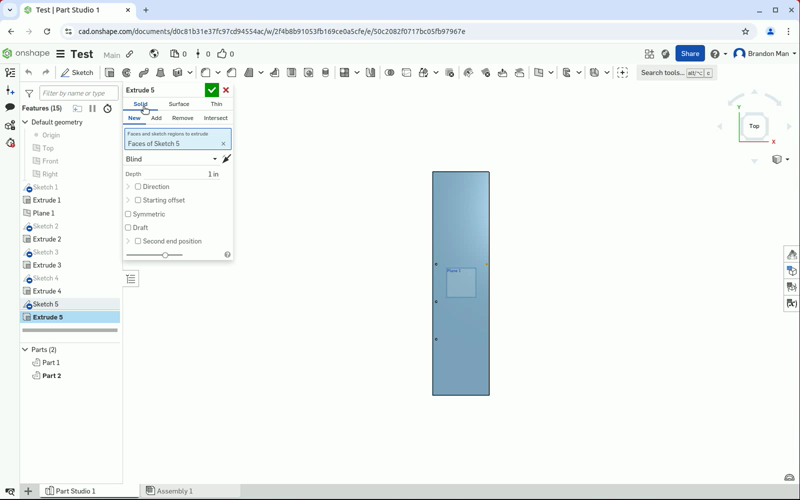
mouse_move(186, 120)
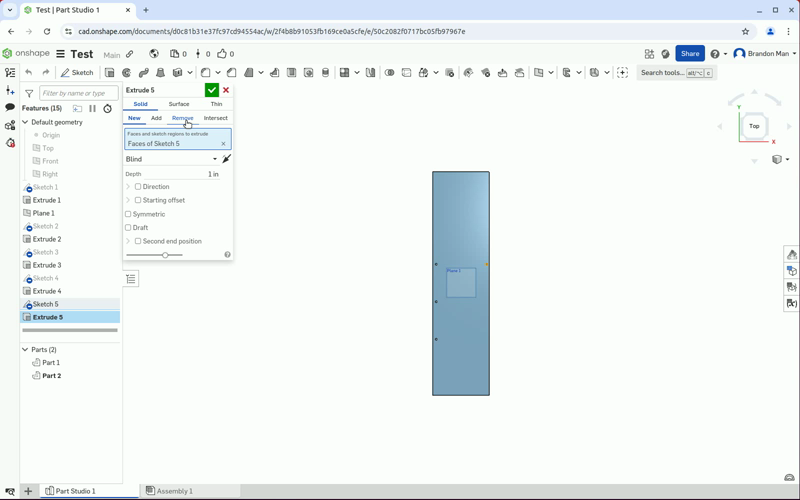
click(186, 120)
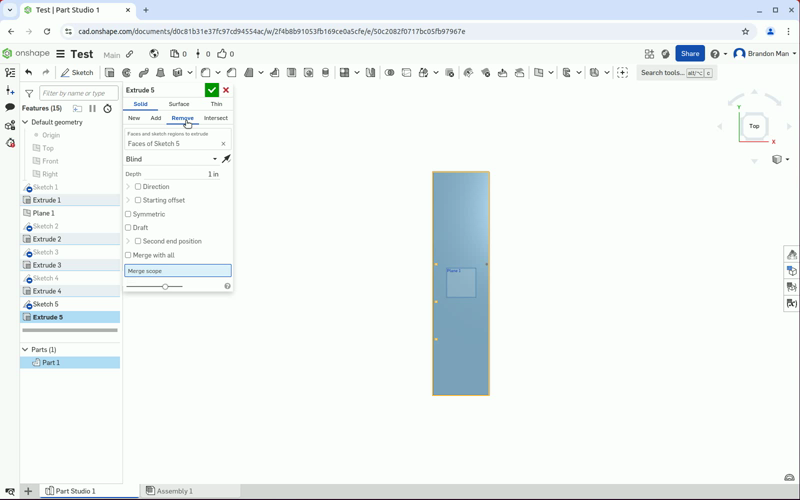
key(tab, 4)
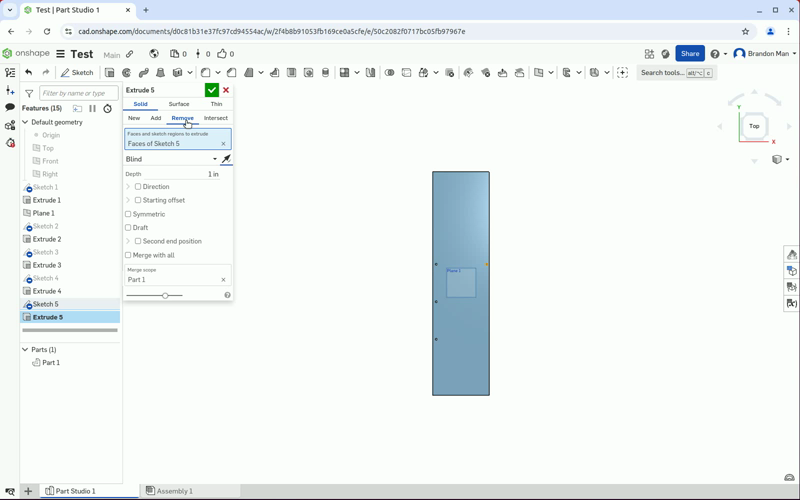
text(0.722)
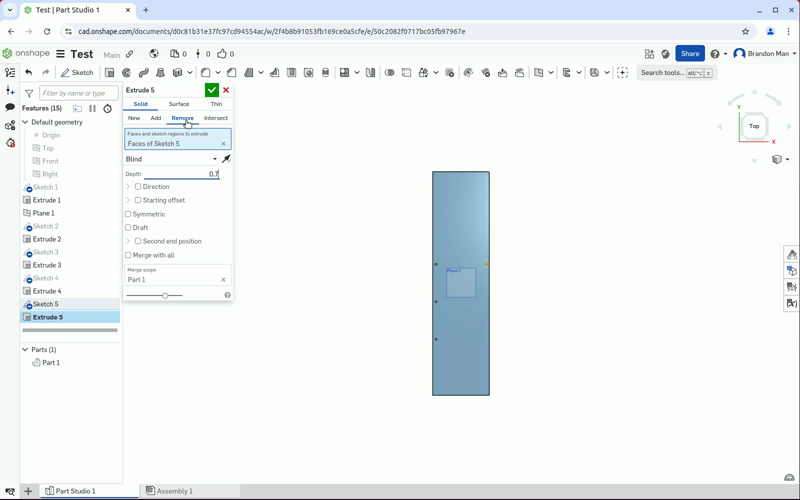
key(tab, 6)
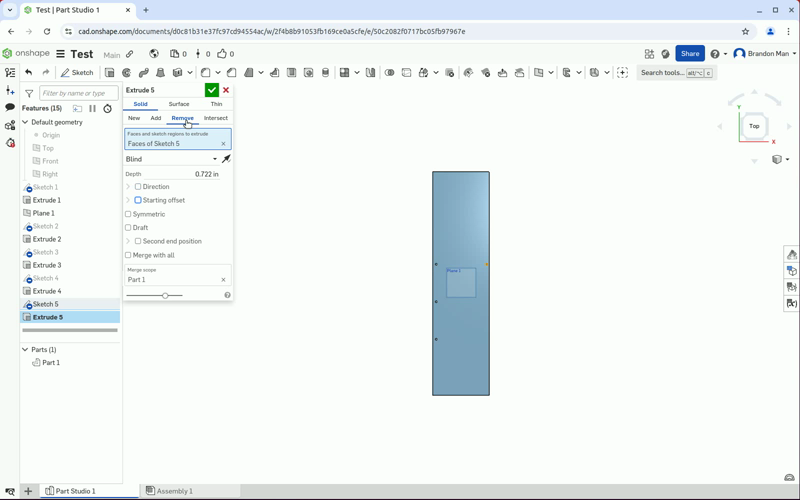
key(space)
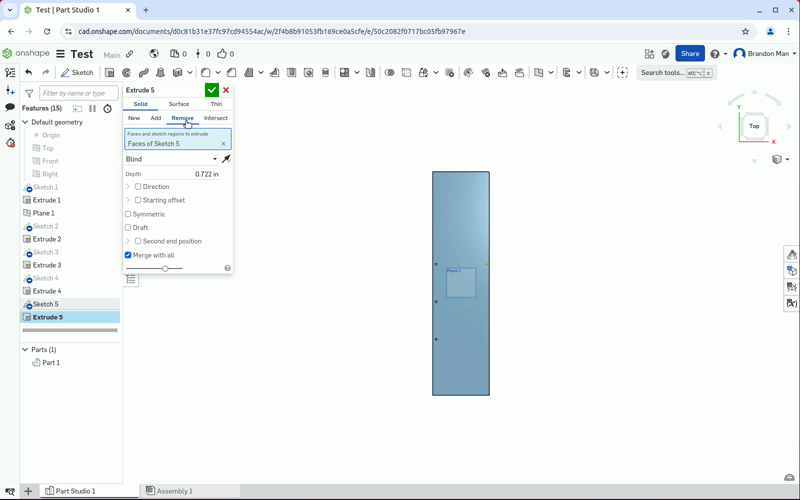
key(enter)
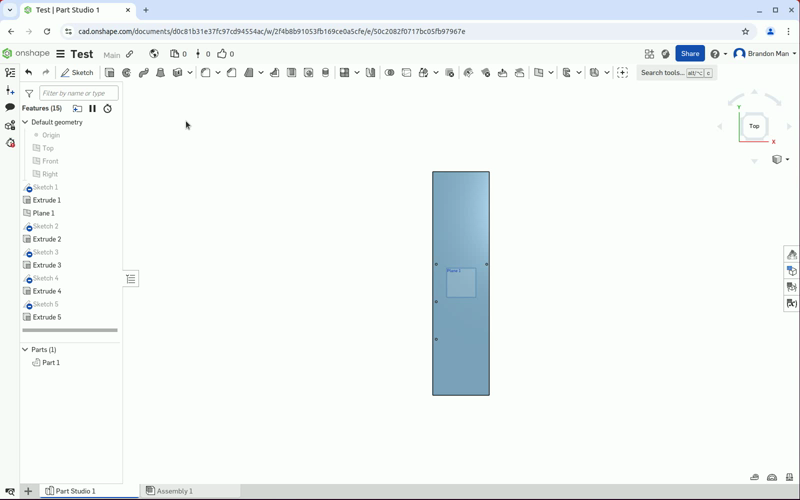
key(shift+h)
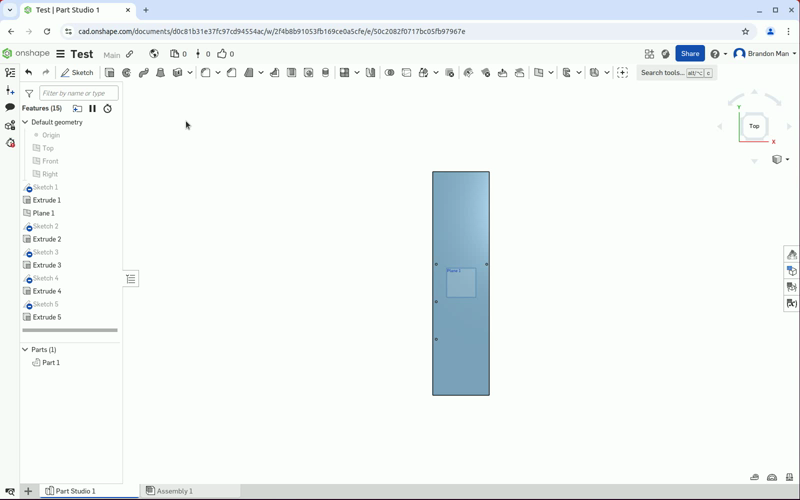
key(shift+h)
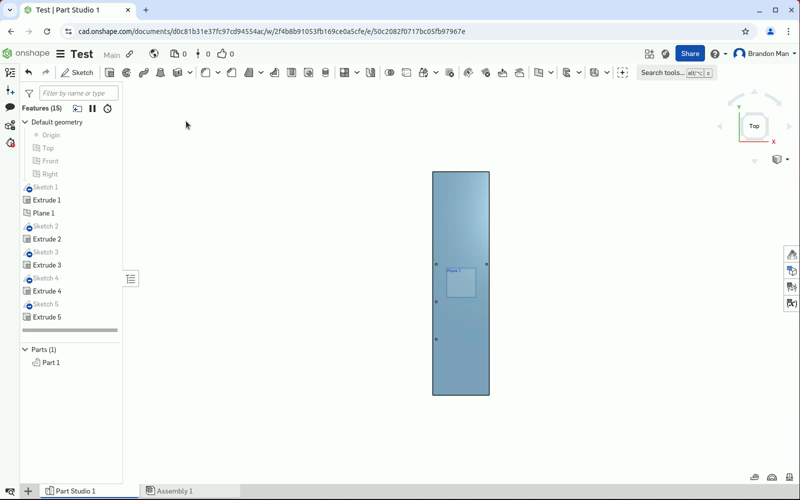
mouse_move(73, 189)
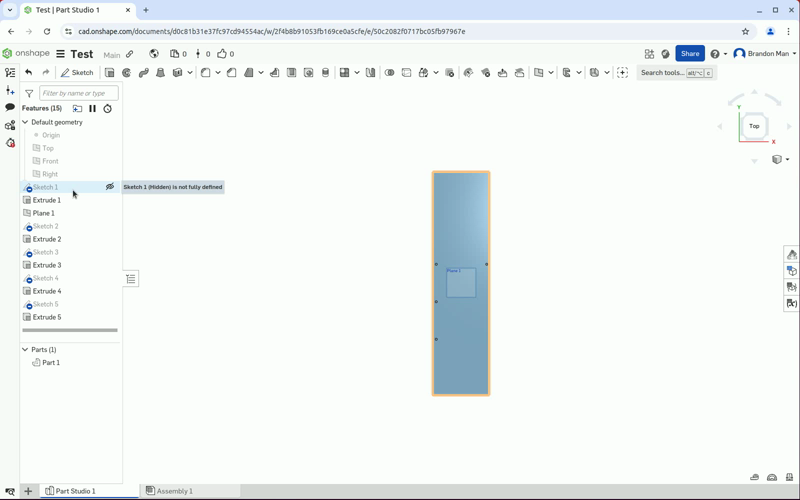
click(73, 189)
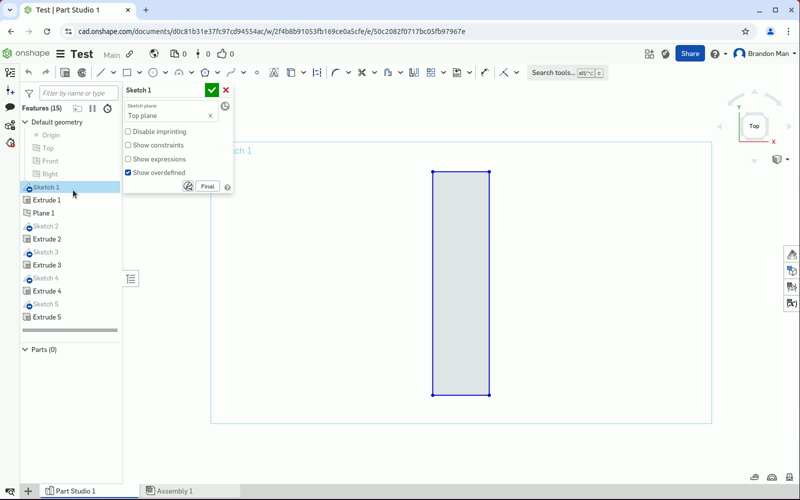
mouse_move(229, 92)
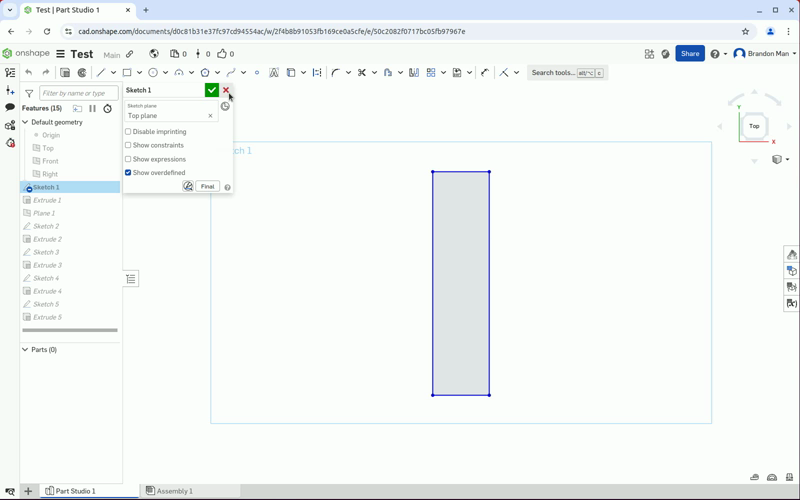
click(229, 92)
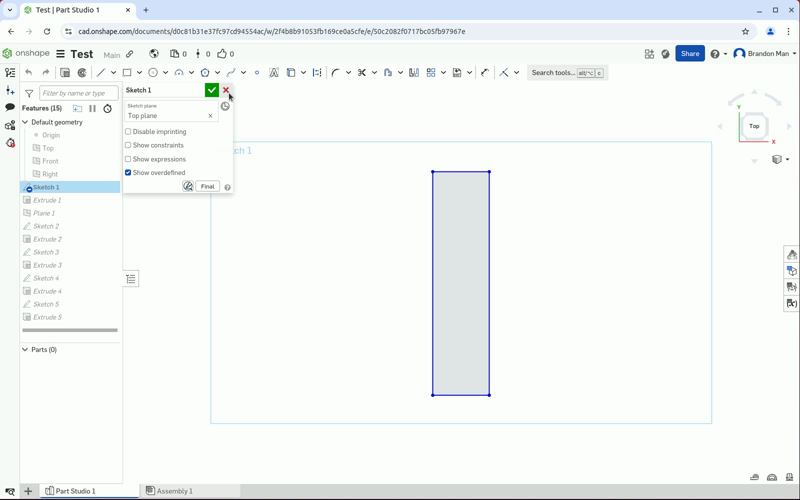
key(shift+s)
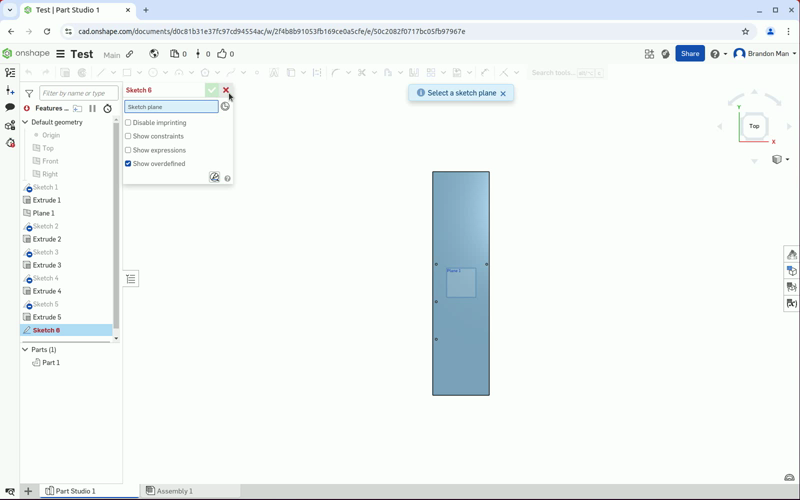
mouse_move(69, 215)
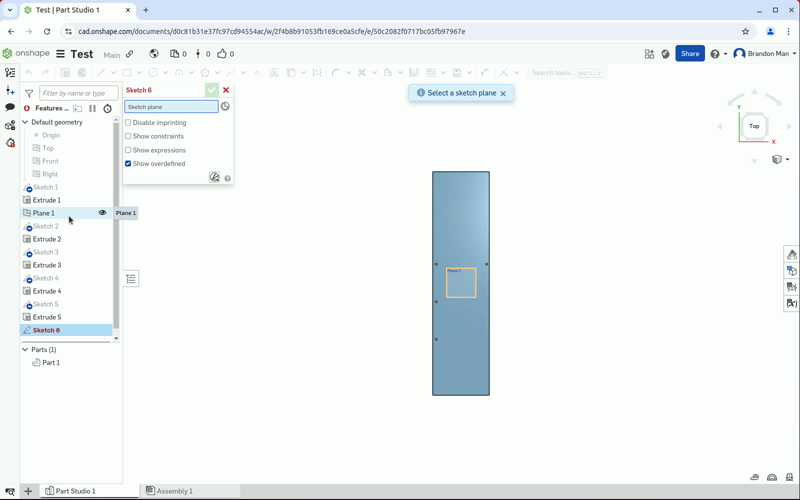
click(69, 215)
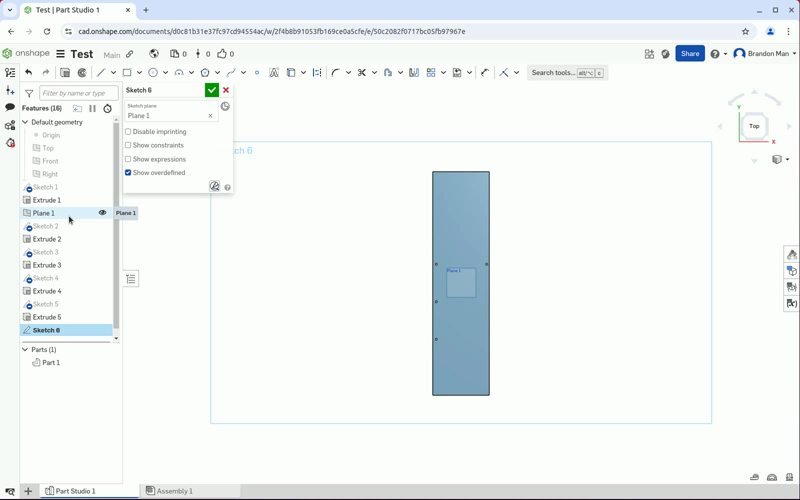
mouse_move(73, 352)
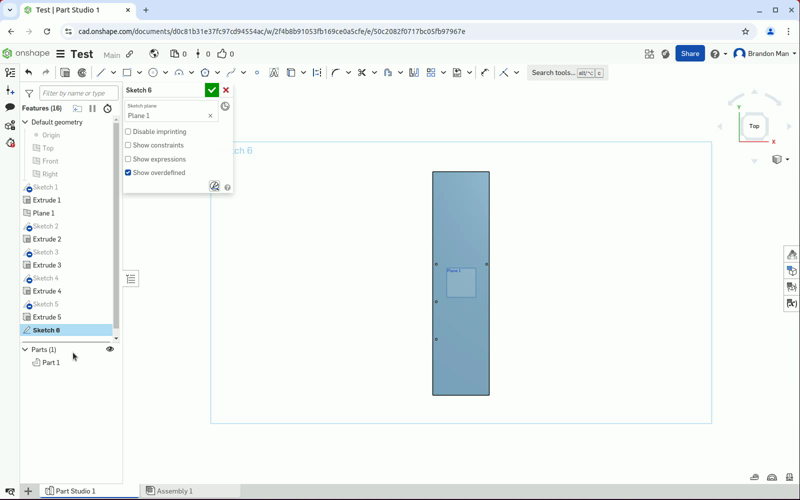
key(y)
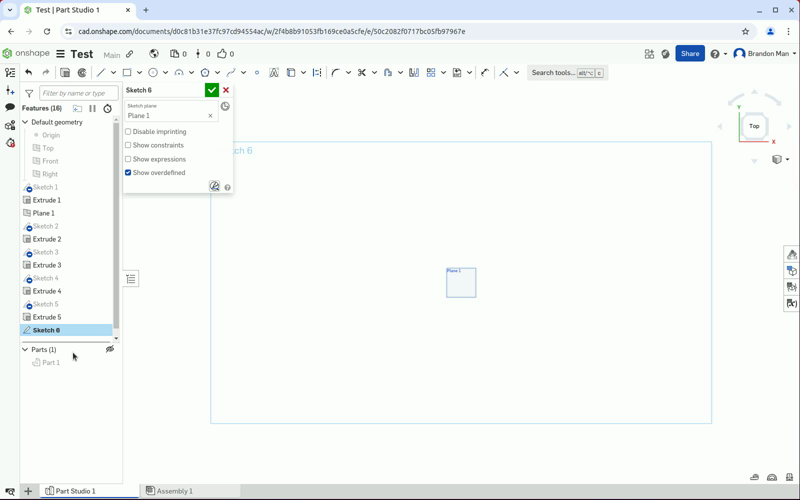
key(c)
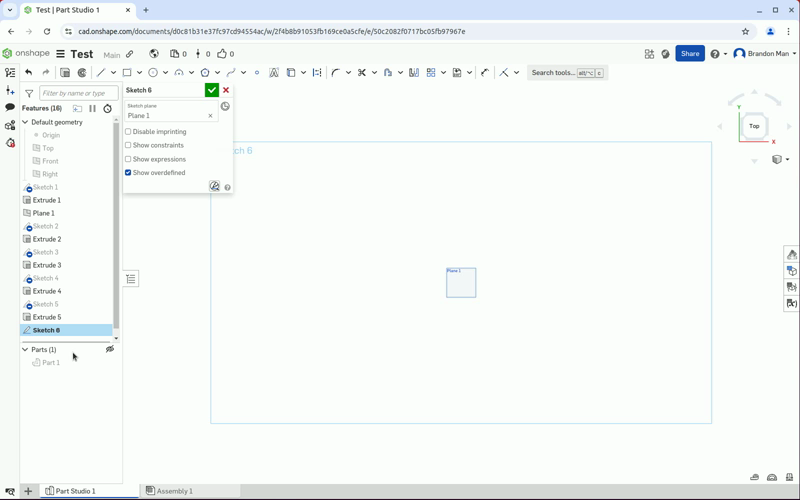
key_down(shift)
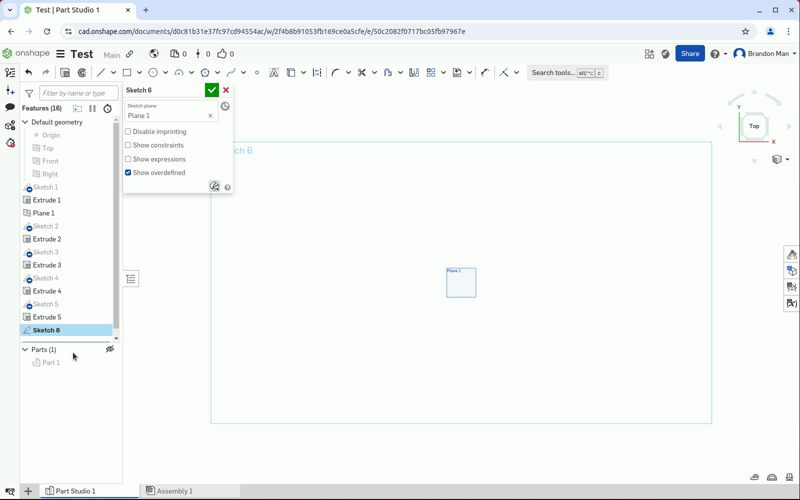
mouse_move(486, 226)
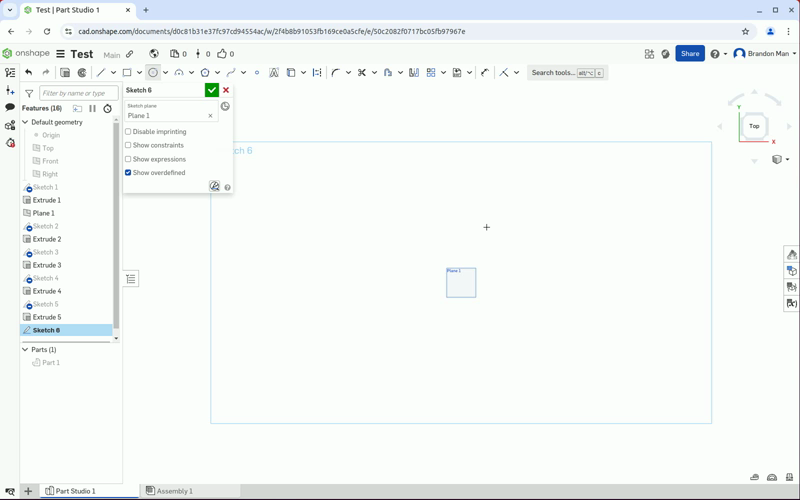
click(486, 226)
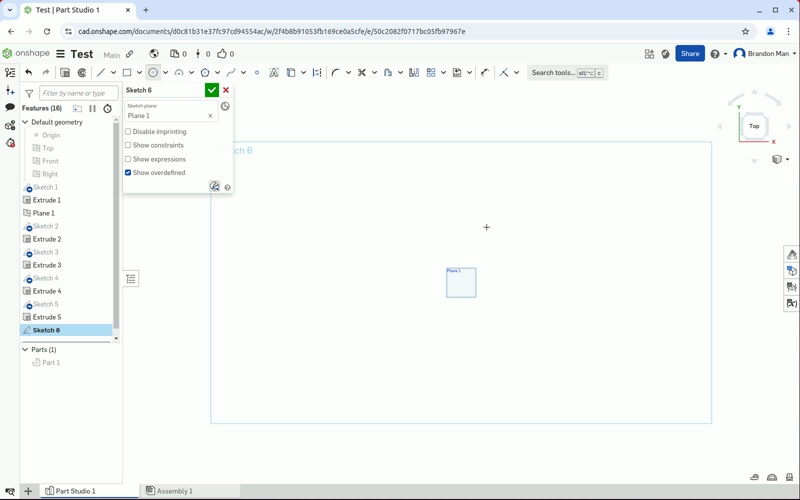
key_up(shift)
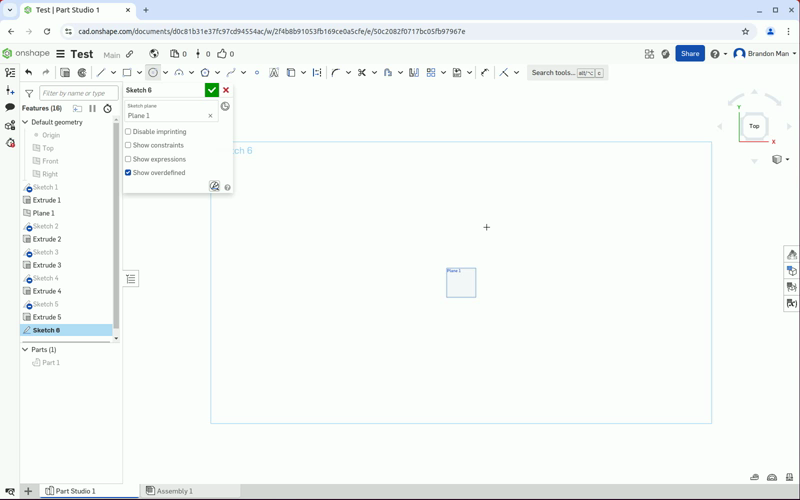
mouse_move(487, 226)
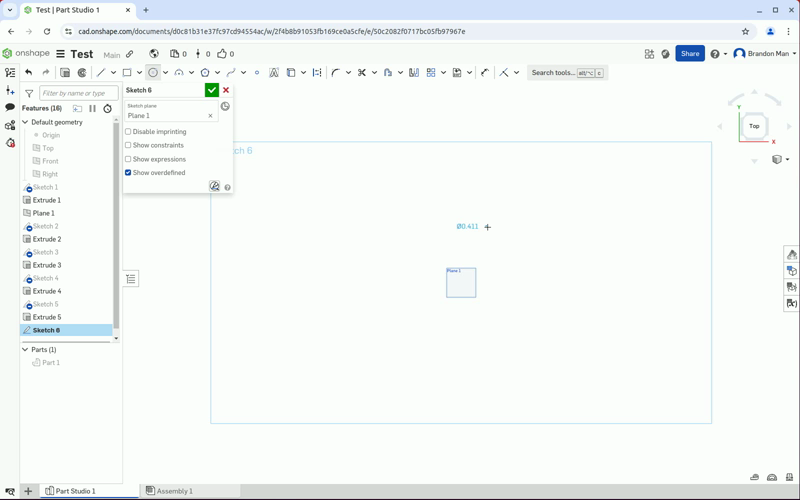
scroll(6)
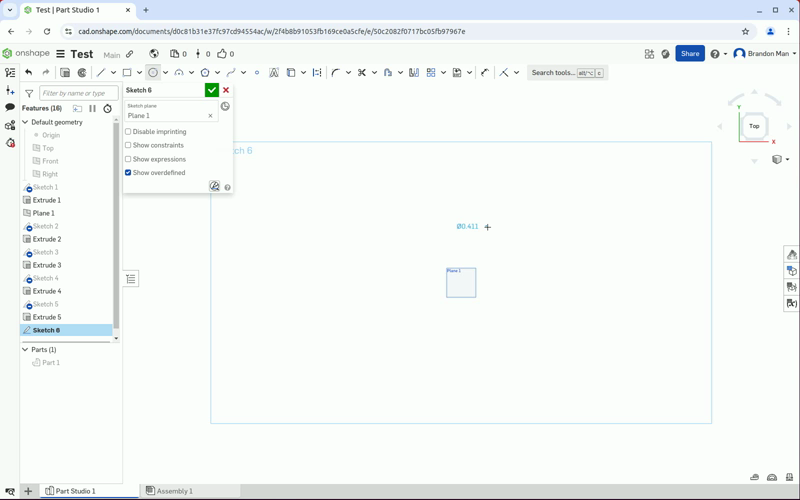
scroll(6)
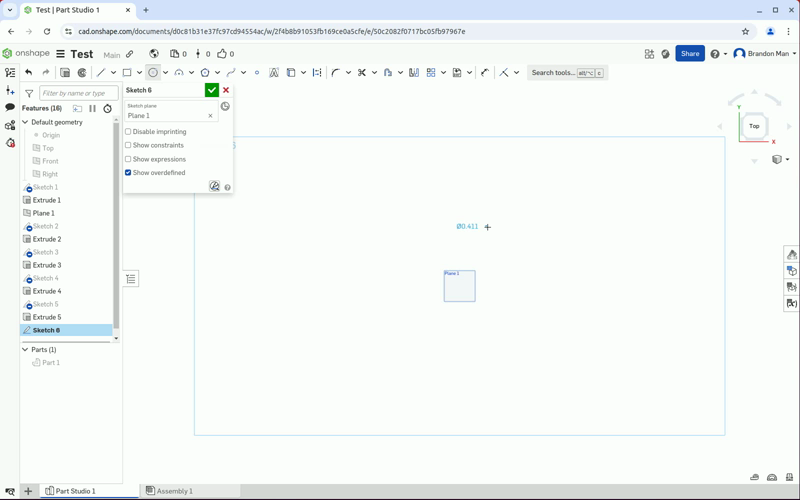
scroll(6)
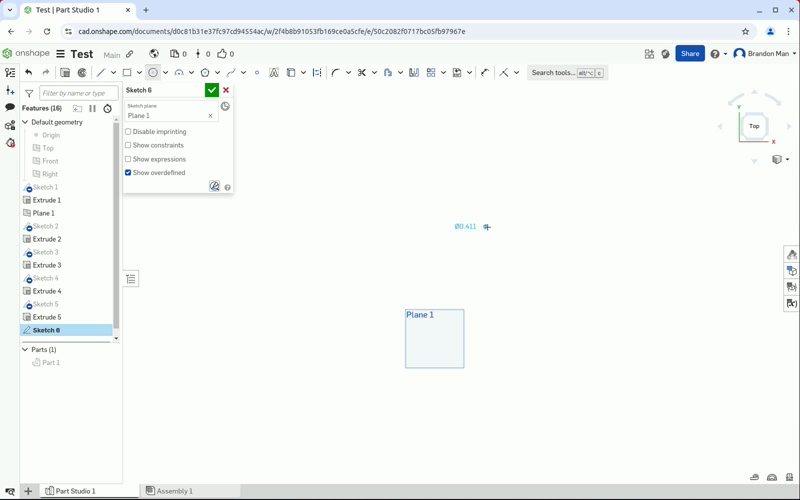
scroll(6)
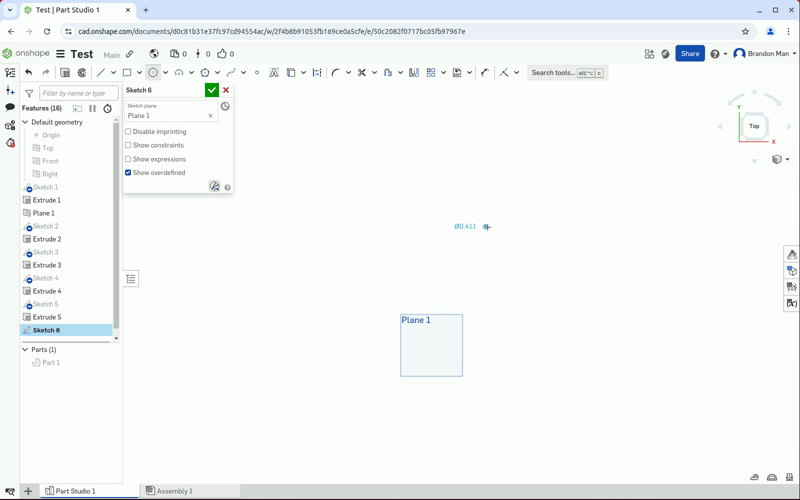
scroll(6)
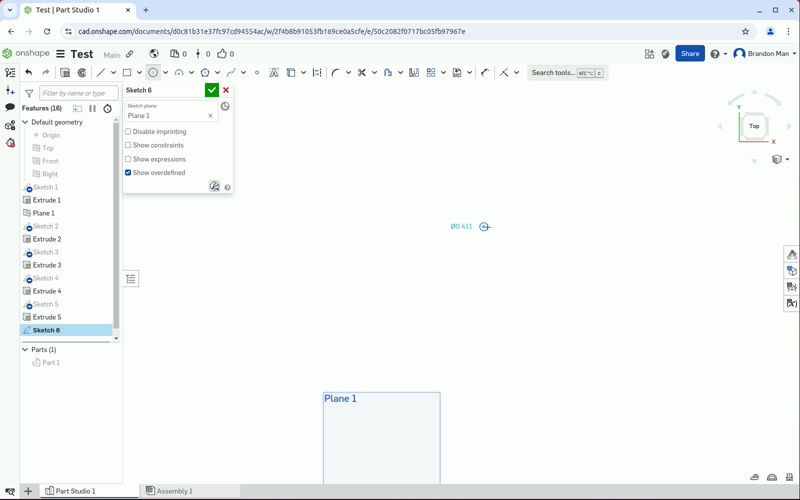
scroll(6)
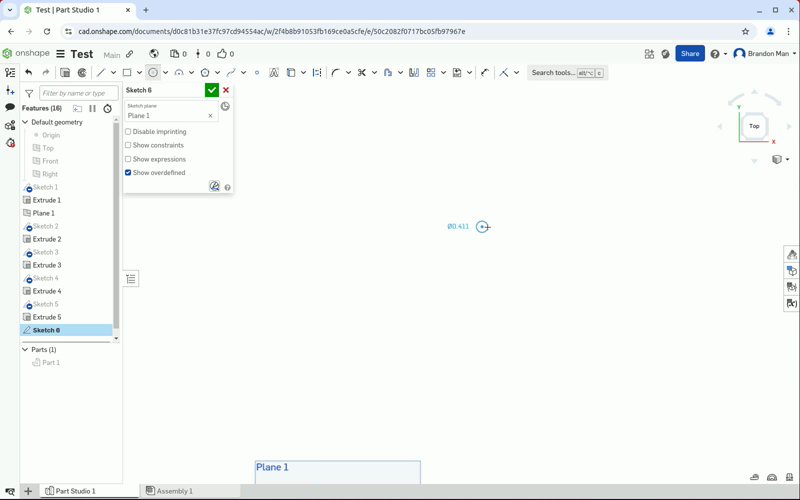
scroll(6)
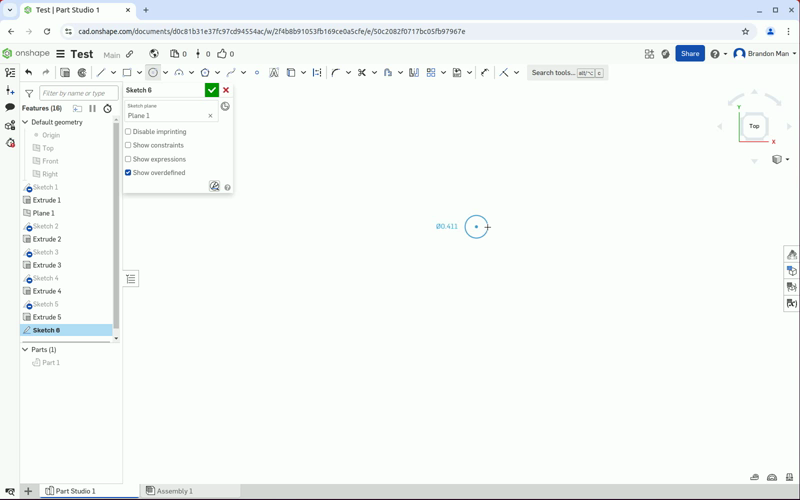
click(487, 226)
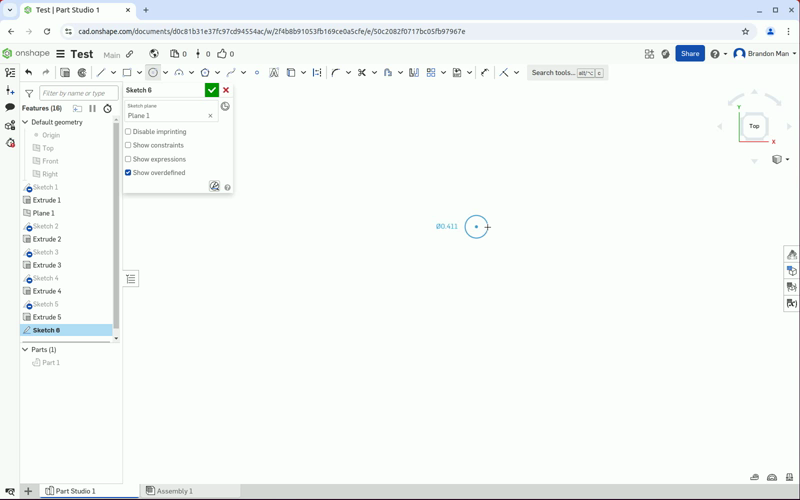
scroll(-6)
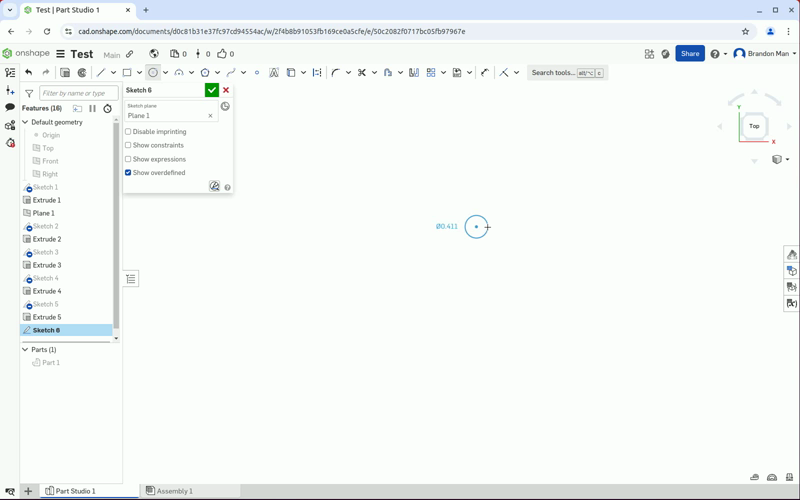
scroll(-6)
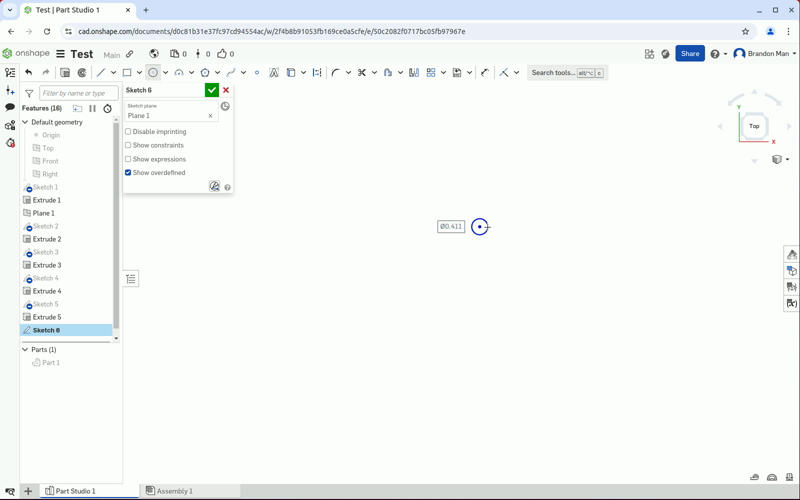
scroll(-6)
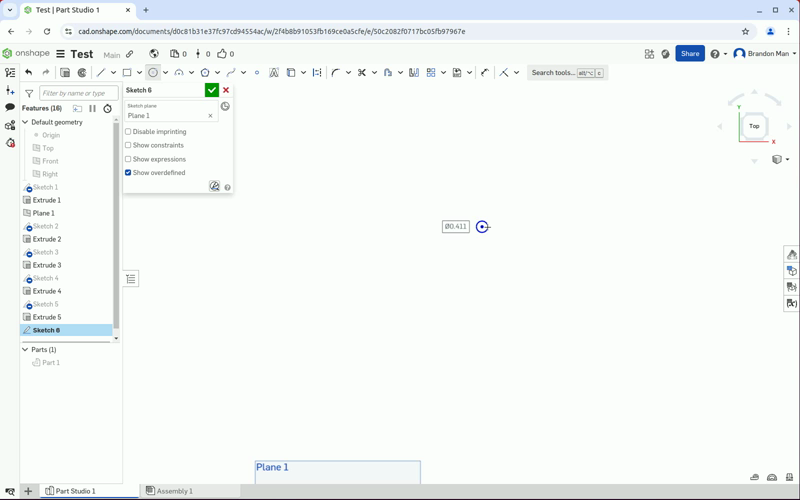
scroll(-6)
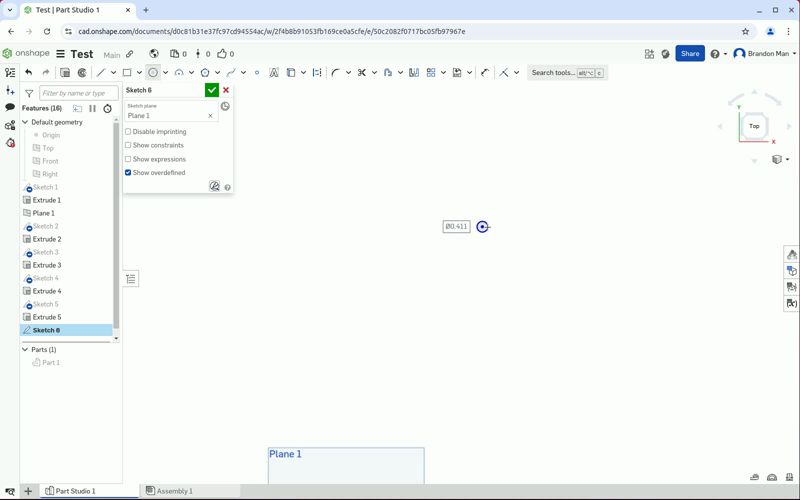
scroll(-6)
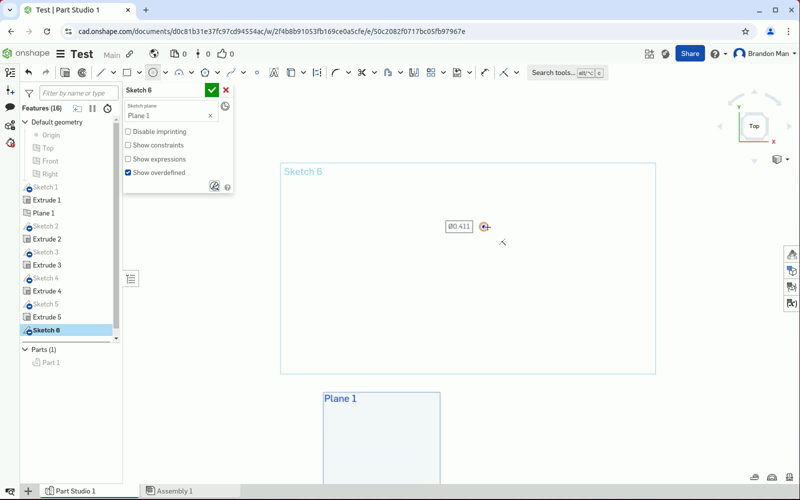
scroll(-6)
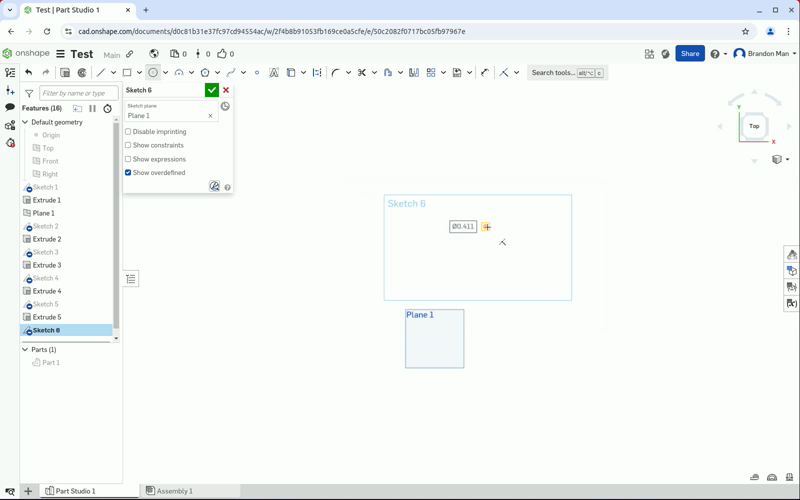
scroll(-6)
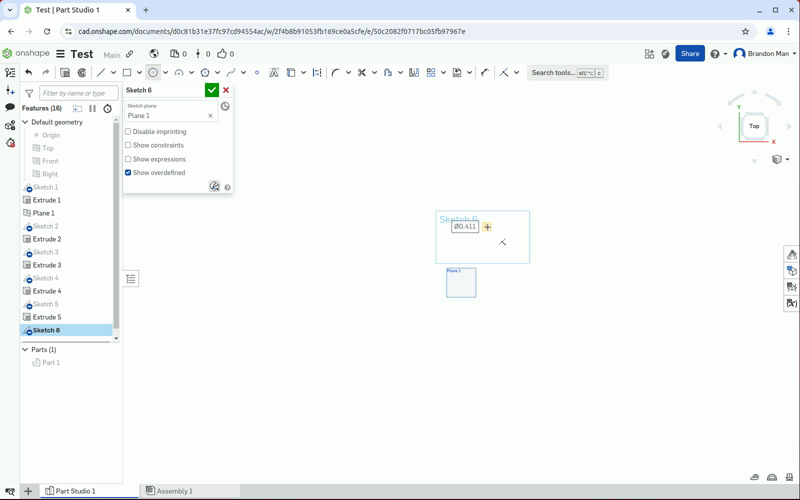
key(esc)
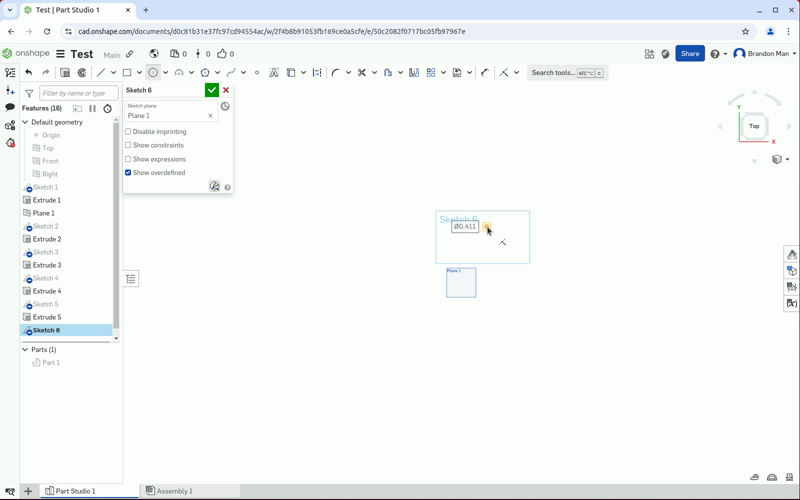
mouse_move(486, 227)
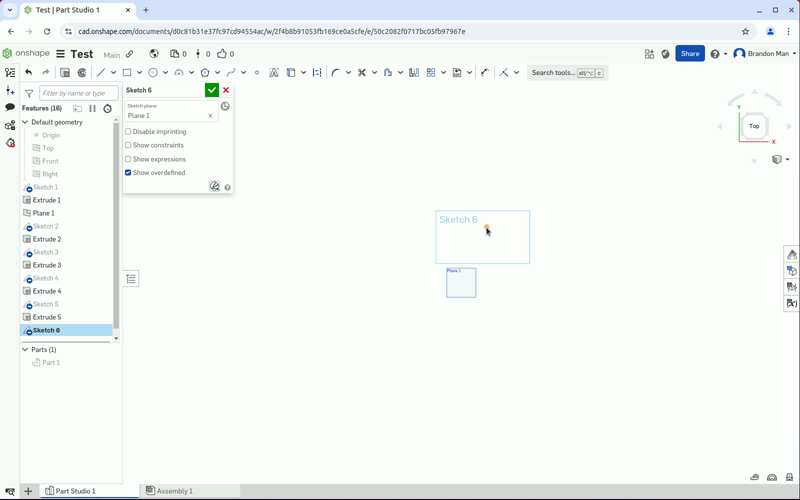
scroll(6)
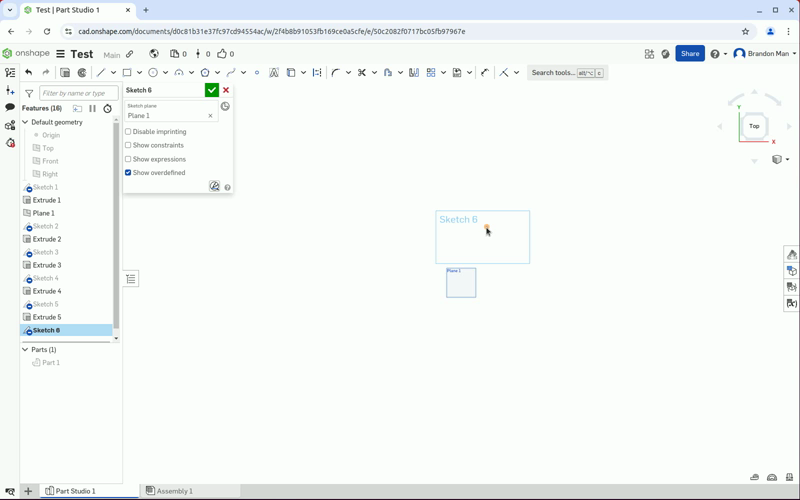
scroll(6)
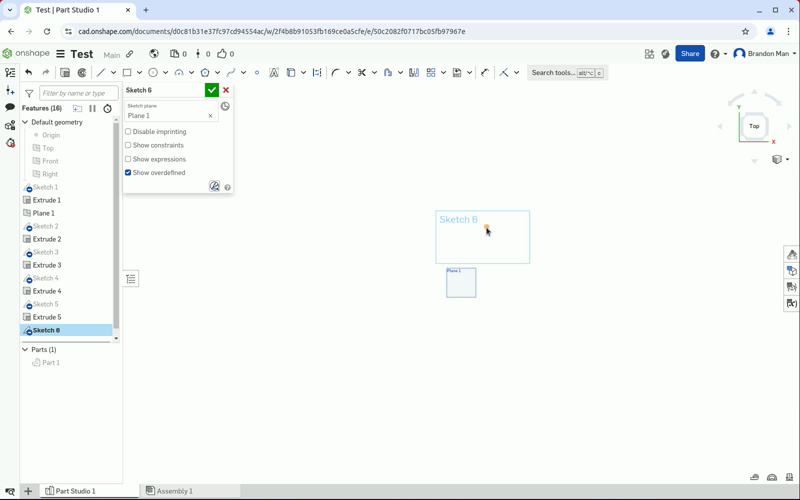
scroll(6)
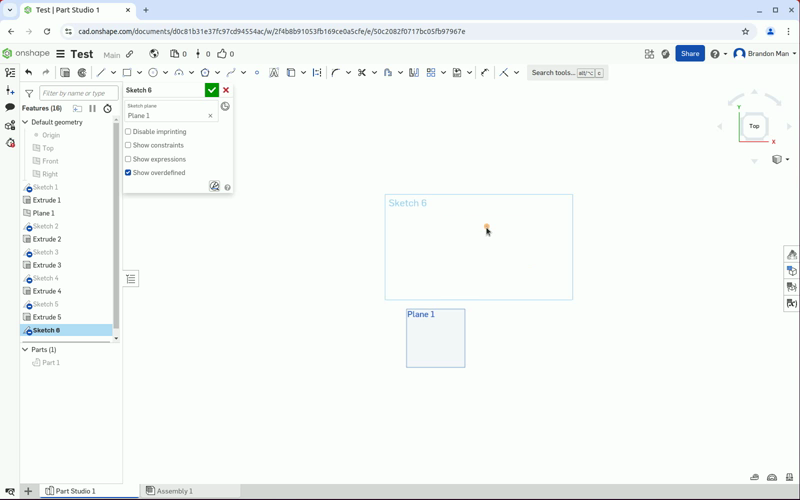
scroll(6)
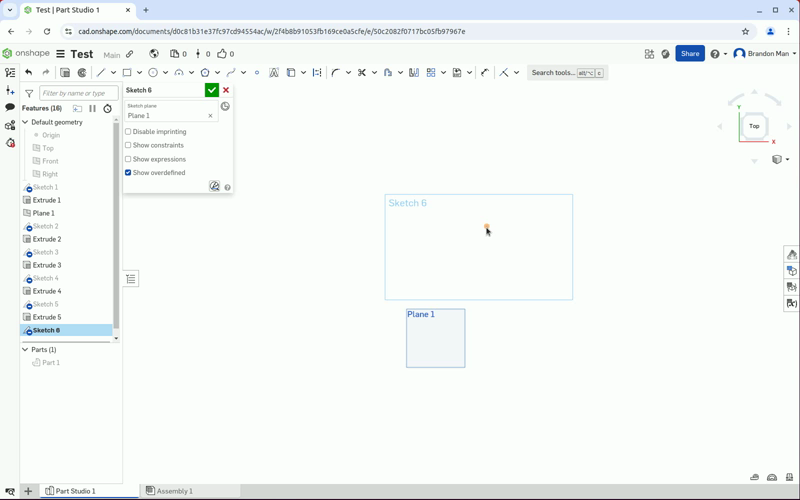
scroll(6)
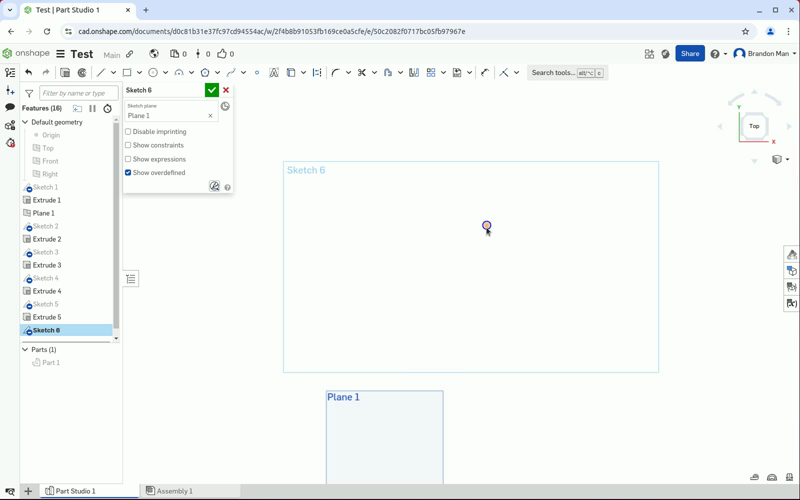
scroll(6)
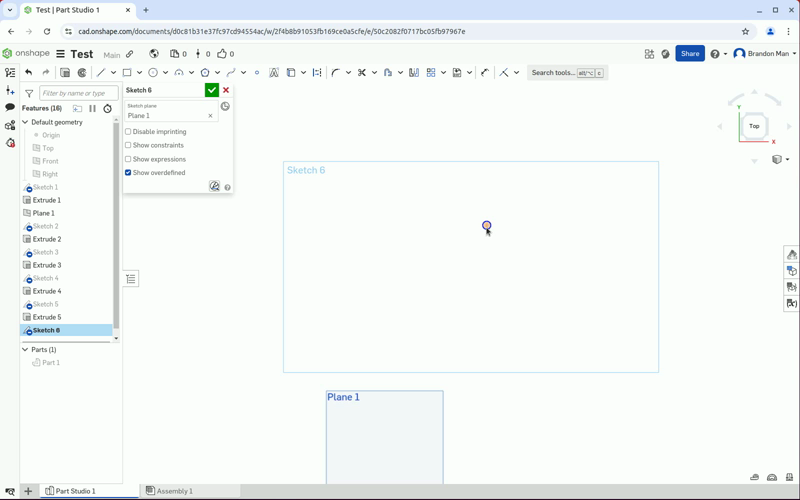
scroll(6)
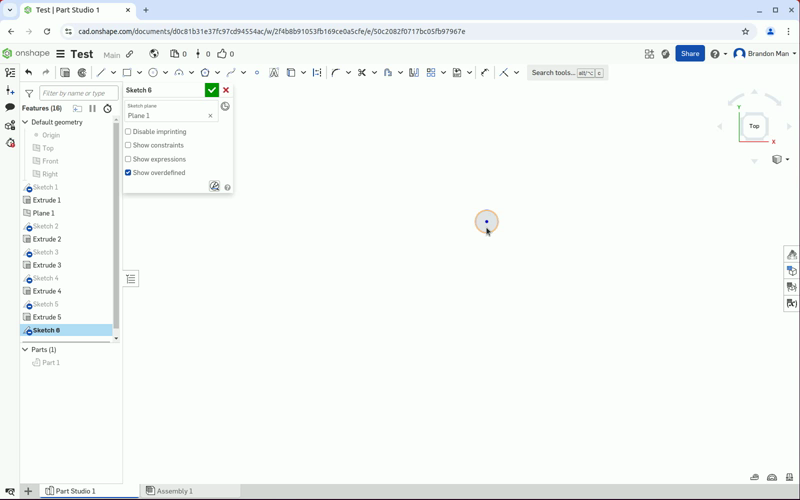
click(486, 227)
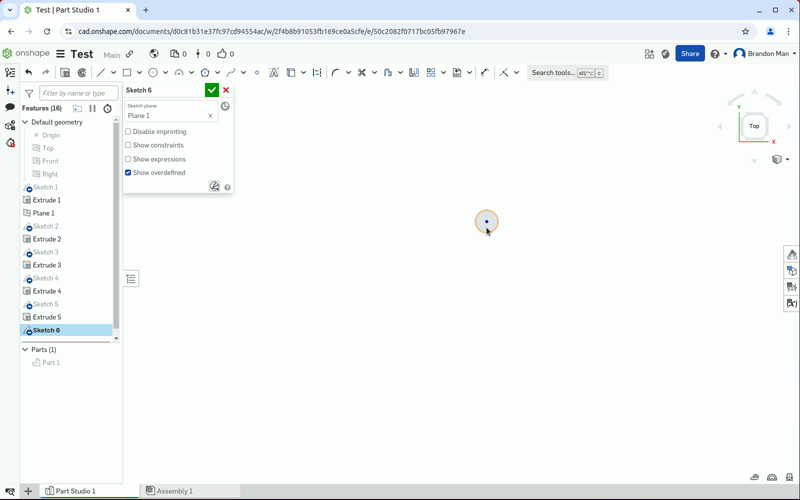
scroll(-6)
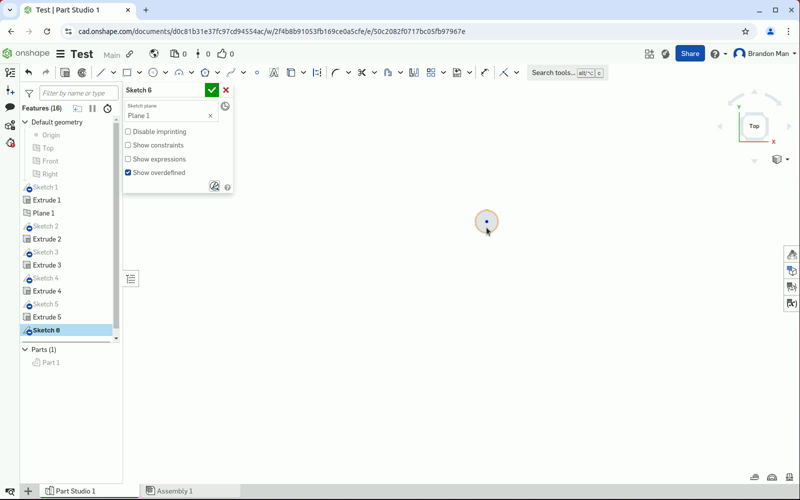
scroll(-6)
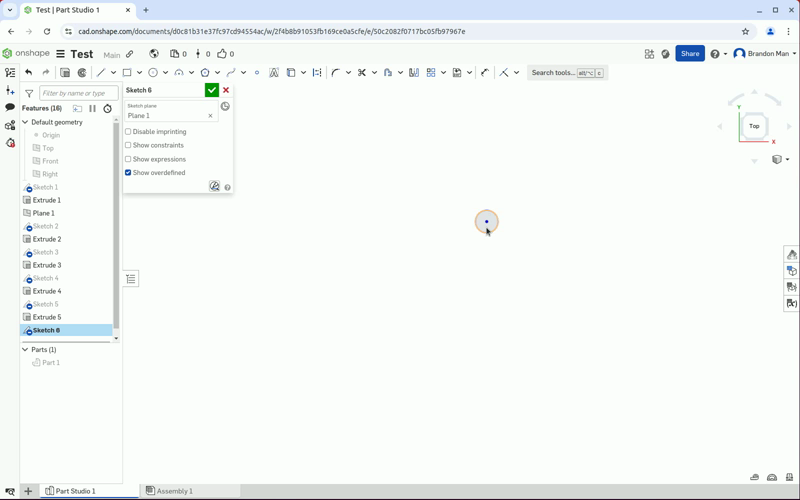
scroll(-6)
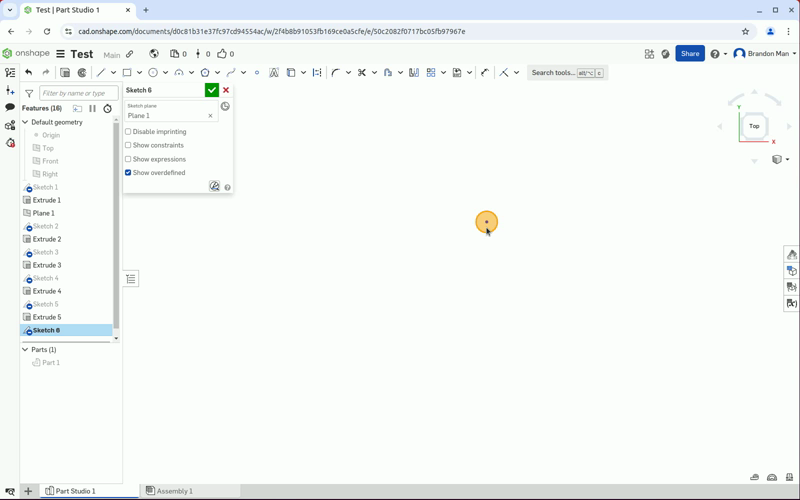
scroll(-6)
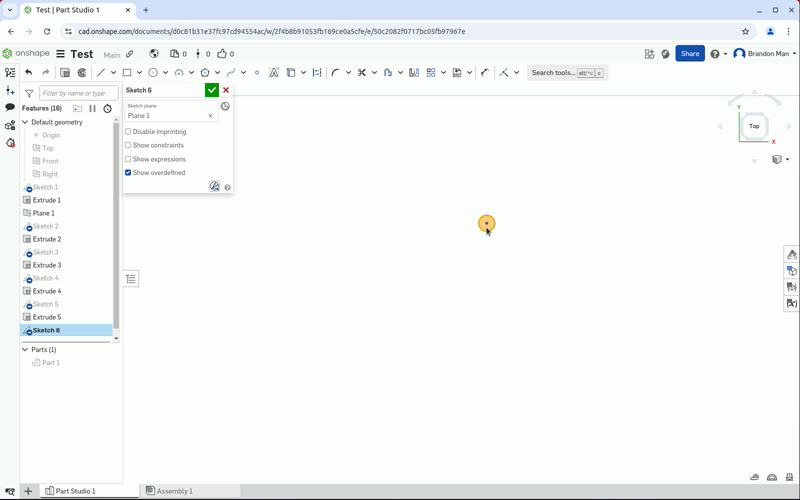
scroll(-6)
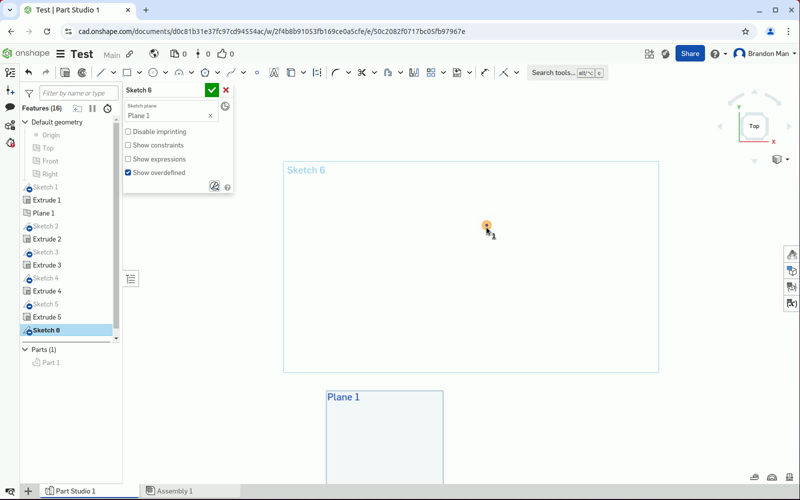
scroll(-6)
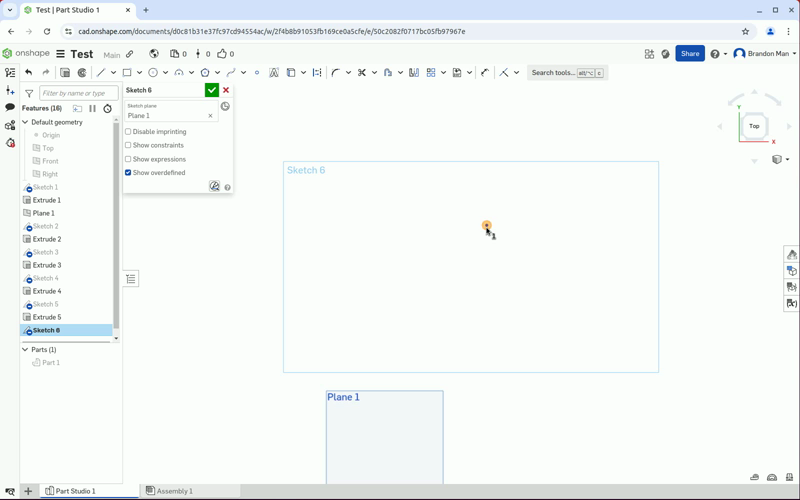
scroll(-6)
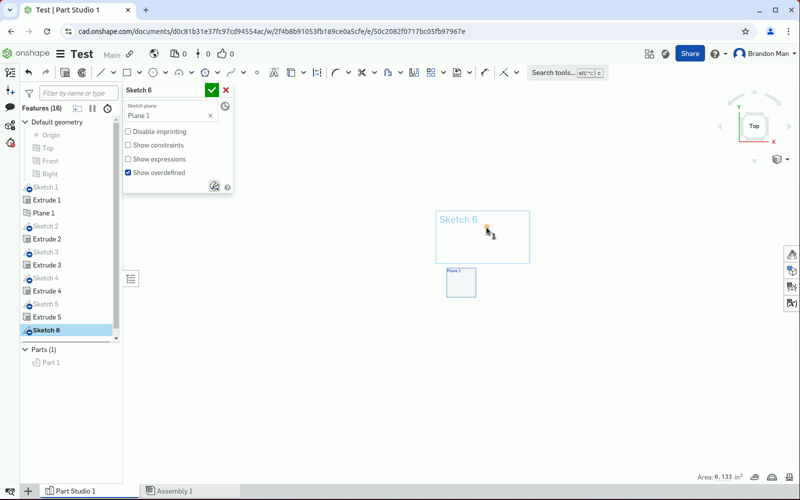
mouse_move(73, 352)
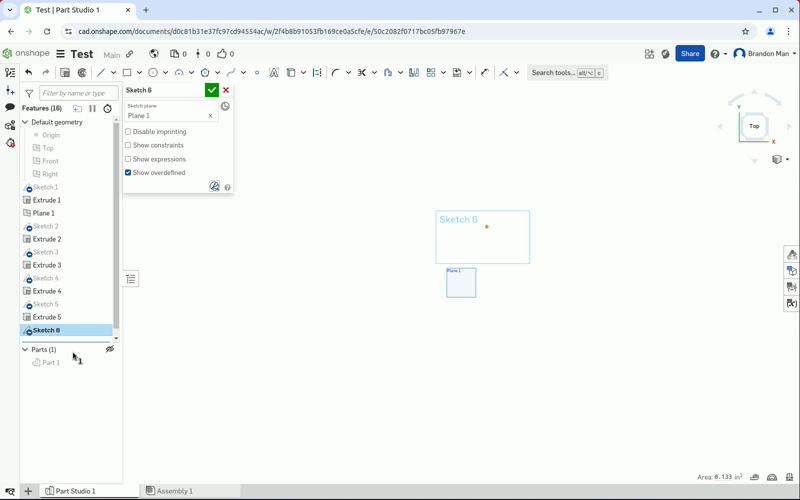
key(shift+y)
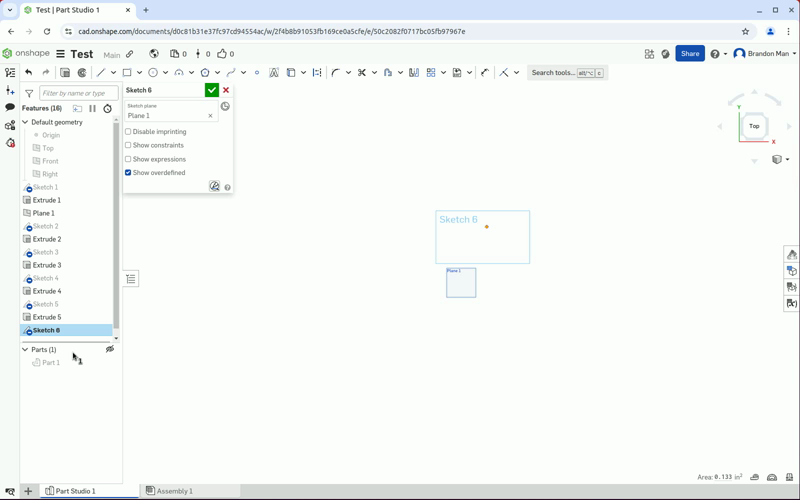
key(shift+e)
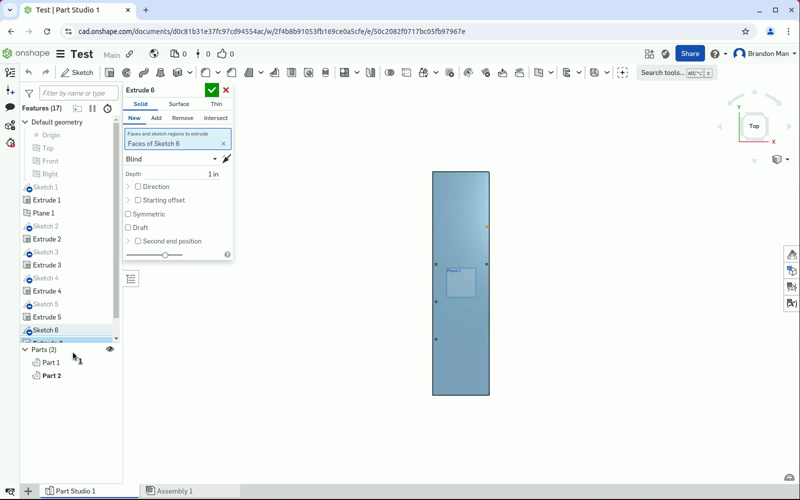
mouse_move(143, 106)
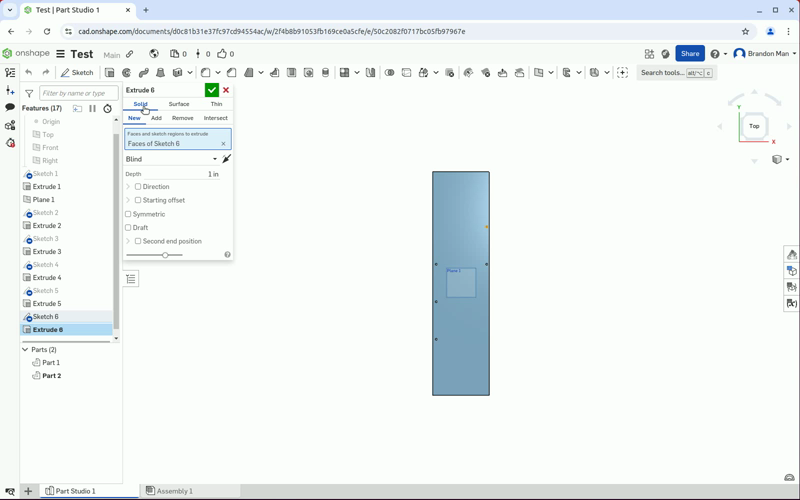
click(143, 106)
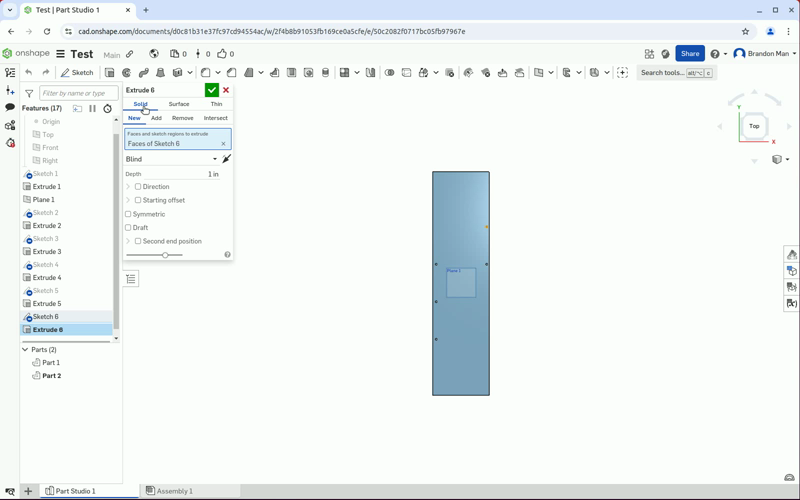
mouse_move(186, 120)
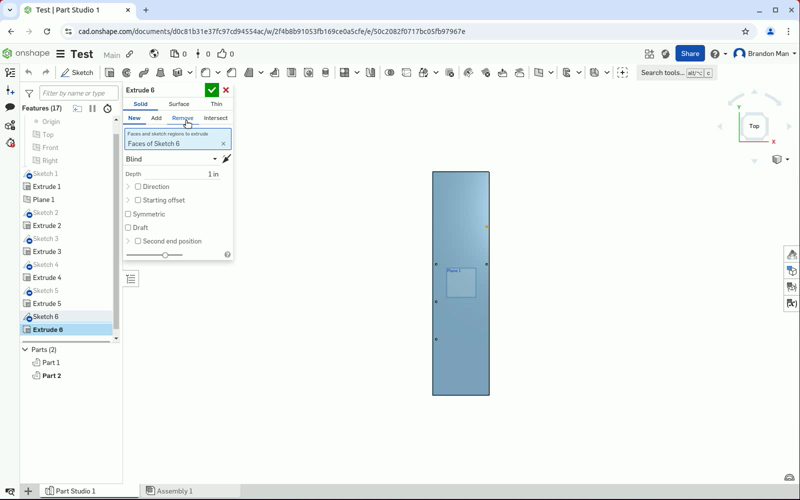
click(186, 120)
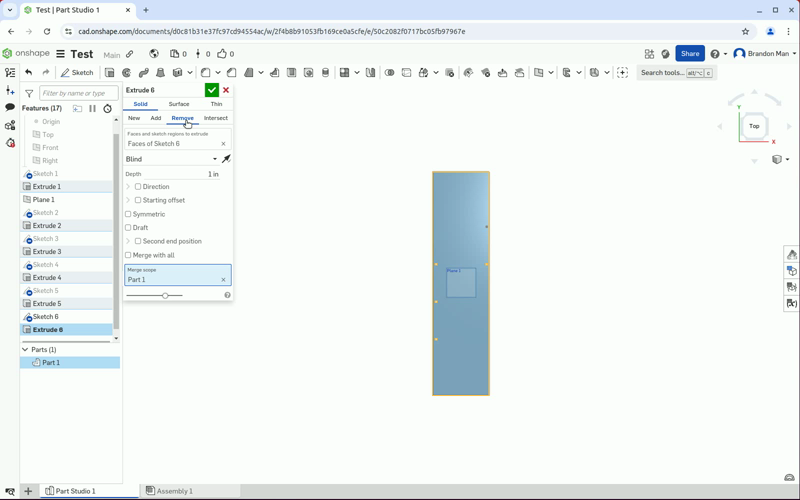
key(tab, 4)
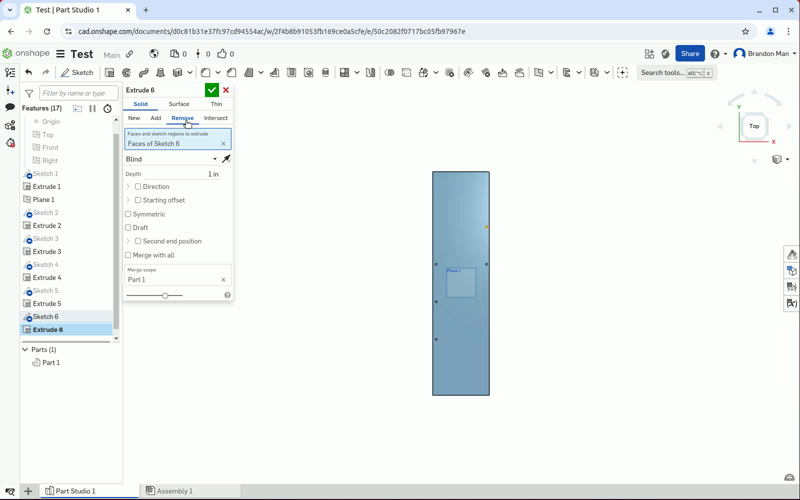
text(0.722)
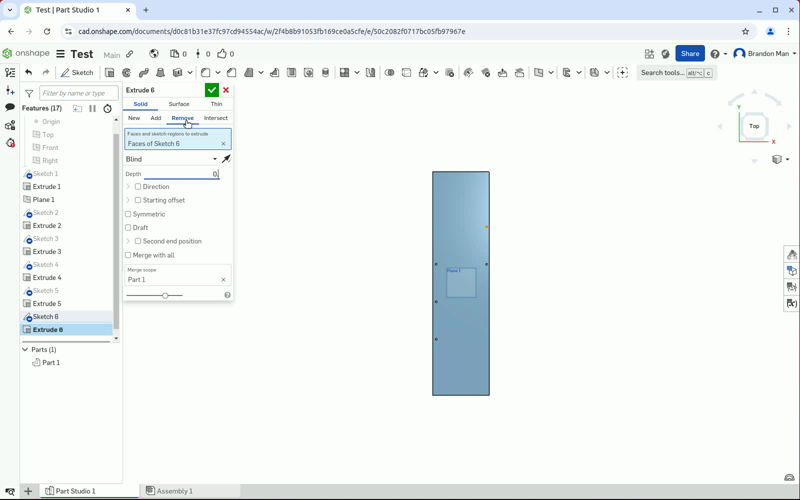
key(tab, 6)
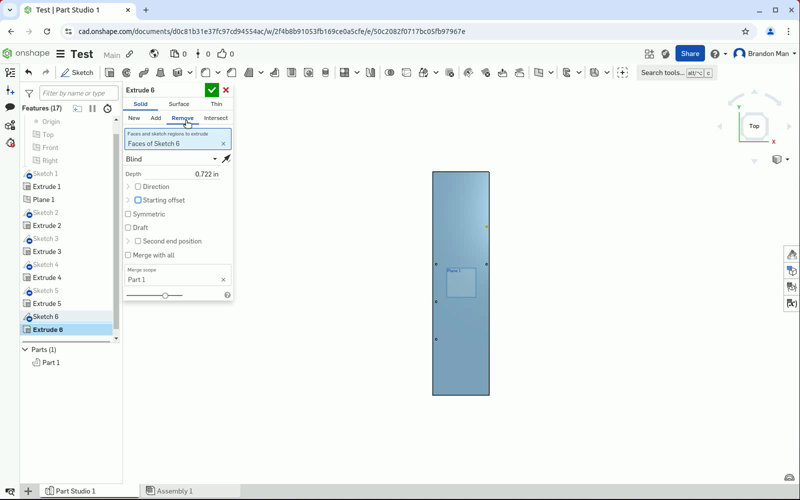
key(space)
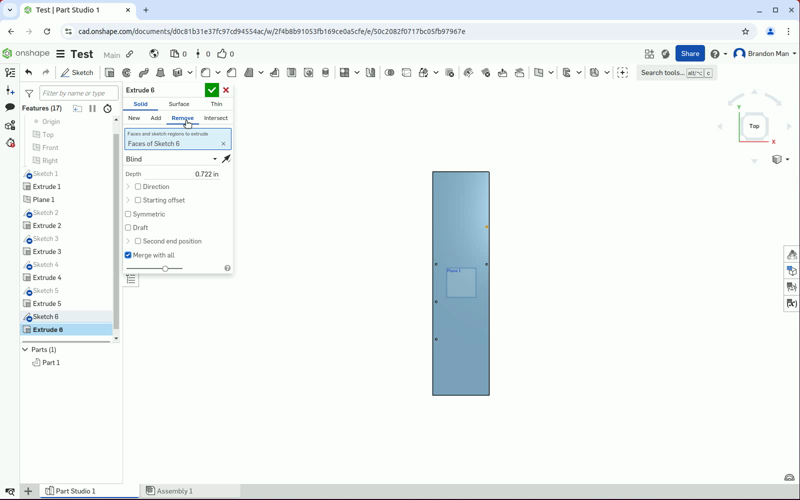
key(enter)
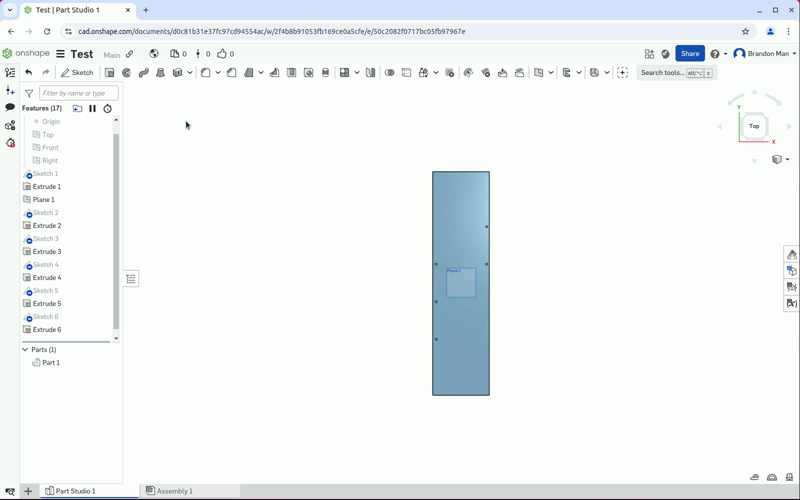
key(shift+h)
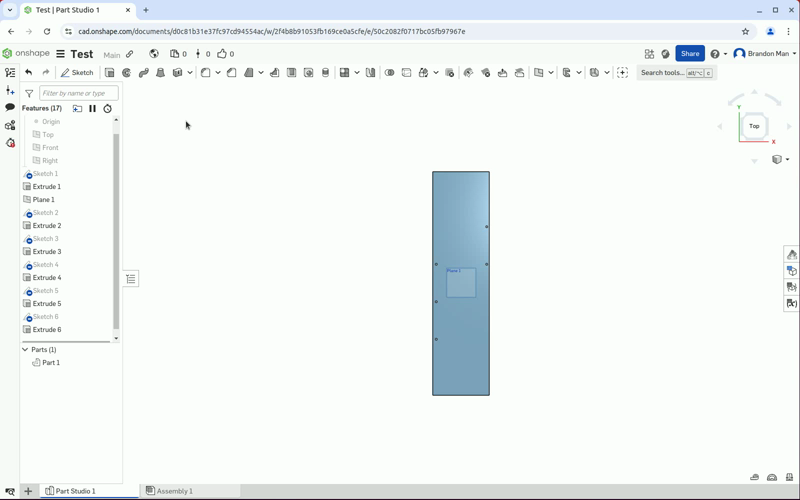
key(shift+h)
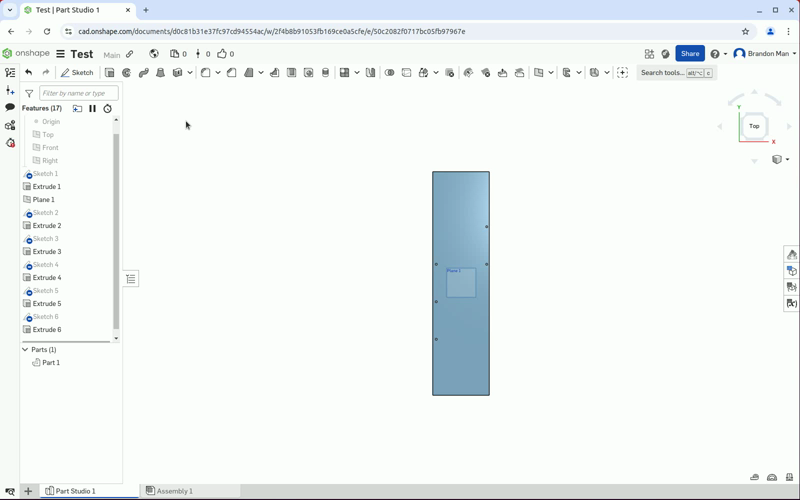
mouse_move(69, 176)
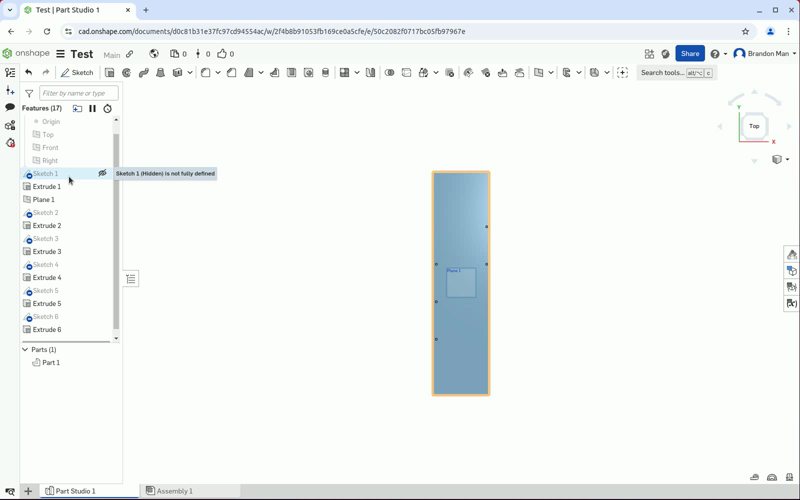
click(69, 176)
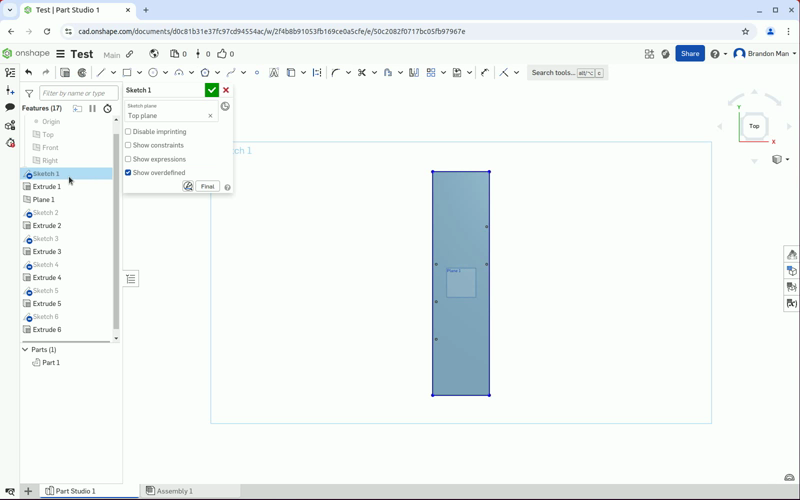
mouse_move(229, 92)
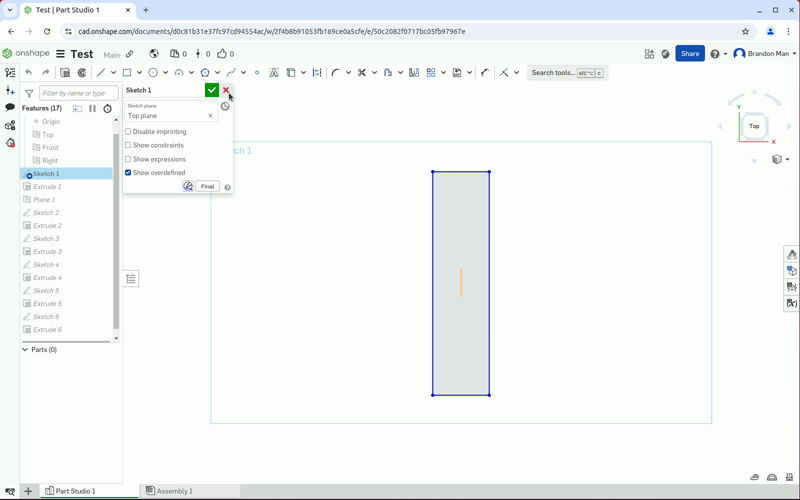
click(229, 92)
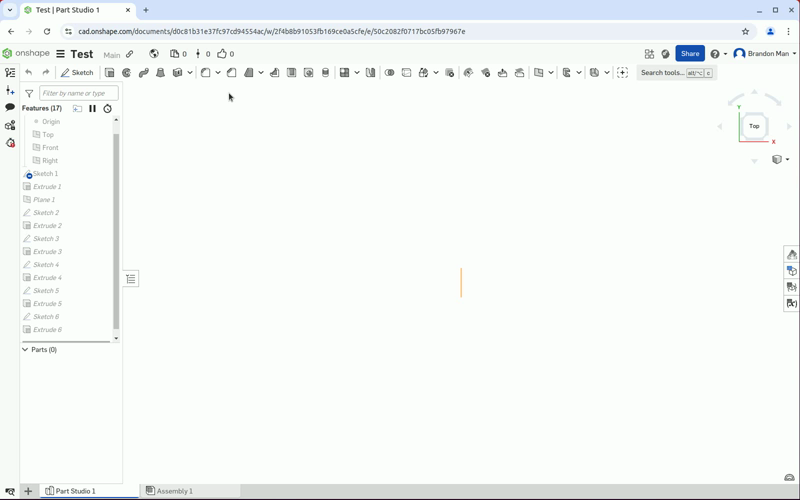
key(shift+s)
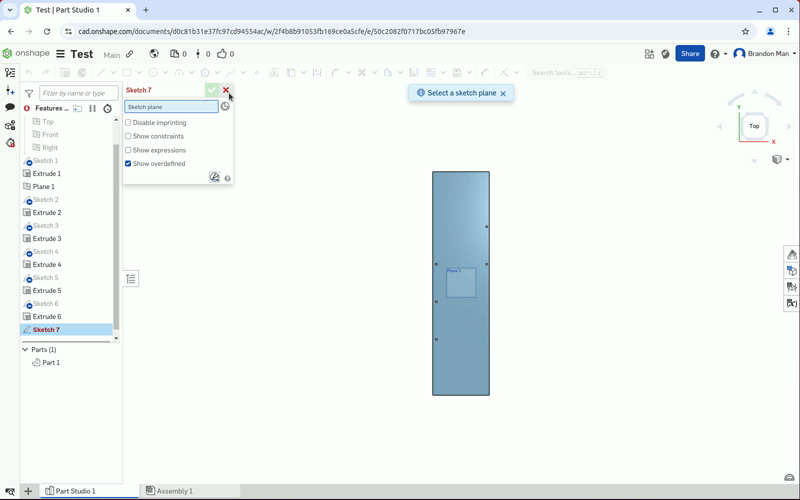
mouse_move(69, 189)
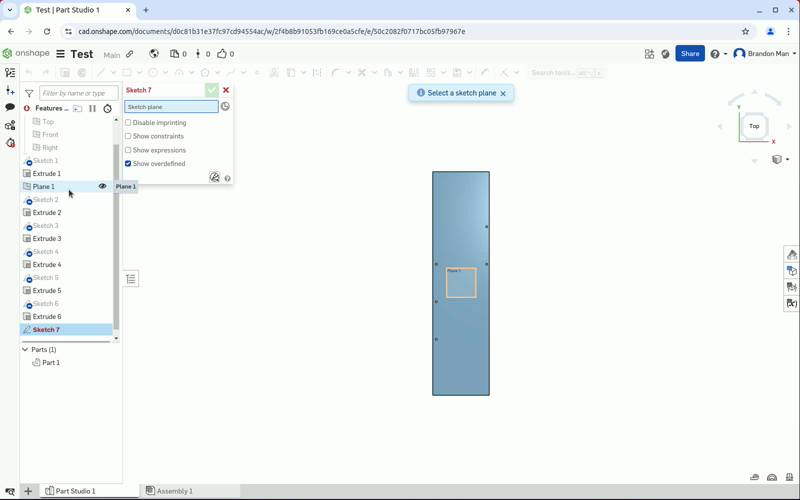
click(69, 189)
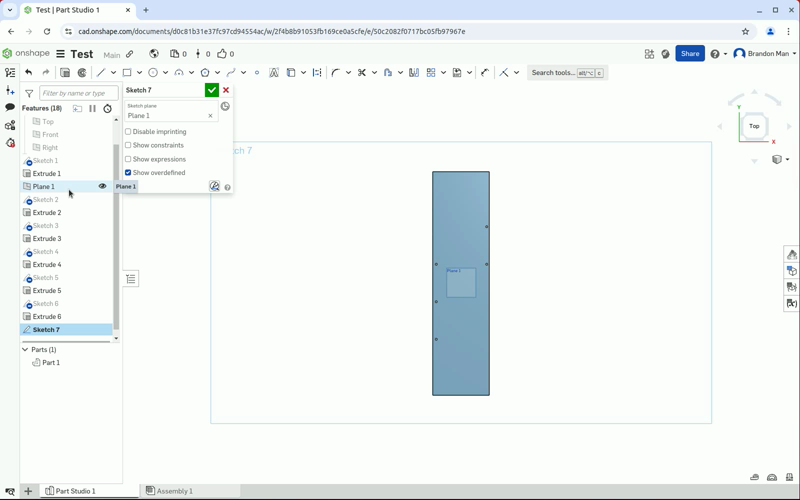
mouse_move(73, 352)
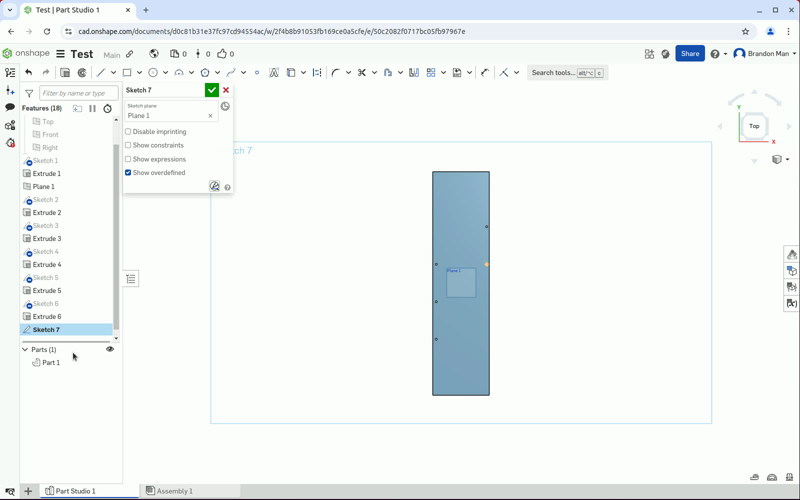
key(y)
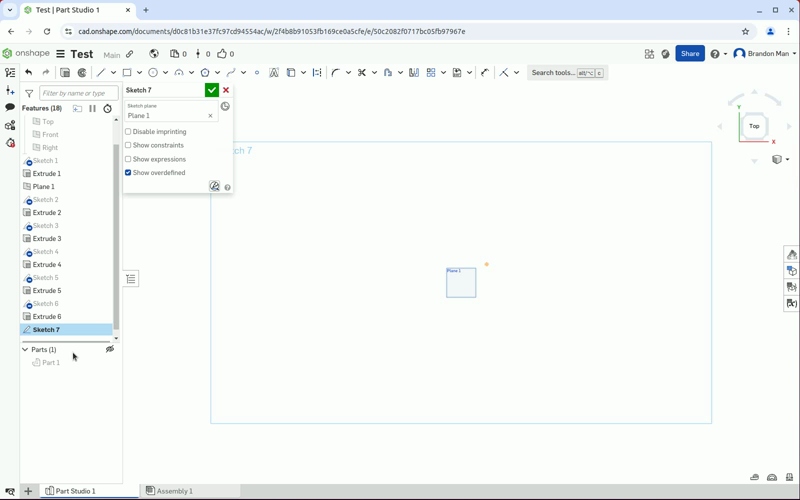
key(c)
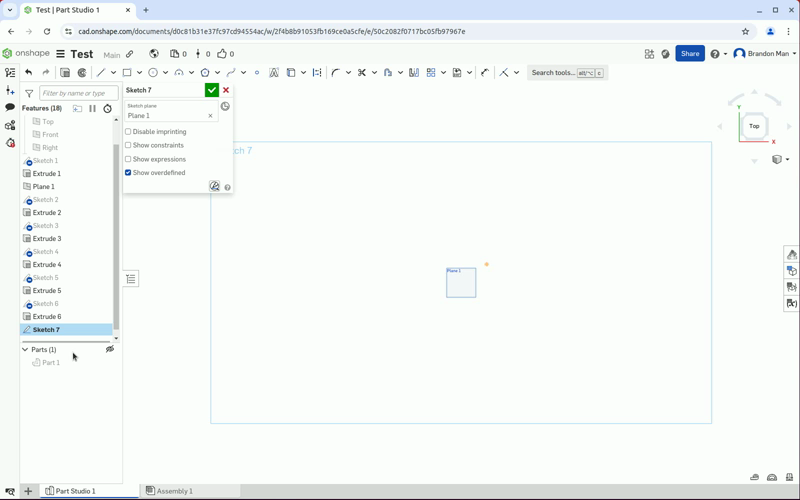
key_down(shift)
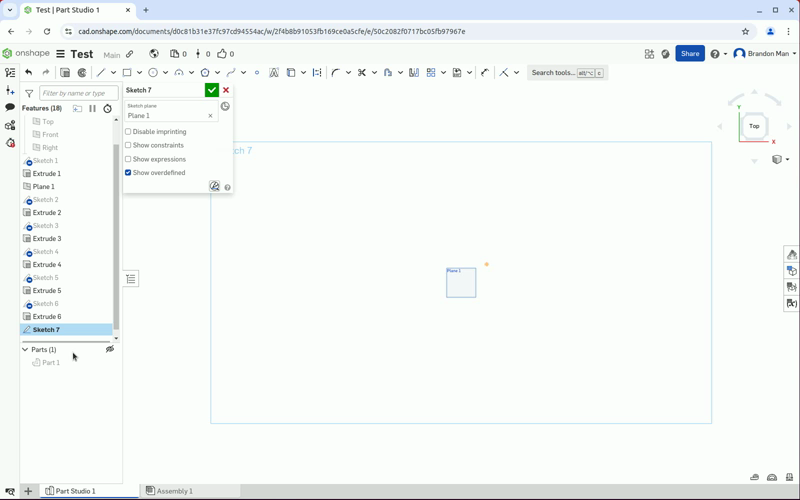
mouse_move(486, 301)
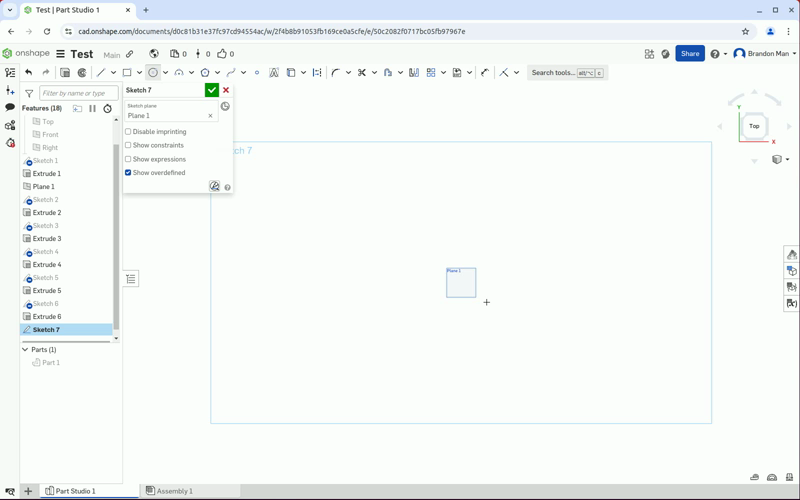
click(486, 301)
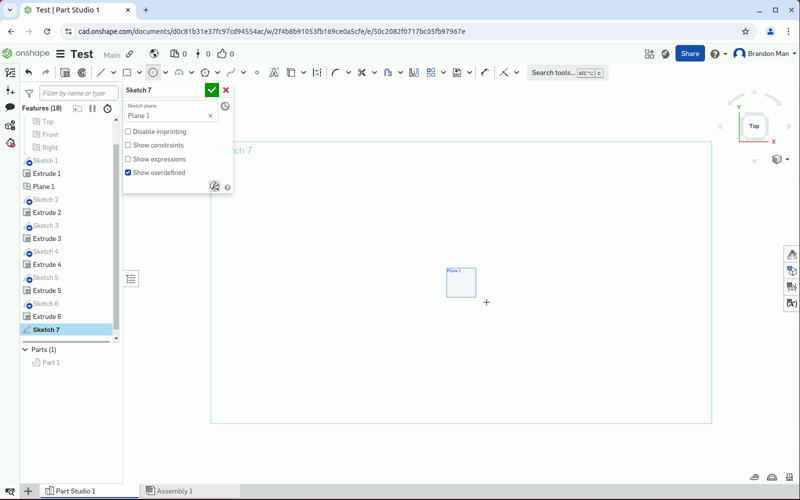
key_up(shift)
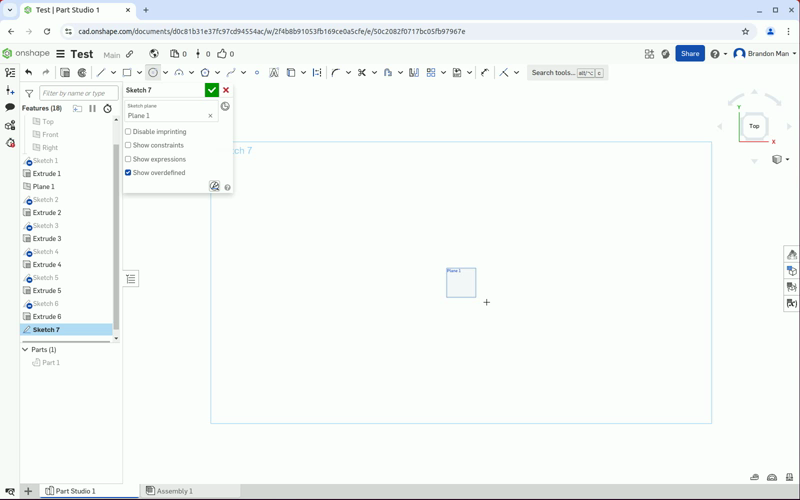
mouse_move(487, 301)
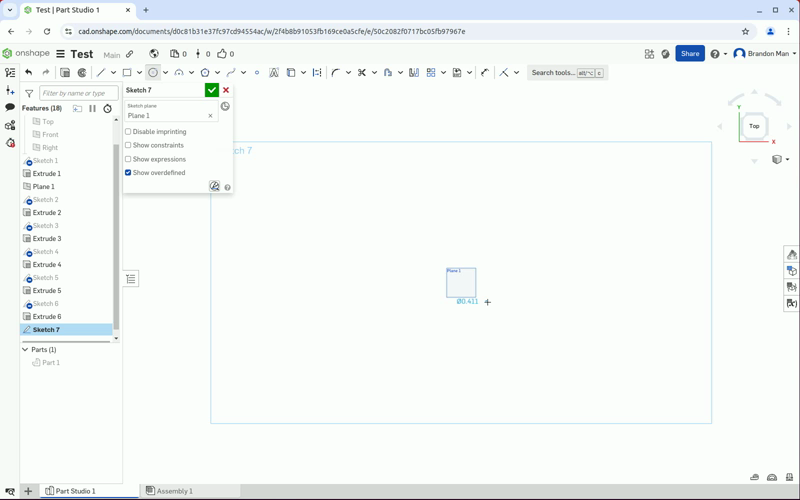
scroll(6)
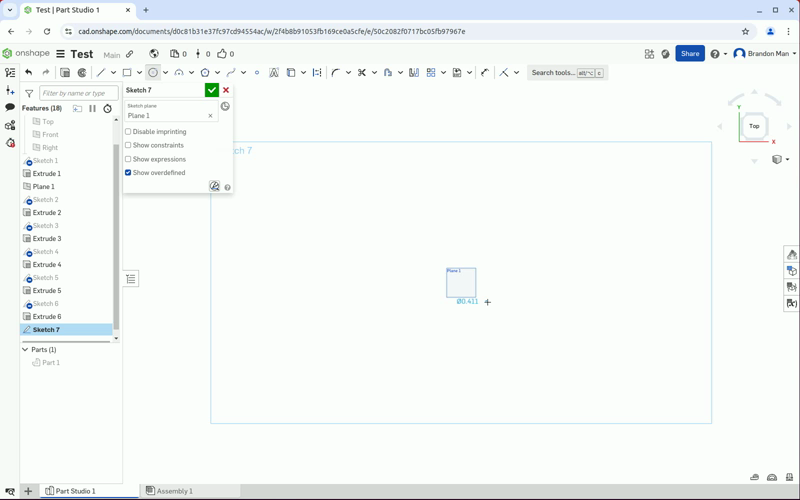
scroll(6)
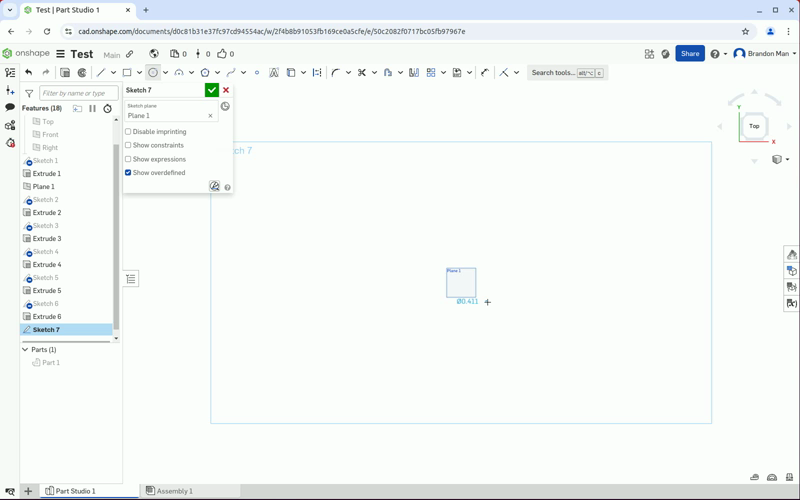
scroll(6)
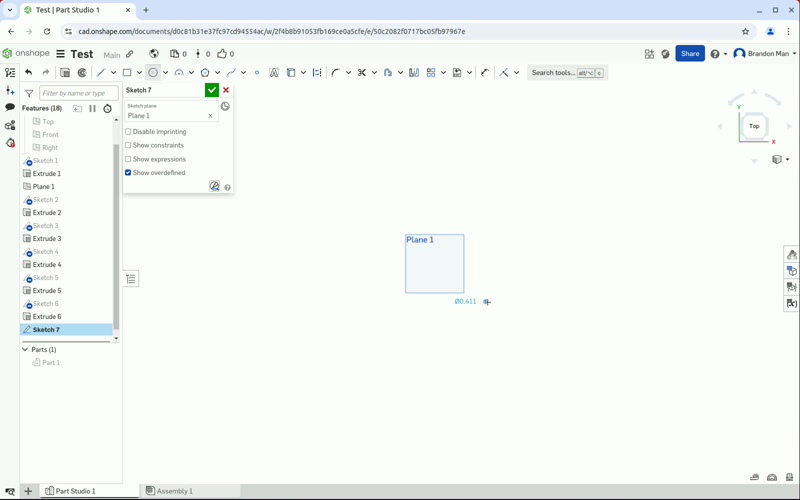
scroll(6)
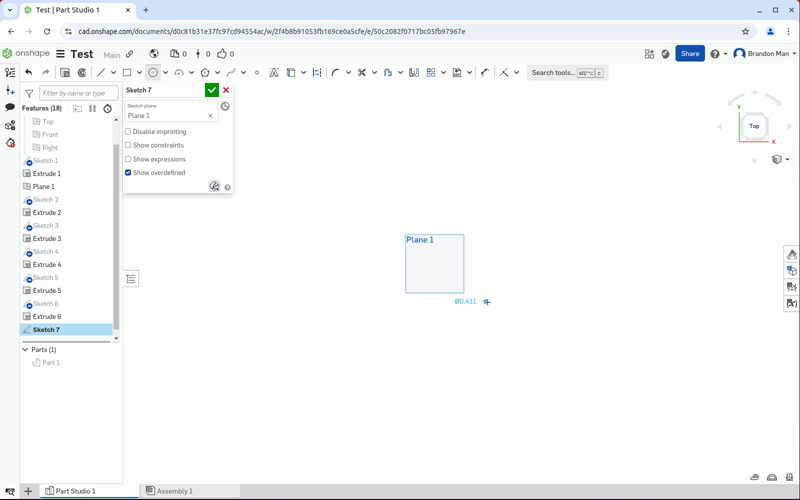
scroll(6)
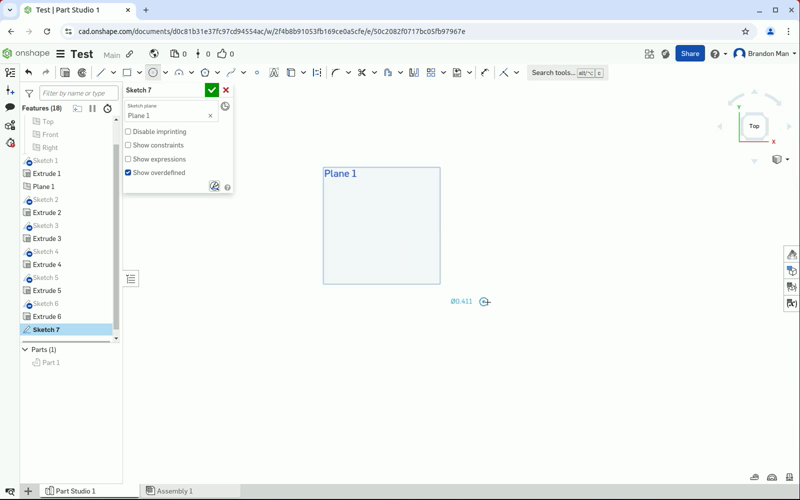
scroll(6)
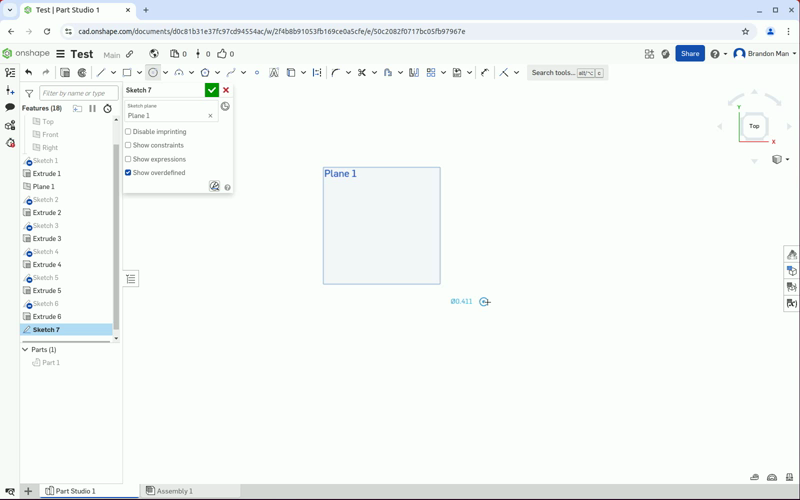
scroll(6)
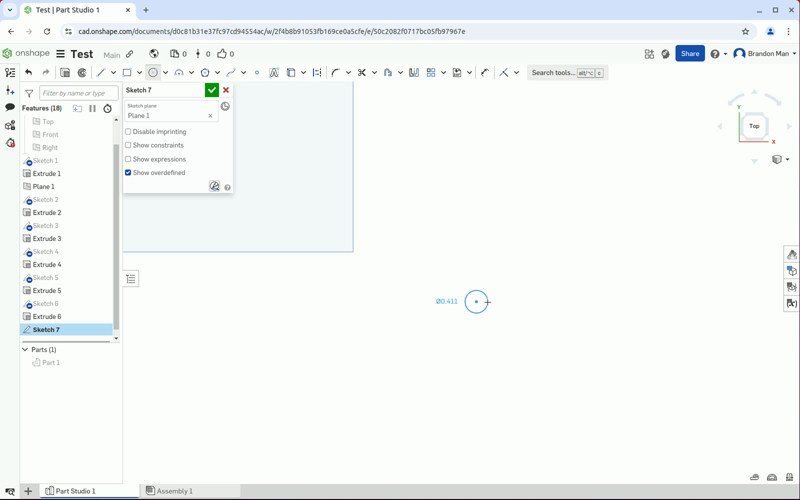
click(487, 301)
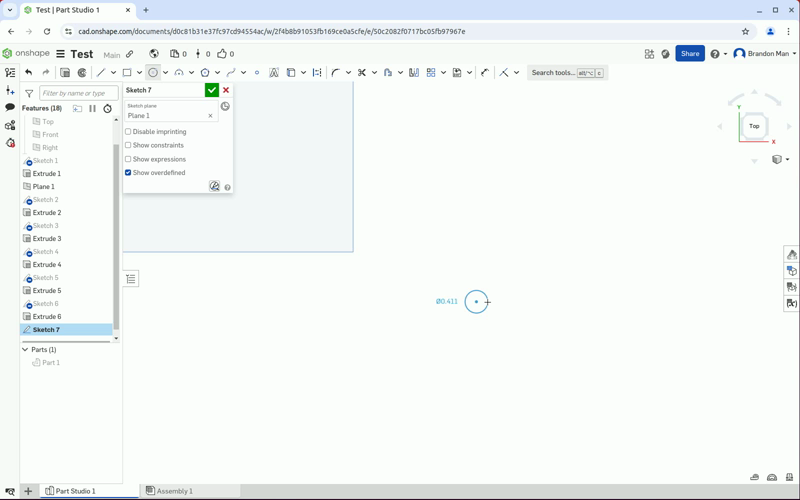
scroll(-6)
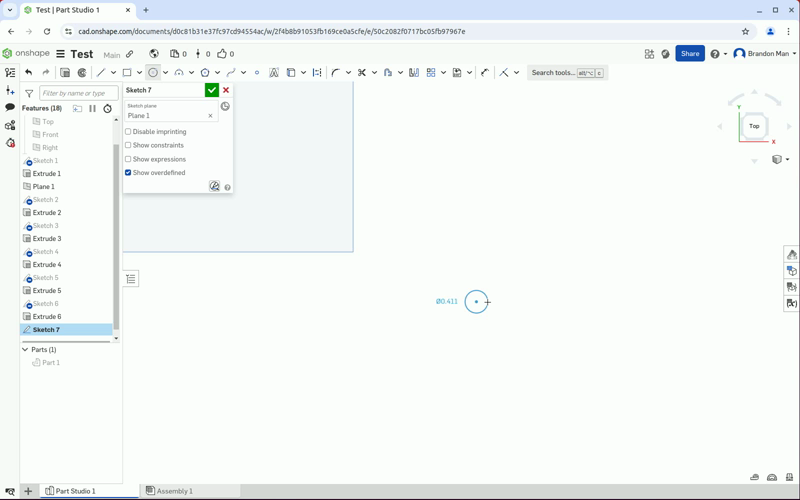
scroll(-6)
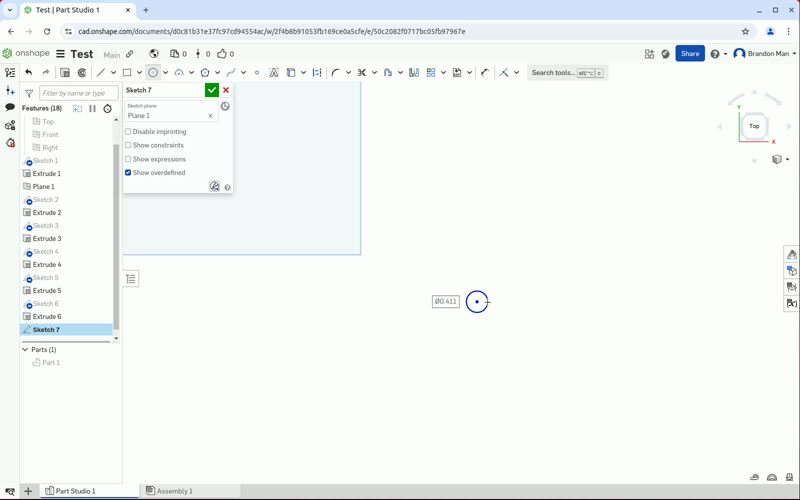
scroll(-6)
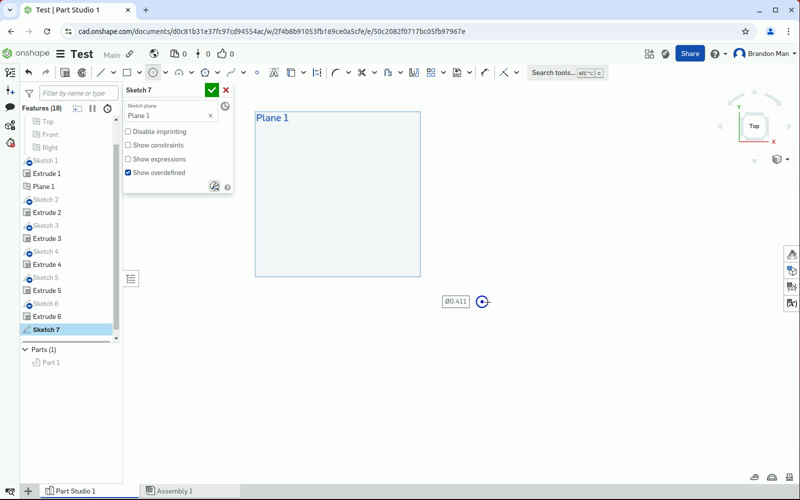
scroll(-6)
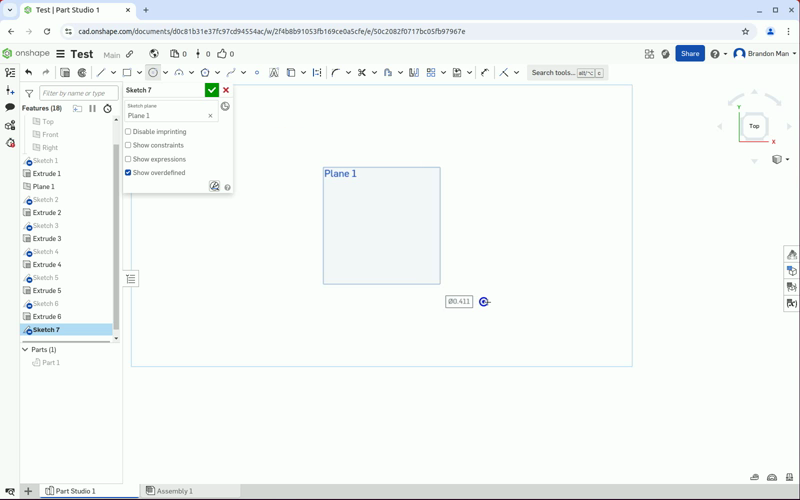
scroll(-6)
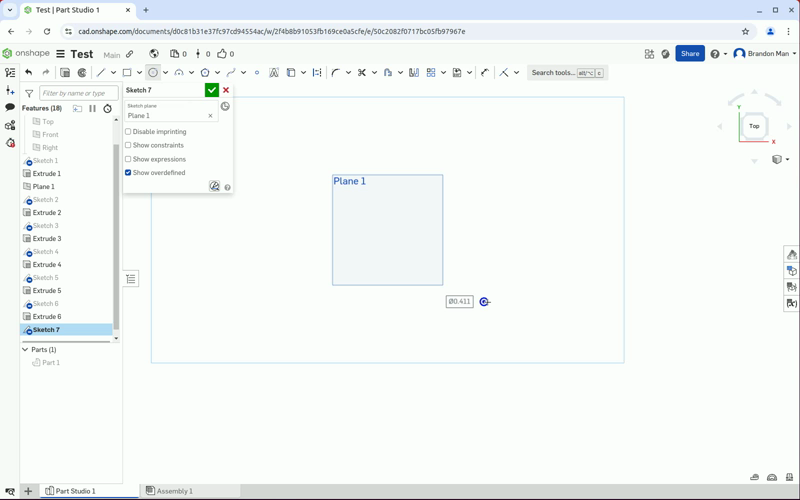
scroll(-6)
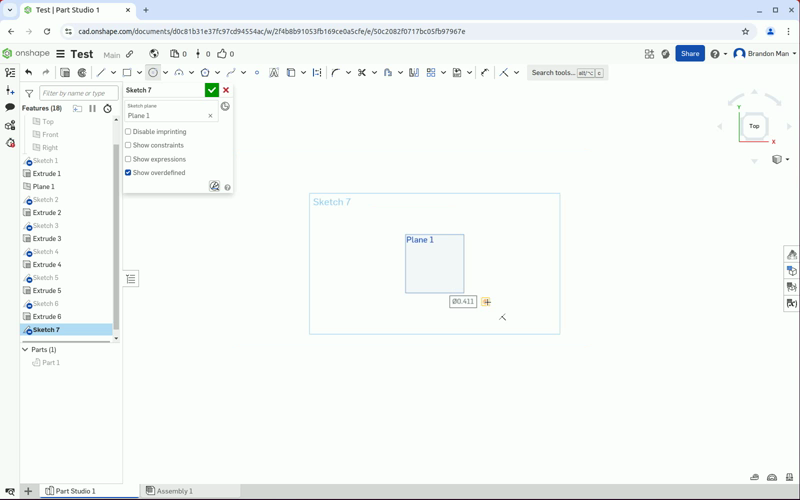
scroll(-6)
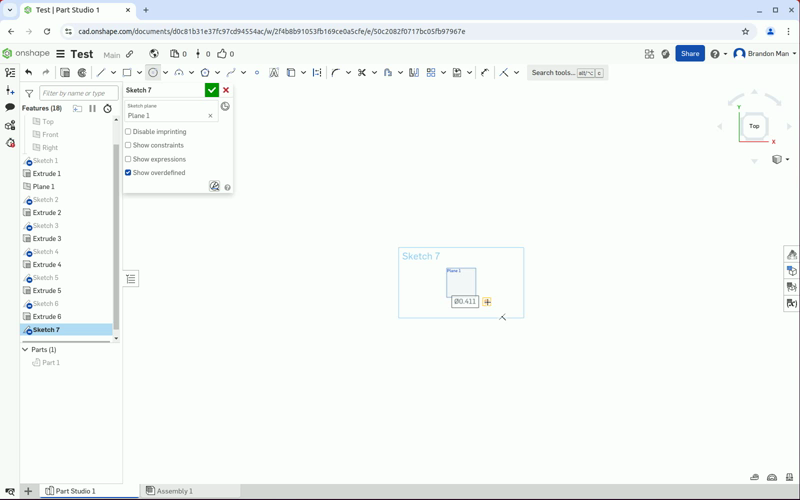
key(esc)
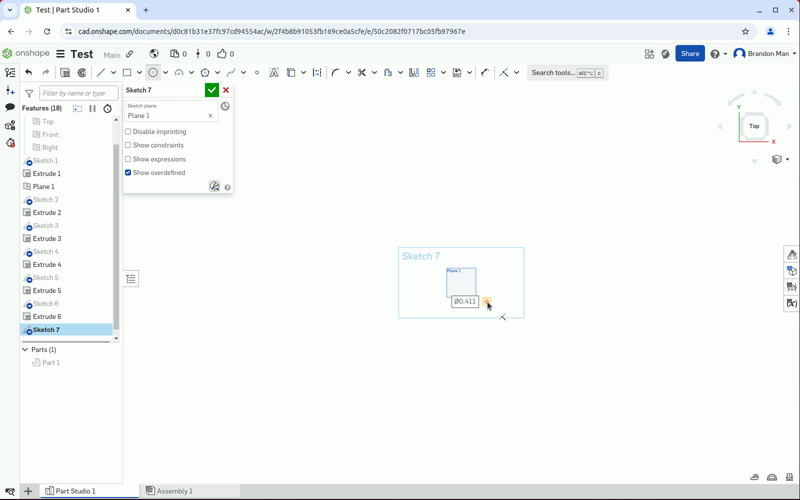
mouse_move(486, 302)
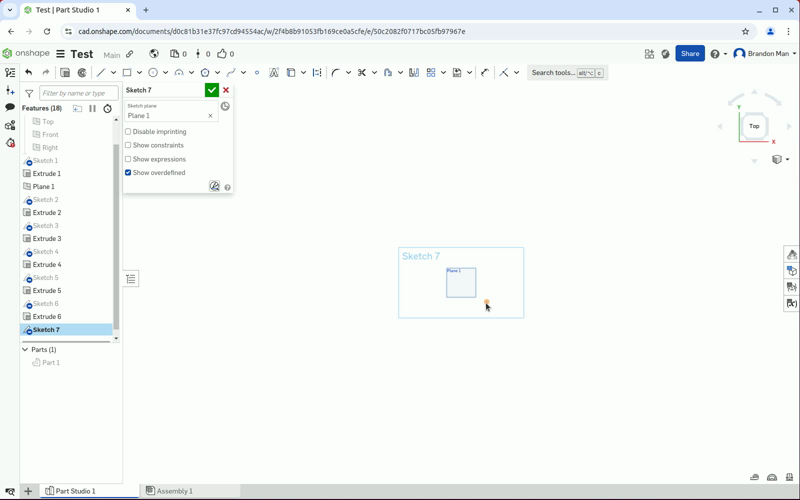
scroll(6)
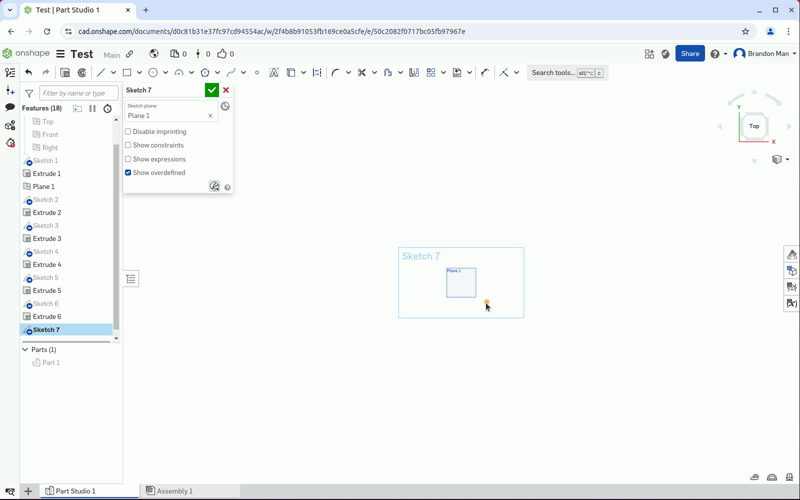
scroll(6)
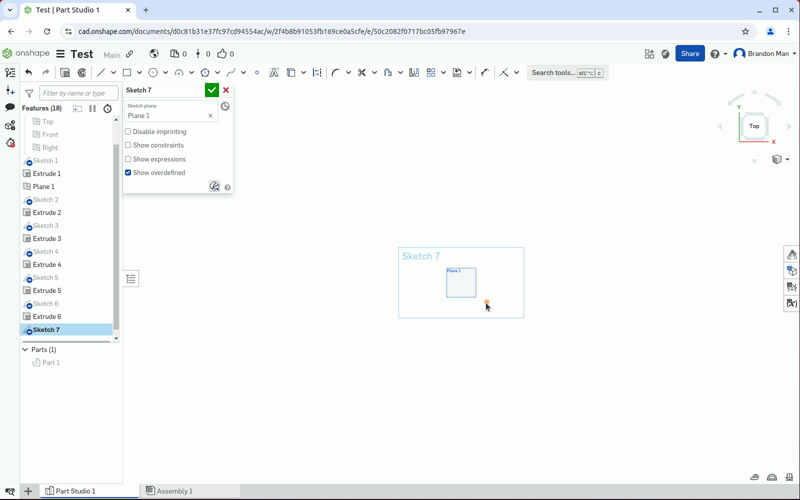
scroll(6)
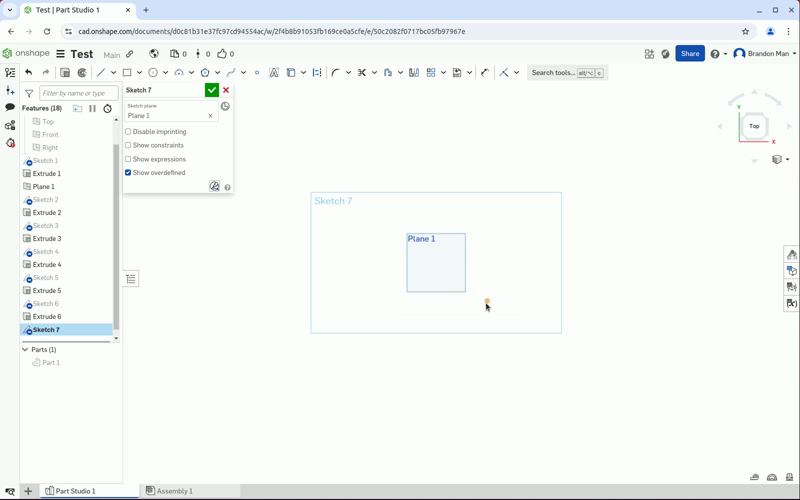
scroll(6)
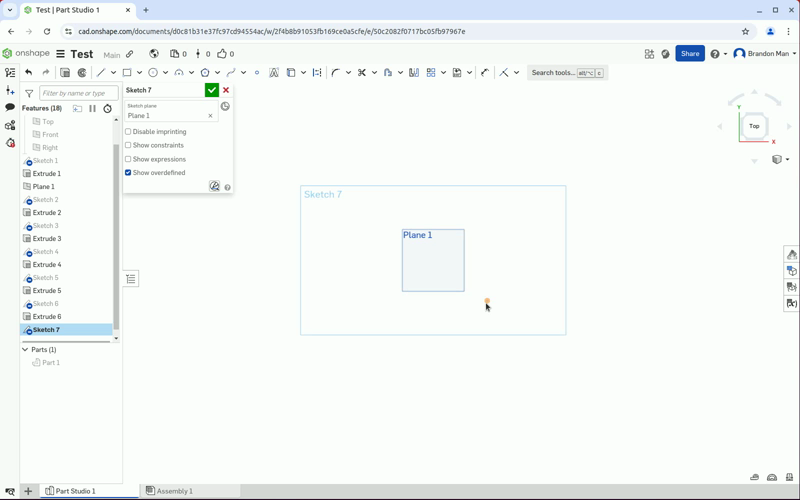
scroll(6)
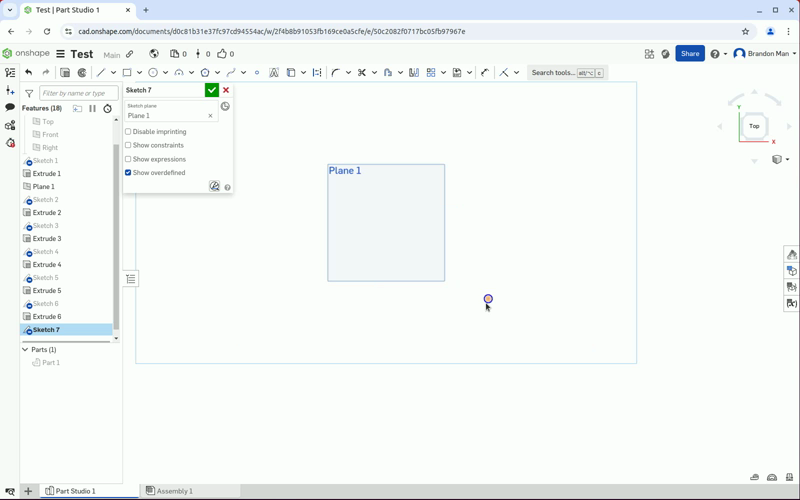
scroll(6)
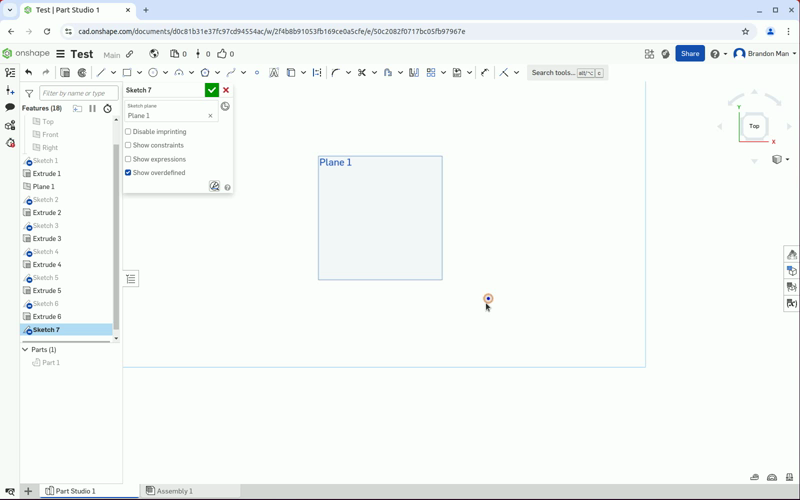
scroll(6)
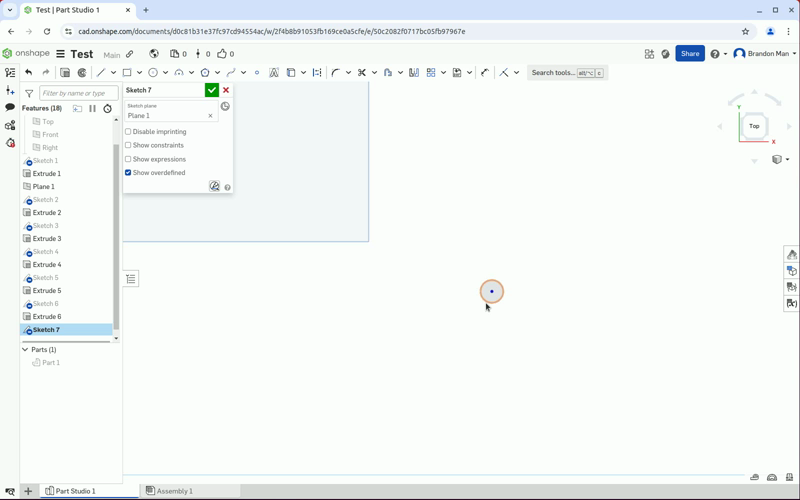
click(486, 302)
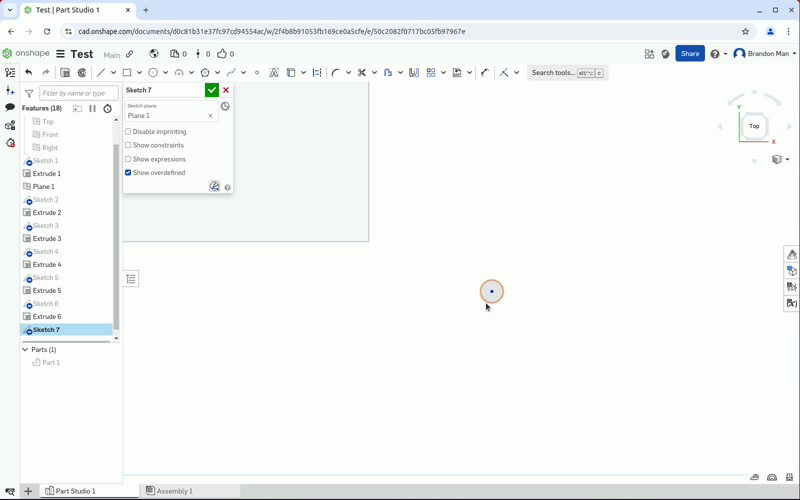
scroll(-6)
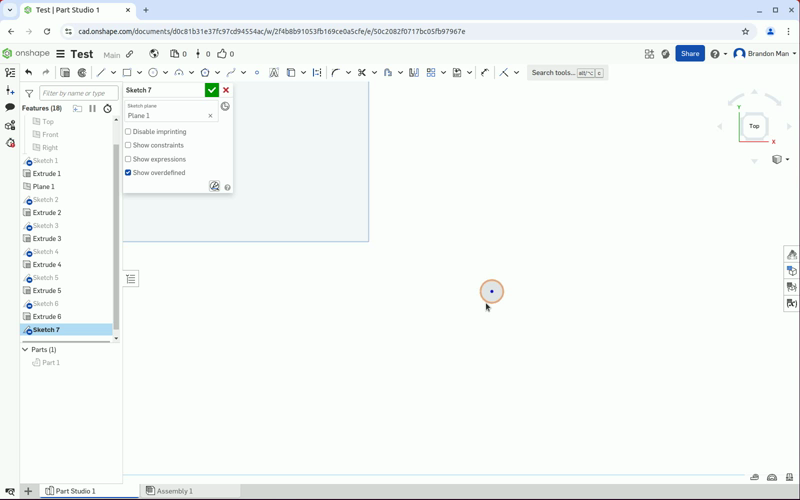
scroll(-6)
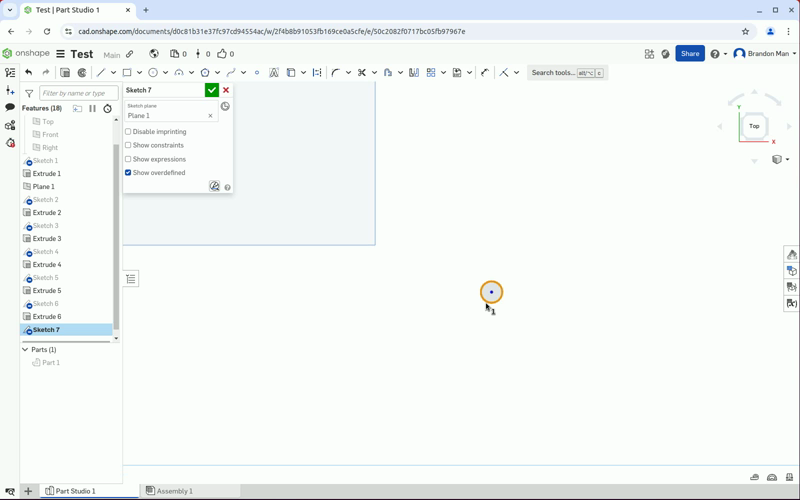
scroll(-6)
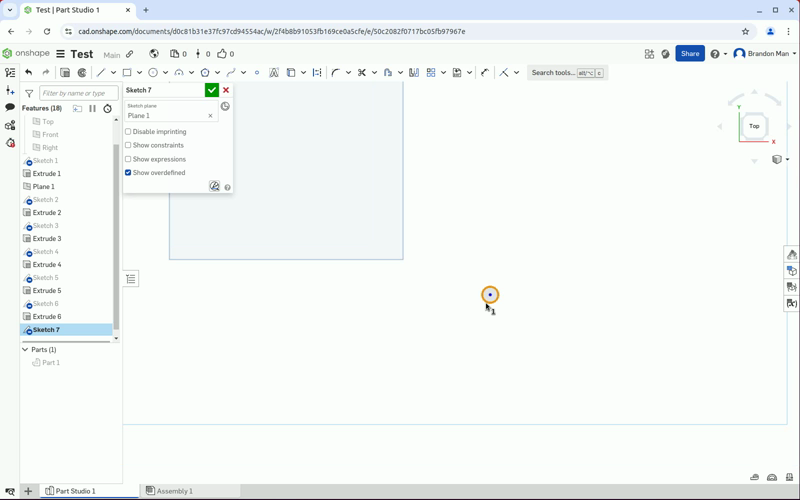
scroll(-6)
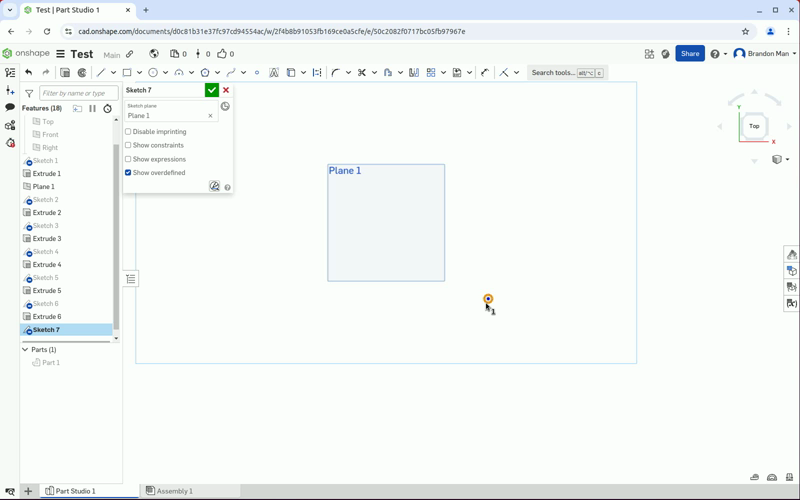
scroll(-6)
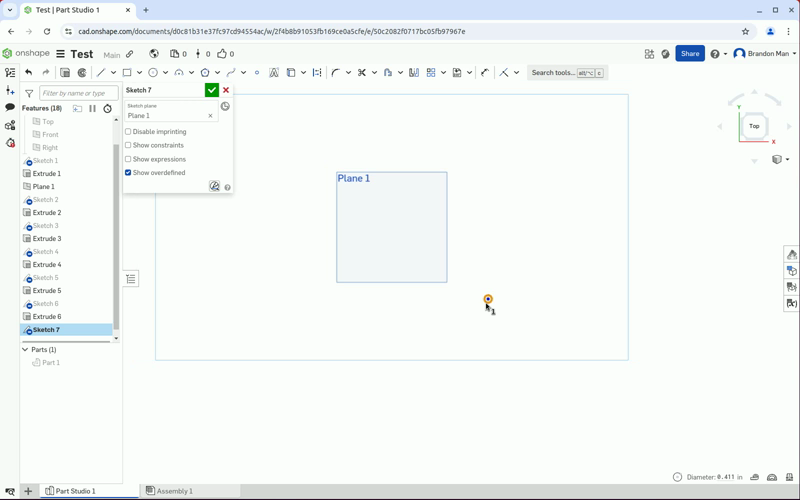
scroll(-6)
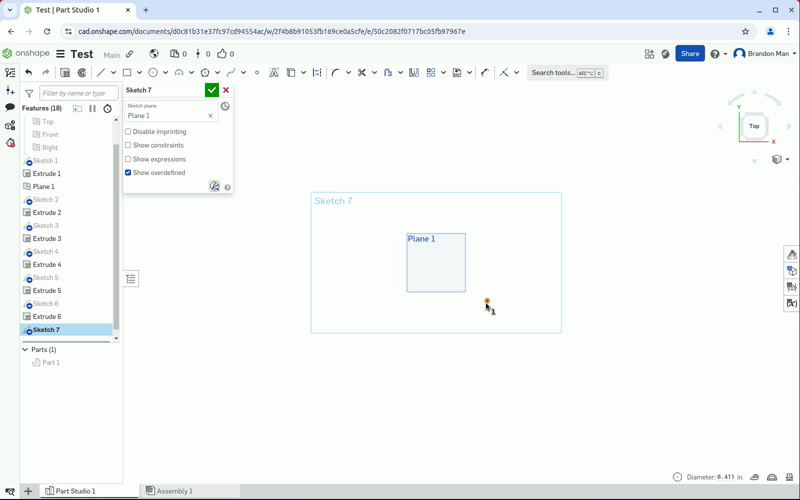
scroll(-6)
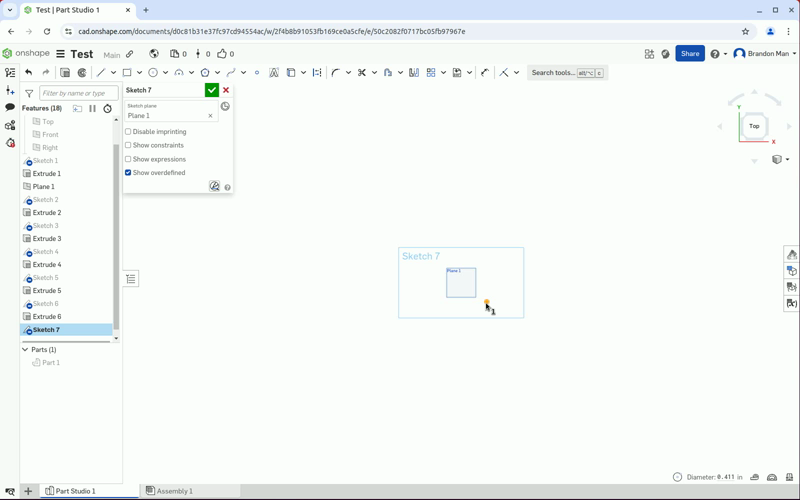
mouse_move(73, 352)
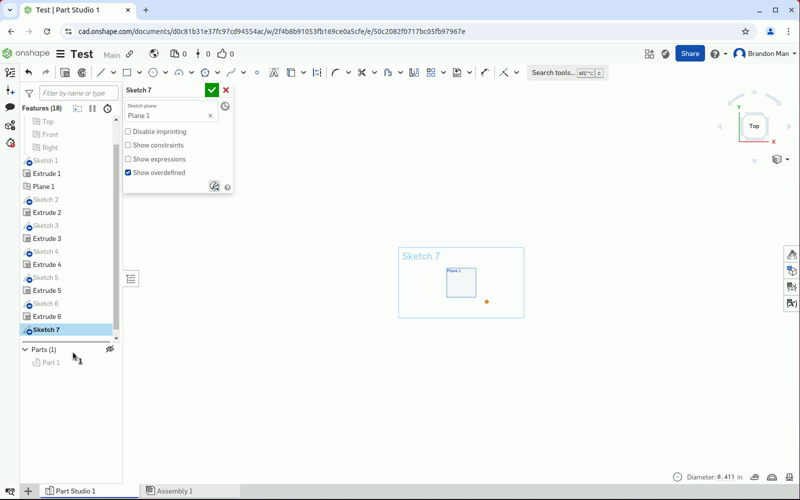
key(shift+y)
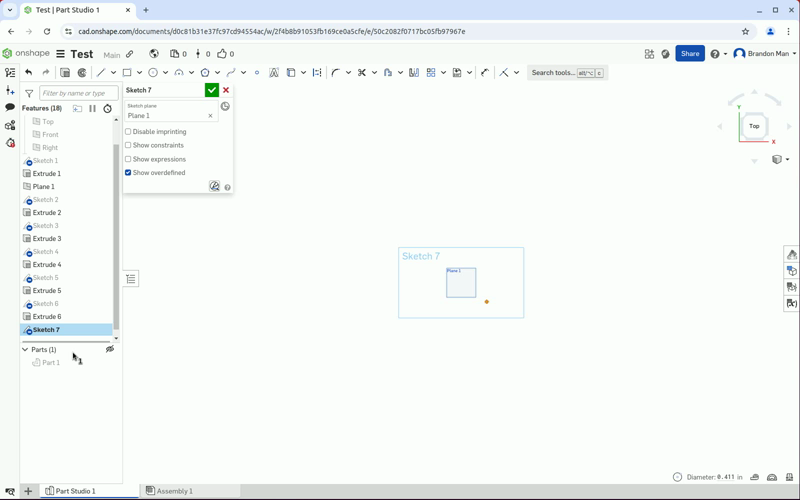
key(shift+e)
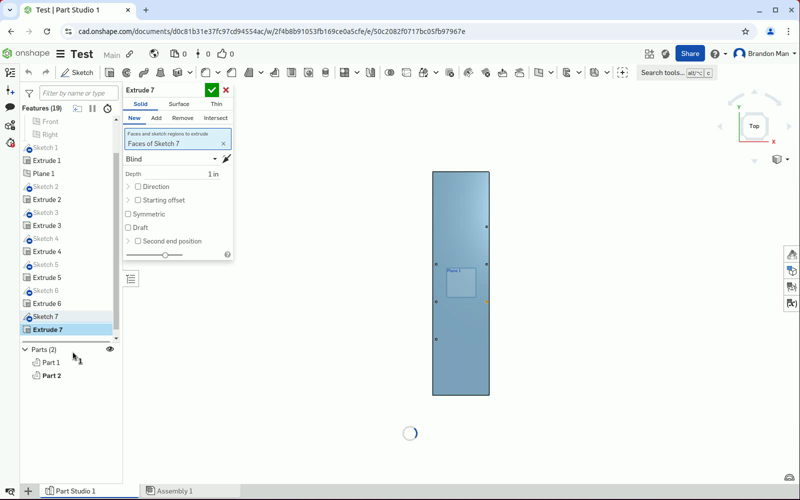
mouse_move(143, 106)
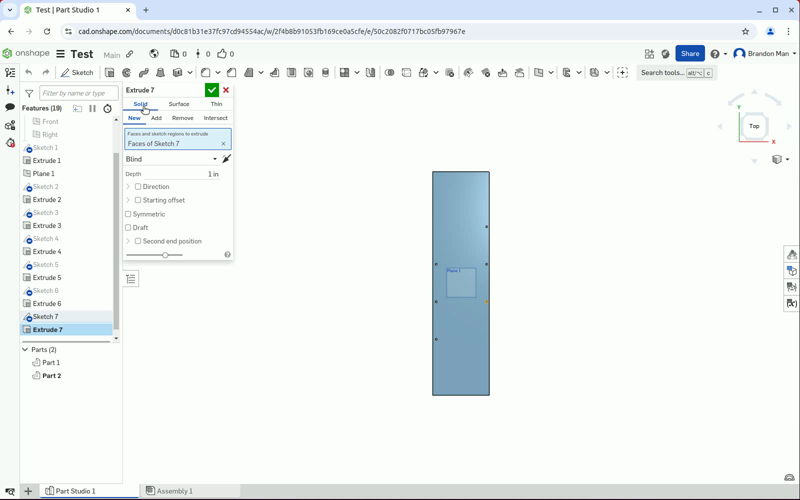
click(143, 106)
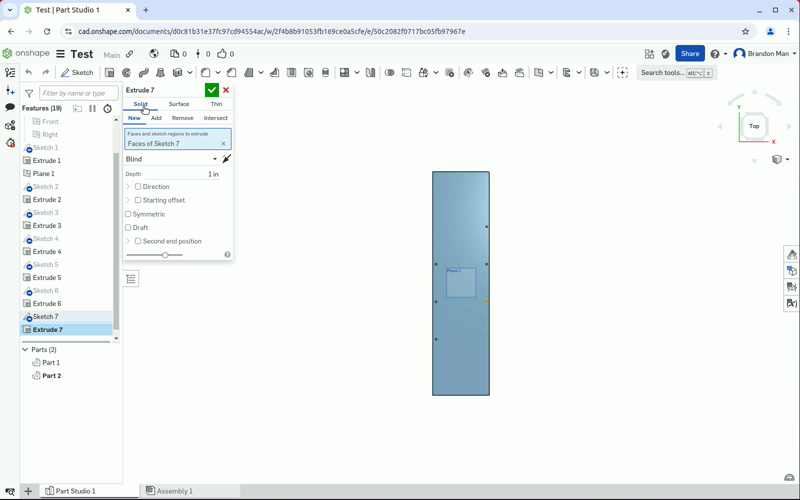
mouse_move(186, 120)
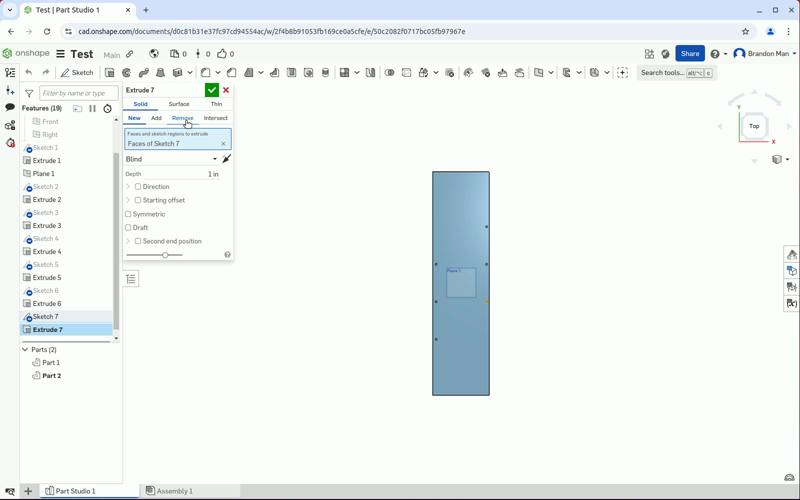
click(186, 120)
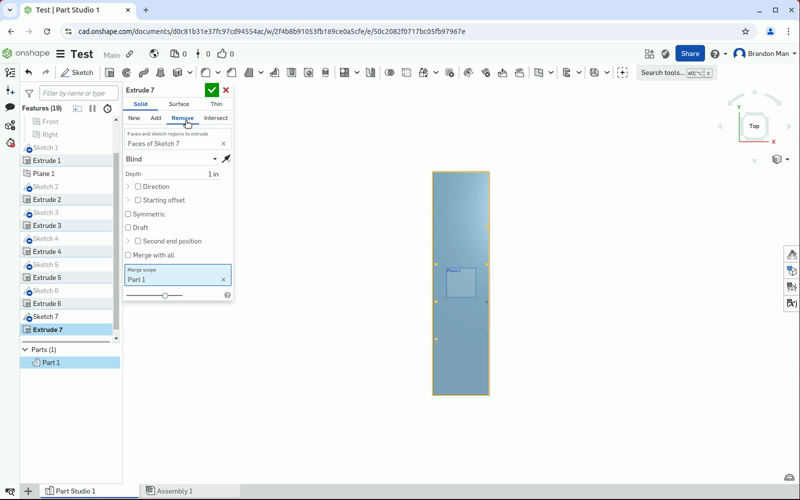
key(tab, 4)
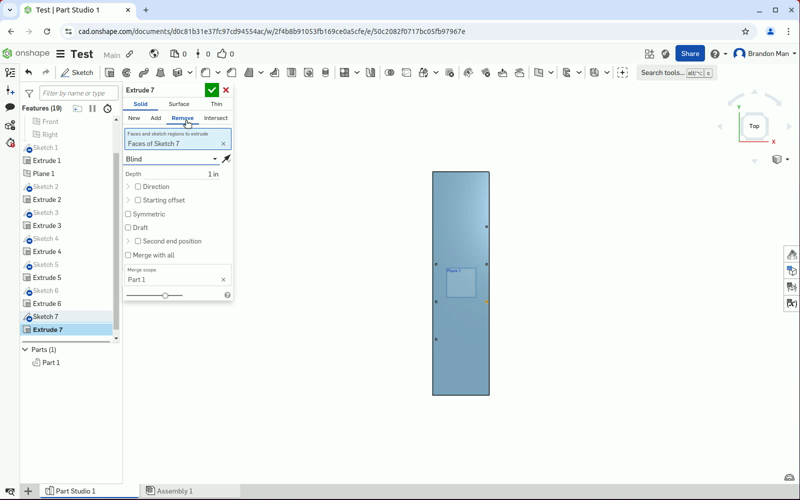
text(0.722)
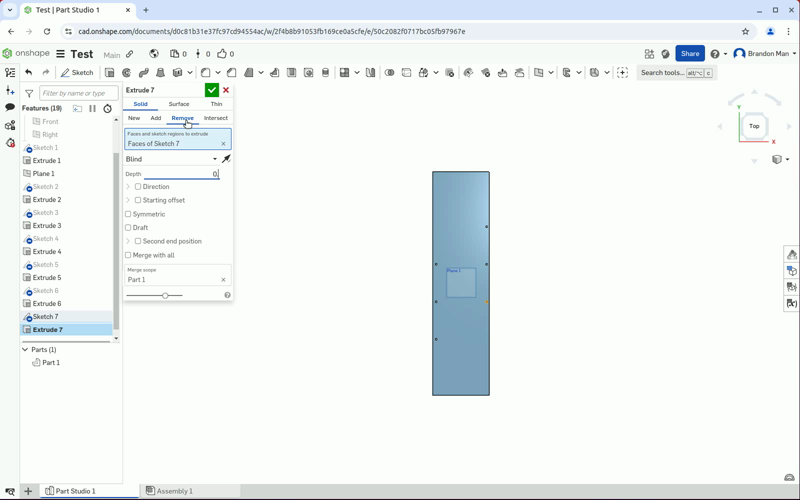
key(tab, 6)
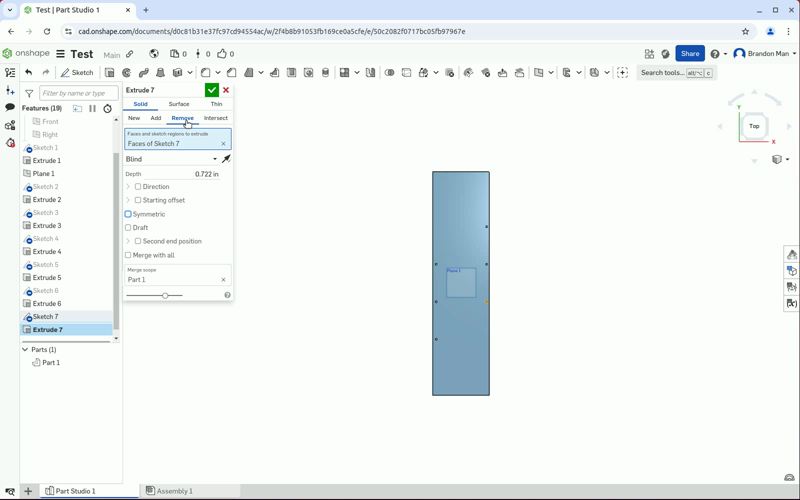
key(space)
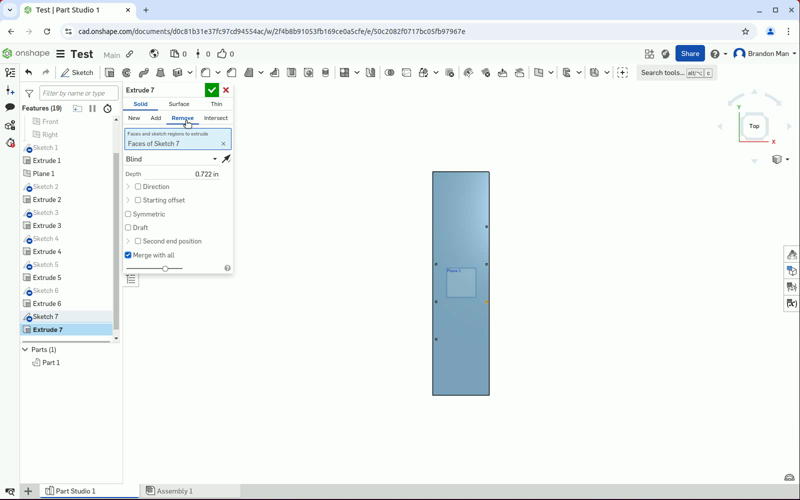
key(enter)
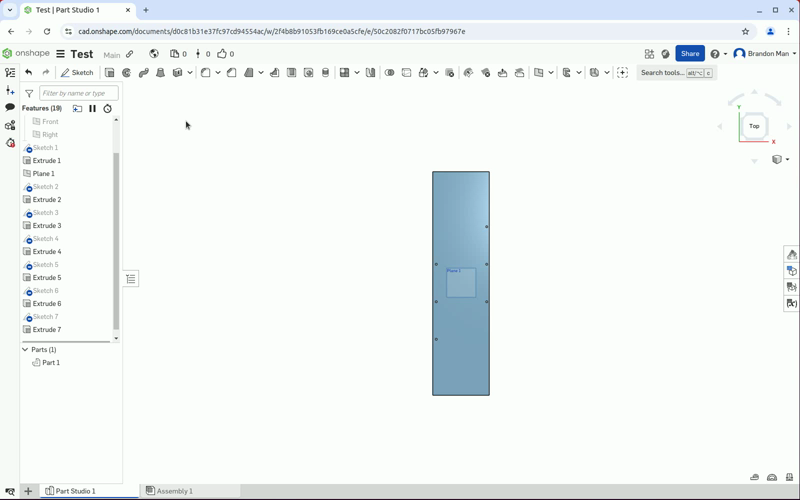
key(shift+h)
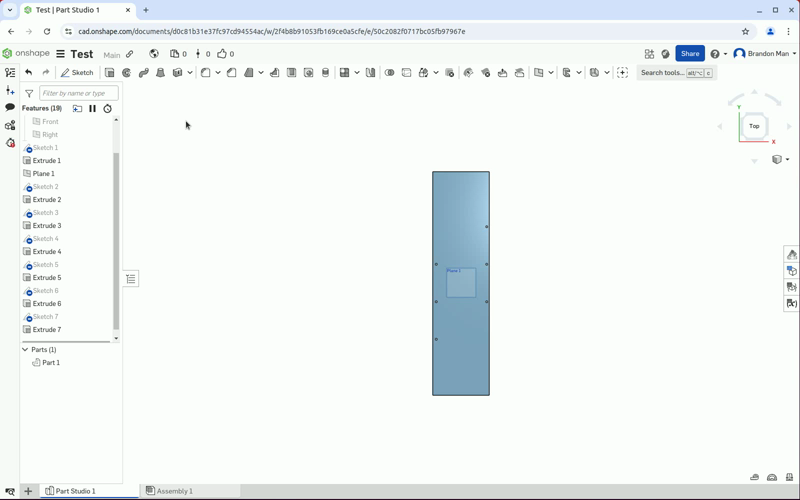
key(shift+h)
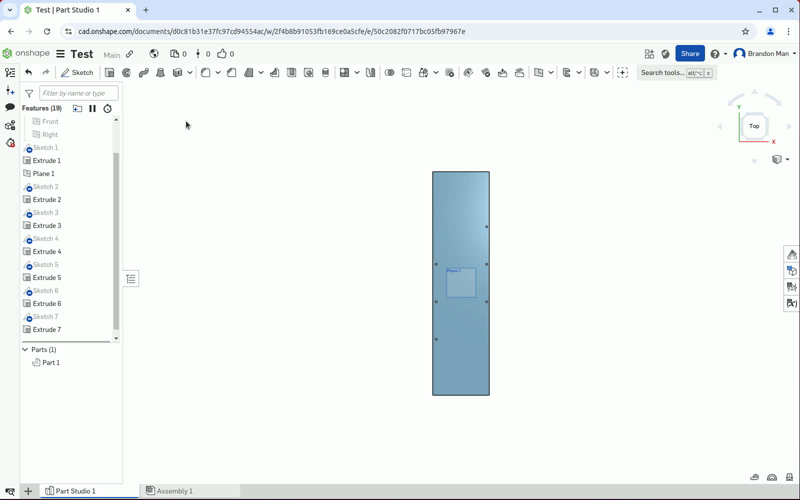
mouse_move(69, 150)
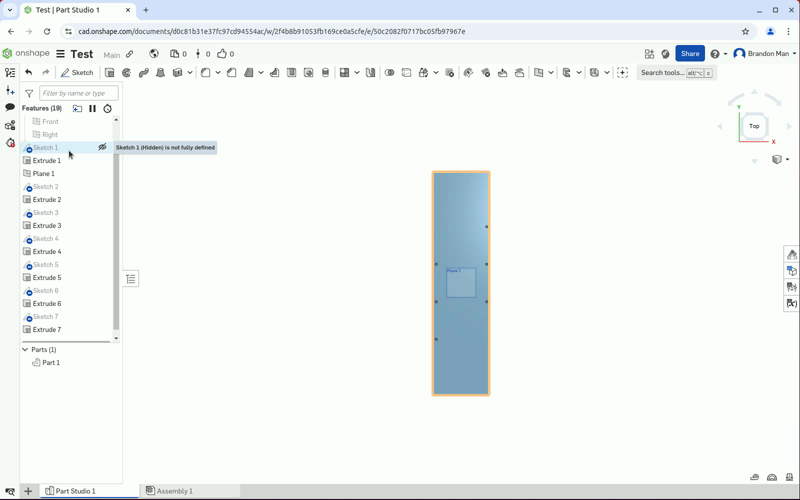
click(69, 150)
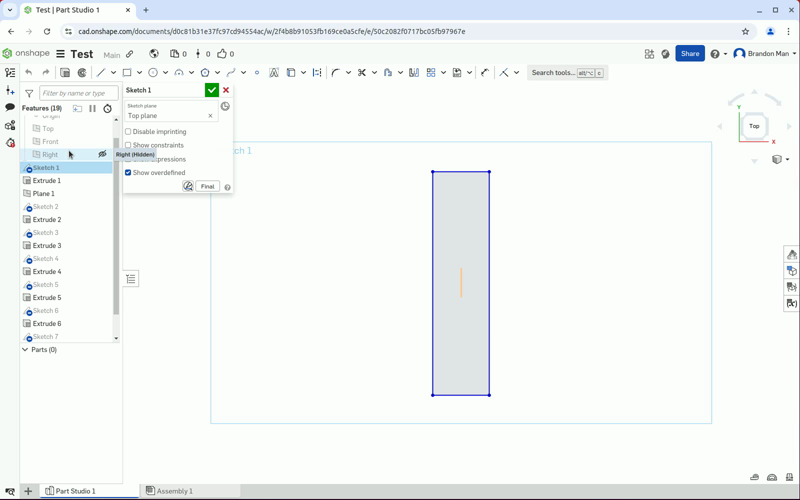
mouse_move(229, 92)
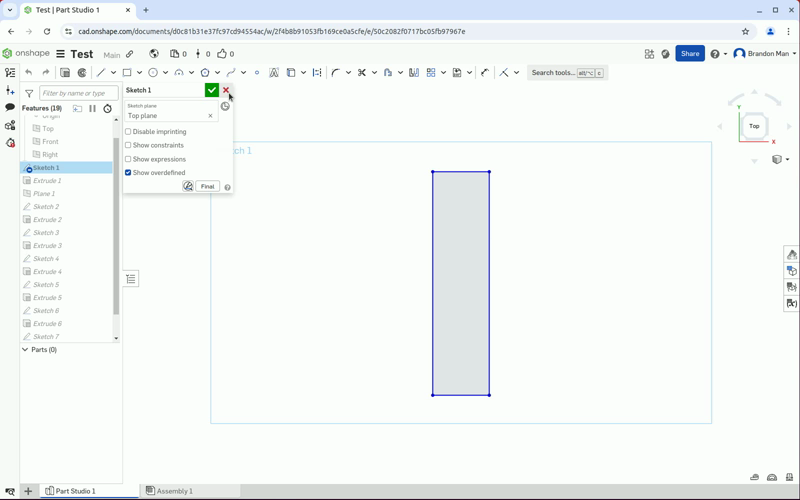
click(229, 92)
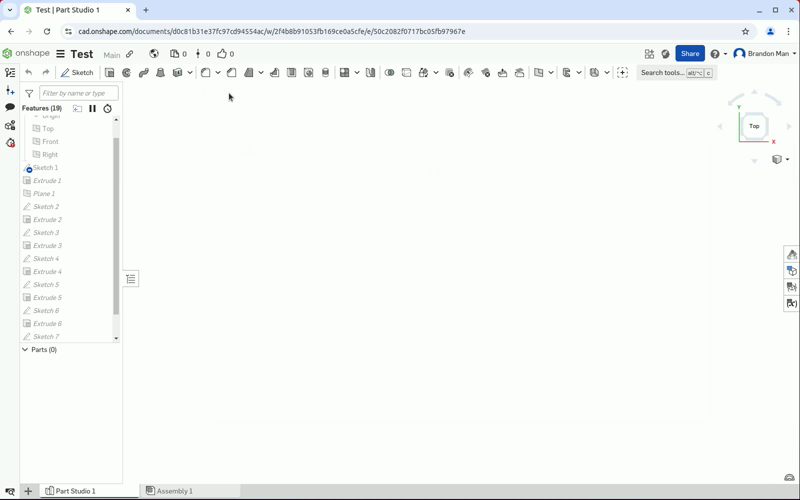
key(shift+s)
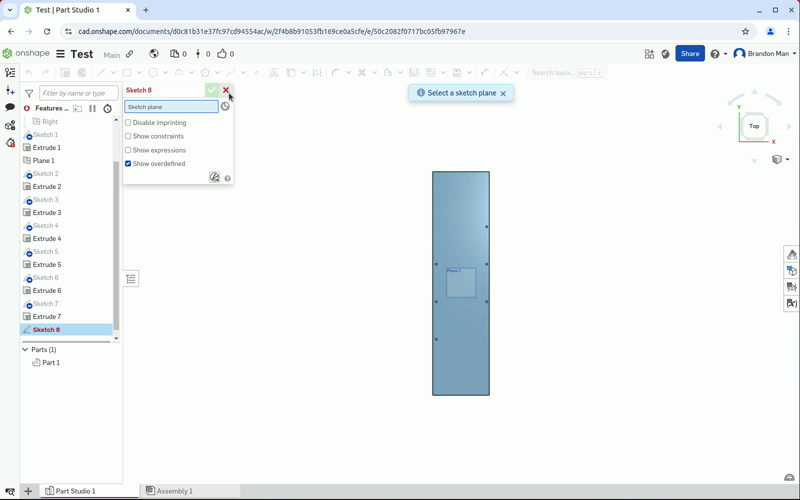
mouse_move(69, 163)
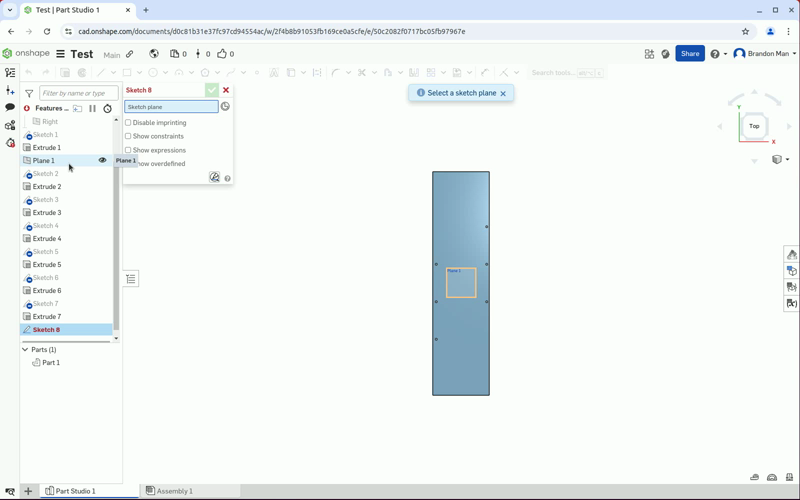
click(69, 163)
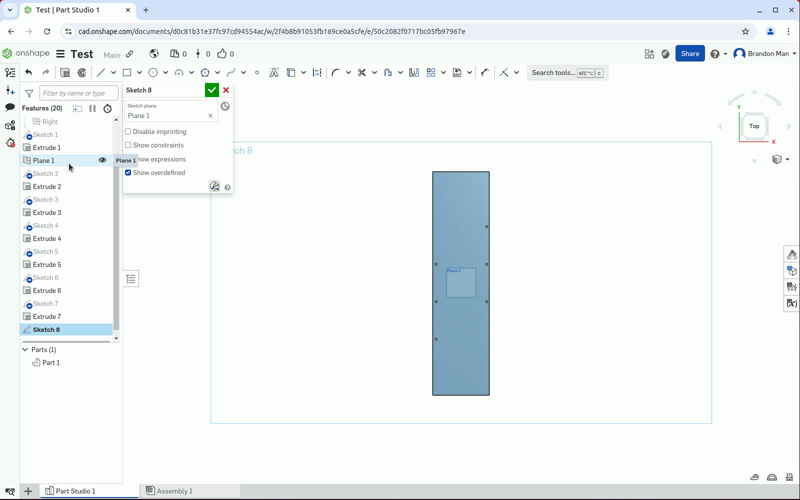
mouse_move(73, 352)
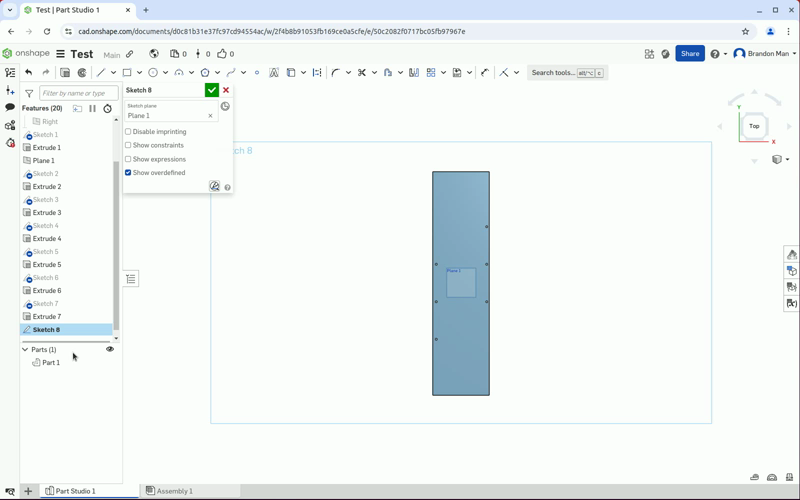
key(y)
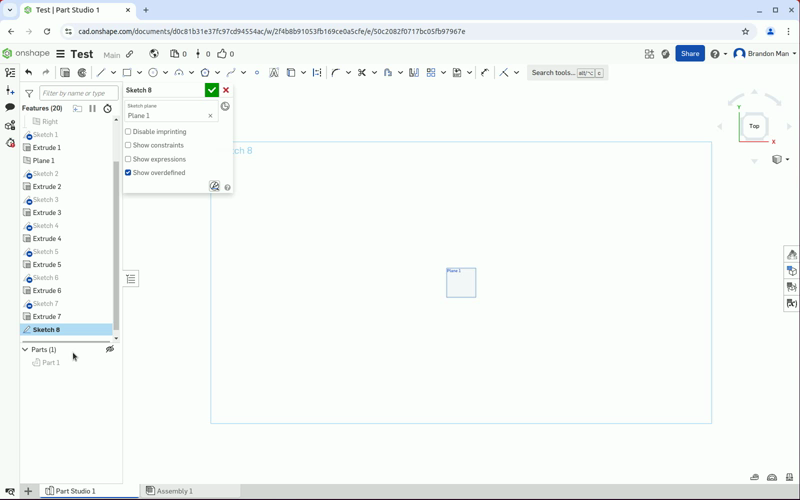
key(c)
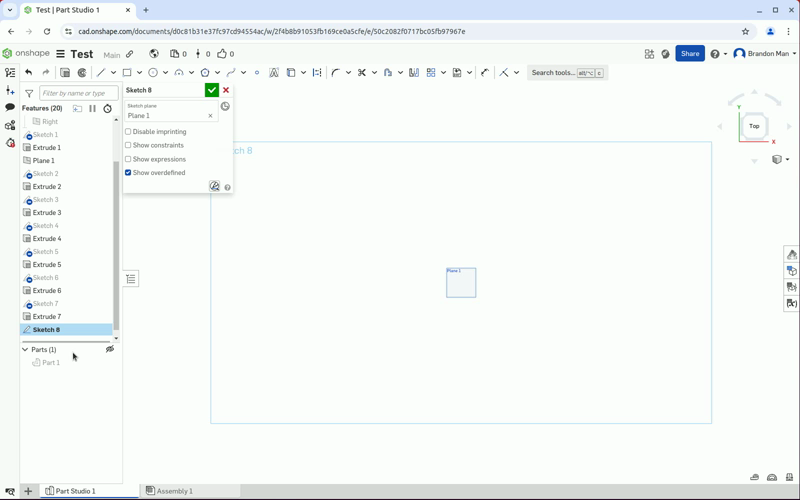
key_down(shift)
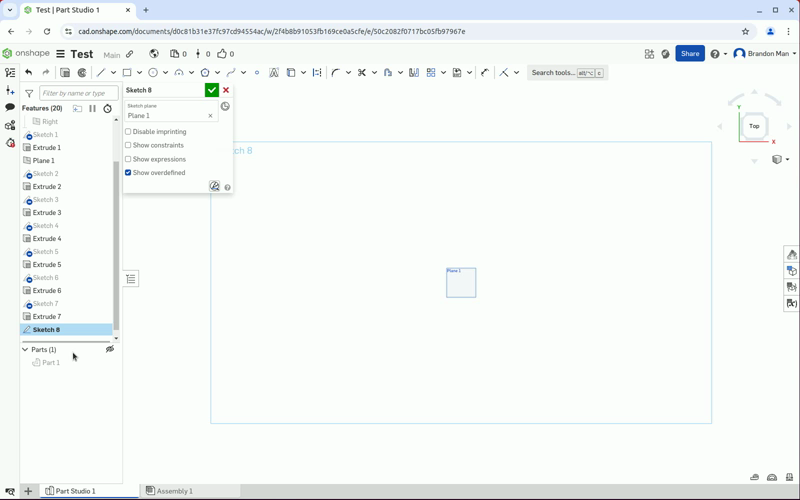
mouse_move(486, 339)
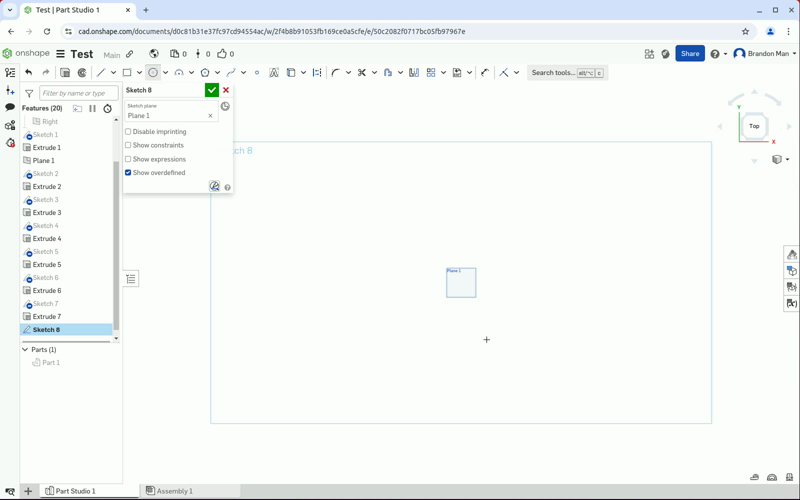
click(486, 339)
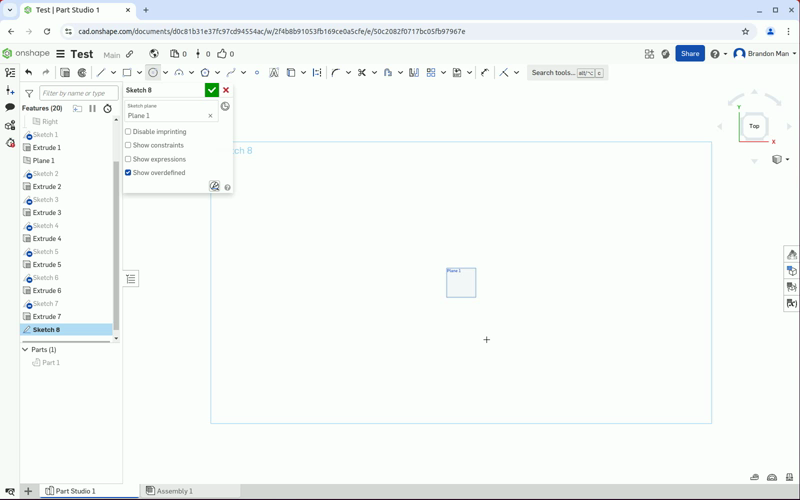
key_up(shift)
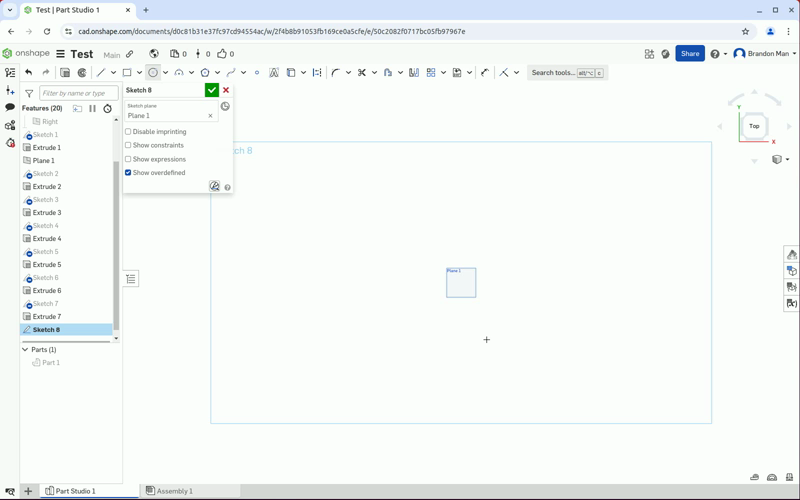
mouse_move(487, 339)
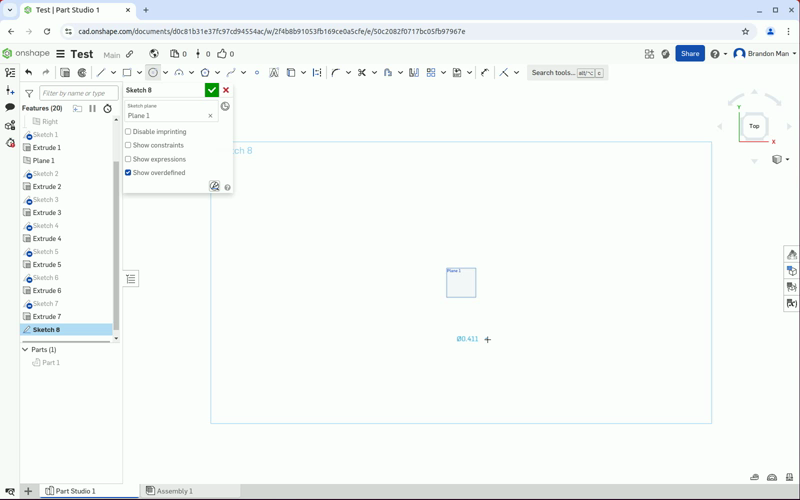
scroll(6)
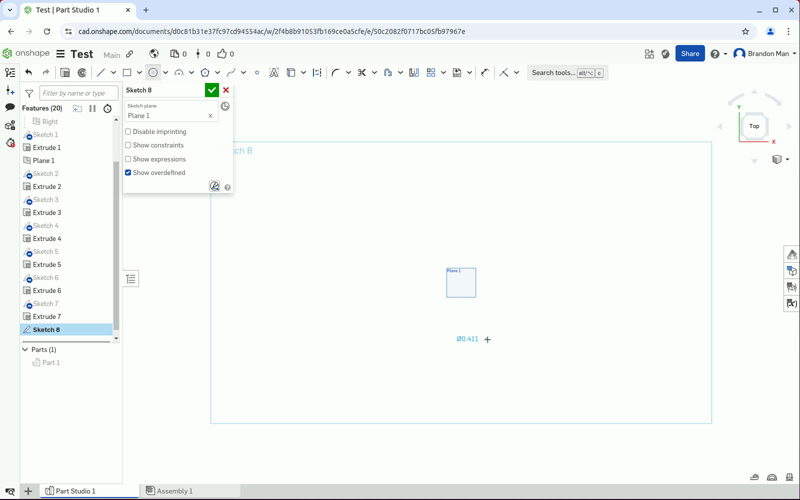
scroll(6)
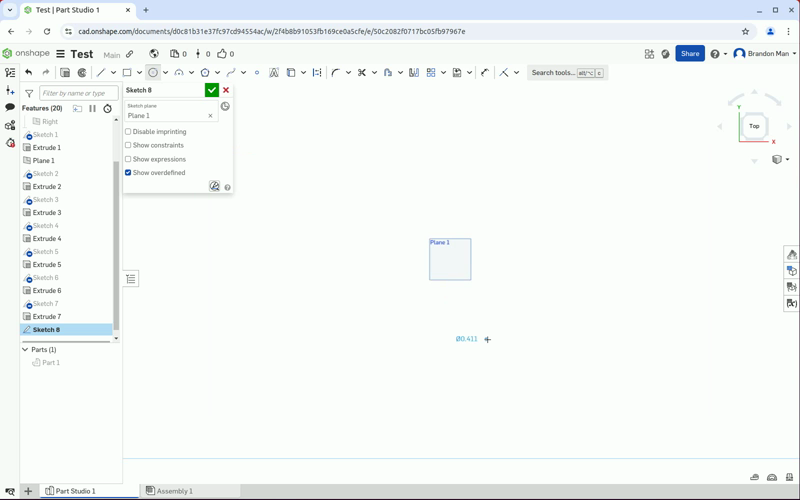
scroll(6)
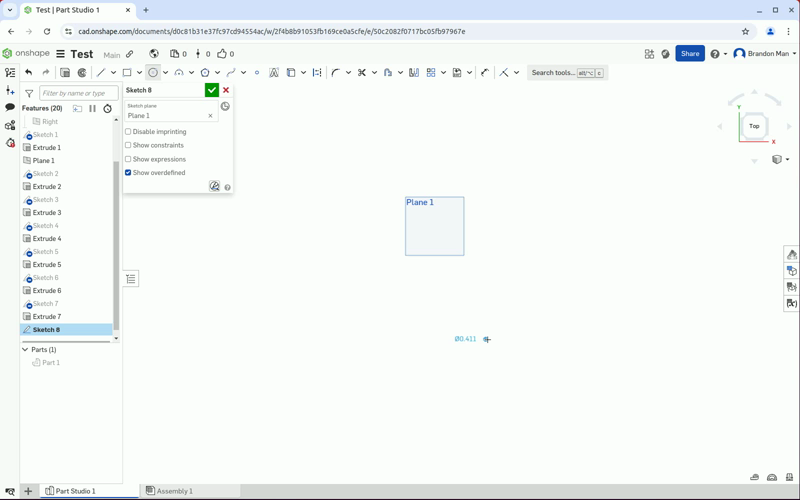
scroll(6)
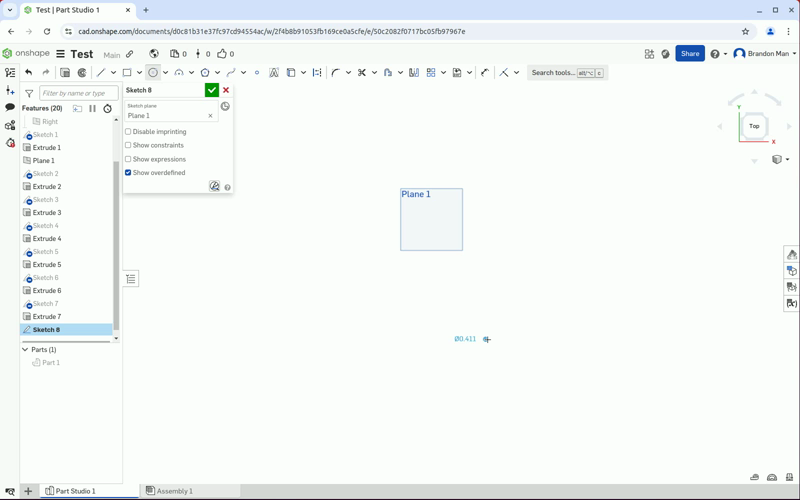
scroll(6)
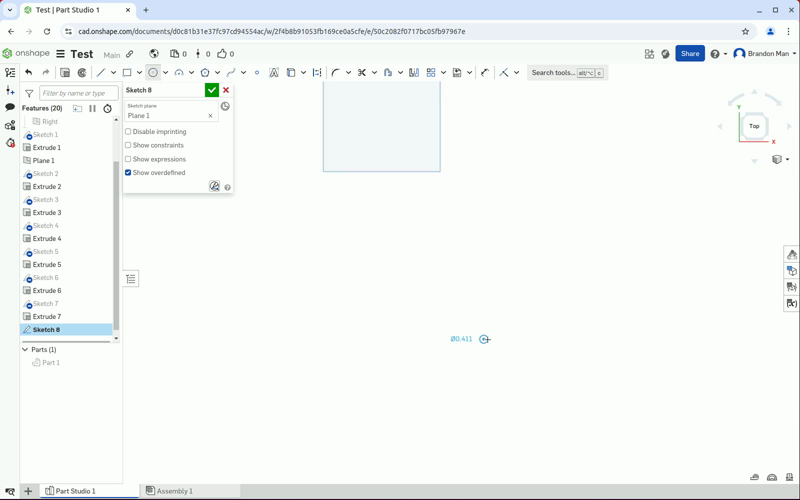
scroll(6)
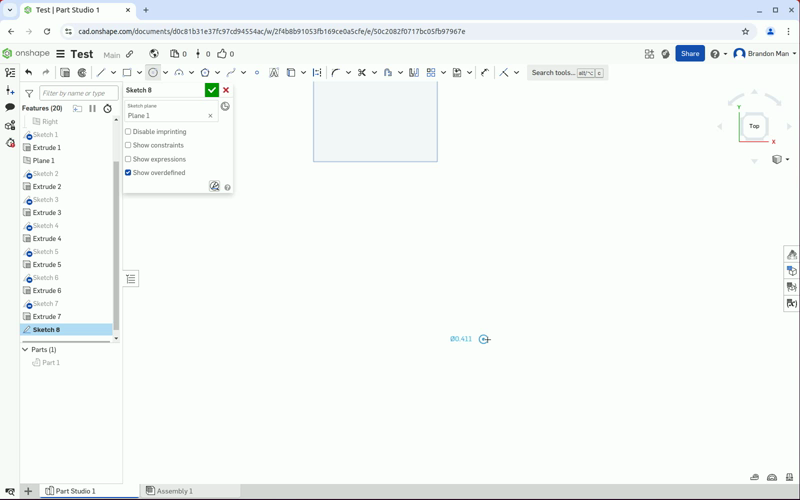
scroll(6)
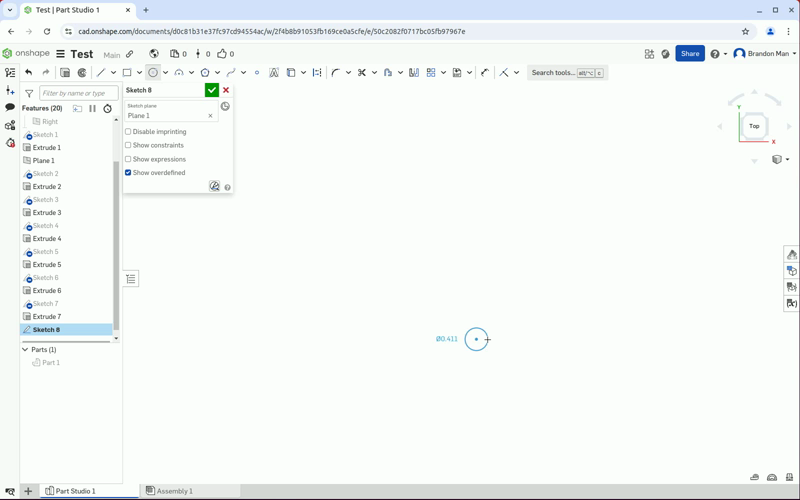
click(487, 339)
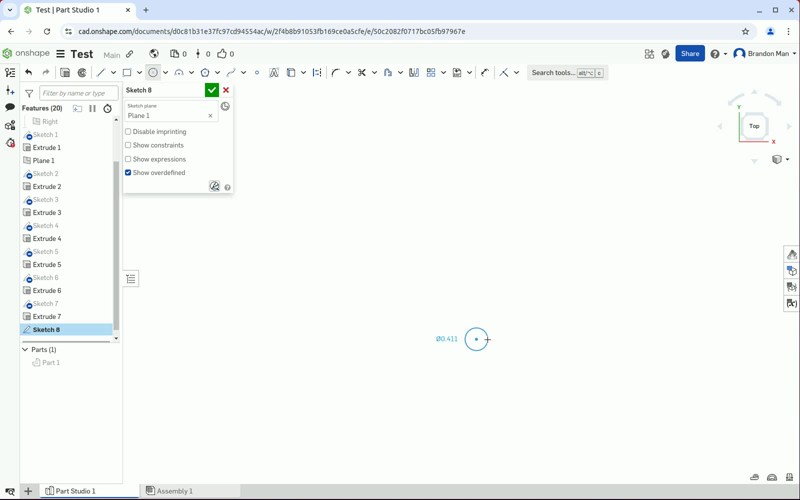
scroll(-6)
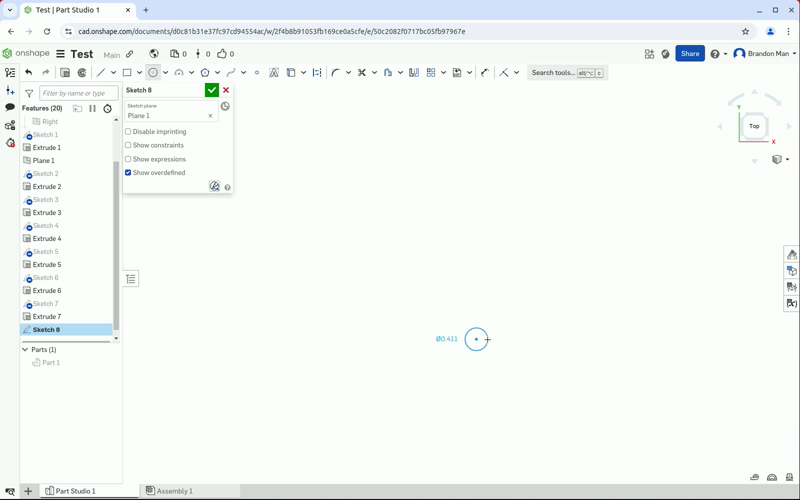
scroll(-6)
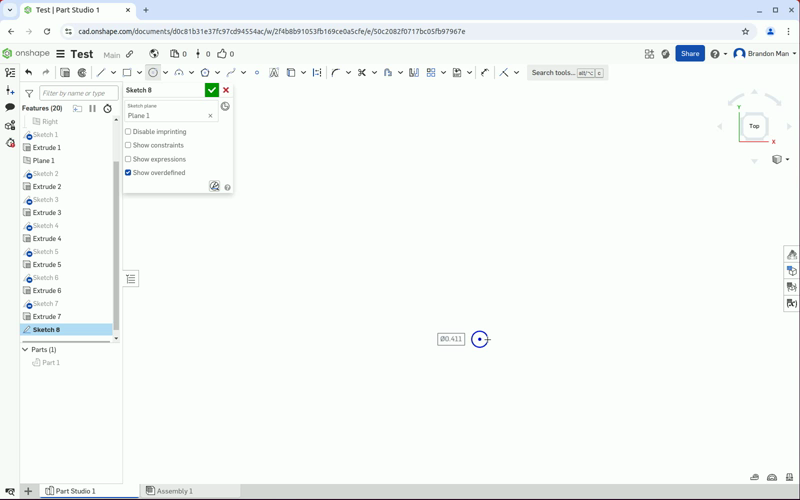
scroll(-6)
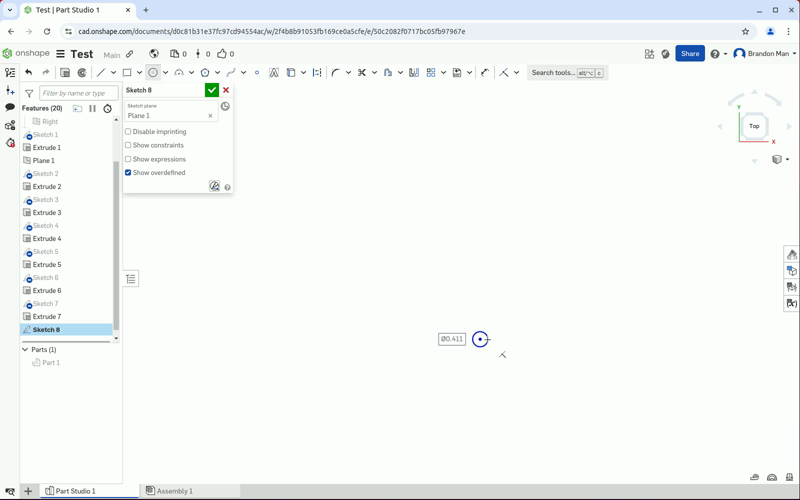
scroll(-6)
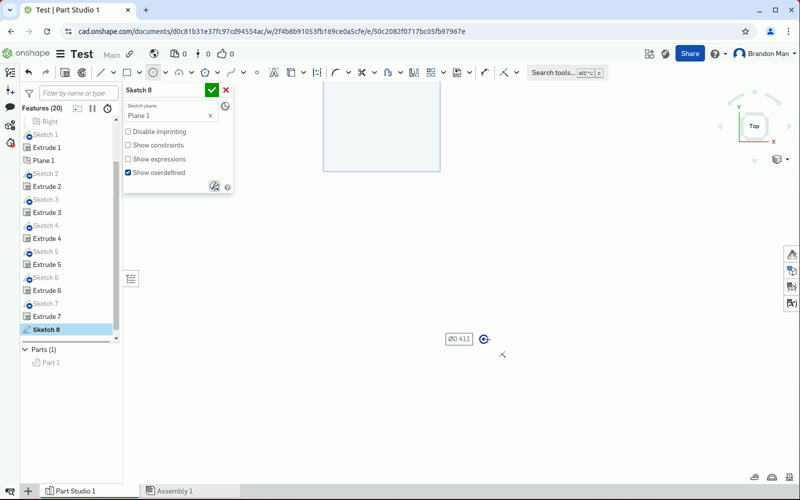
scroll(-6)
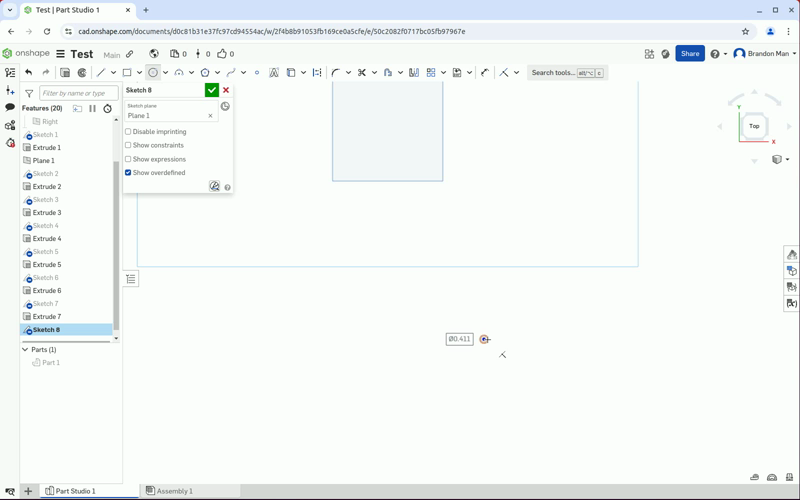
scroll(-6)
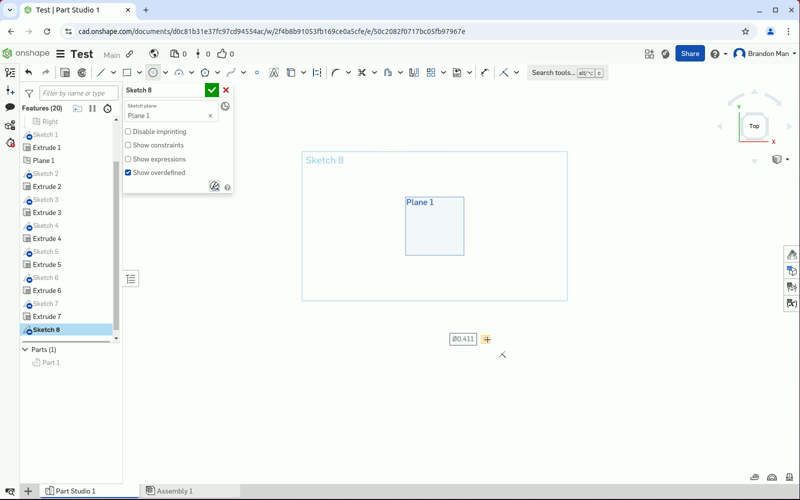
scroll(-6)
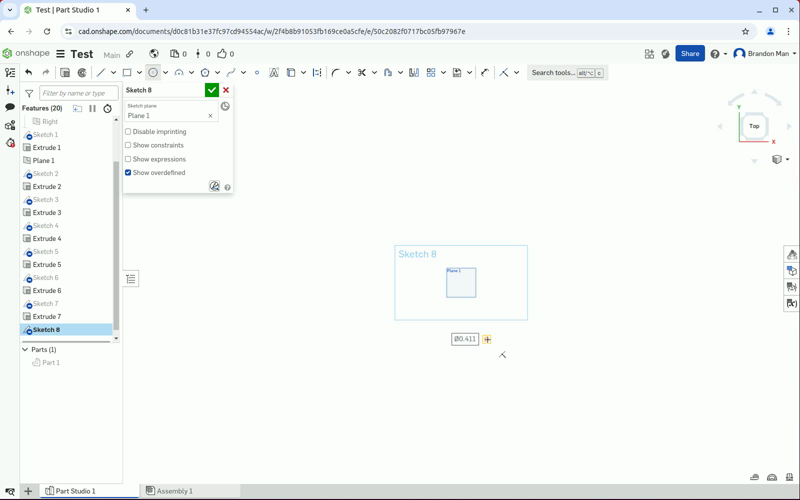
key(esc)
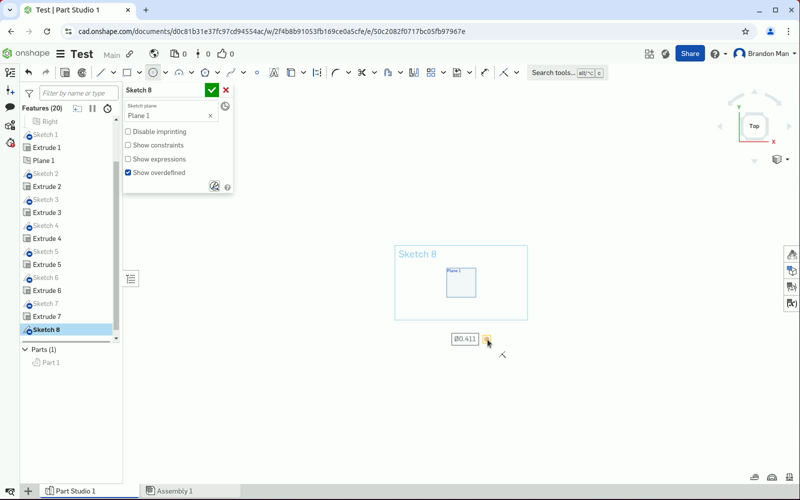
mouse_move(486, 339)
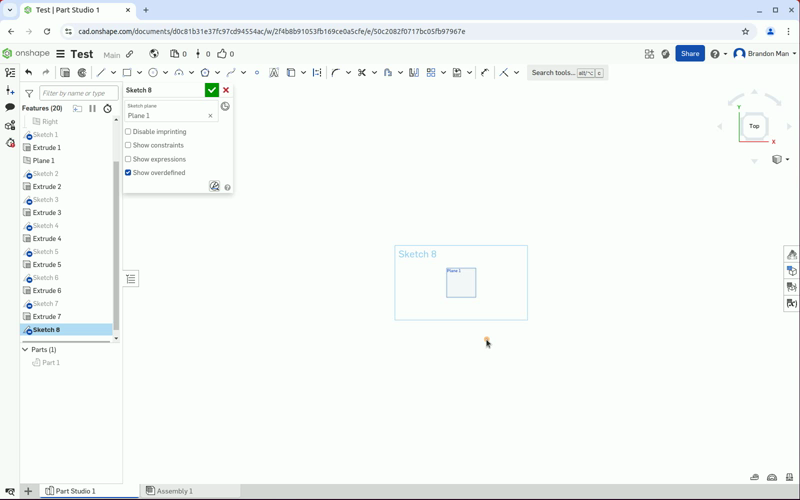
scroll(6)
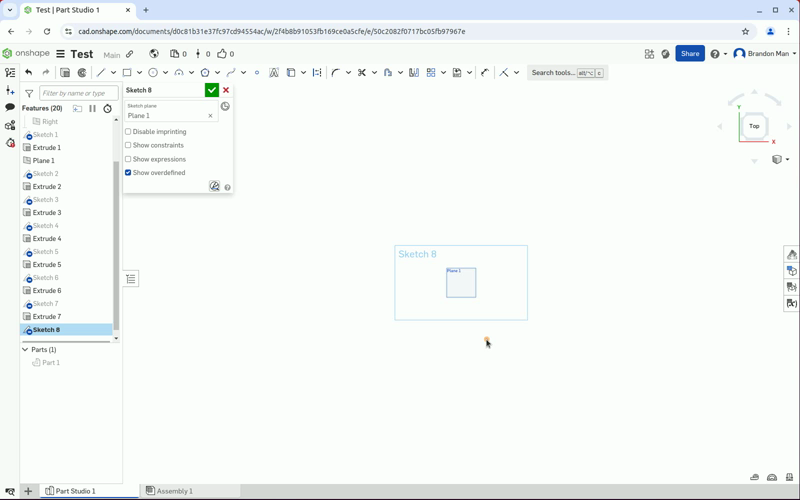
scroll(6)
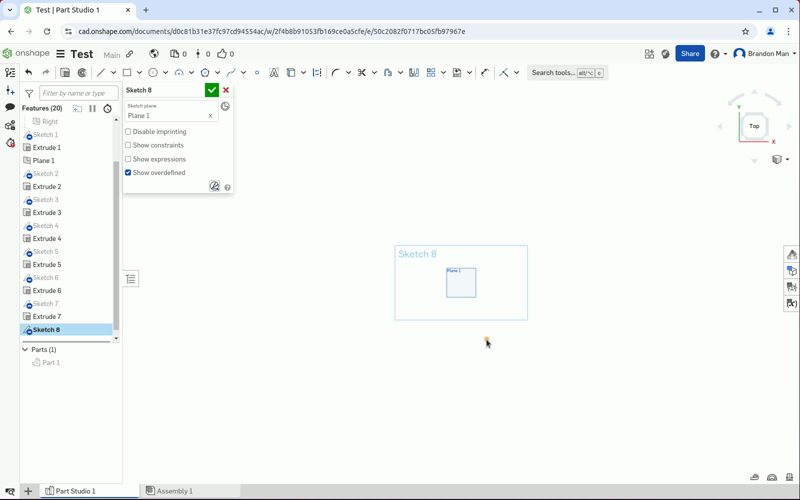
scroll(6)
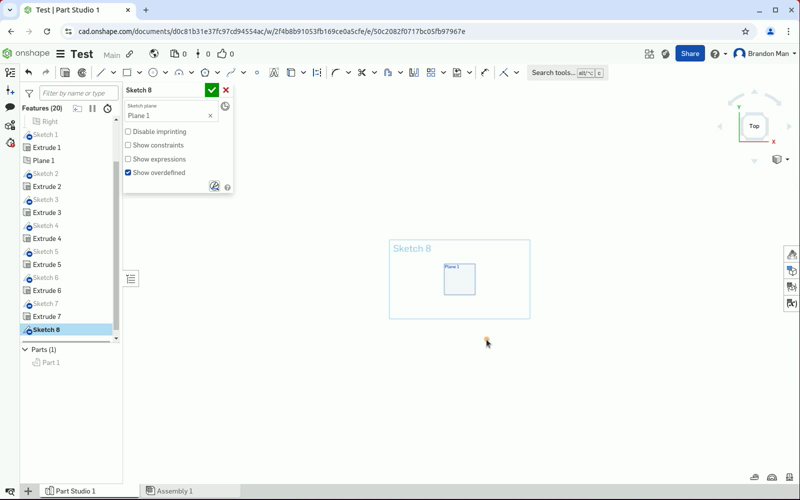
scroll(6)
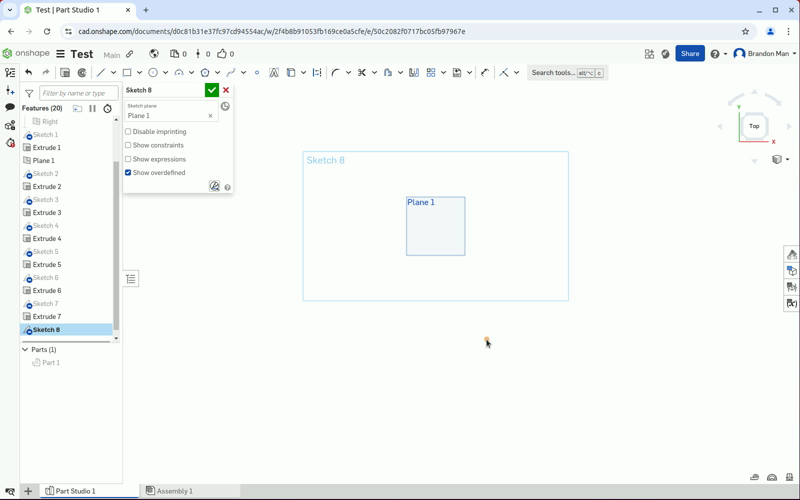
scroll(6)
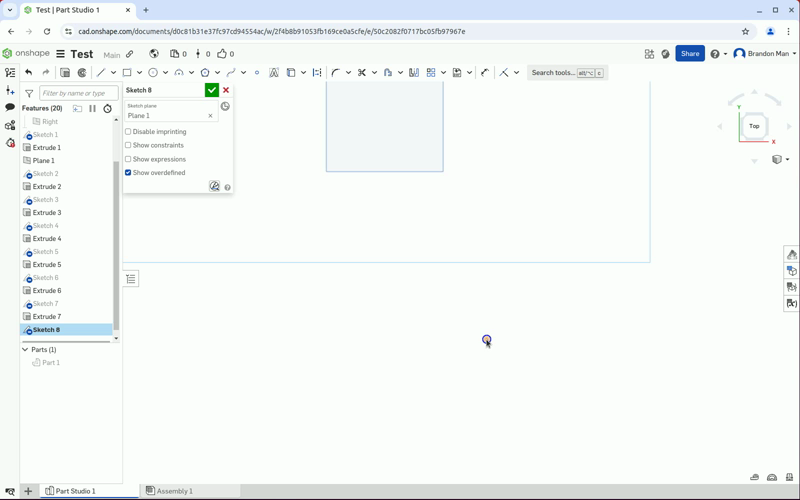
scroll(6)
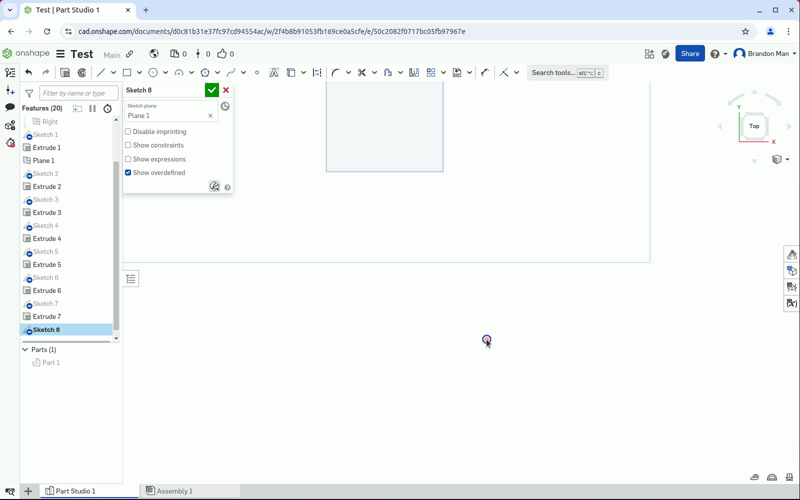
scroll(6)
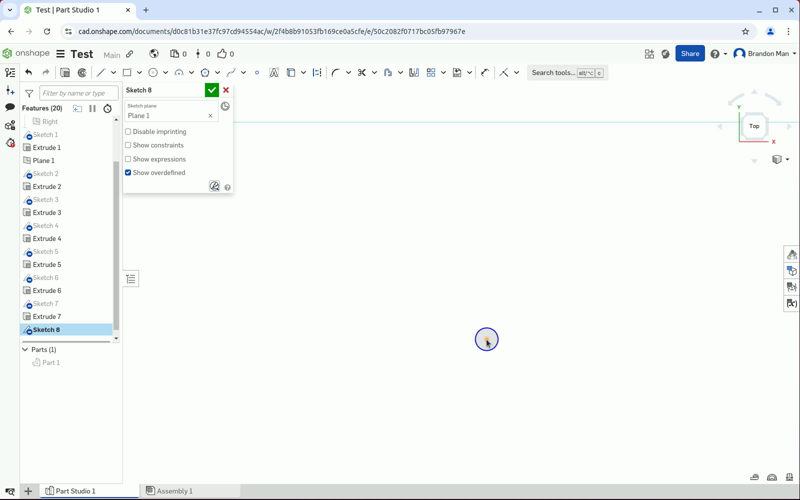
click(486, 339)
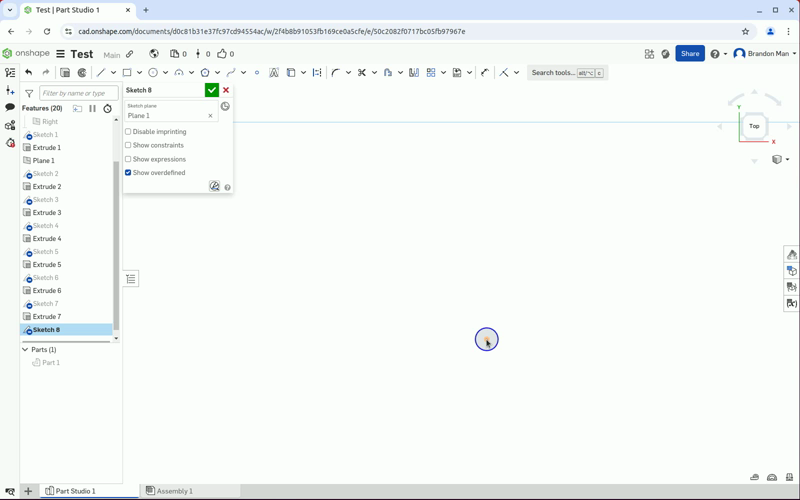
scroll(-6)
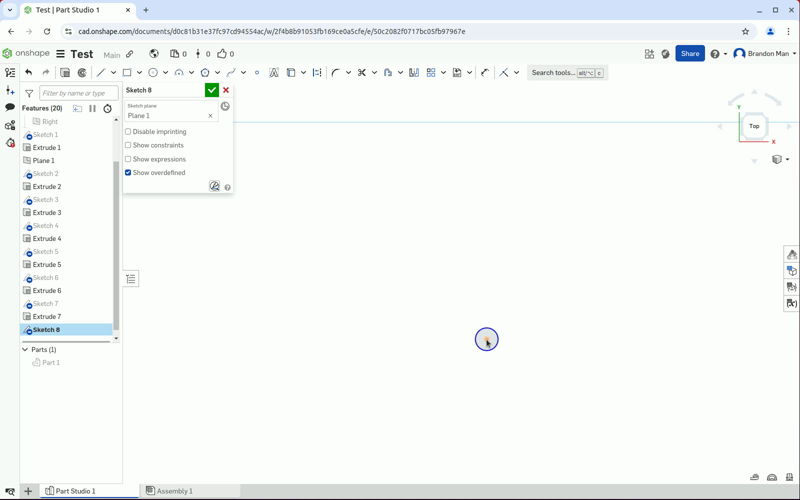
scroll(-6)
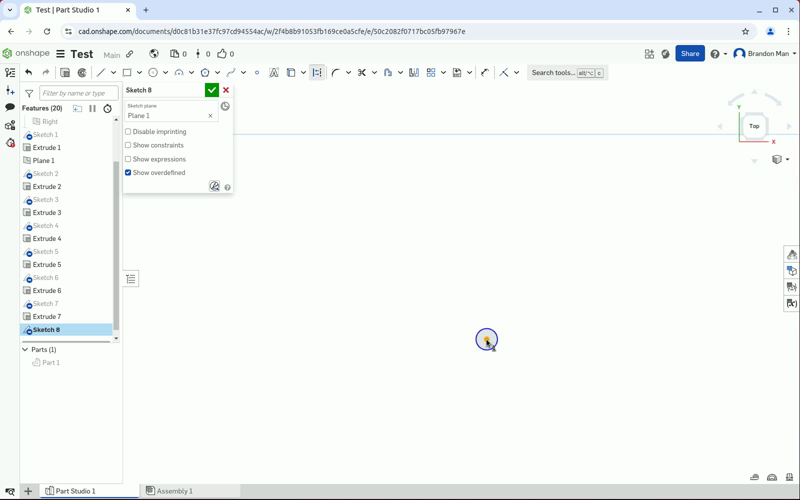
scroll(-6)
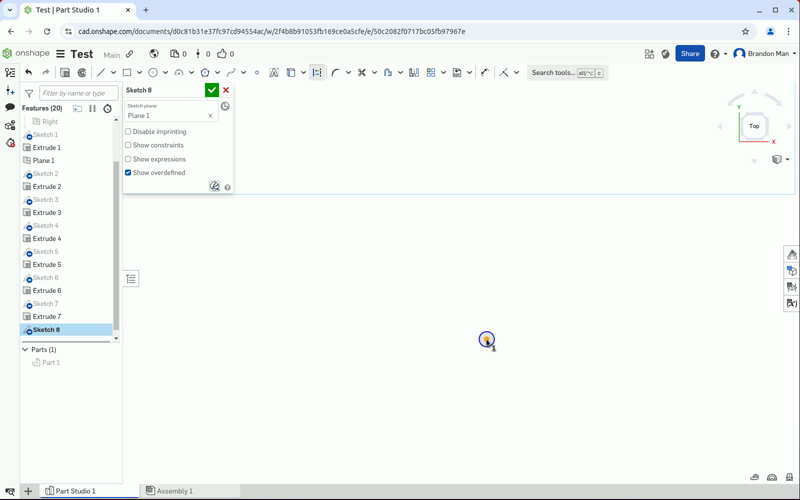
scroll(-6)
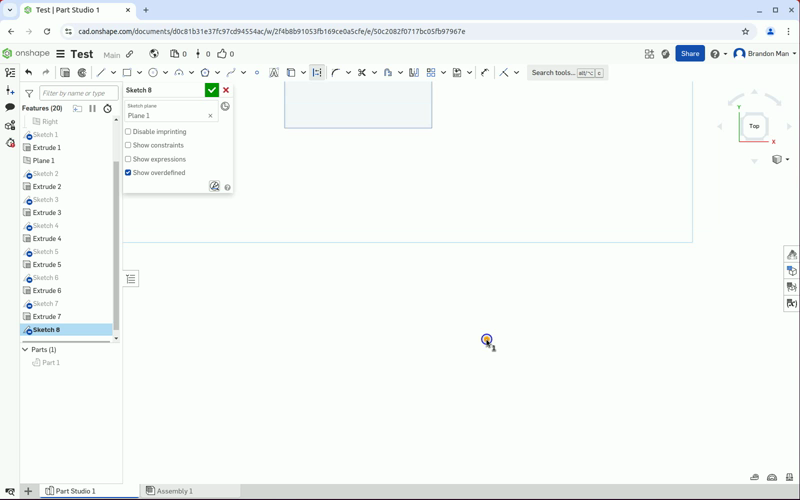
scroll(-6)
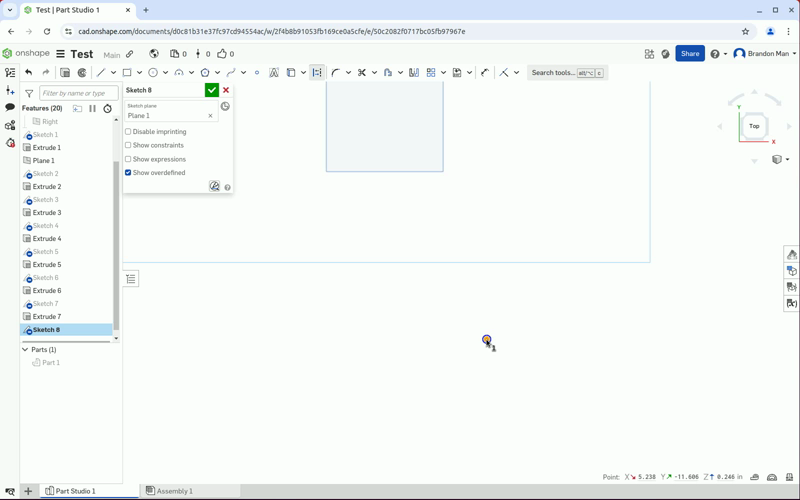
scroll(-6)
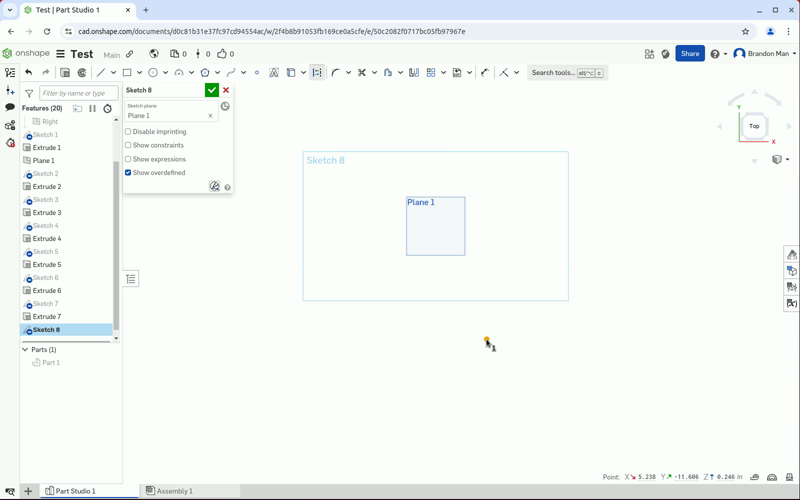
scroll(-6)
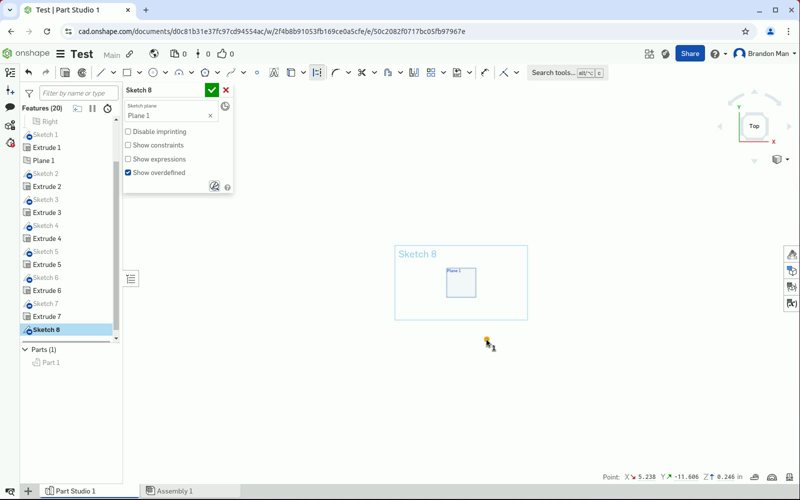
mouse_move(73, 352)
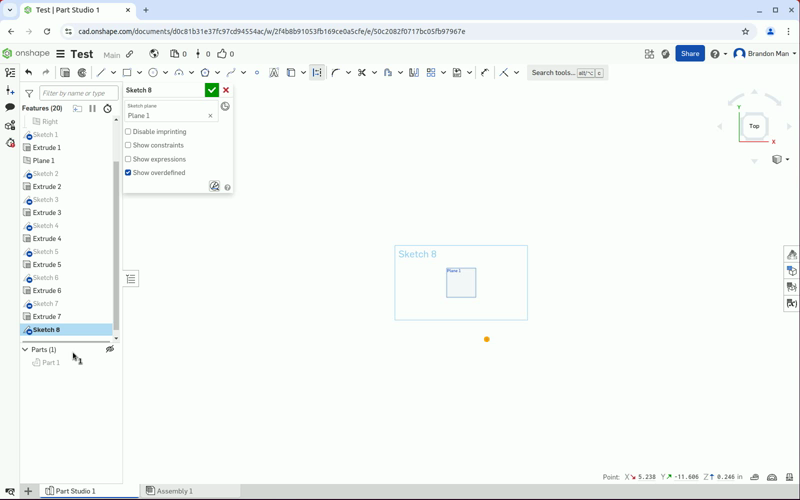
key(shift+y)
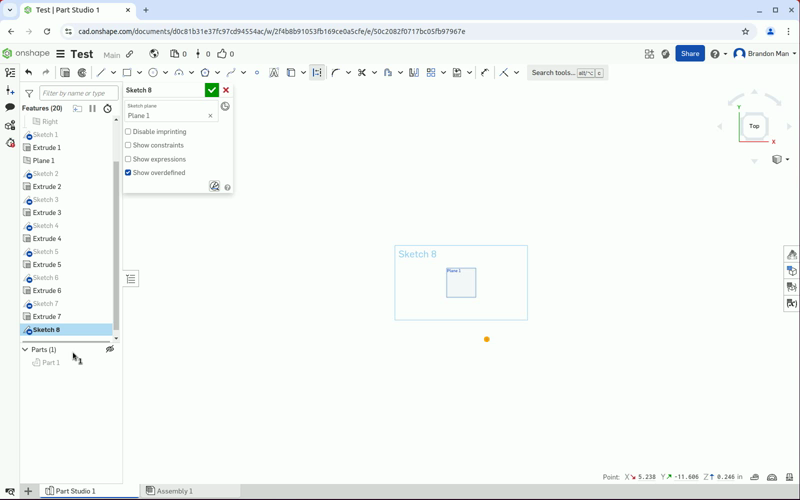
key(shift+e)
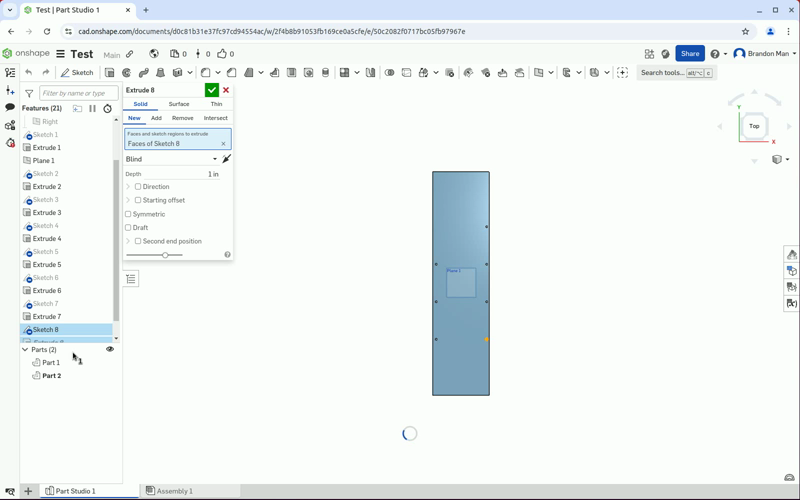
mouse_move(143, 106)
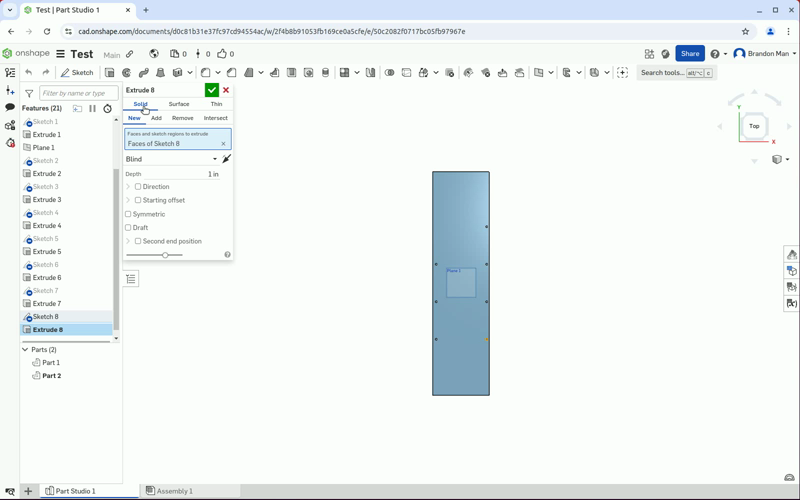
click(143, 106)
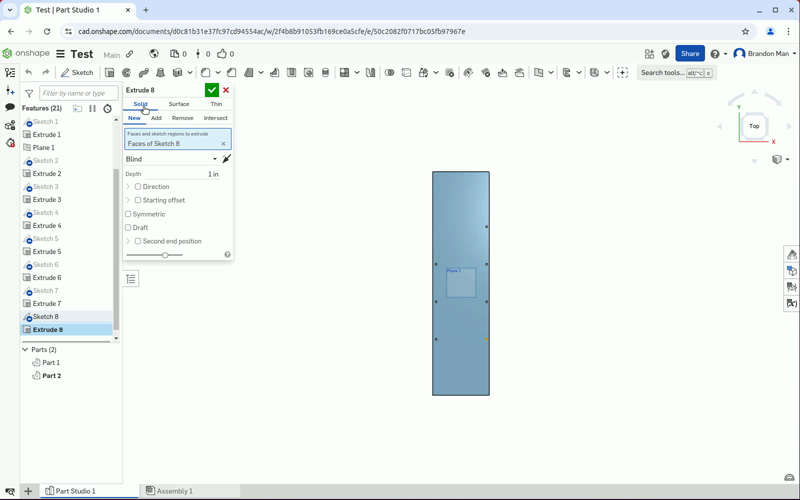
mouse_move(186, 120)
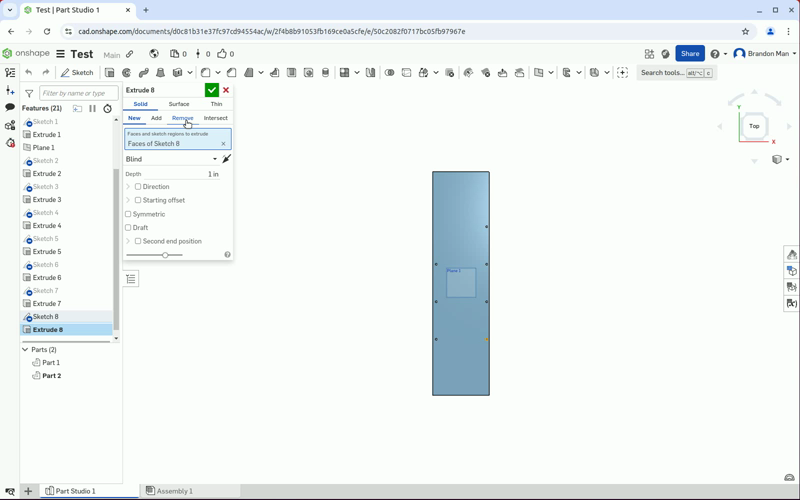
click(186, 120)
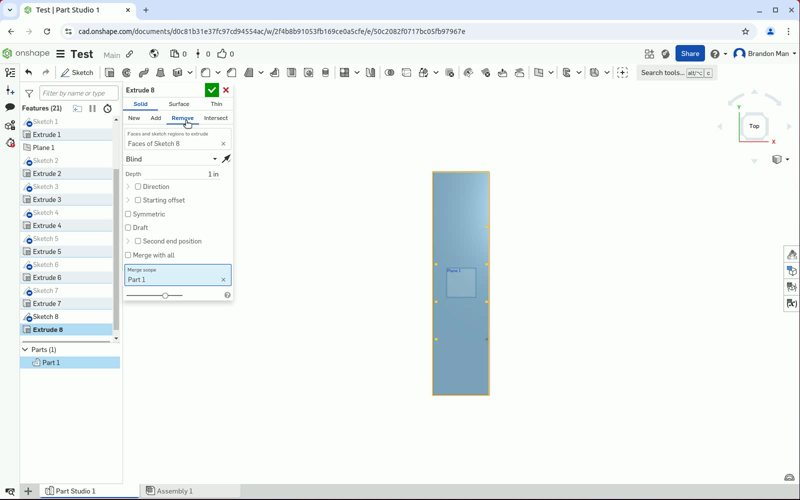
key(tab, 4)
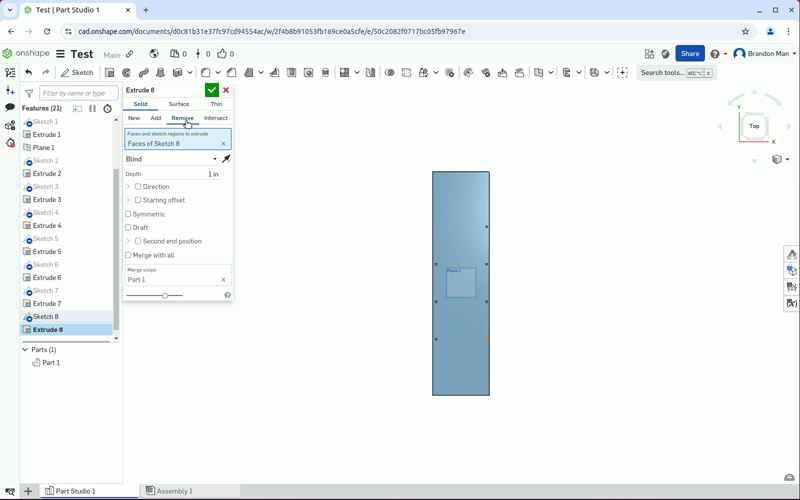
text(0.722)
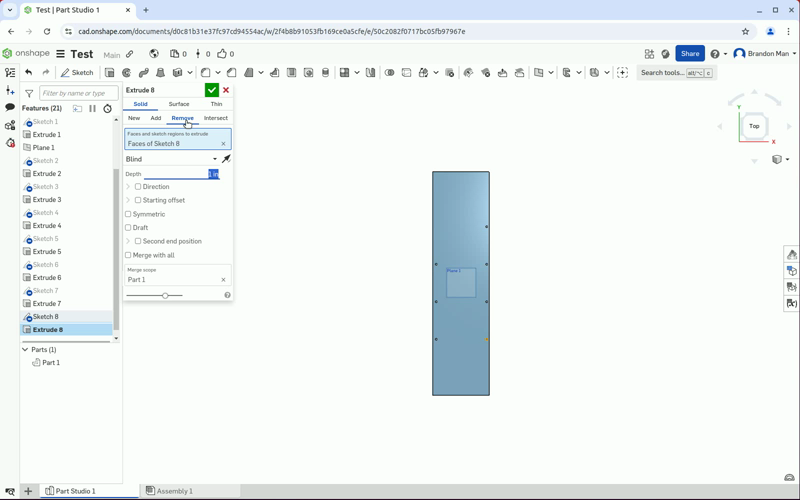
key(tab, 6)
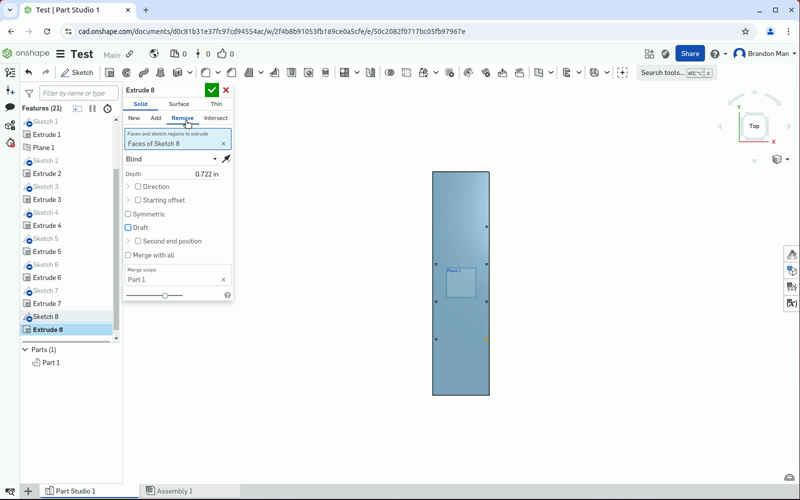
key(space)
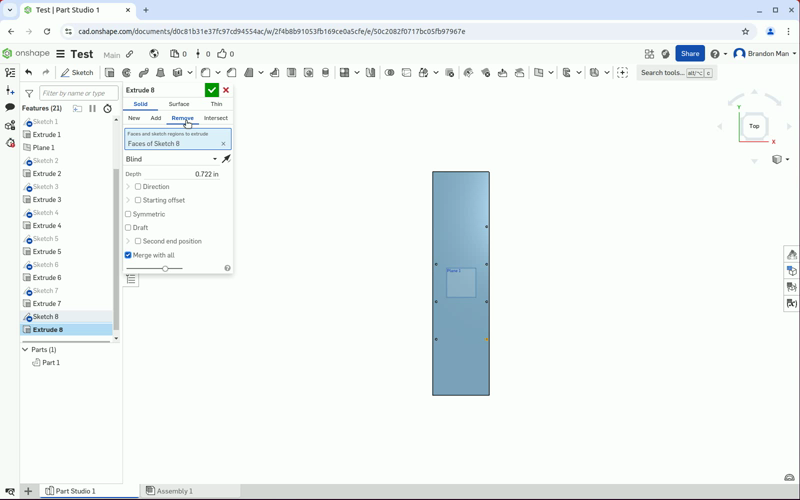
key(enter)
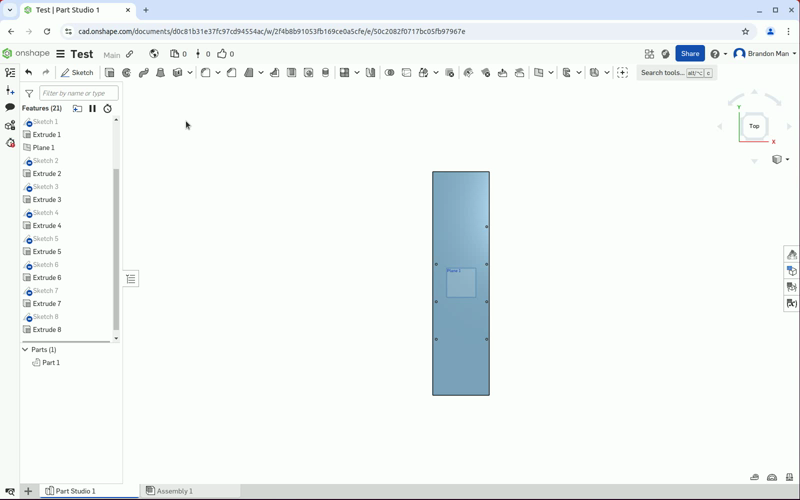
key(shift+h)
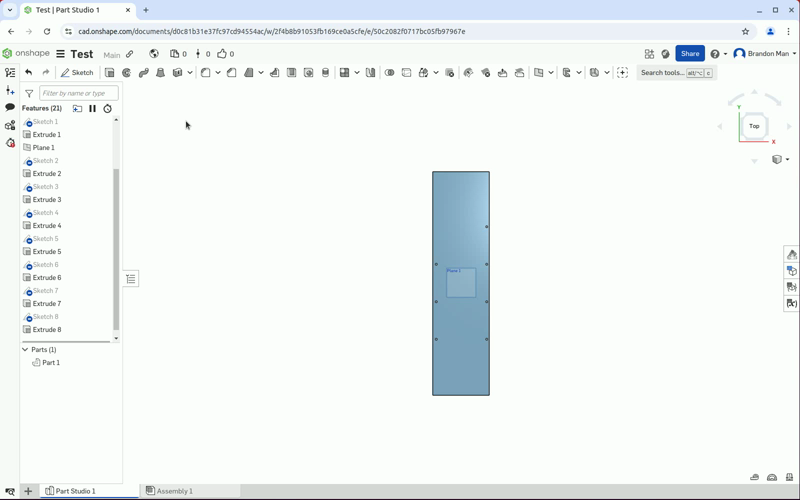
key(shift+h)
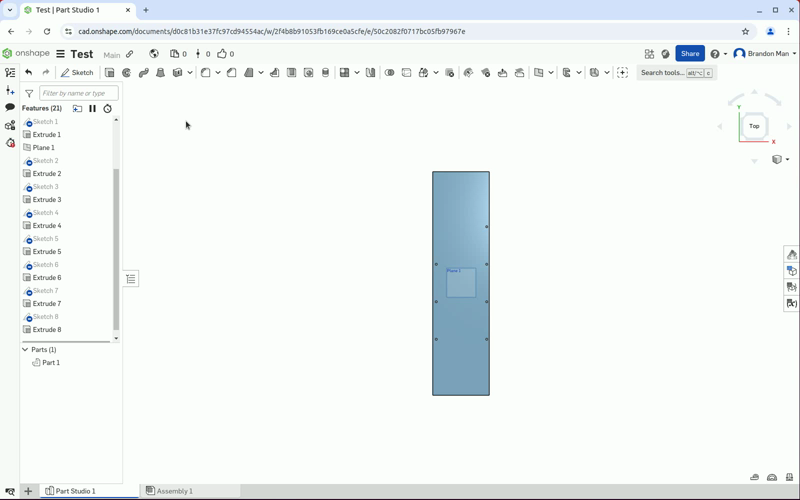
mouse_move(69, 124)
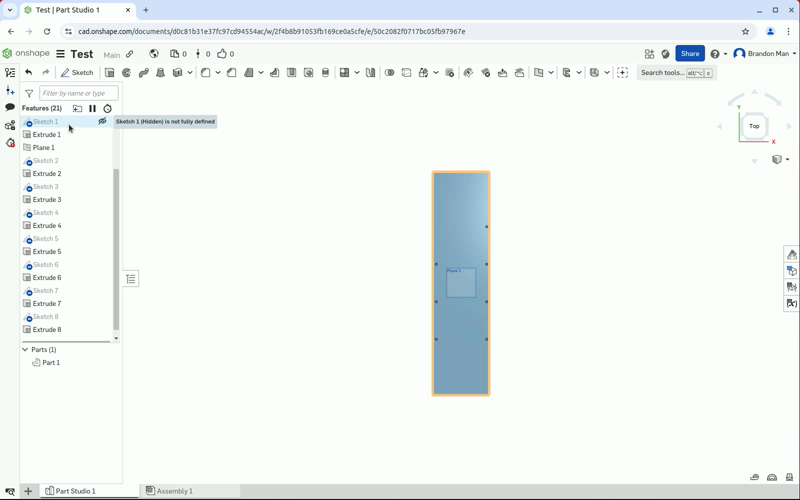
click(69, 124)
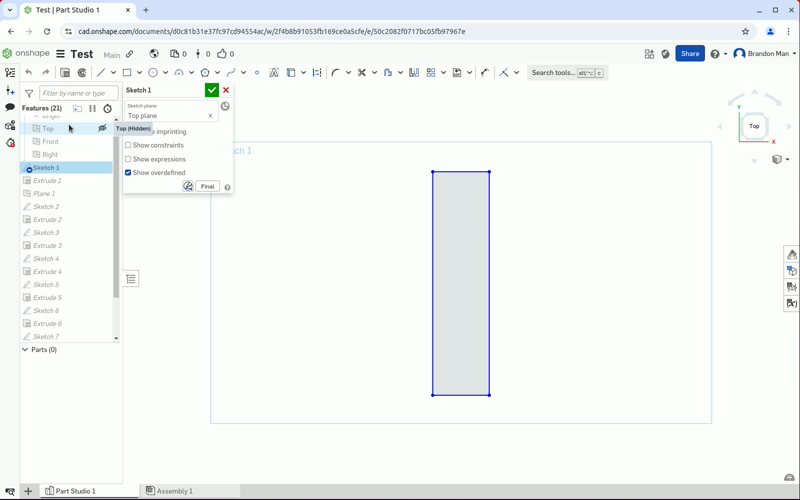
mouse_move(229, 92)
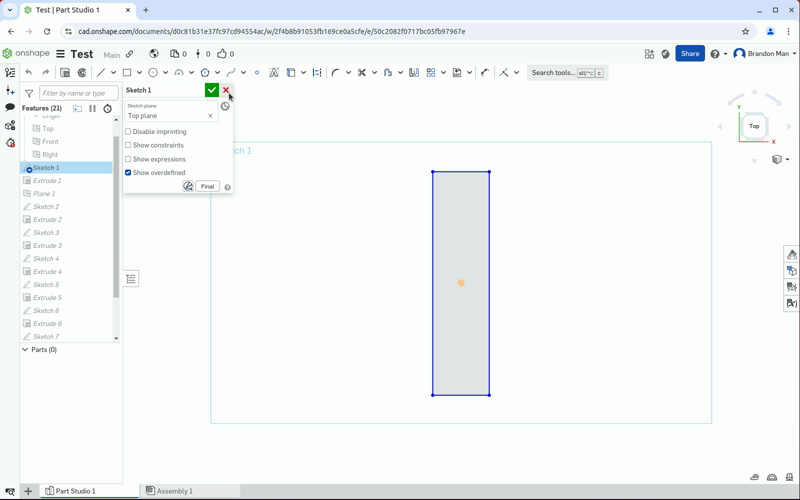
click(229, 92)
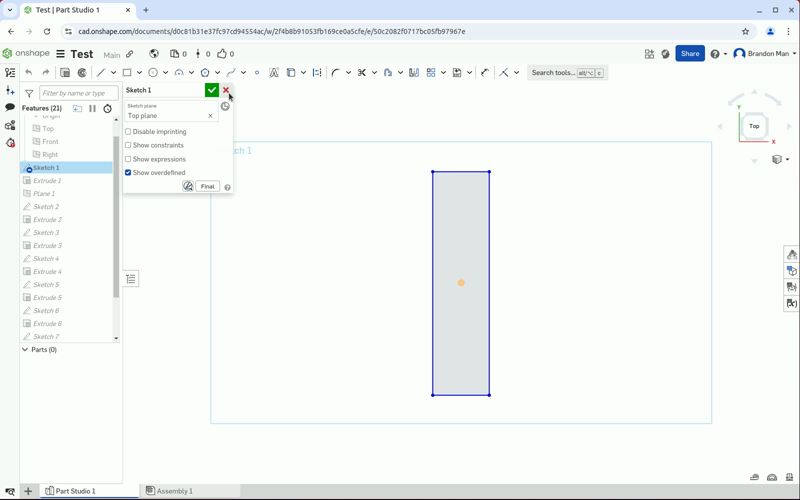
key(shift+s)
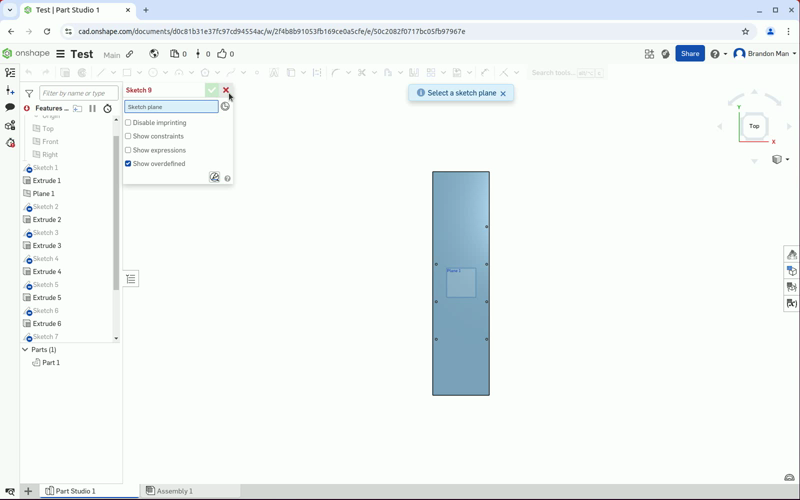
mouse_move(69, 137)
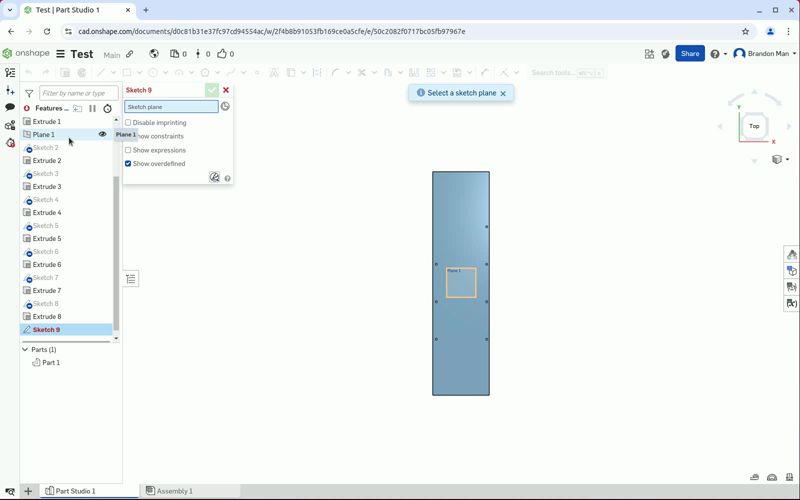
click(69, 137)
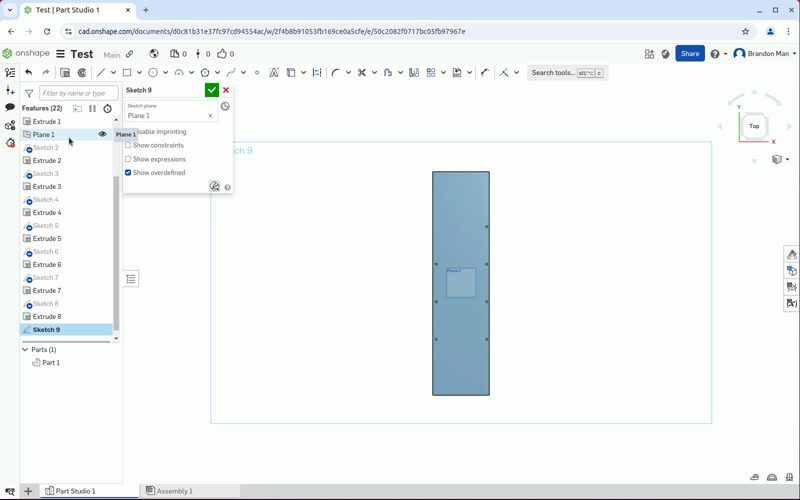
mouse_move(73, 352)
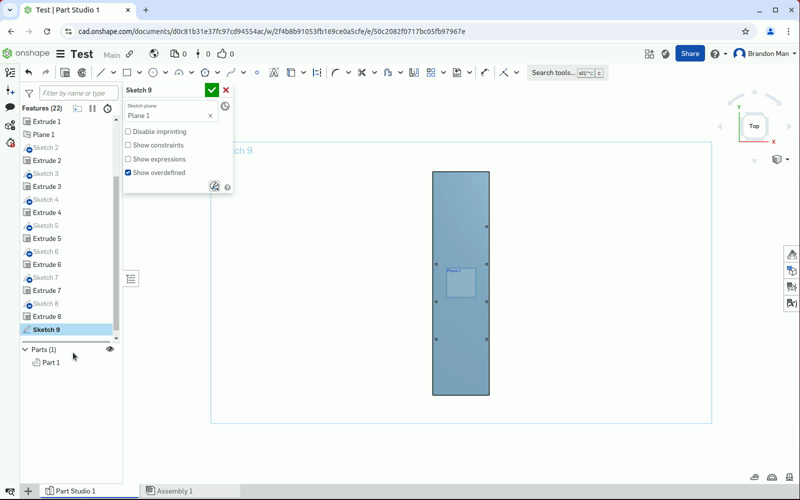
key(y)
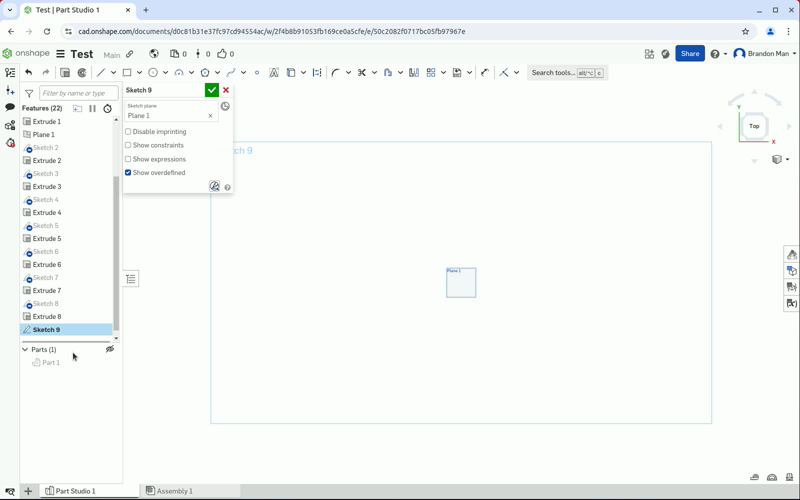
key(c)
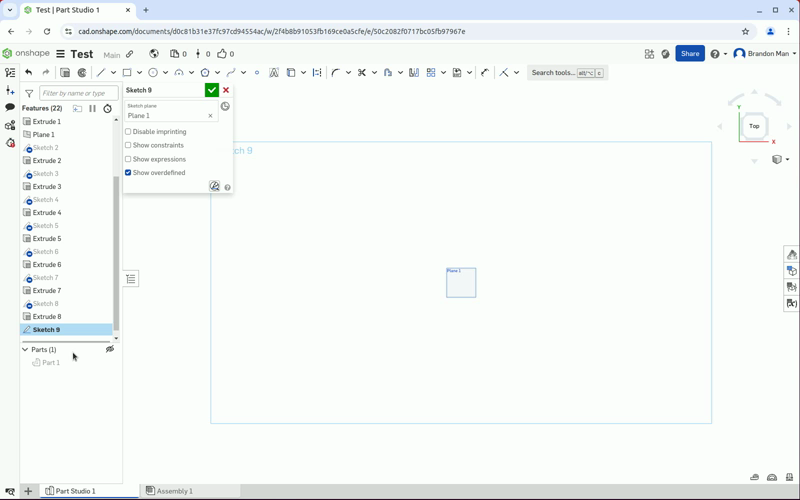
key_down(shift)
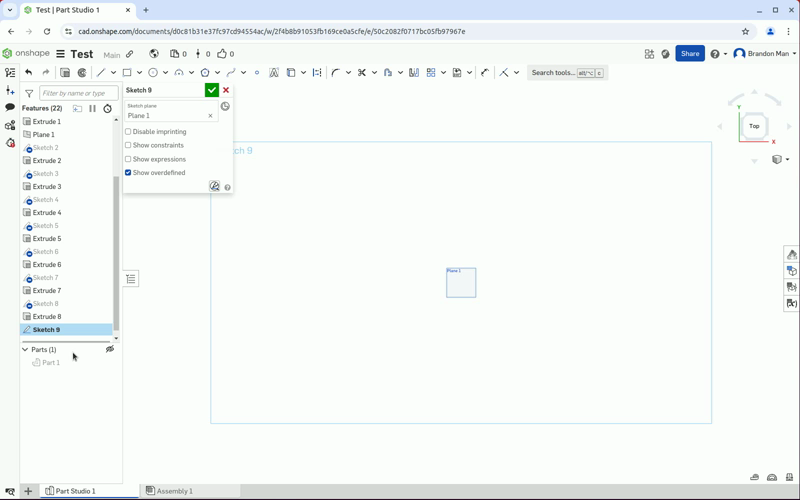
mouse_move(436, 226)
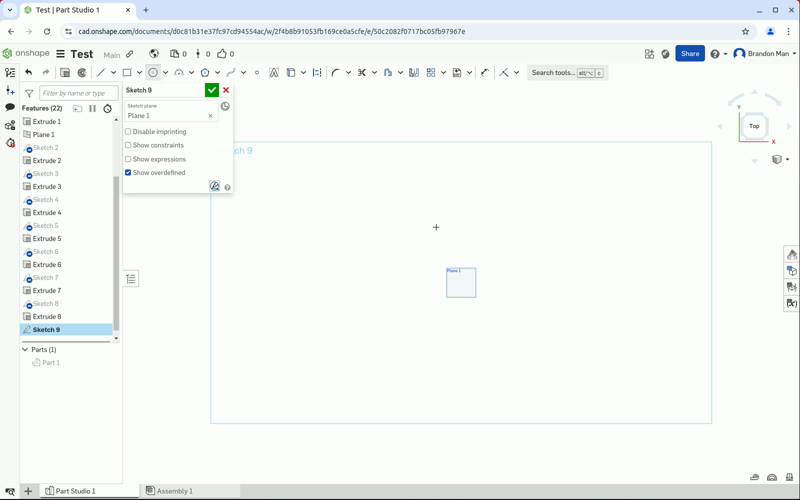
click(436, 226)
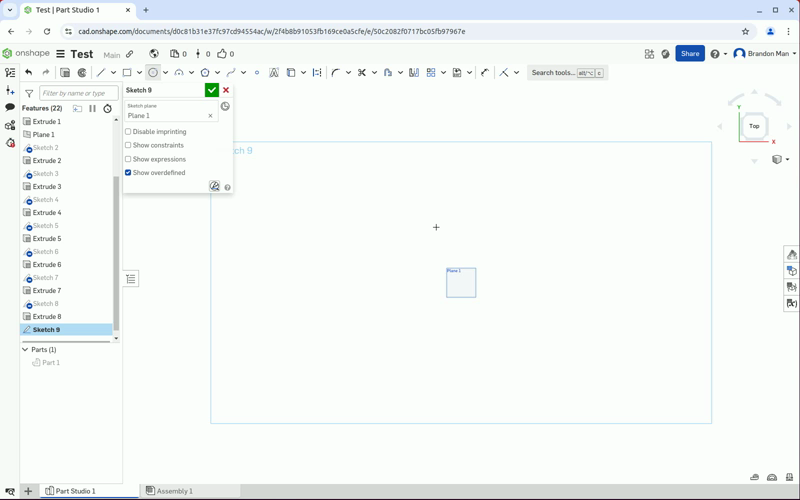
key_up(shift)
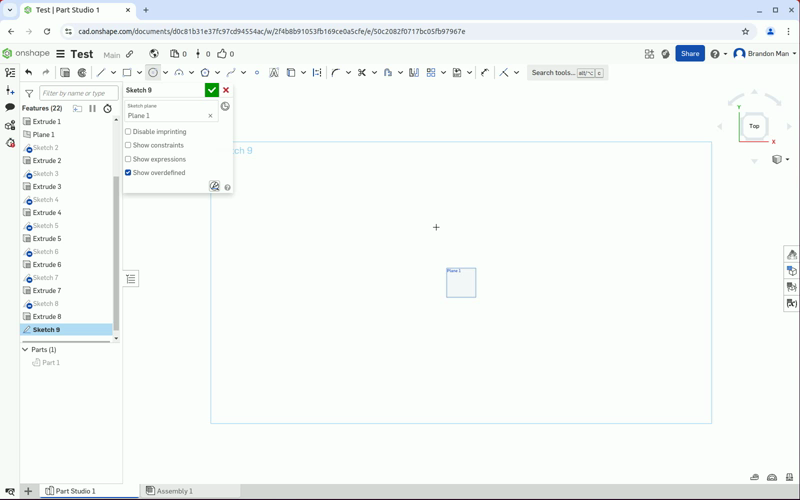
mouse_move(437, 226)
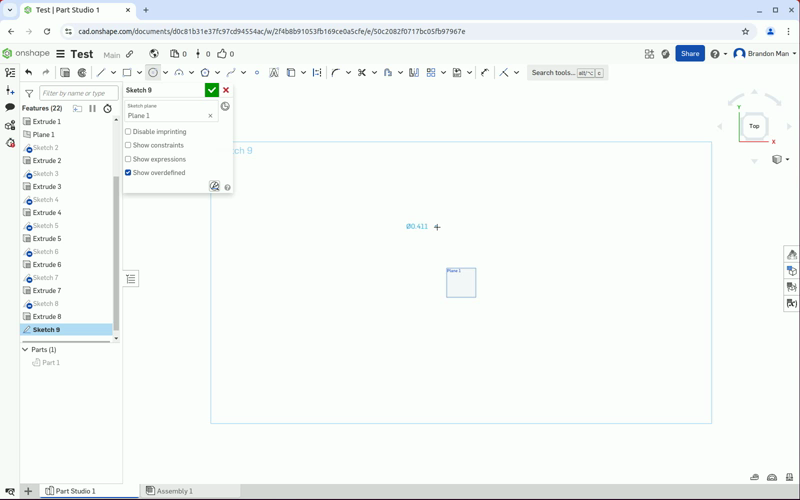
scroll(6)
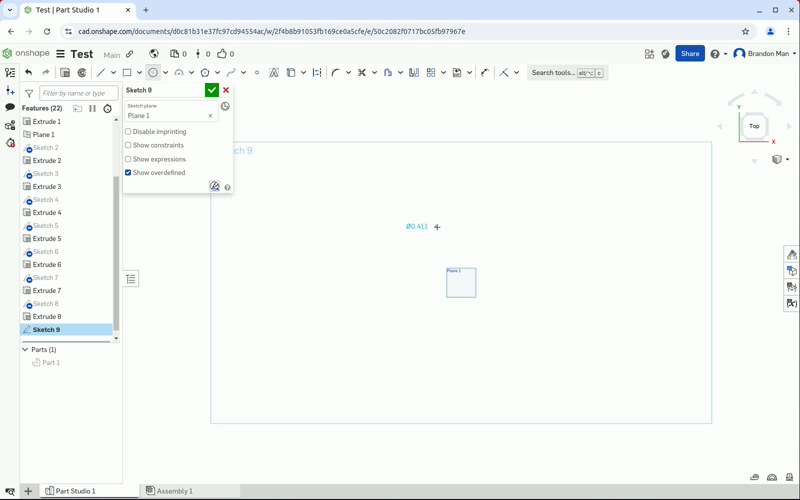
scroll(6)
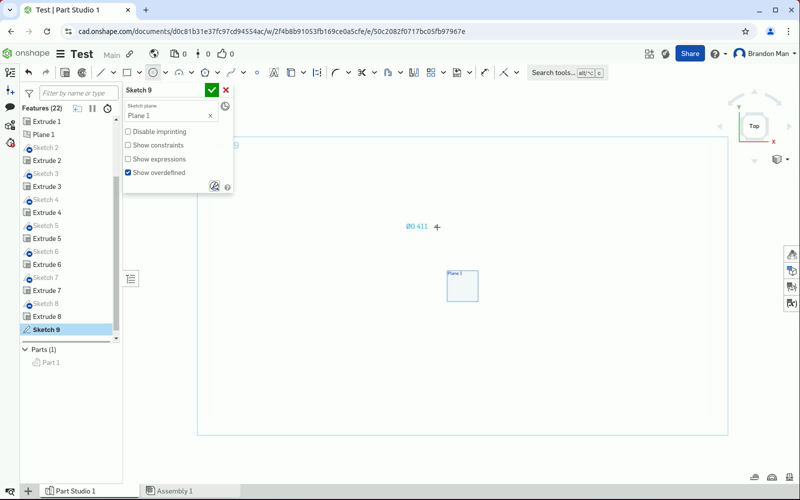
scroll(6)
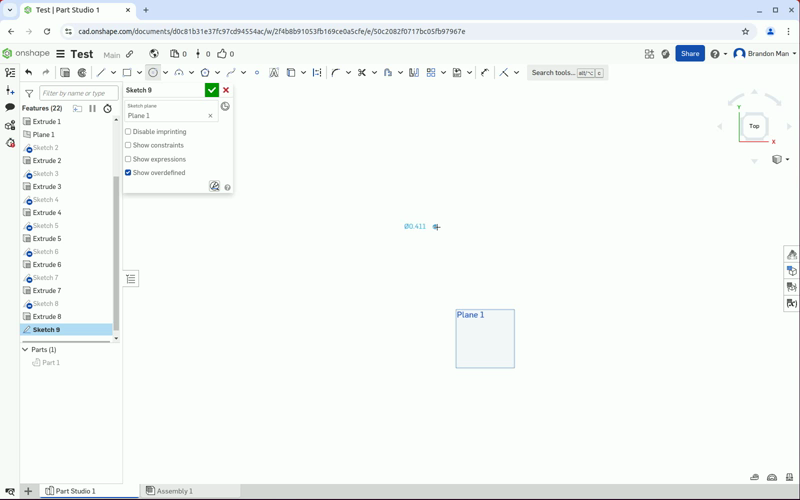
scroll(6)
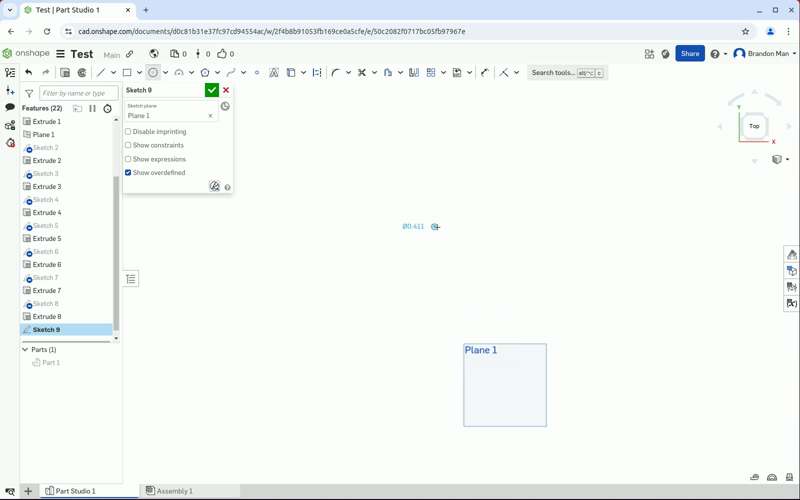
scroll(6)
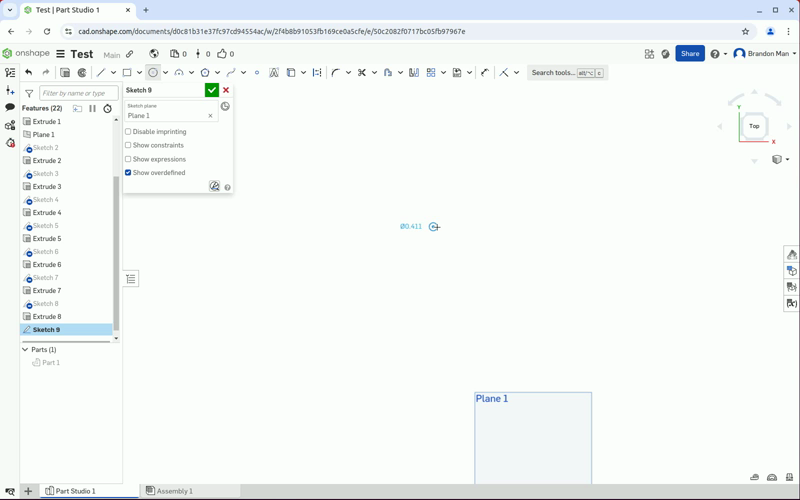
scroll(6)
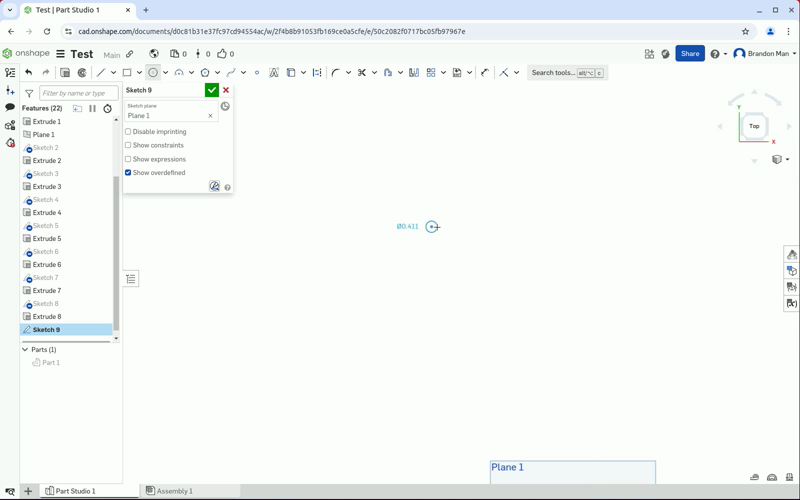
scroll(6)
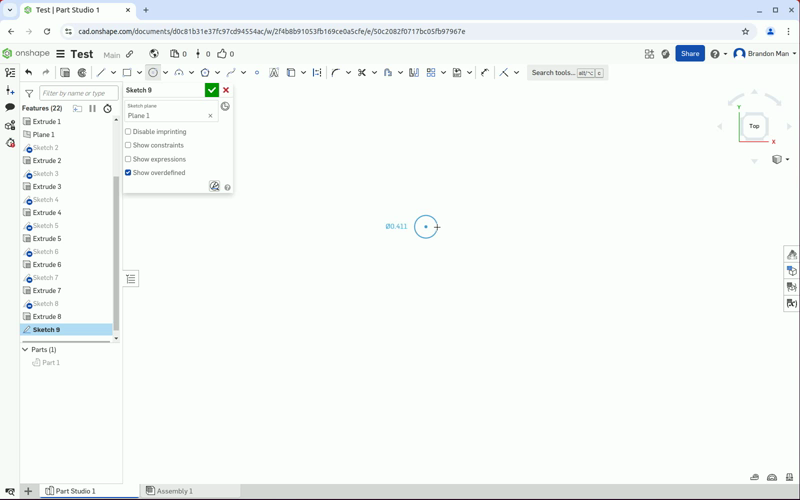
click(437, 226)
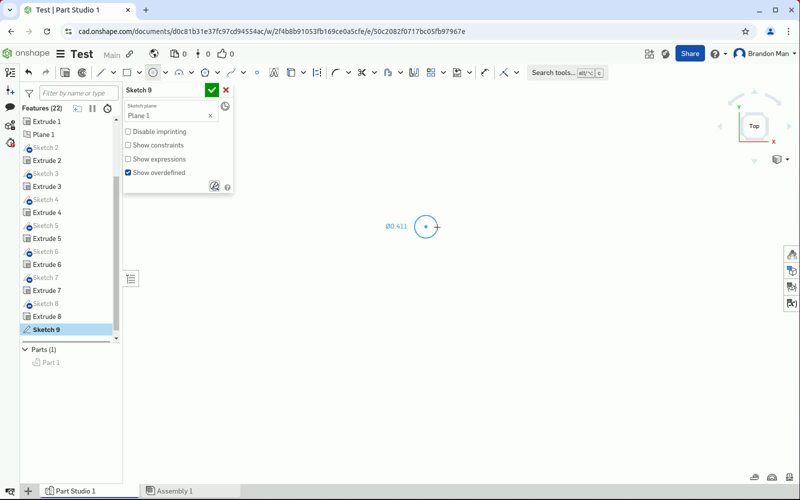
scroll(-6)
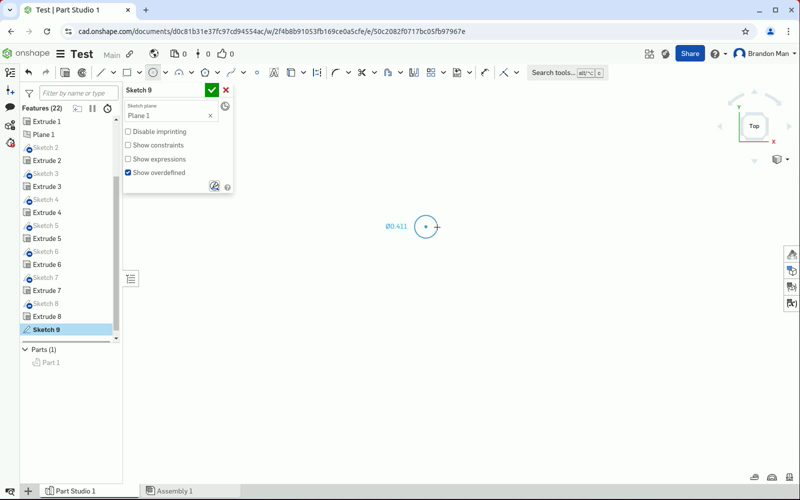
scroll(-6)
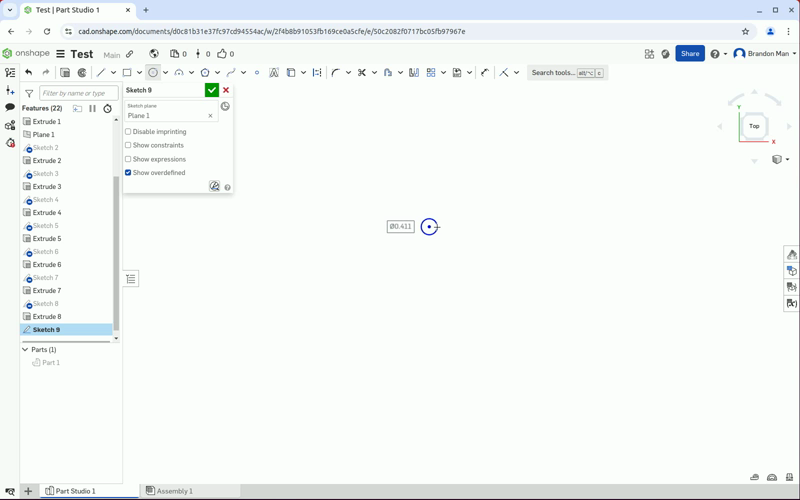
scroll(-6)
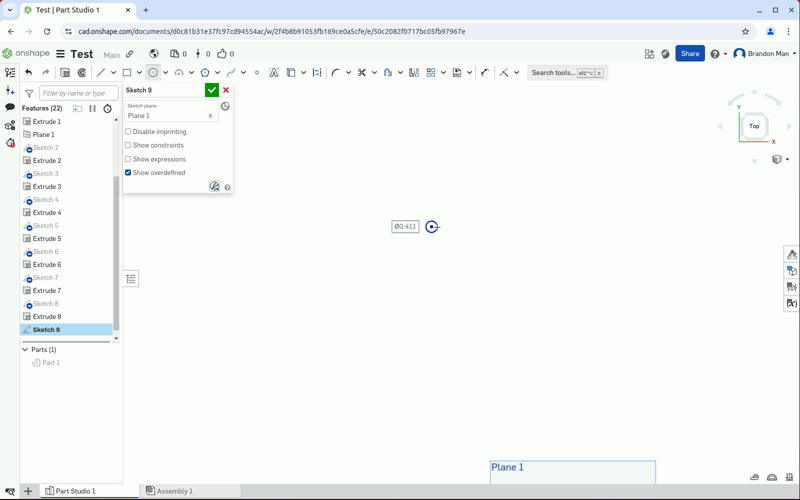
scroll(-6)
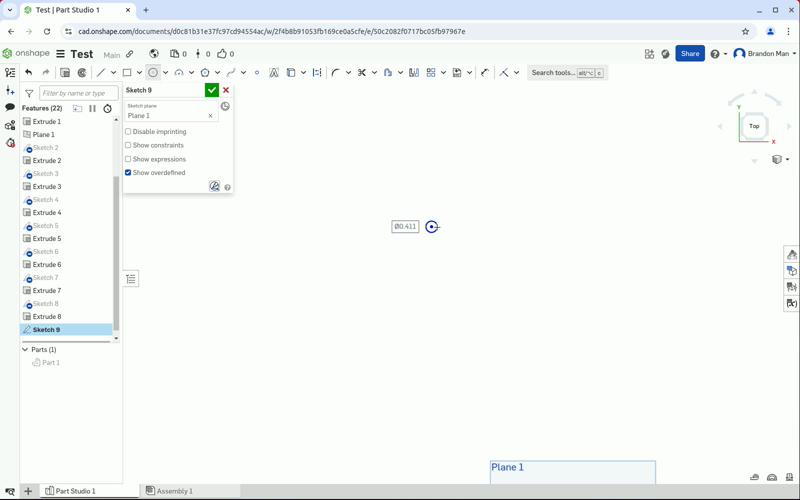
scroll(-6)
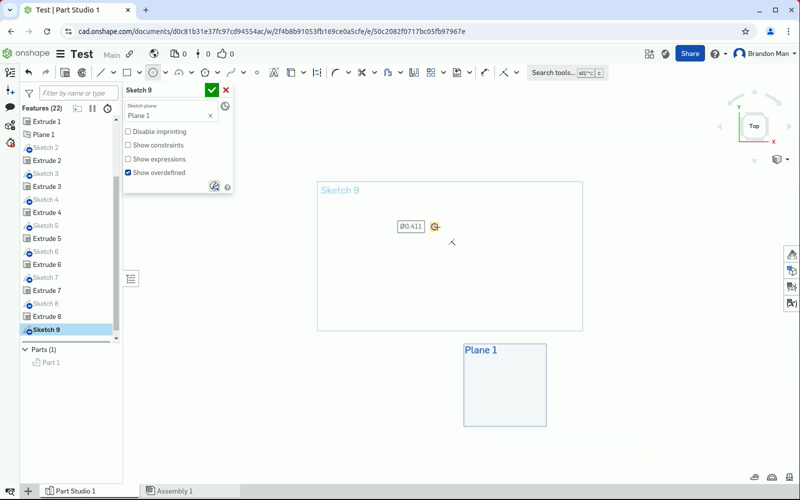
scroll(-6)
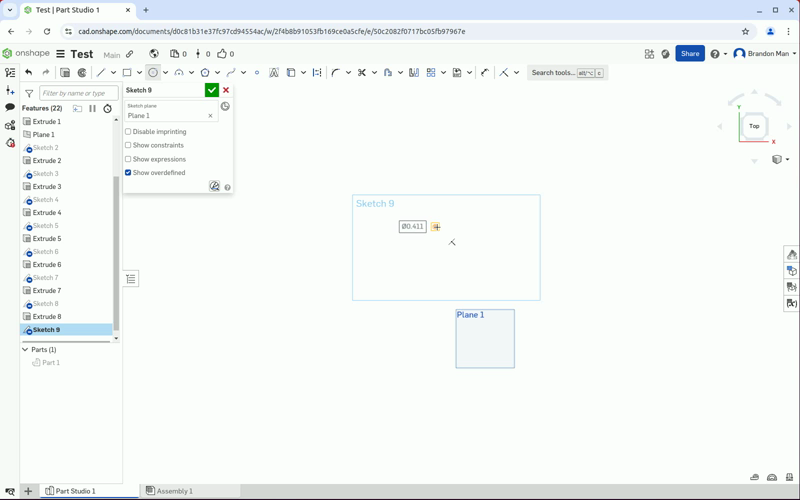
scroll(-6)
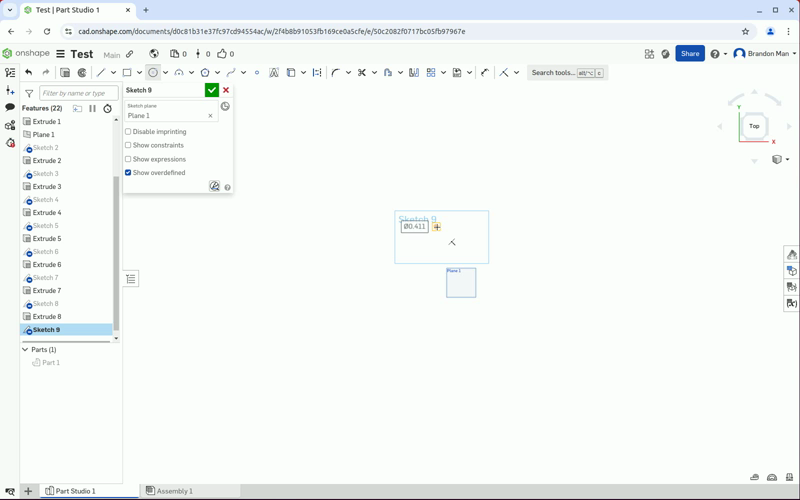
key(esc)
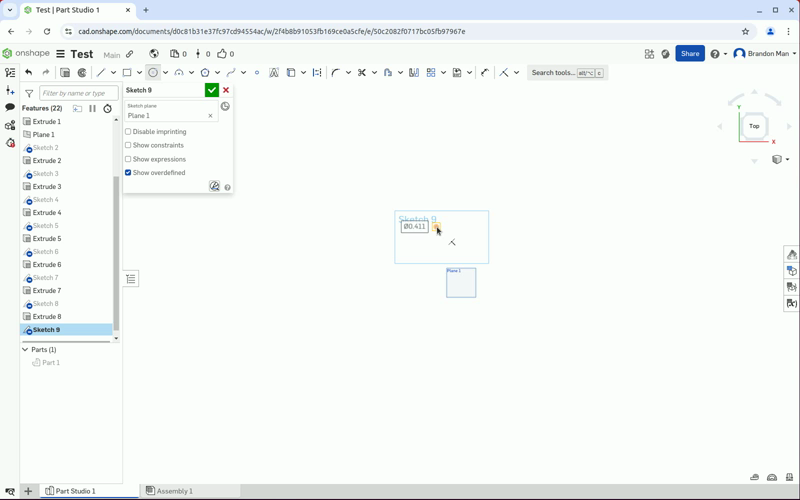
mouse_move(435, 227)
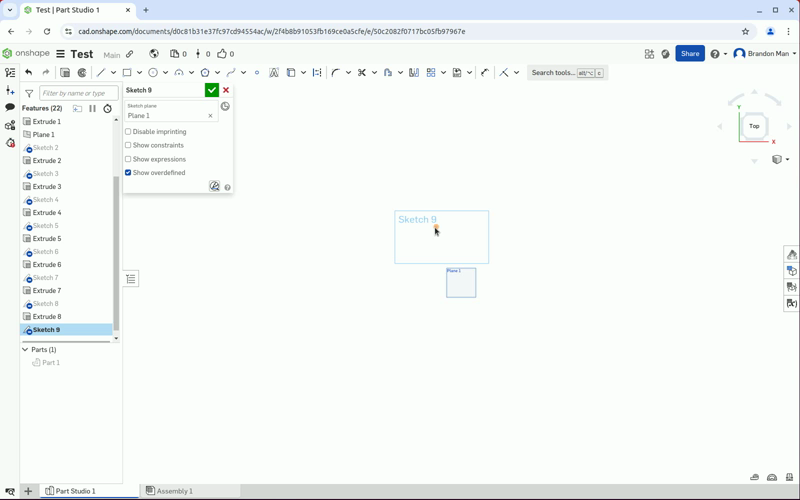
scroll(6)
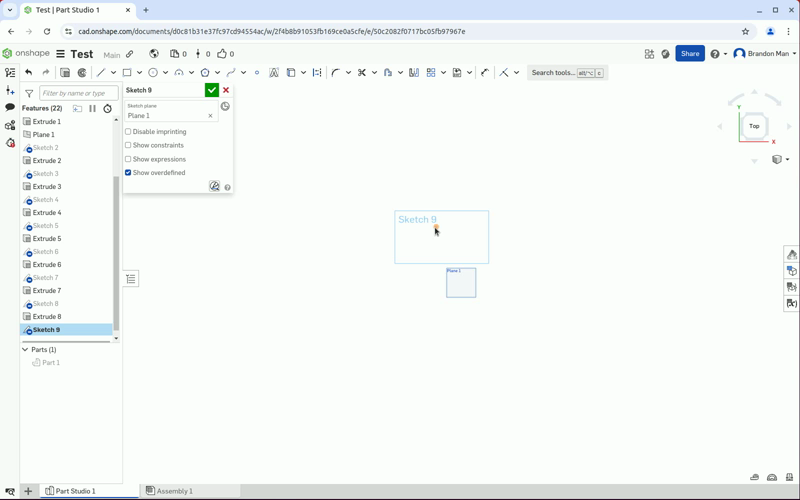
scroll(6)
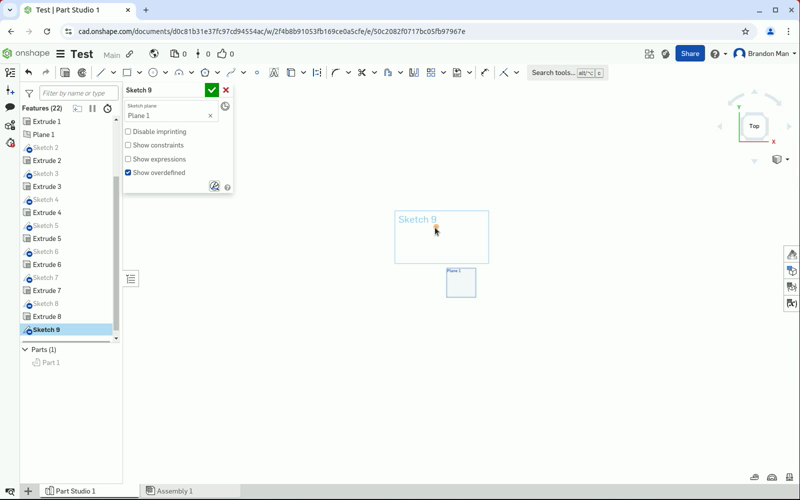
scroll(6)
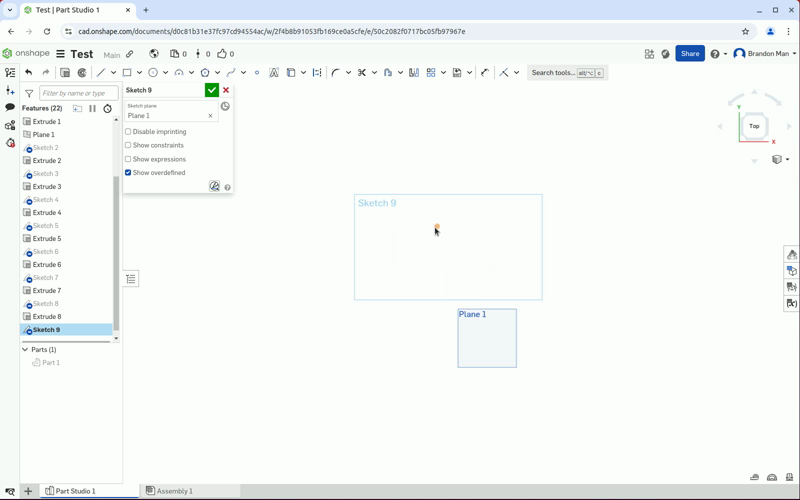
scroll(6)
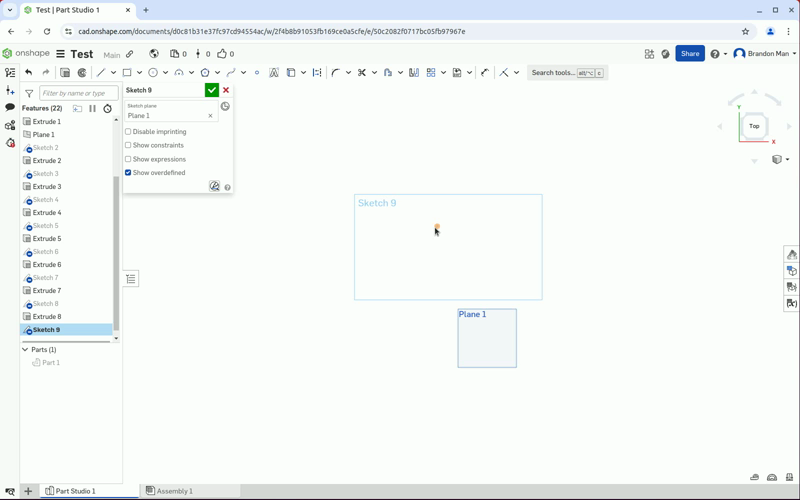
scroll(6)
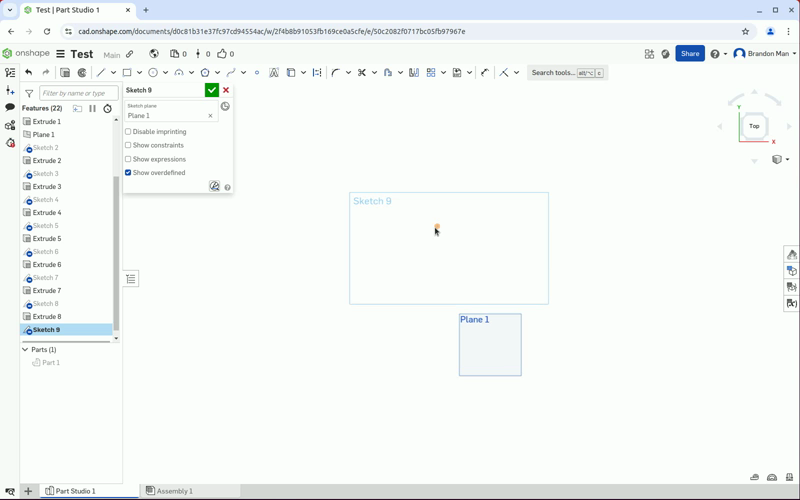
scroll(6)
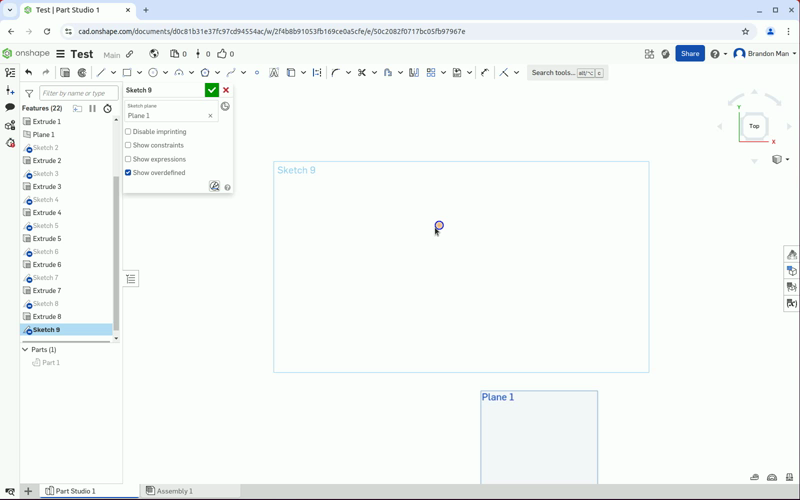
scroll(6)
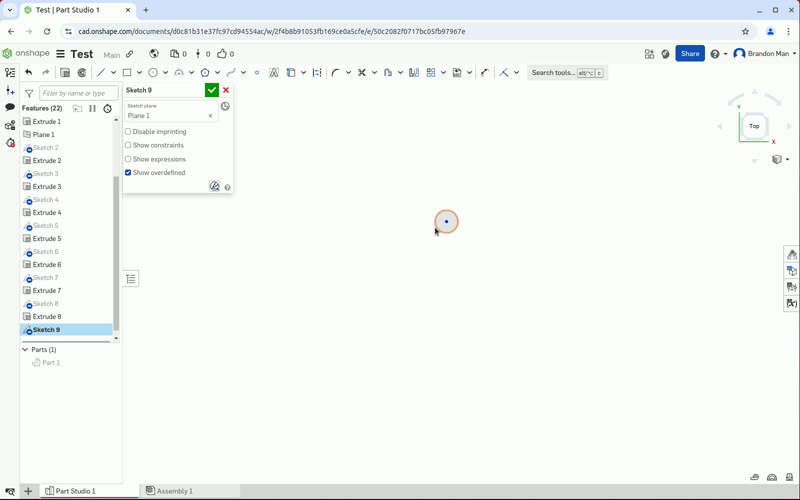
click(435, 227)
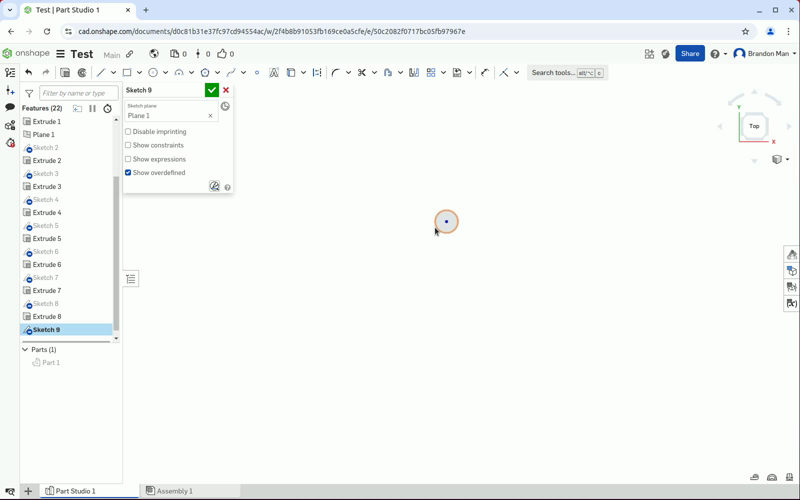
scroll(-6)
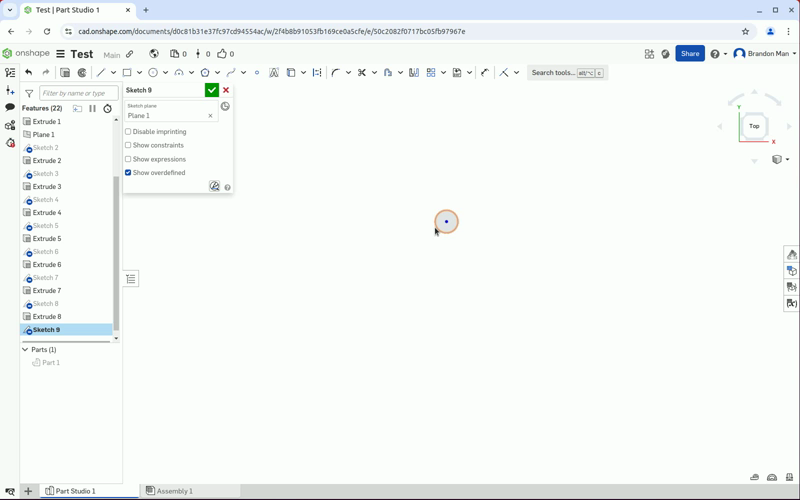
scroll(-6)
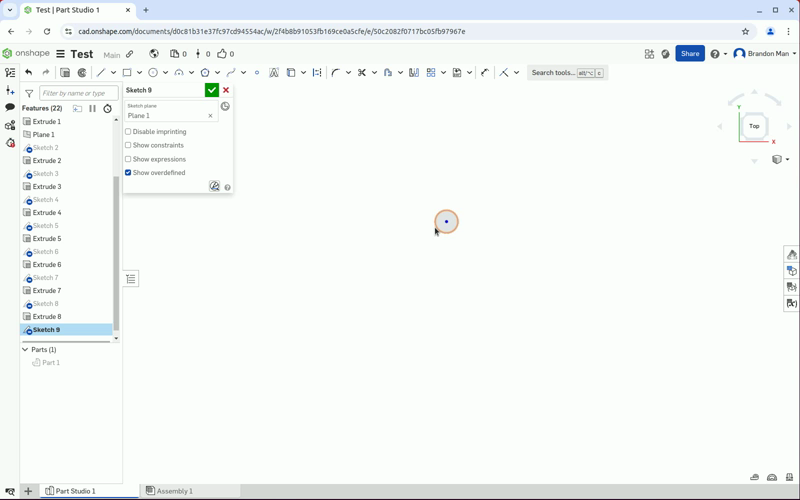
scroll(-6)
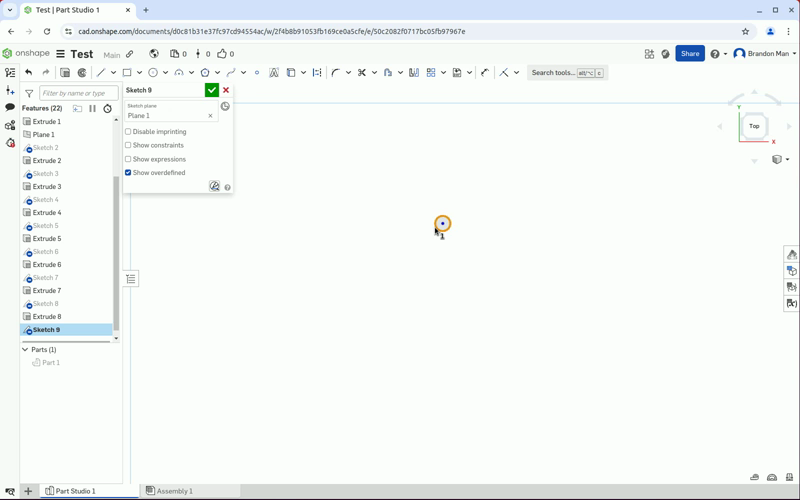
scroll(-6)
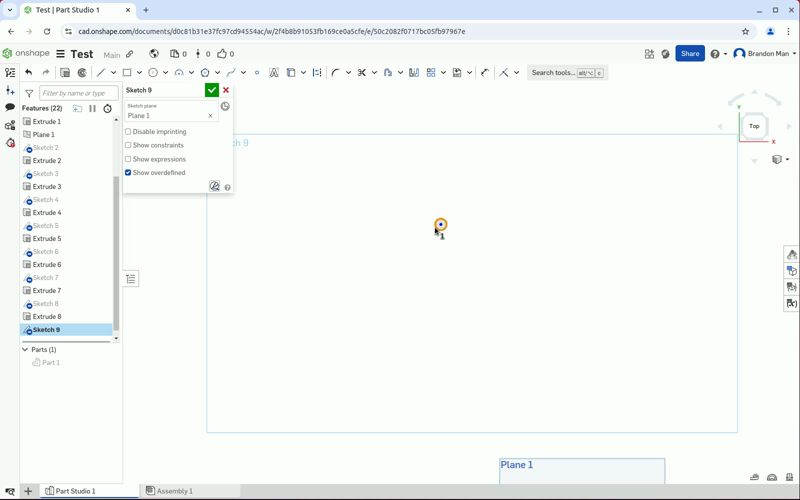
scroll(-6)
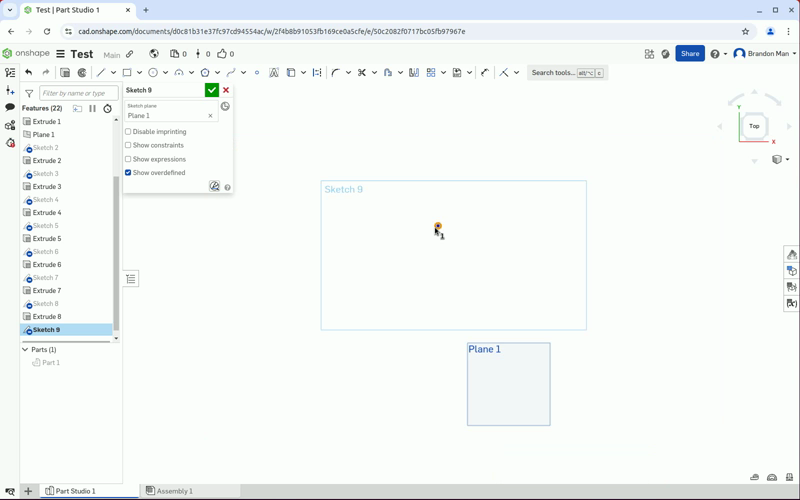
scroll(-6)
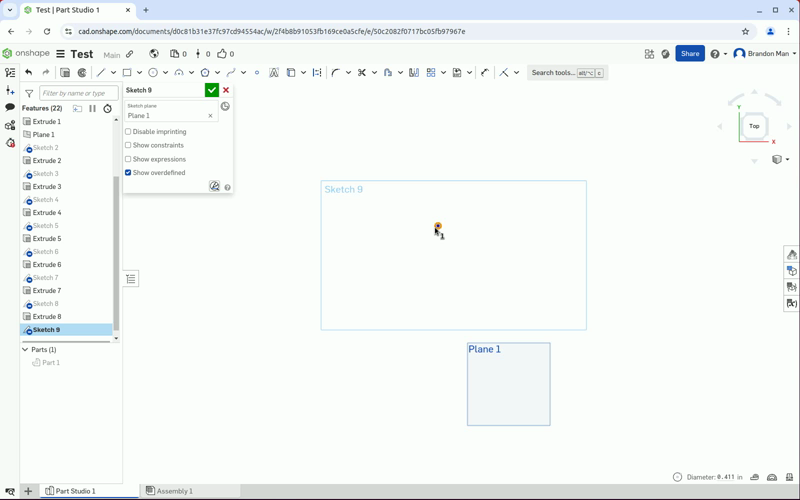
scroll(-6)
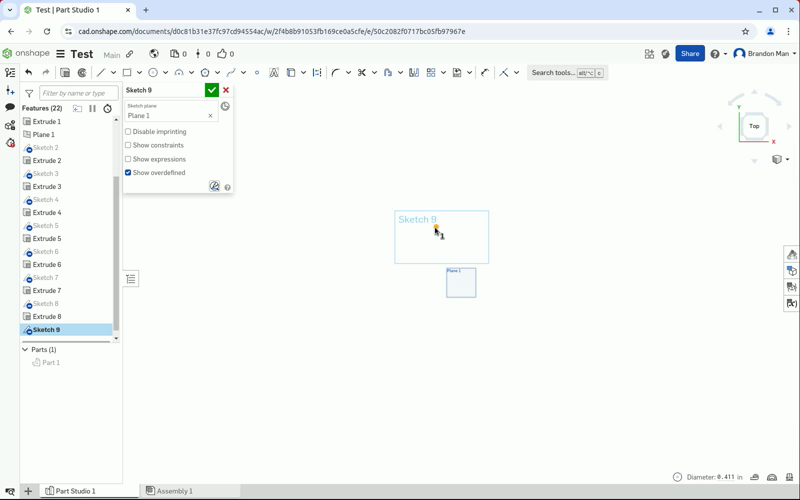
mouse_move(73, 352)
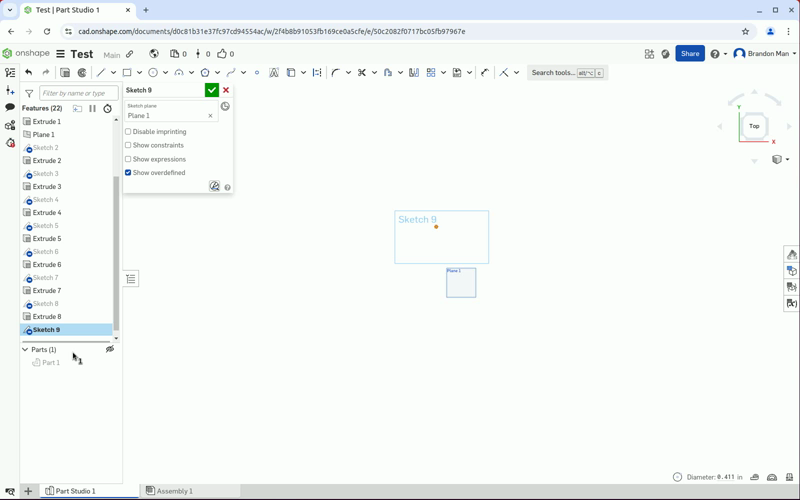
key(shift+y)
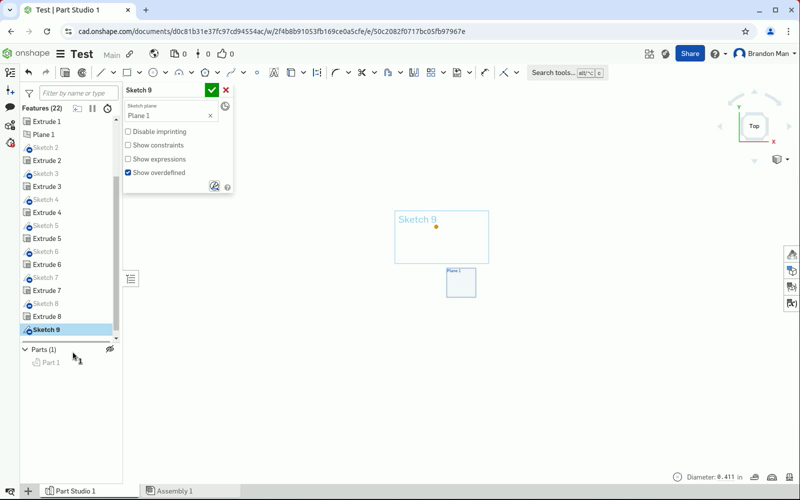
key(shift+e)
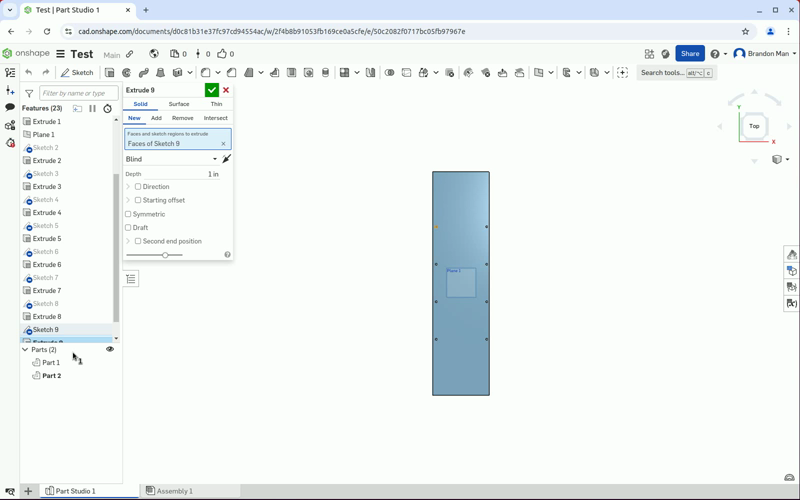
mouse_move(143, 106)
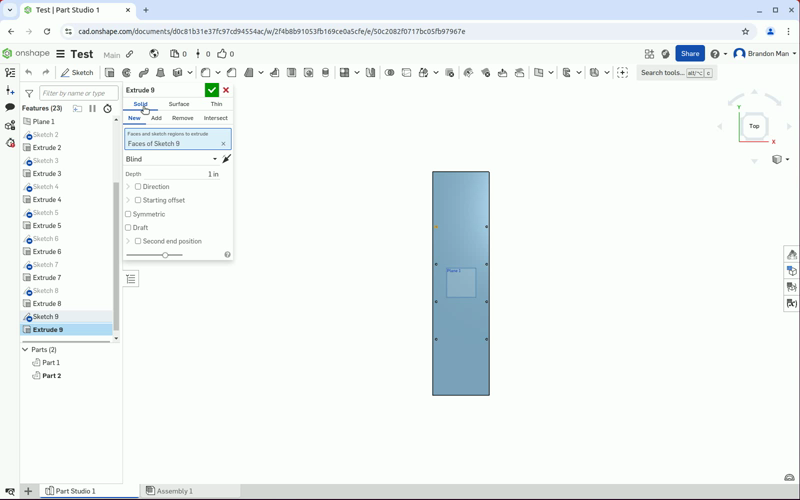
click(143, 106)
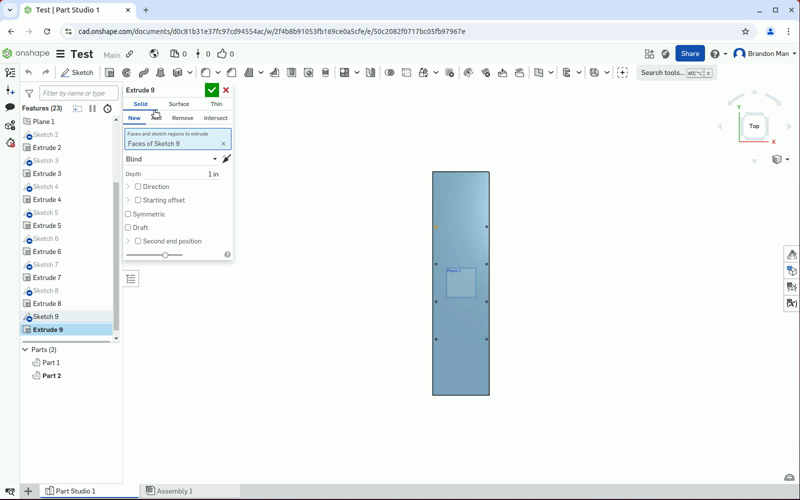
mouse_move(186, 120)
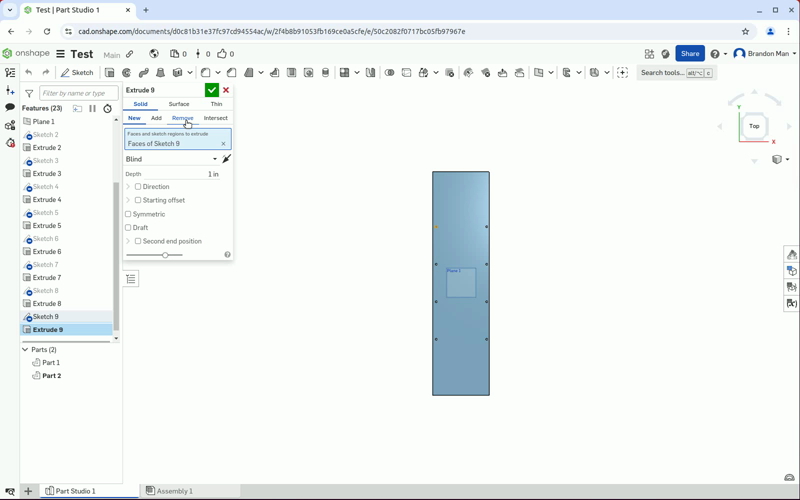
click(186, 120)
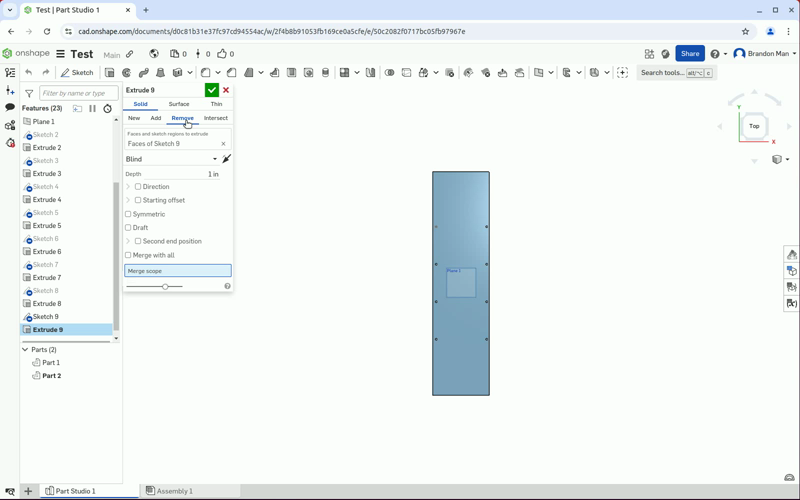
key(tab, 4)
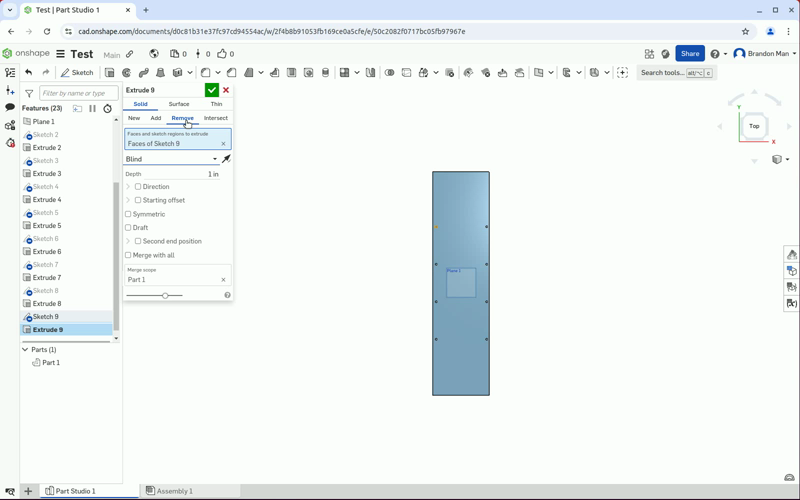
text(0.722)
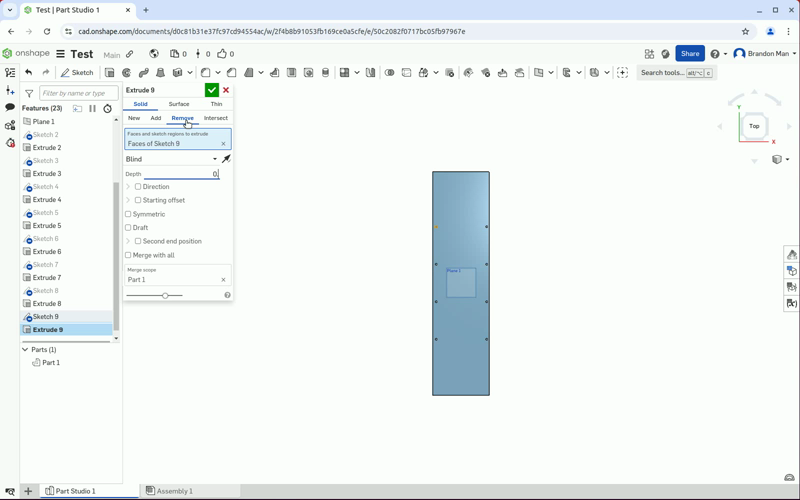
key(tab, 6)
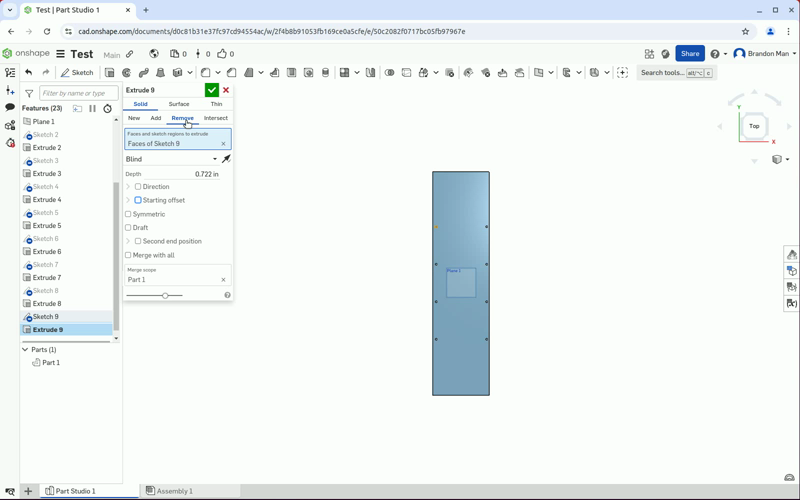
key(space)
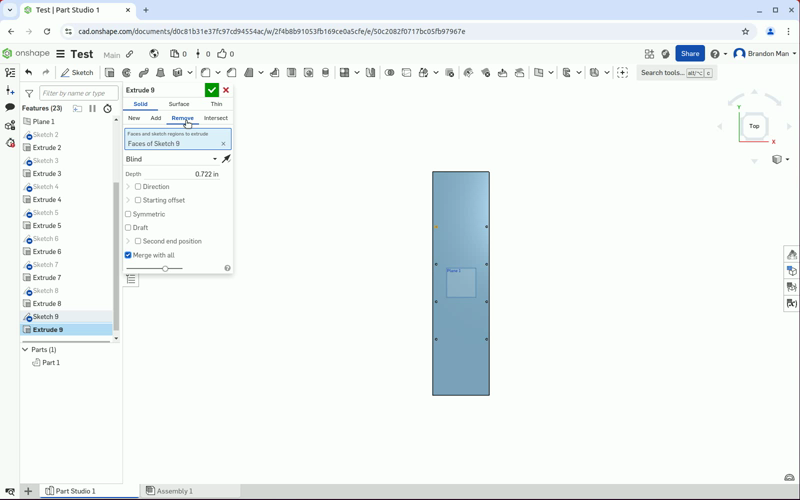
key(enter)
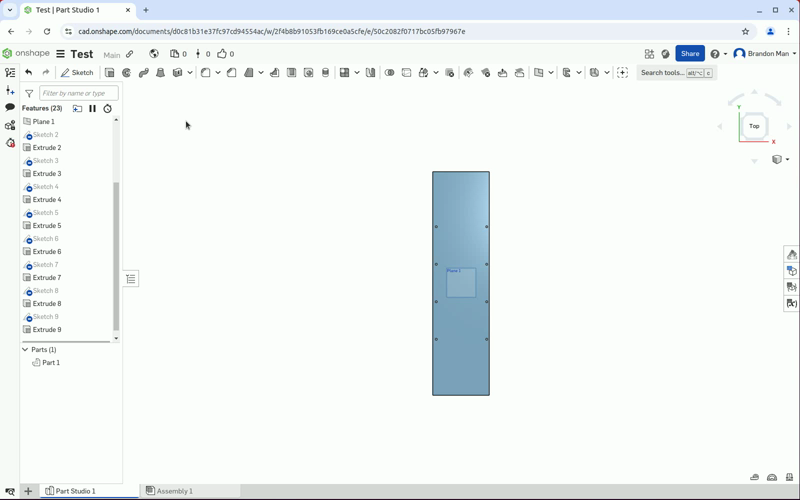
key(shift+h)
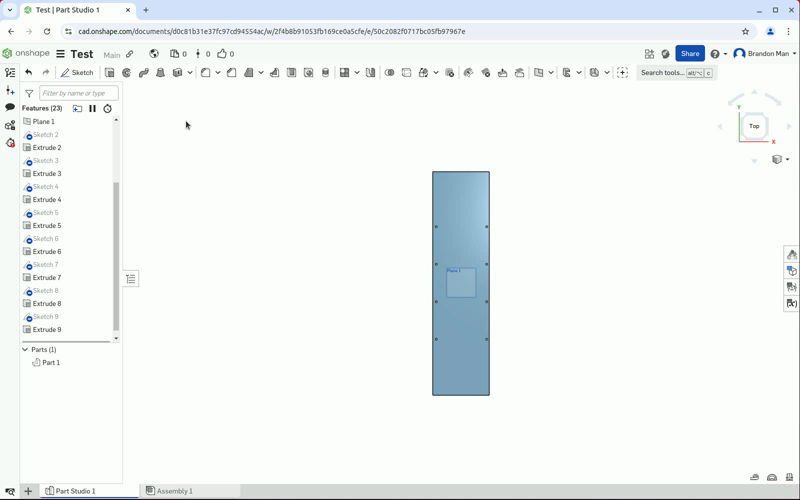
key(shift+h)
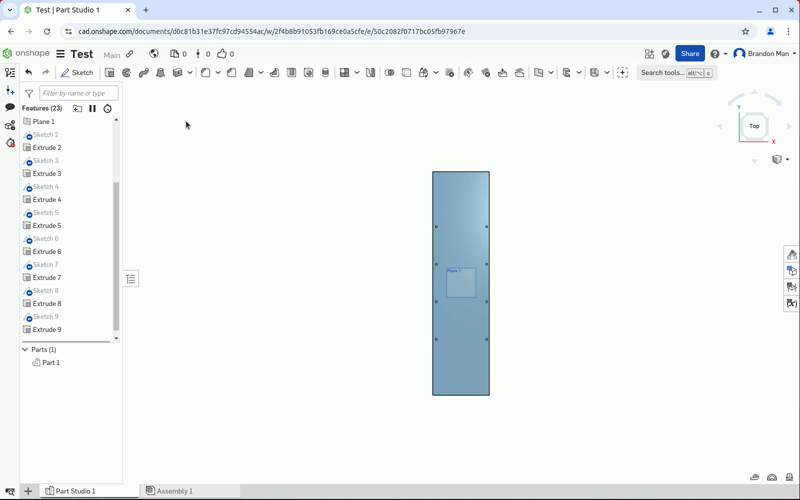
key(shift+7)
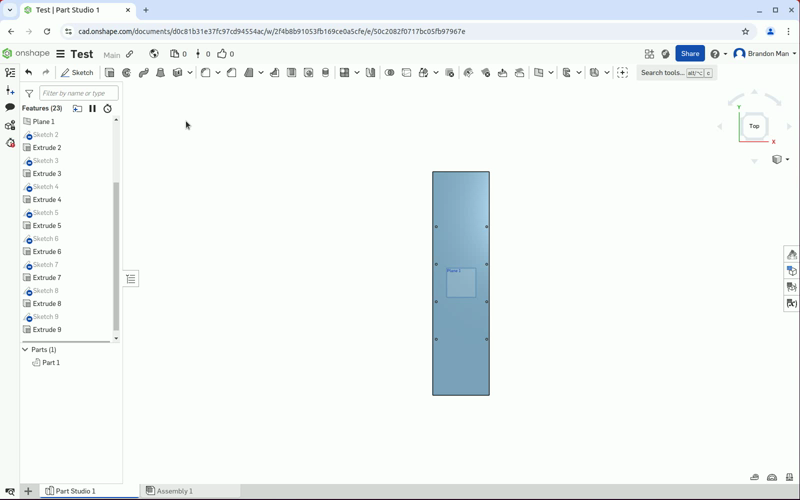
key(up, 3)
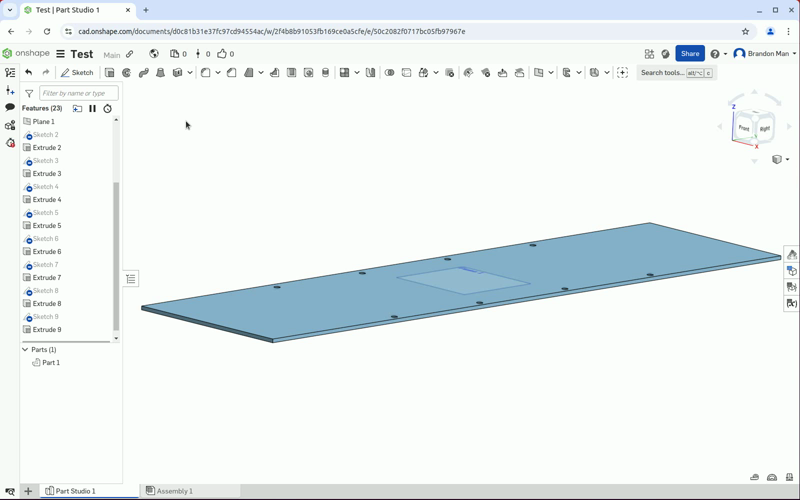
key(left, 3)
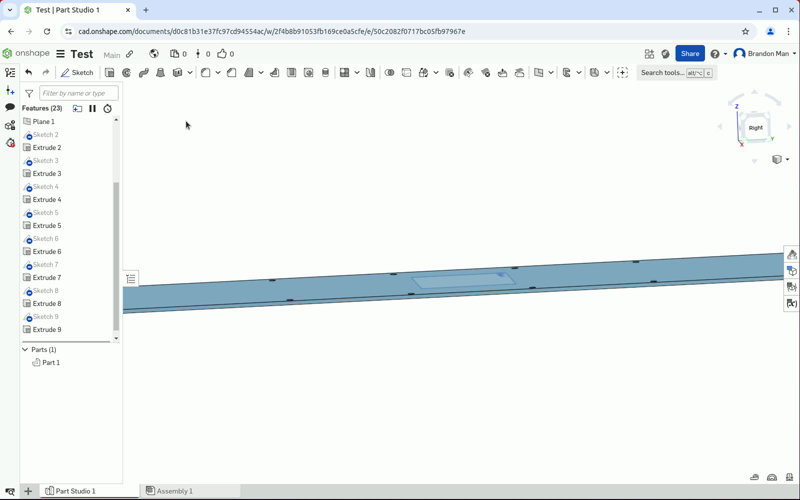
key(right, 3)
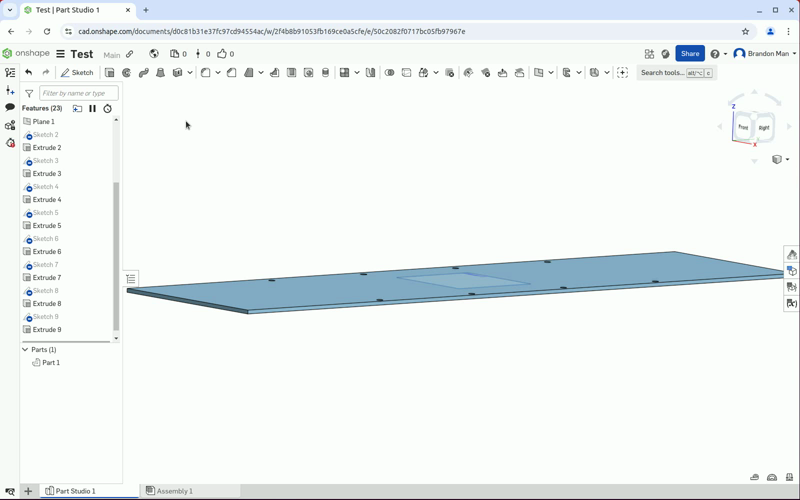
key(down, 3)
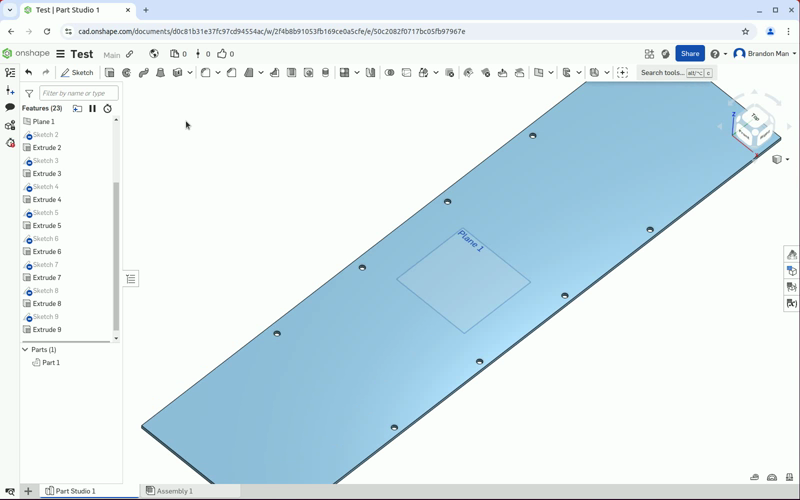
mouse_move(69, 98)
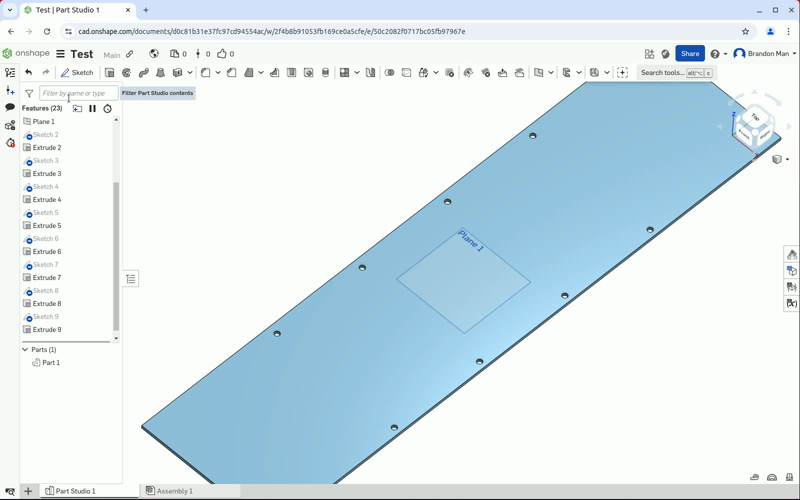
click(69, 98)